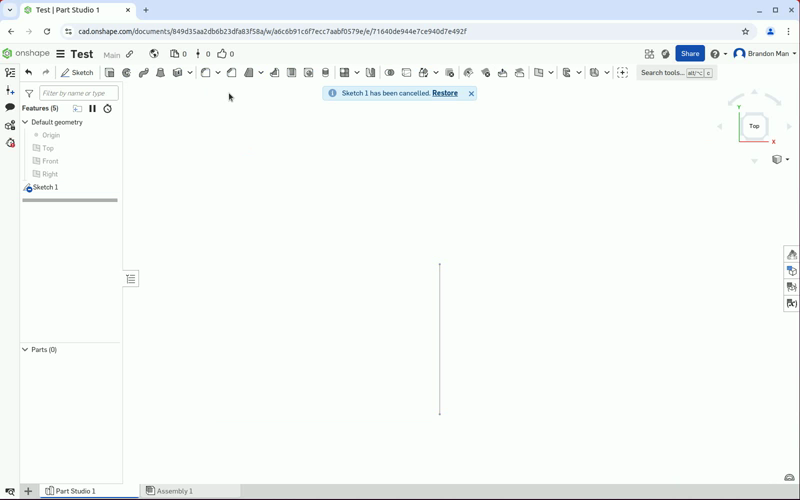
key(shift+h)
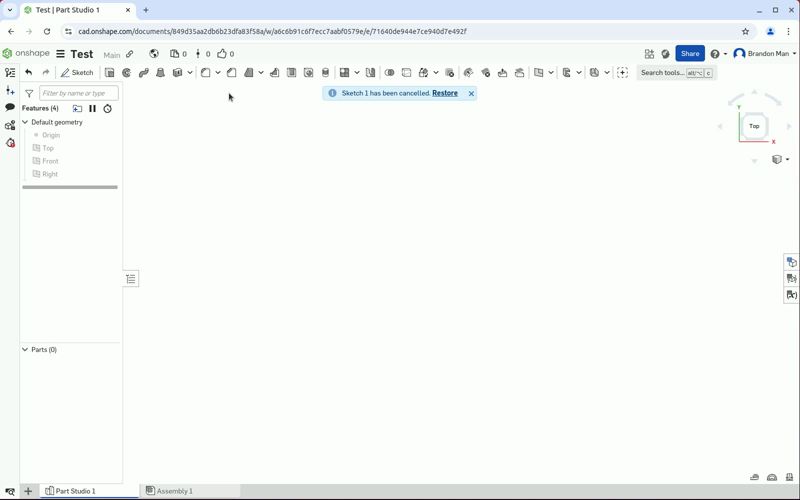
mouse_move(73, 352)
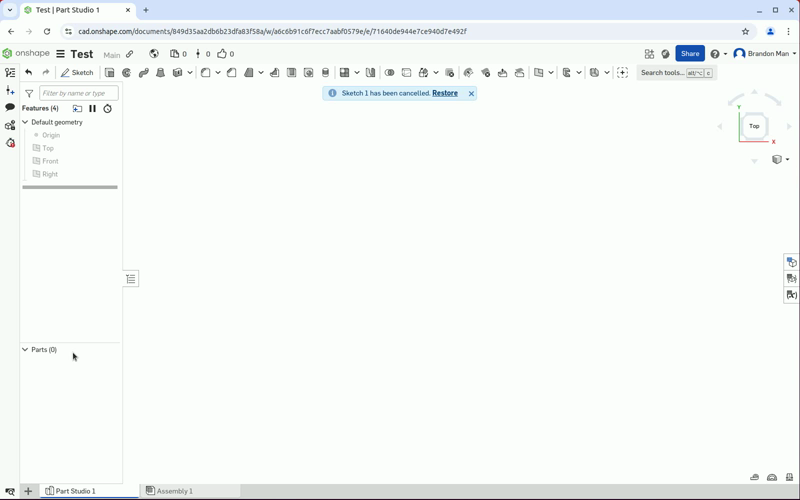
key(y)
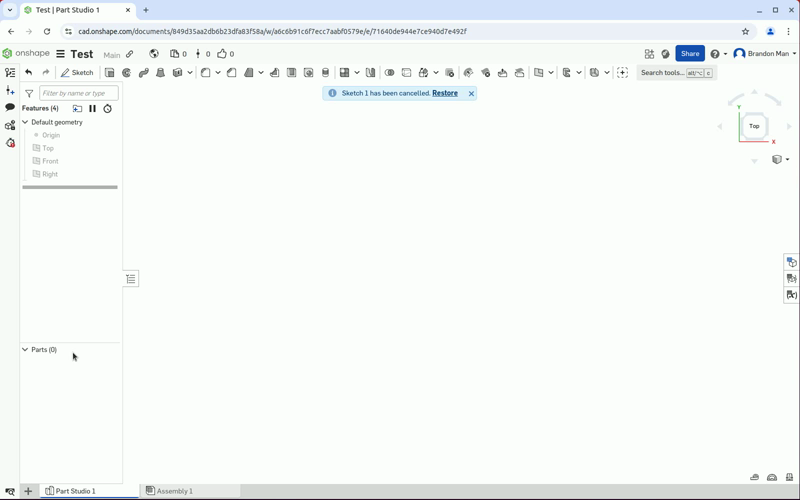
key(shift+p)
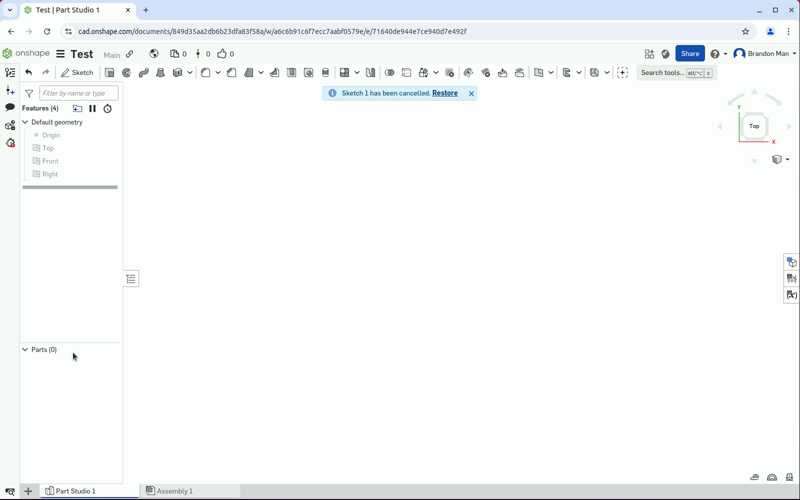
key(space)
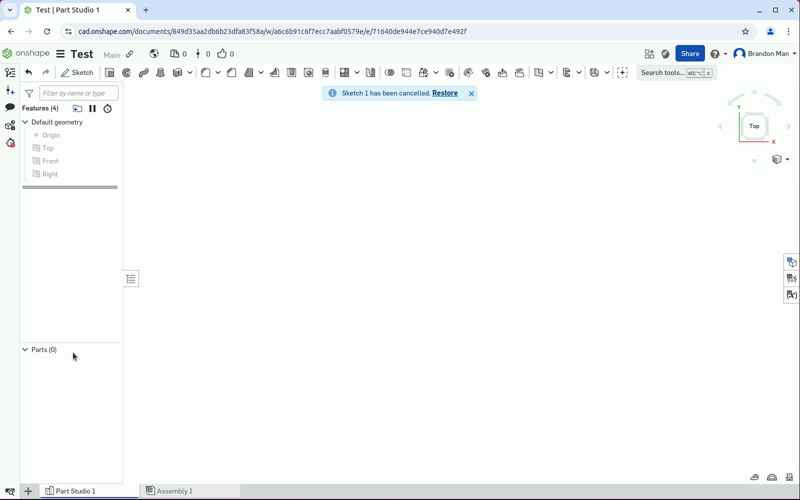
key_down(shift)
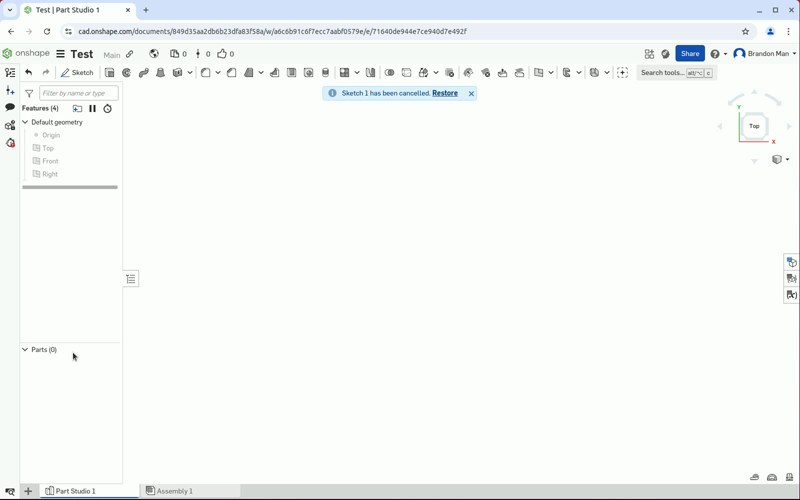
key(up)
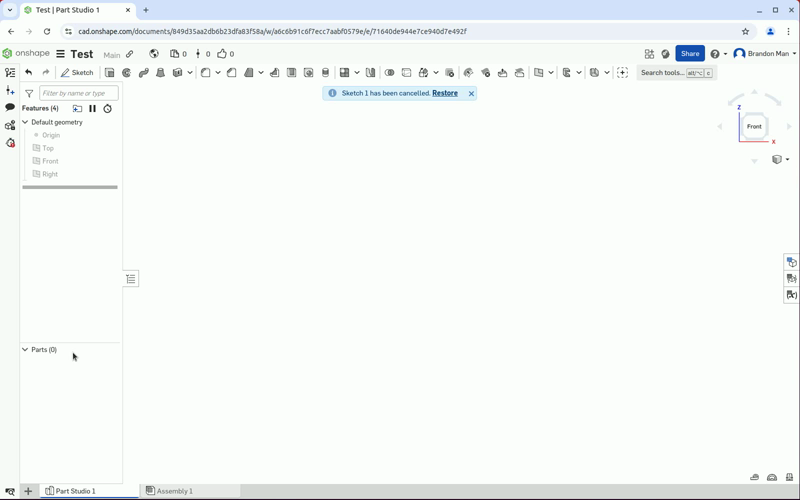
key_up(shift)
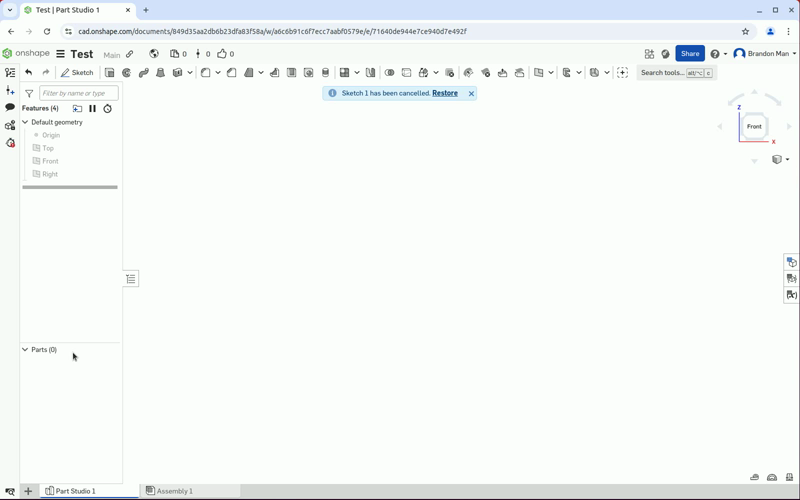
key(space)
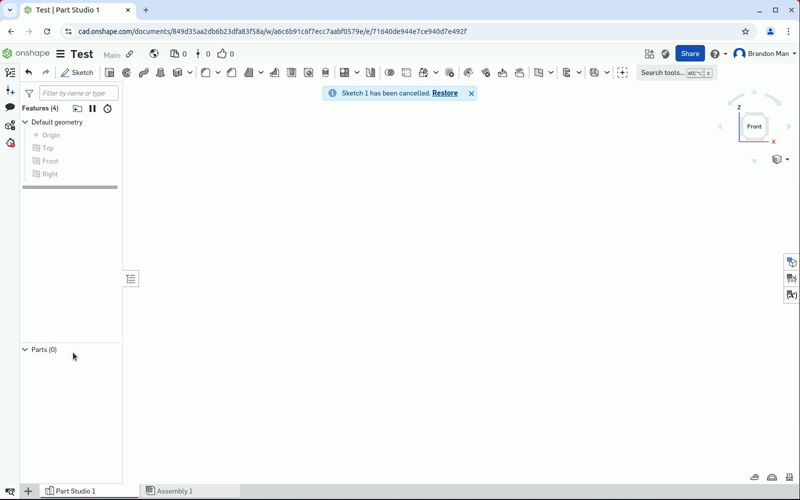
key_down(shift)
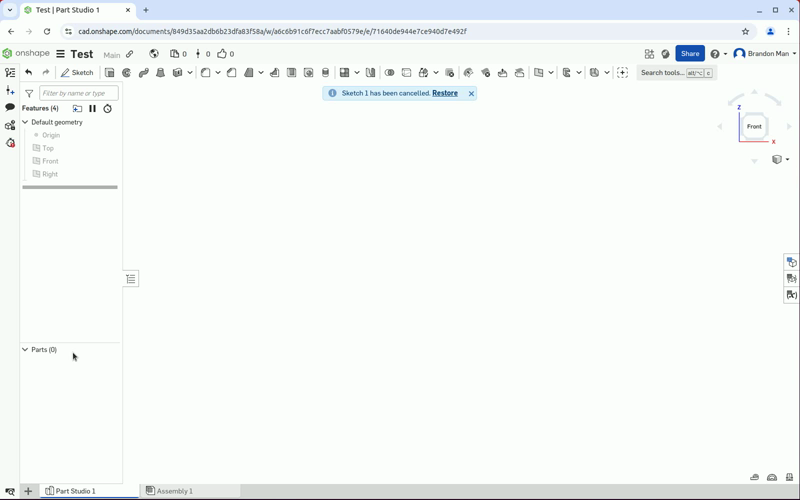
key(left)
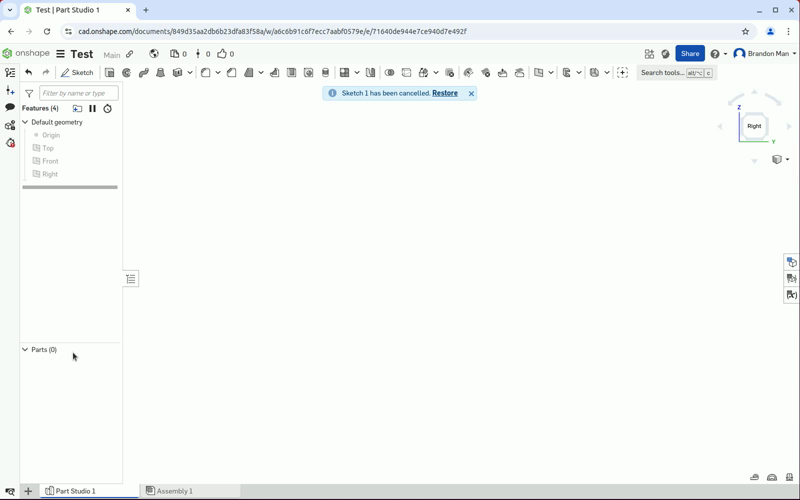
key_up(shift)
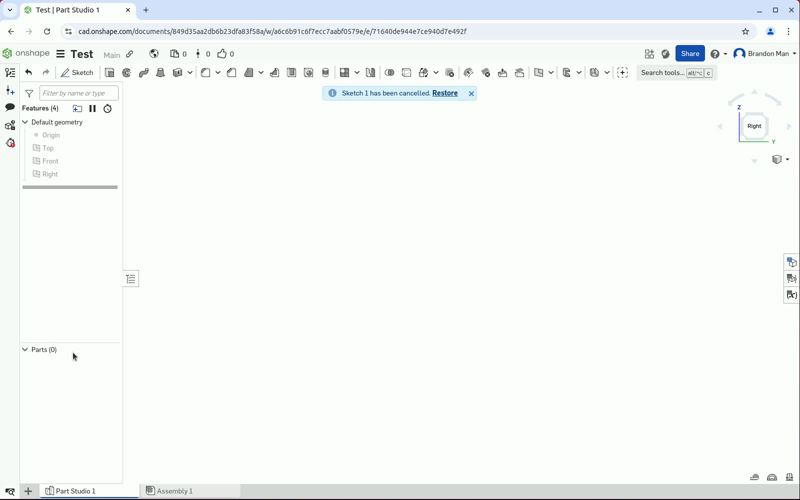
mouse_move(73, 352)
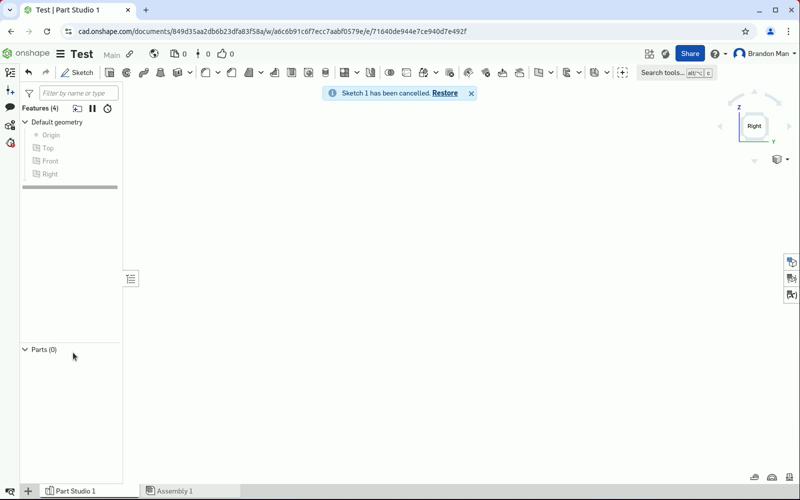
key(shift+y)
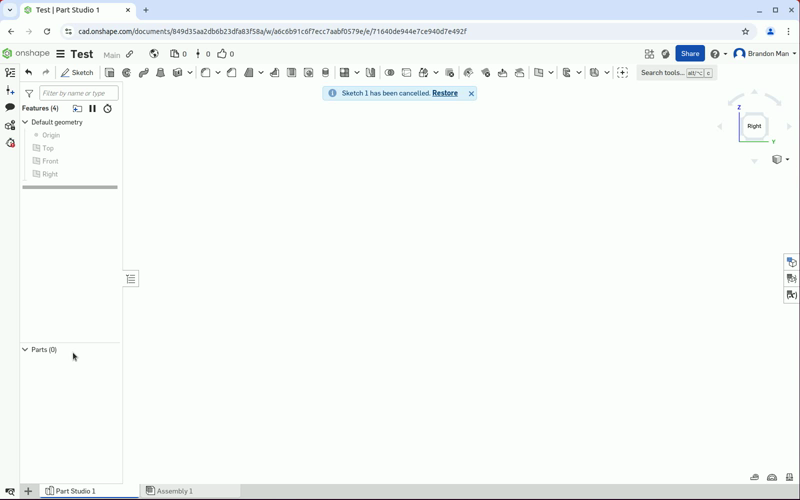
mouse_move(541, 75)
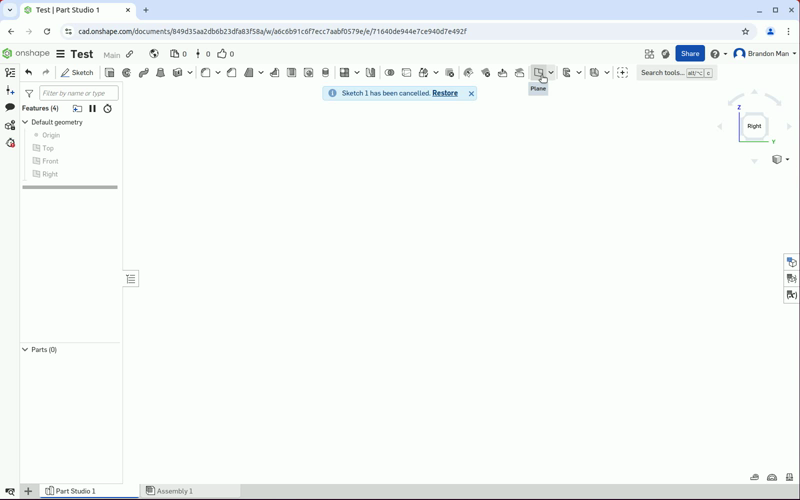
click(541, 75)
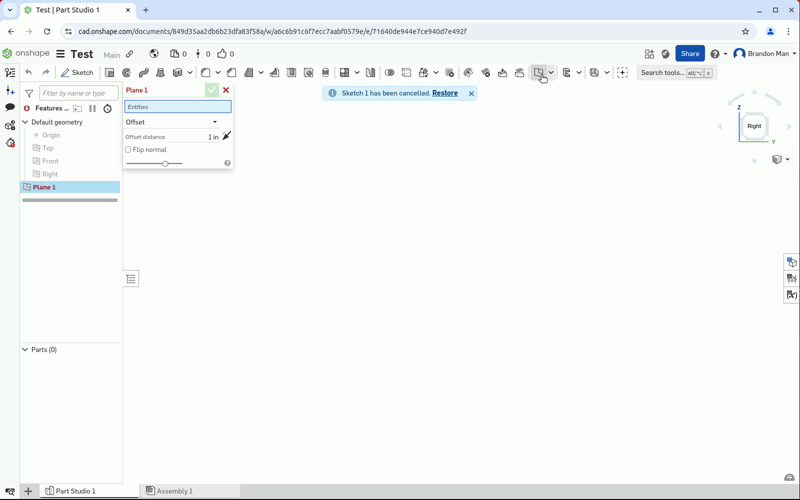
mouse_move(73, 176)
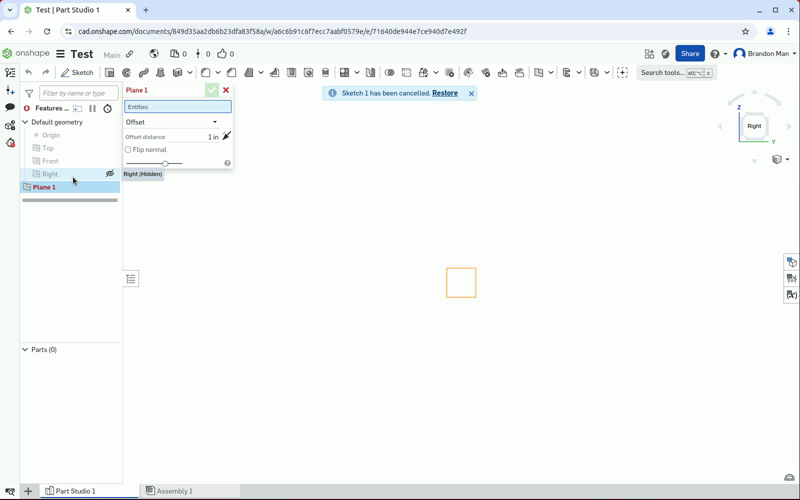
click(73, 176)
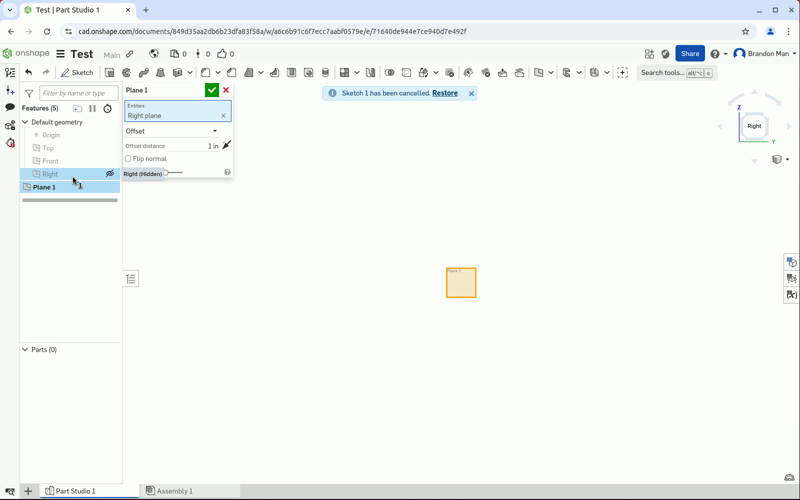
key(tab, 2)
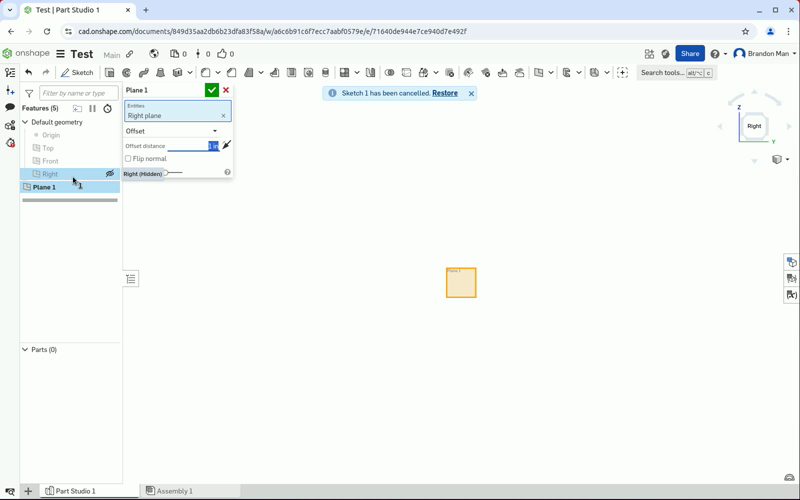
text(5.053)
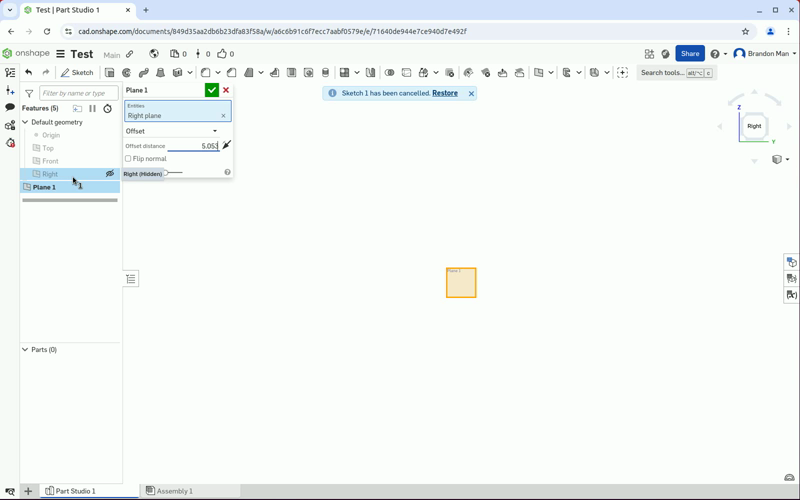
key(enter, 2)
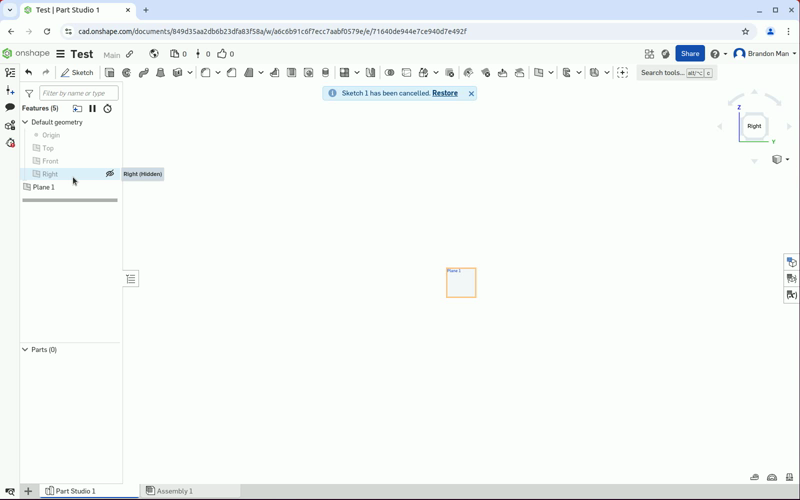
key(shift+s)
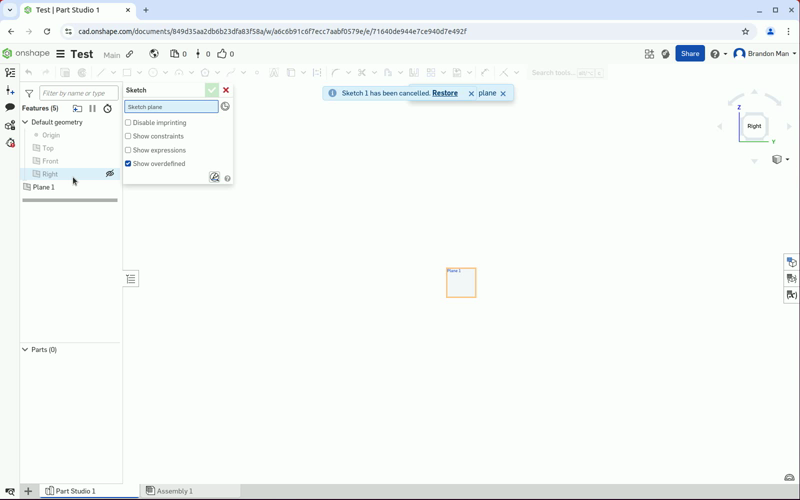
mouse_move(73, 189)
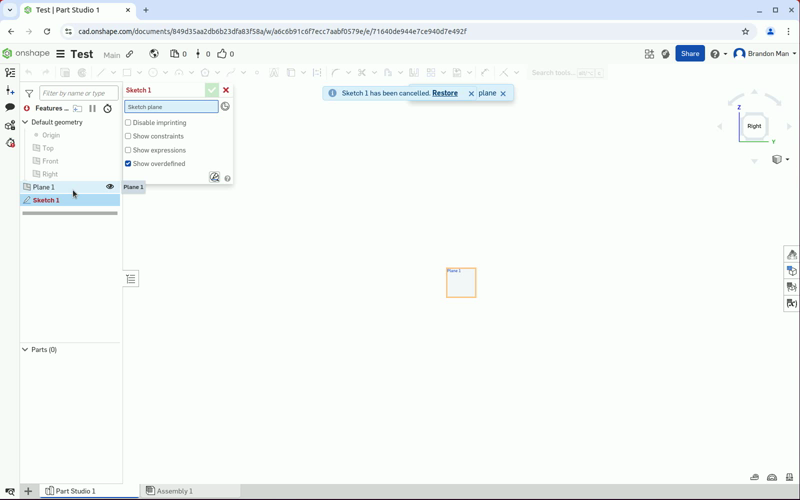
click(73, 189)
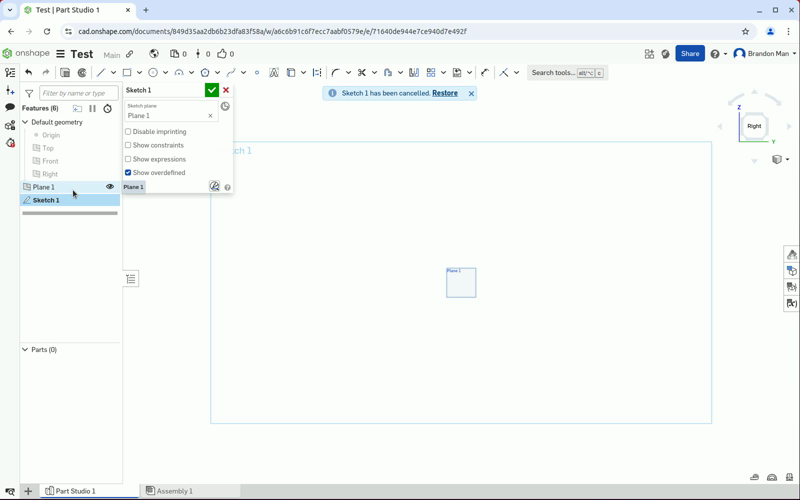
mouse_move(73, 352)
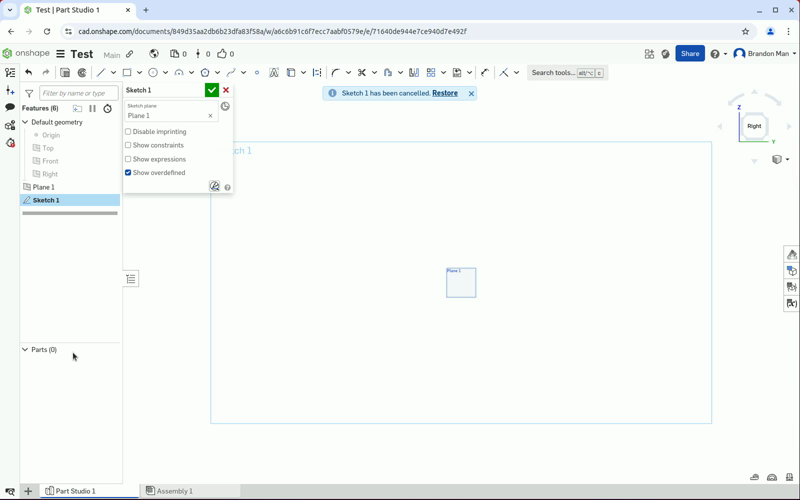
key(y)
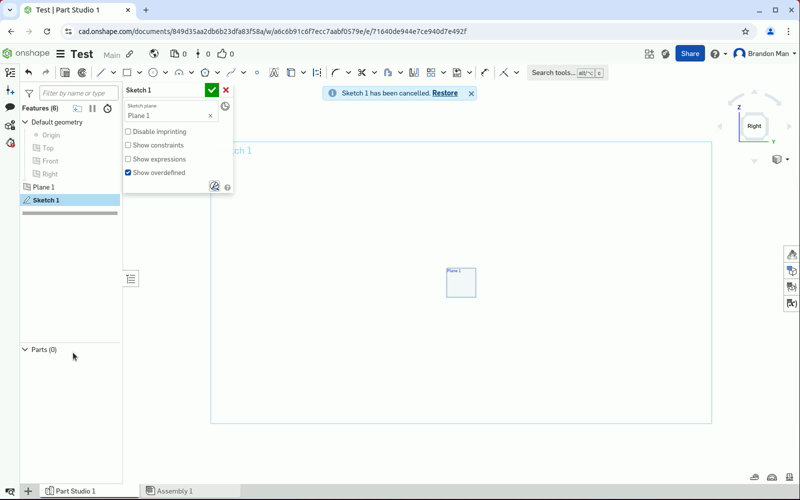
key(l)
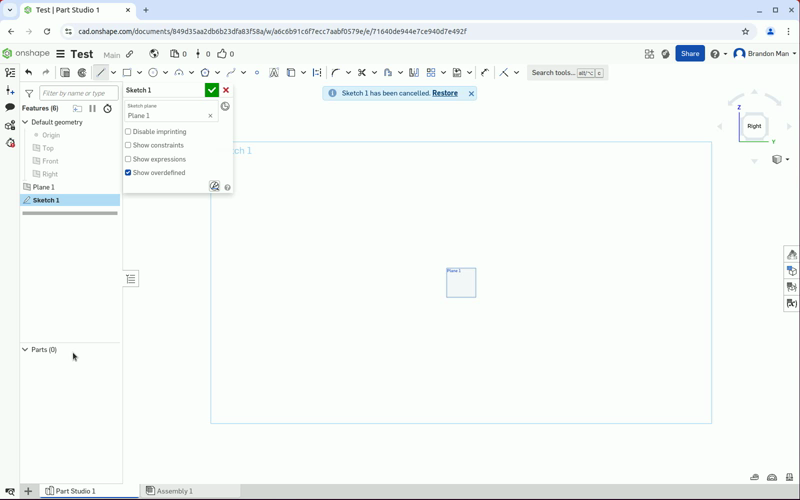
key_down(shift)
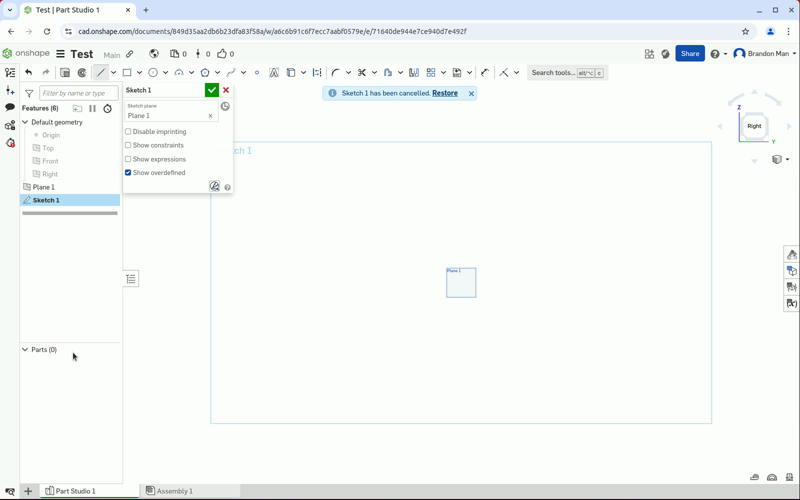
mouse_move(348, 190)
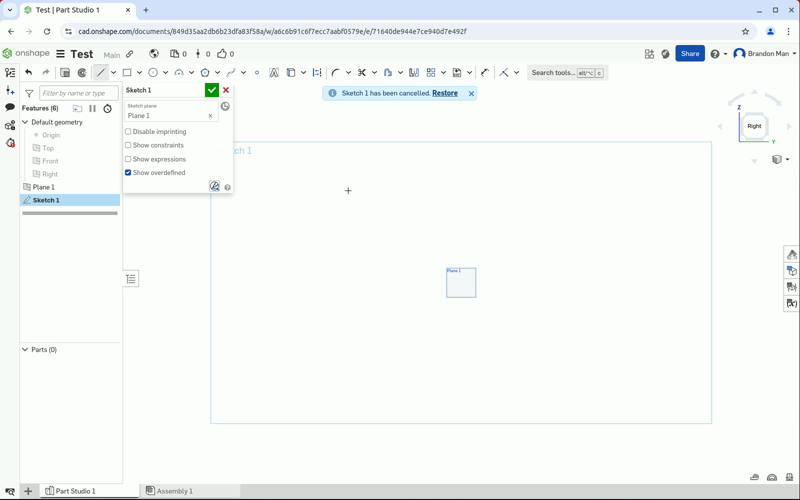
click(348, 190)
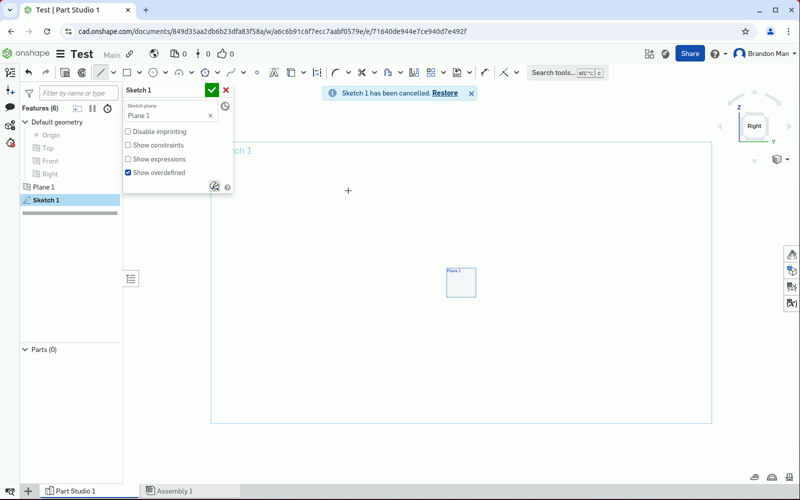
key_up(shift)
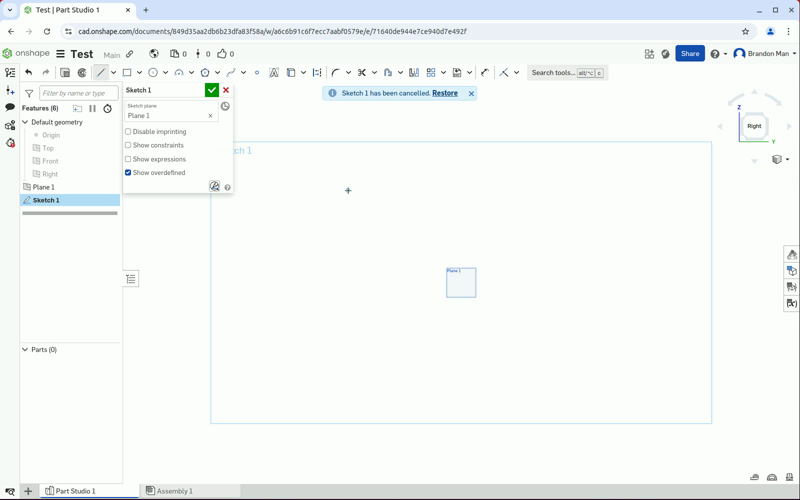
key_down(shift)
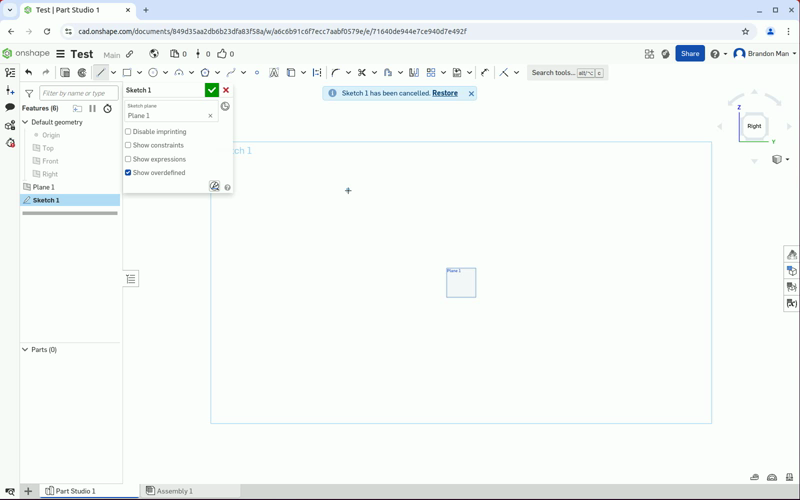
mouse_move(358, 260)
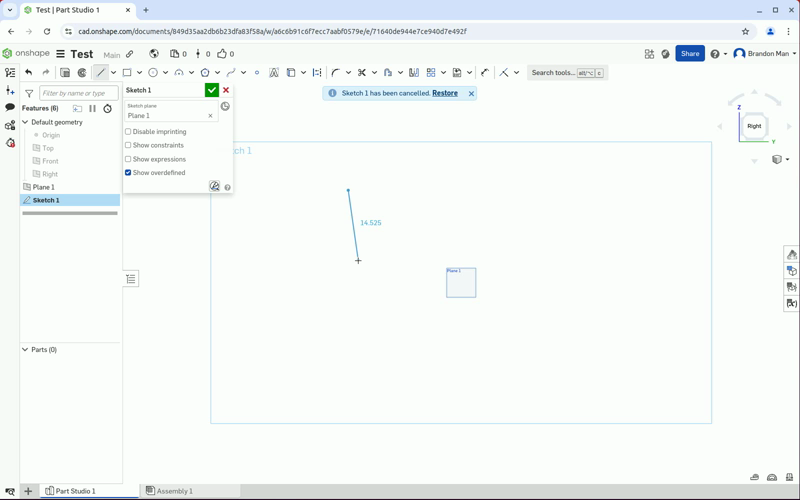
click(358, 260)
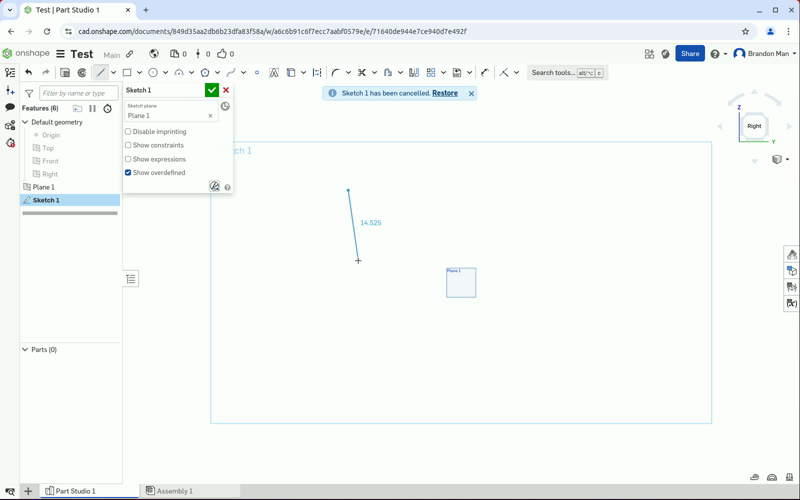
key_up(shift)
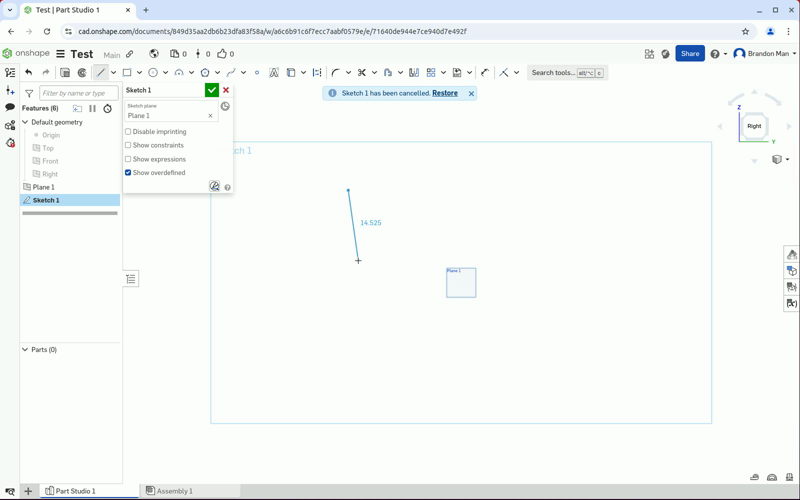
key(esc)
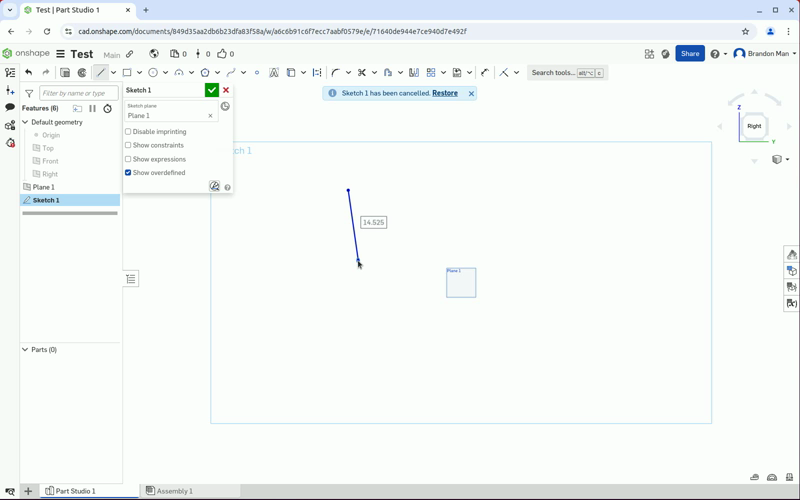
key(a)
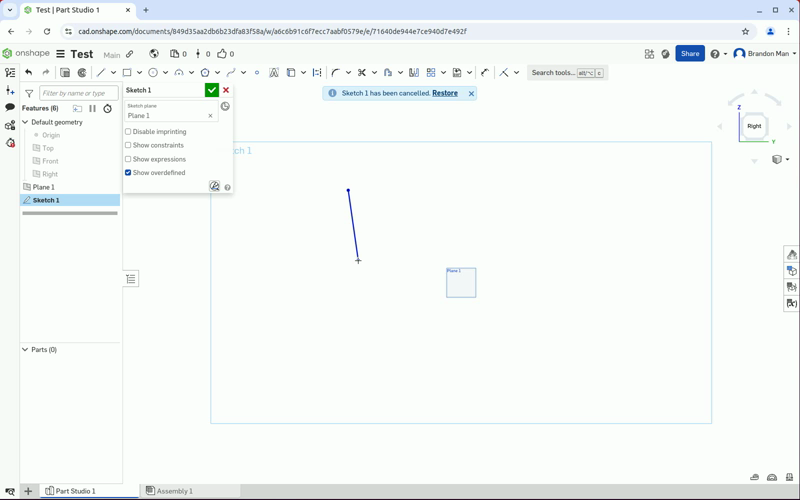
mouse_move(358, 260)
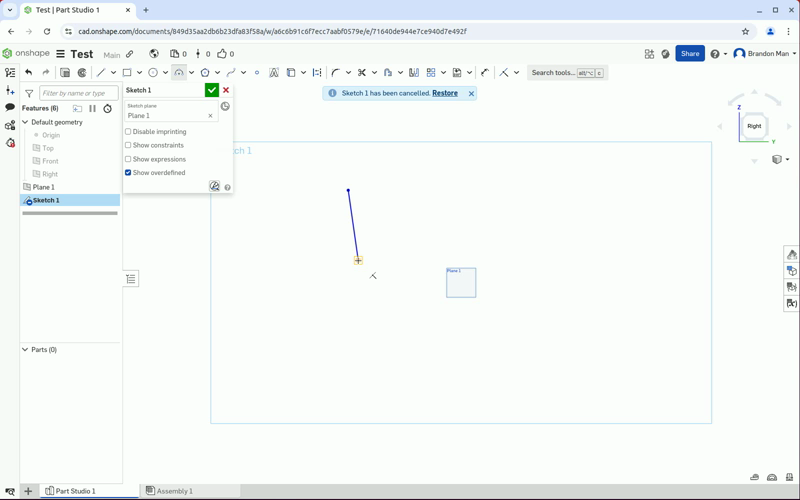
click(358, 260)
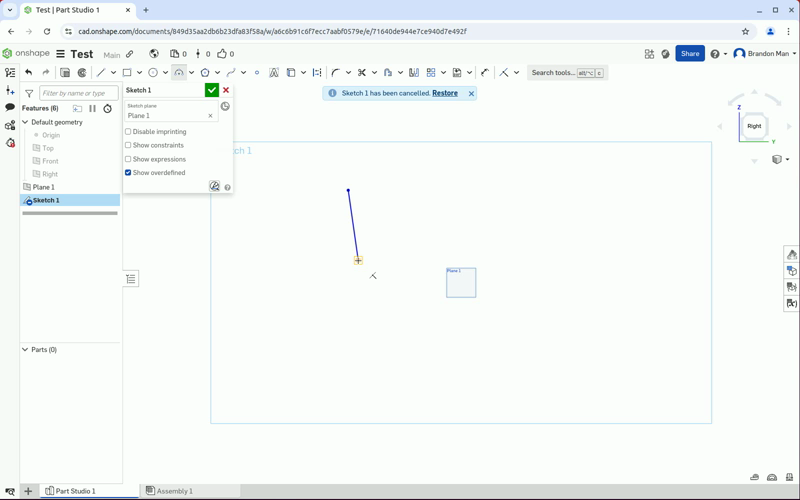
key_down(shift)
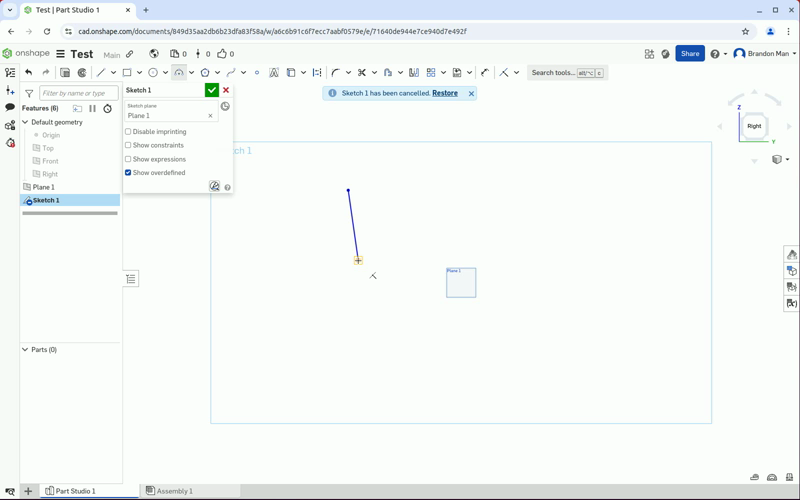
mouse_move(368, 269)
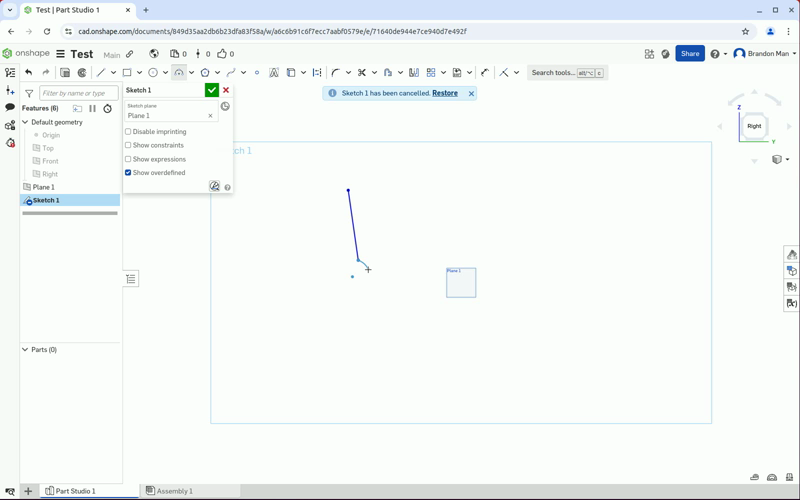
click(368, 269)
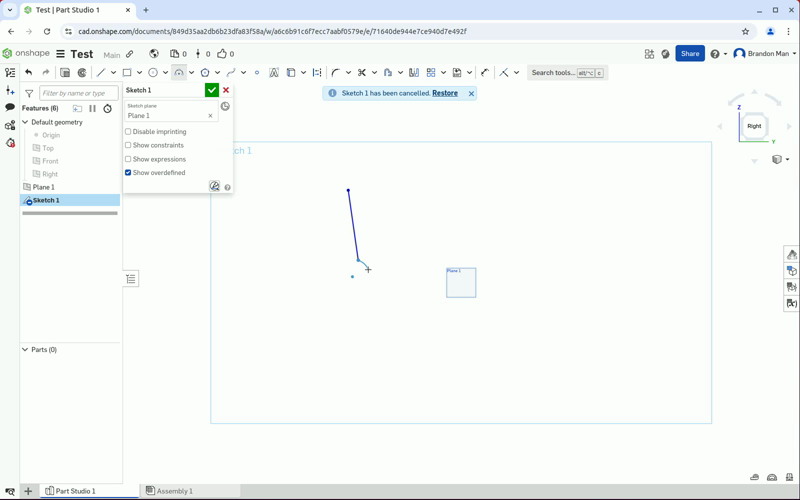
mouse_move(361, 266)
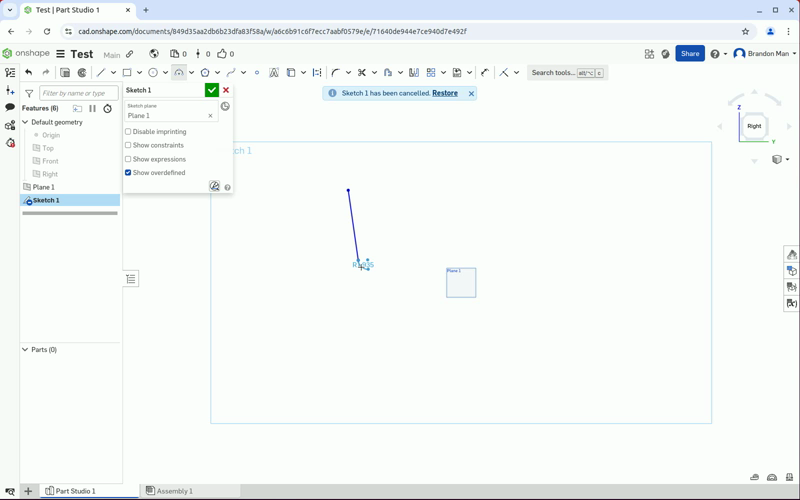
click(361, 266)
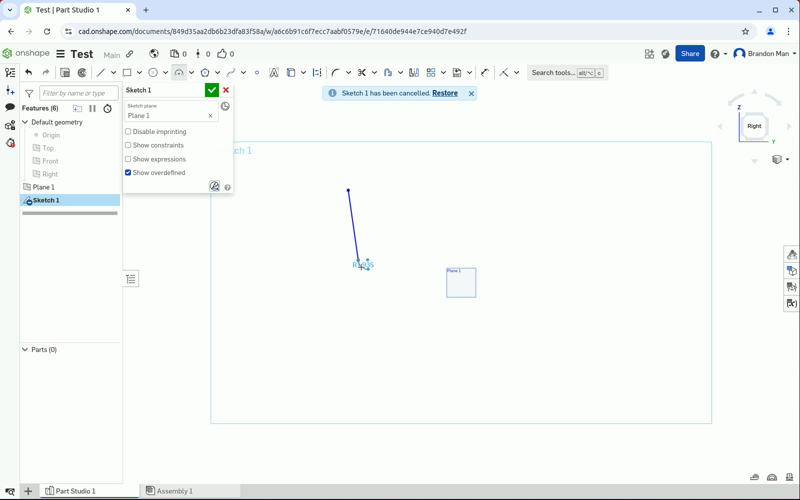
key_up(shift)
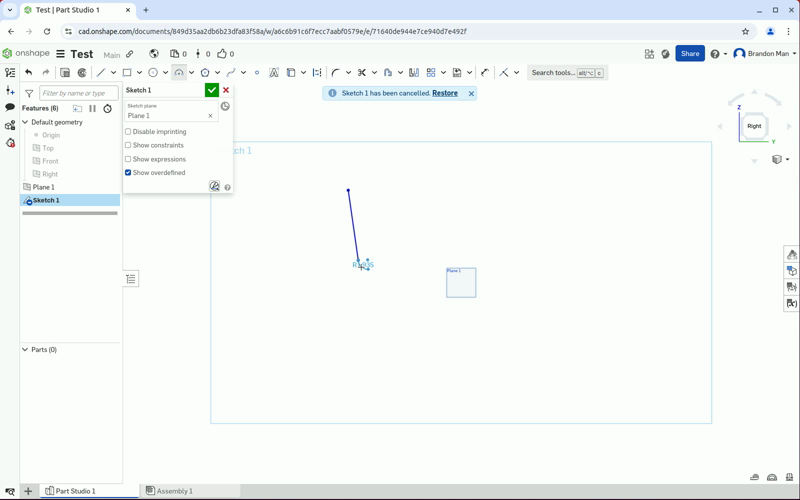
key(esc)
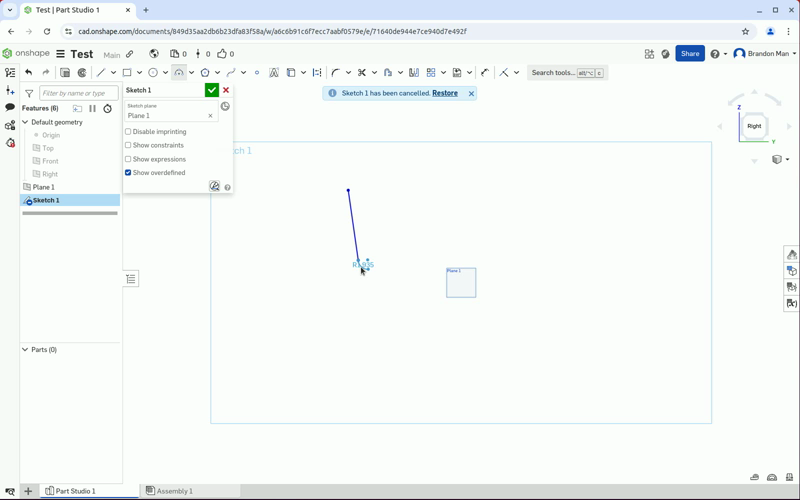
key(l)
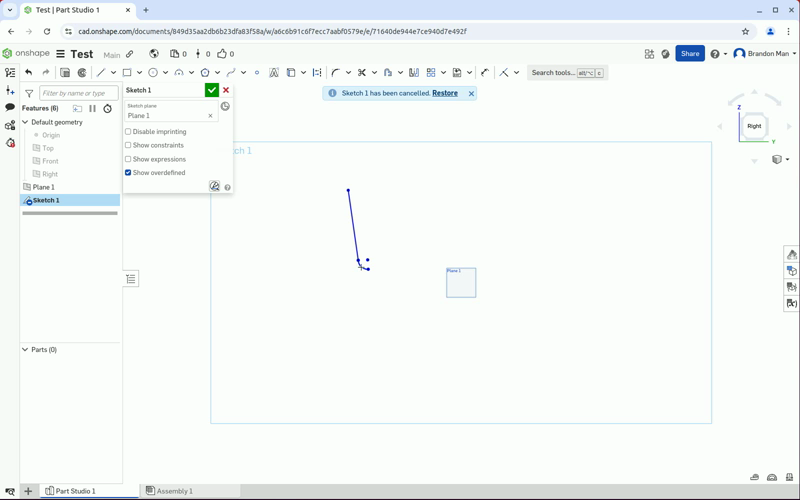
mouse_move(368, 269)
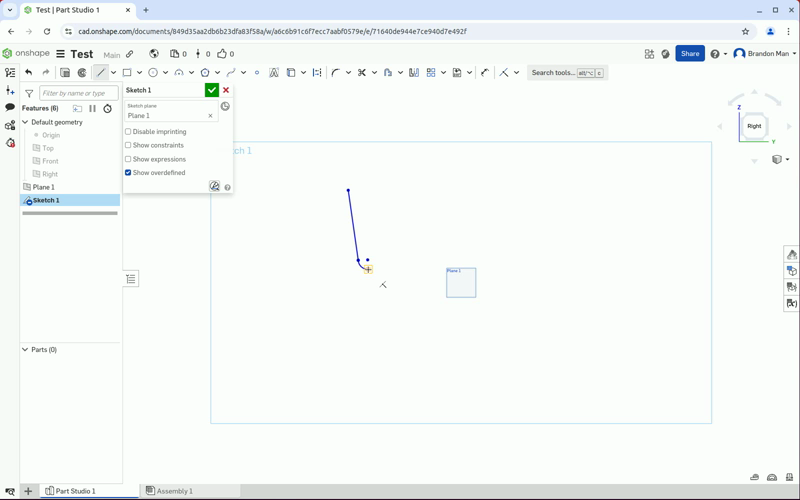
click(368, 269)
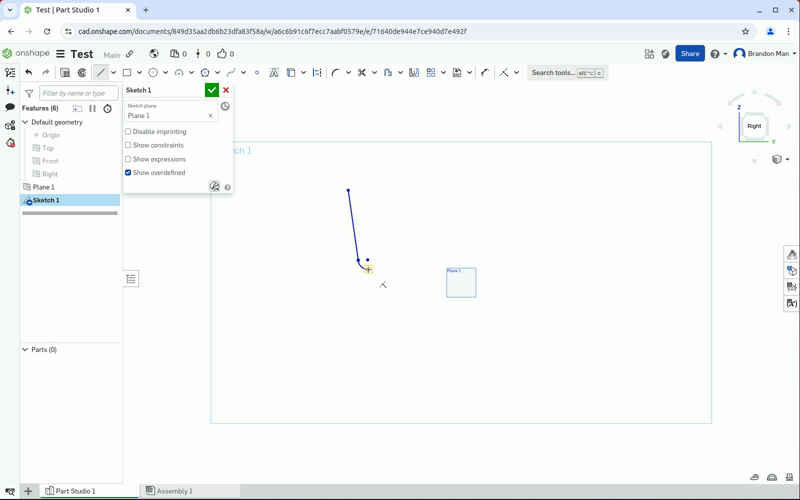
key_down(shift)
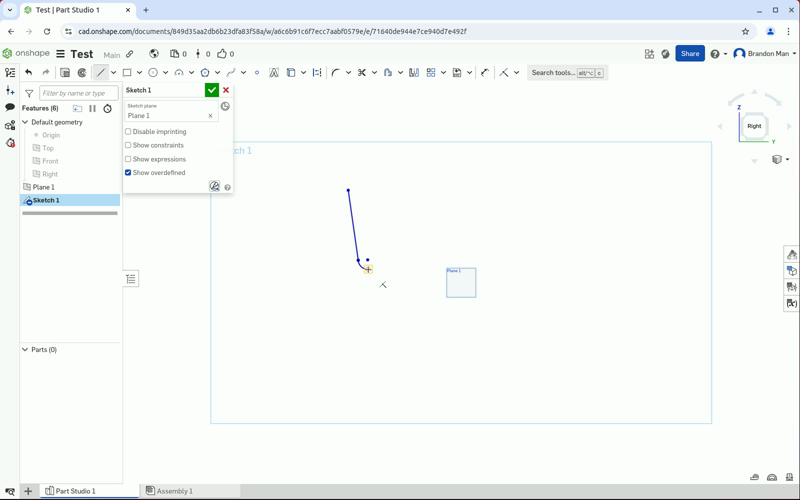
mouse_move(398, 269)
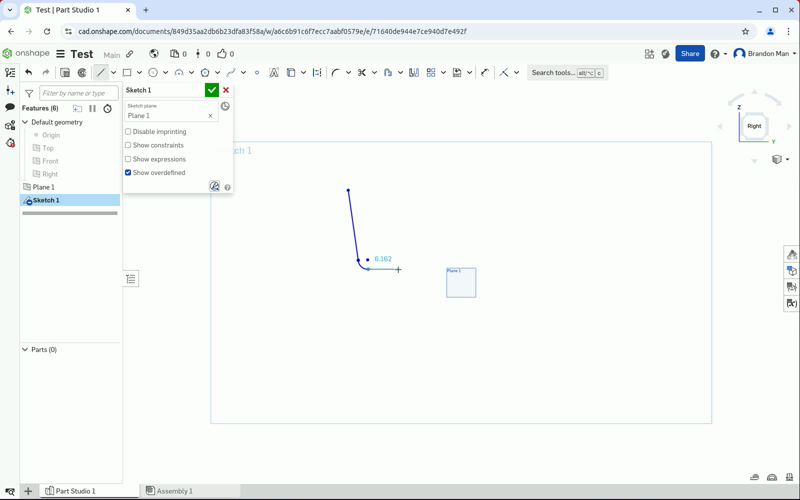
mouse_move(395, 269)
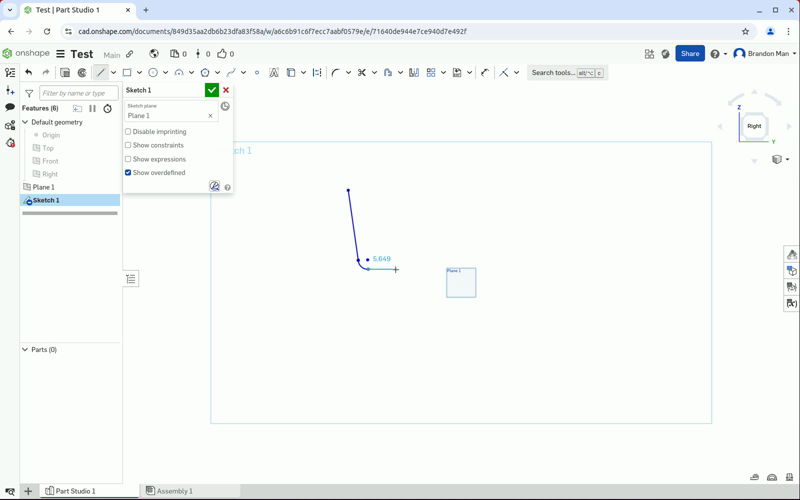
click(395, 269)
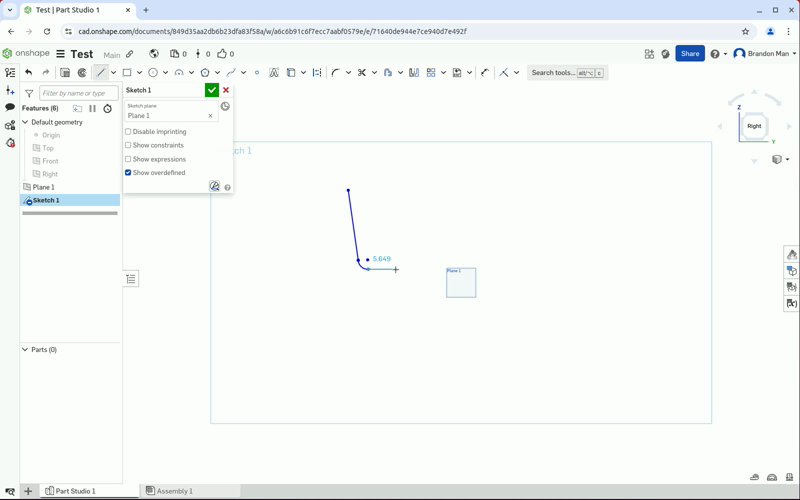
key_up(shift)
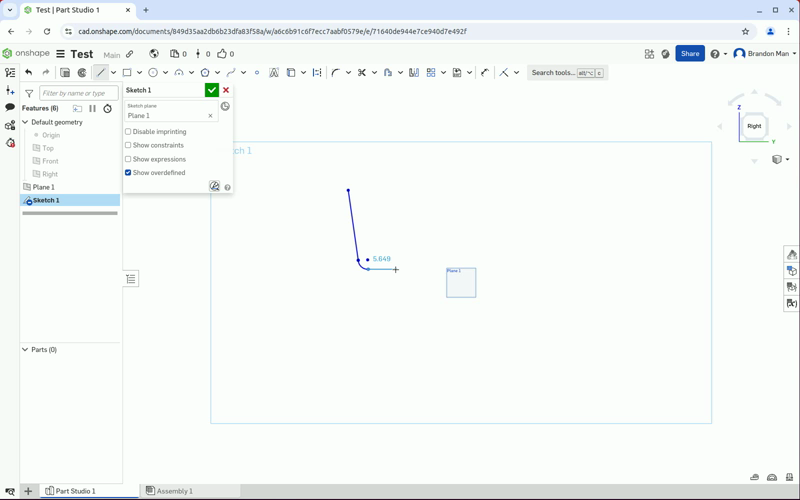
key_down(shift)
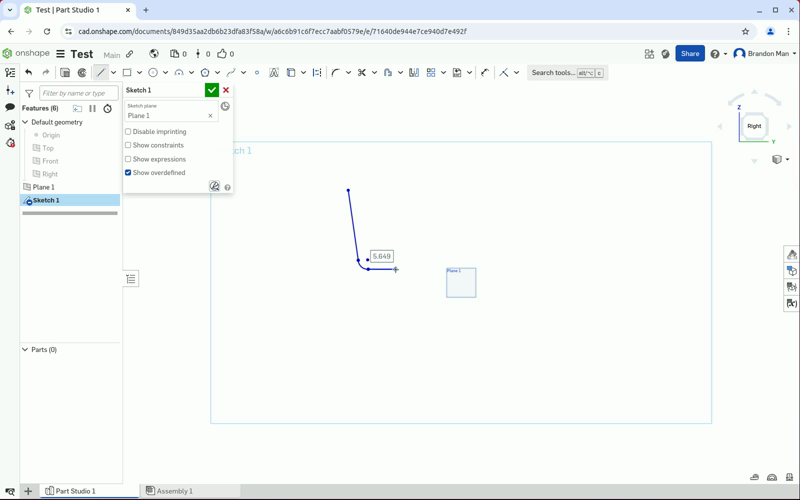
mouse_move(425, 269)
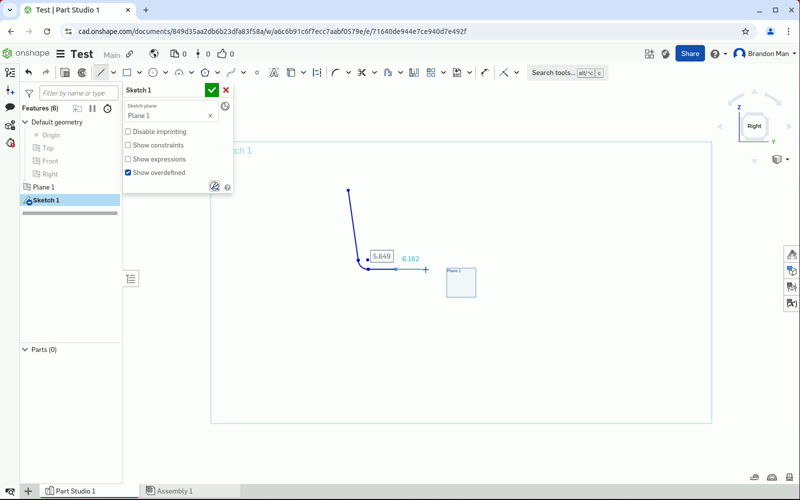
mouse_move(432, 295)
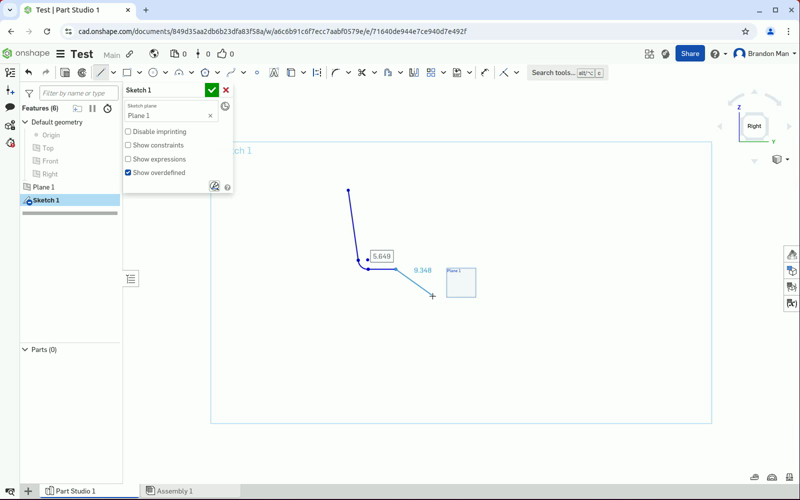
click(432, 295)
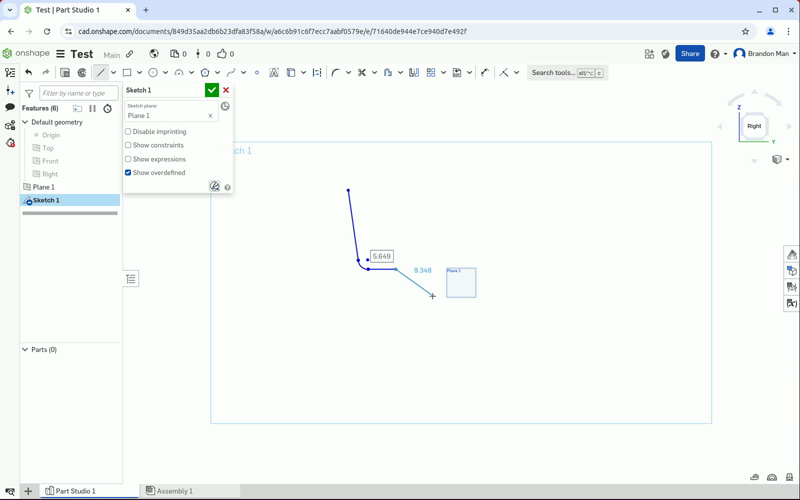
key_up(shift)
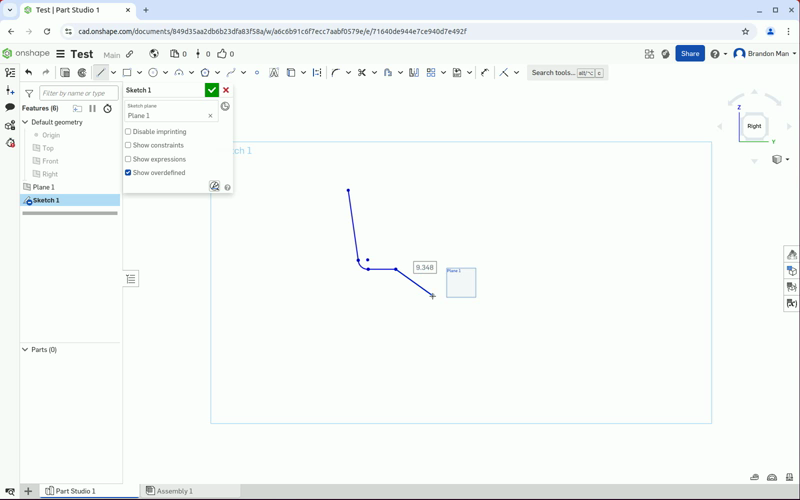
key_down(shift)
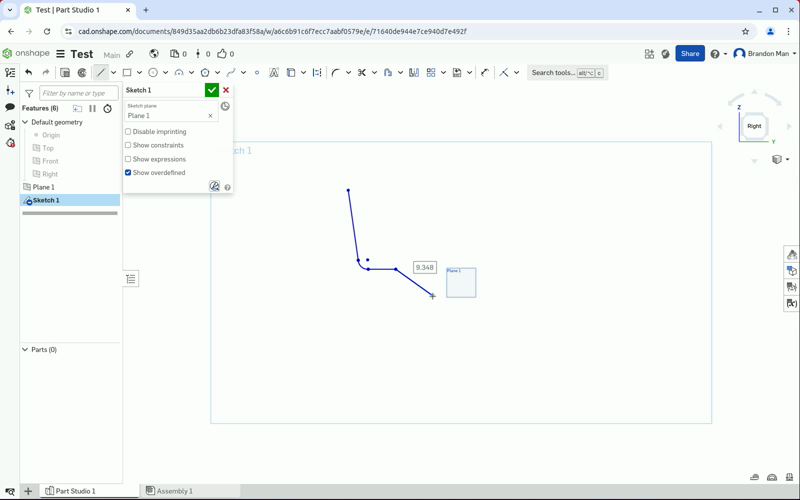
mouse_move(462, 295)
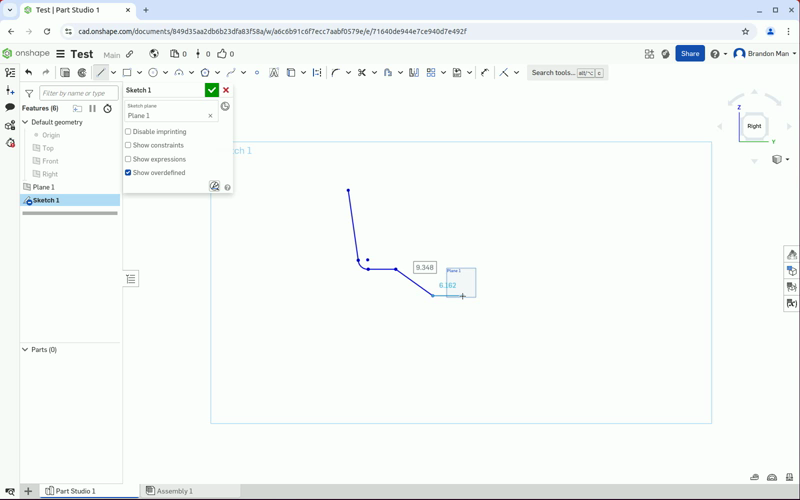
mouse_move(432, 250)
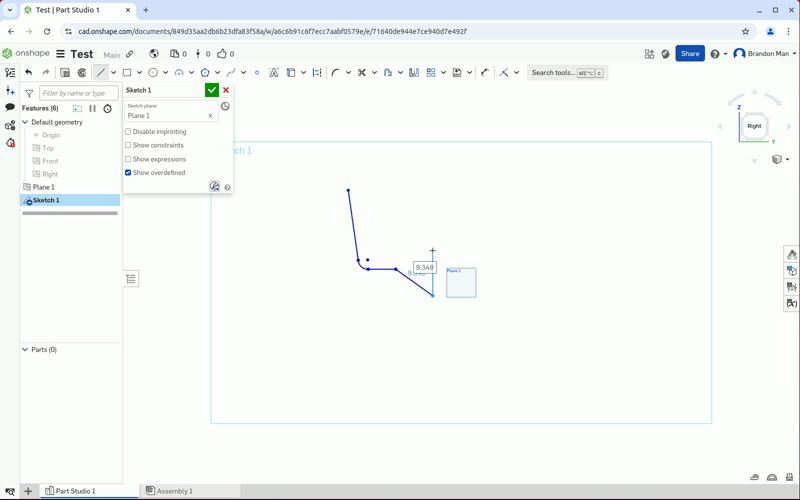
click(432, 250)
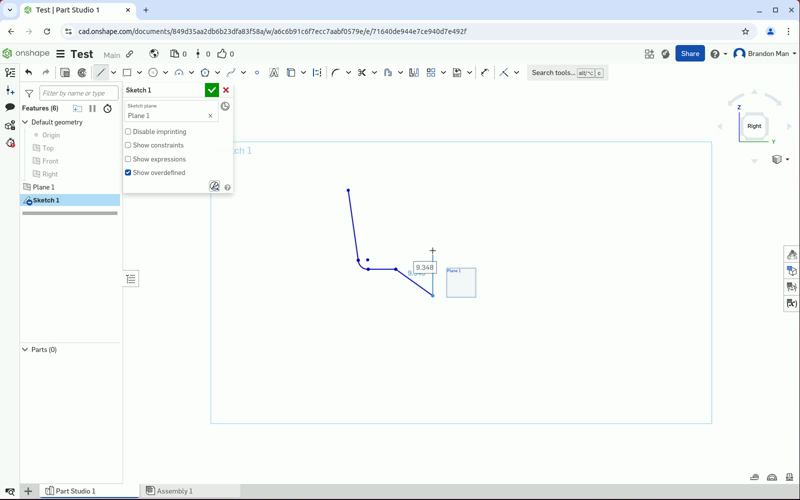
key_up(shift)
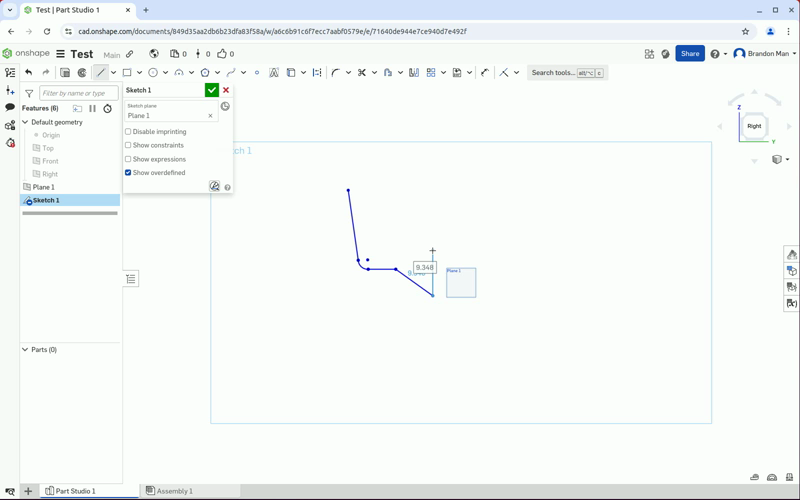
key_down(shift)
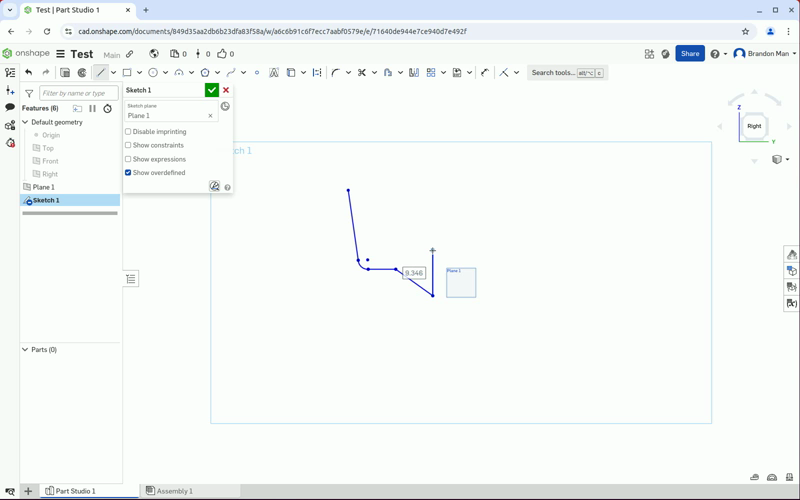
mouse_move(462, 250)
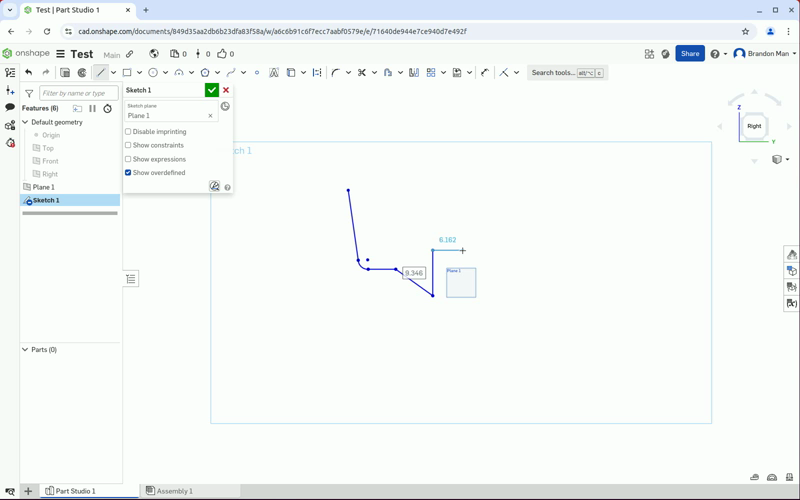
mouse_move(377, 250)
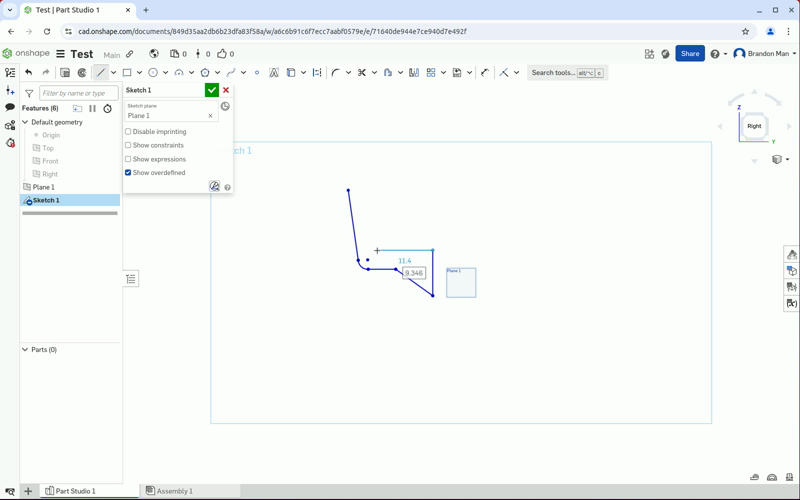
click(377, 250)
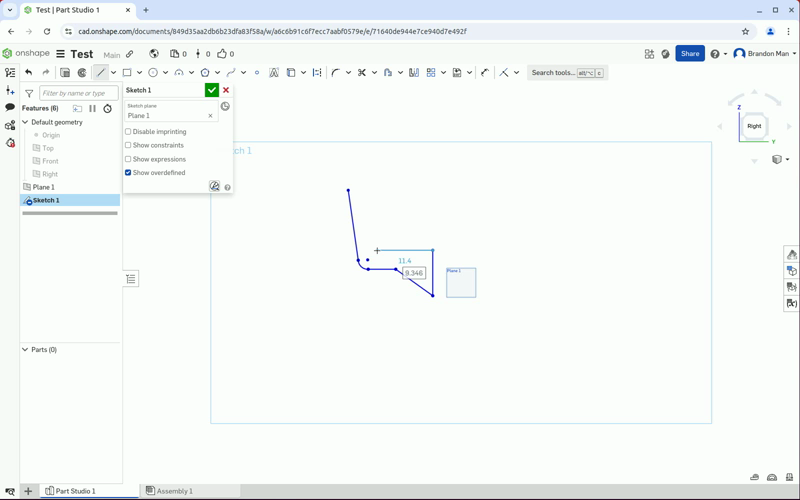
key_up(shift)
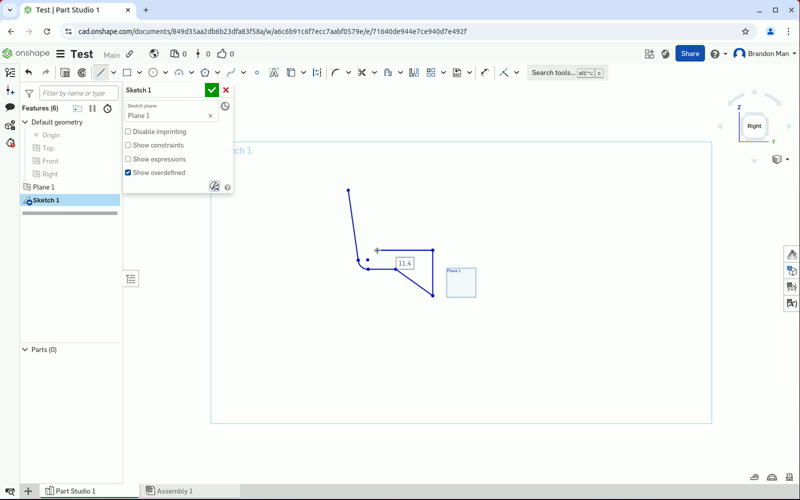
key_down(shift)
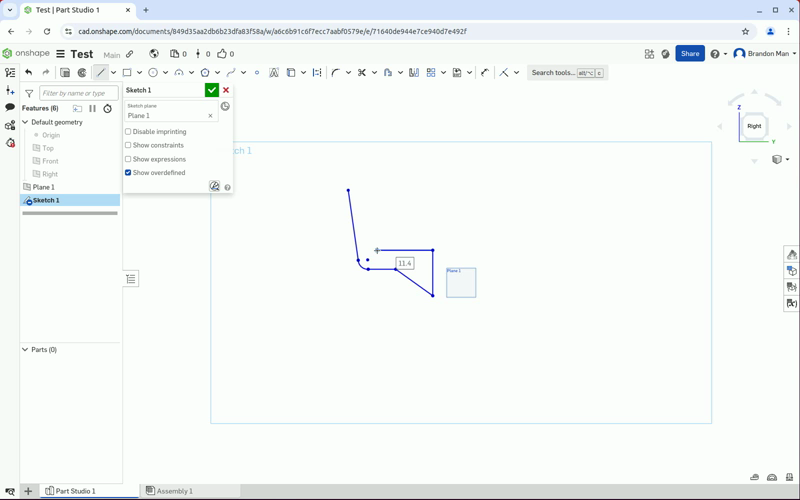
mouse_move(407, 250)
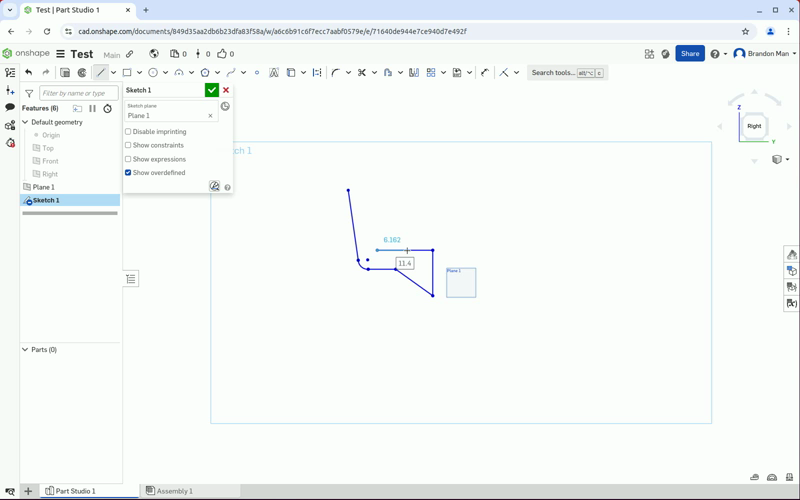
mouse_move(377, 248)
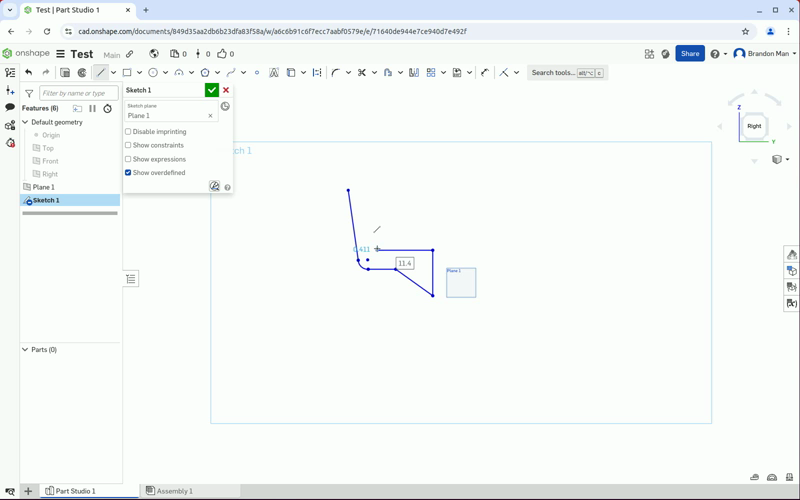
scroll(6)
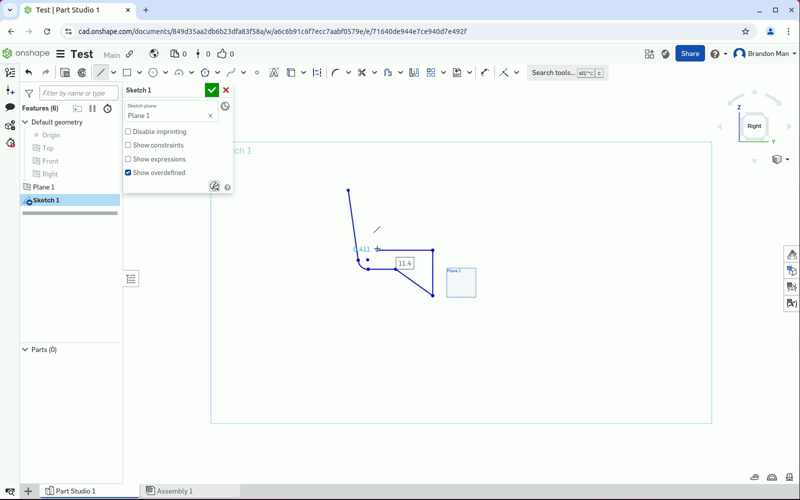
scroll(6)
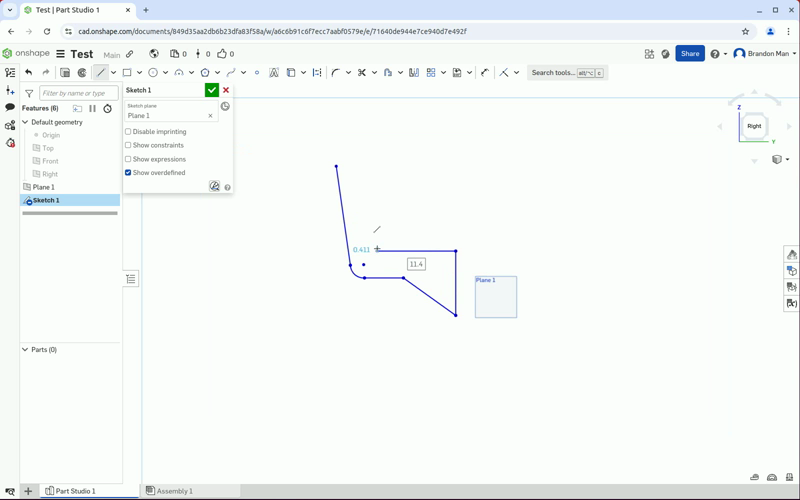
scroll(6)
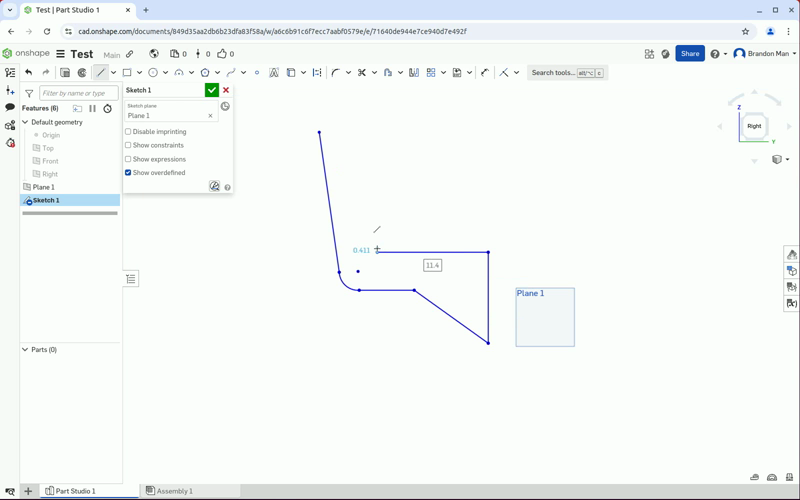
scroll(6)
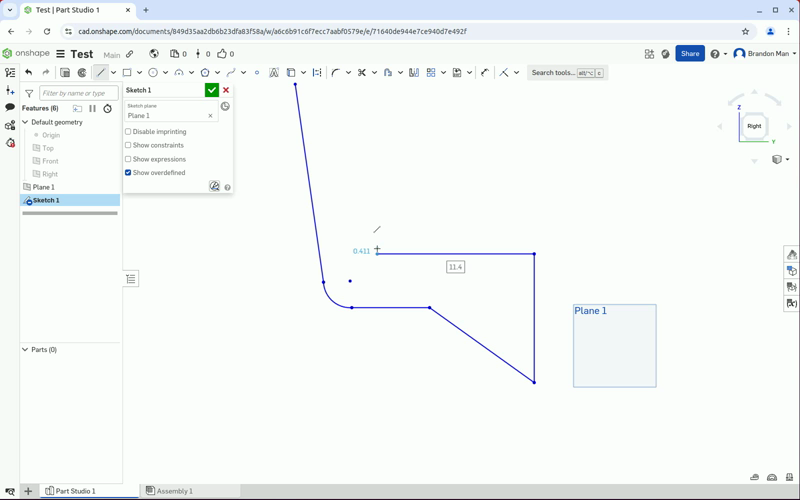
scroll(6)
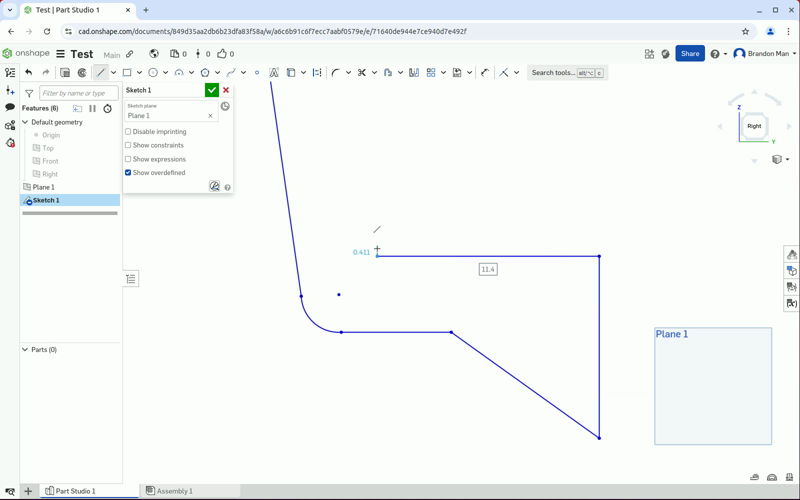
scroll(6)
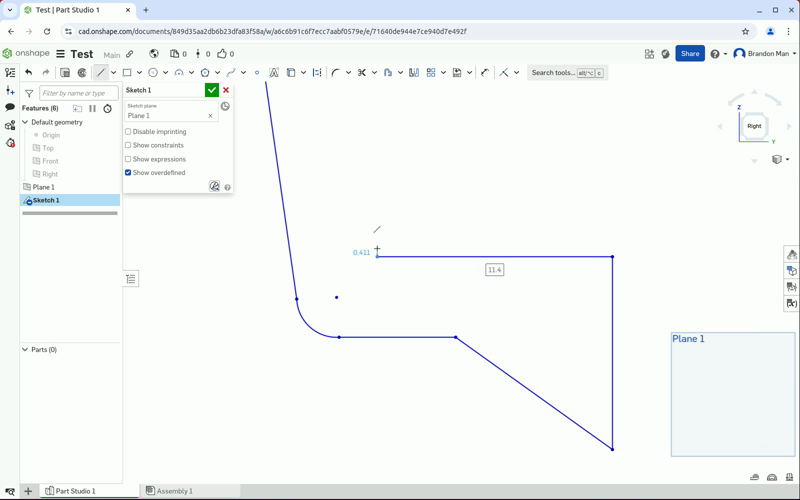
scroll(6)
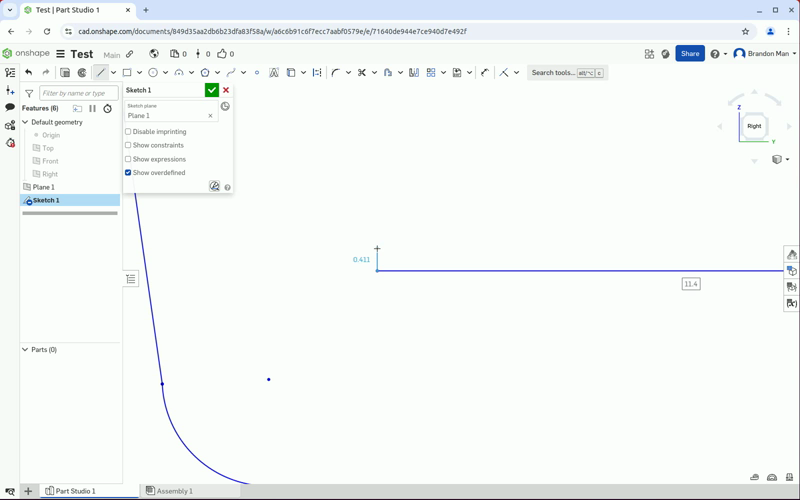
click(377, 248)
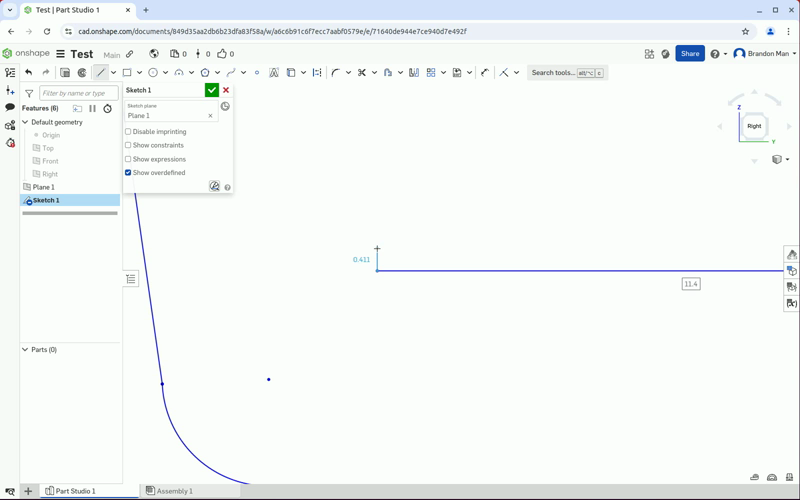
scroll(-6)
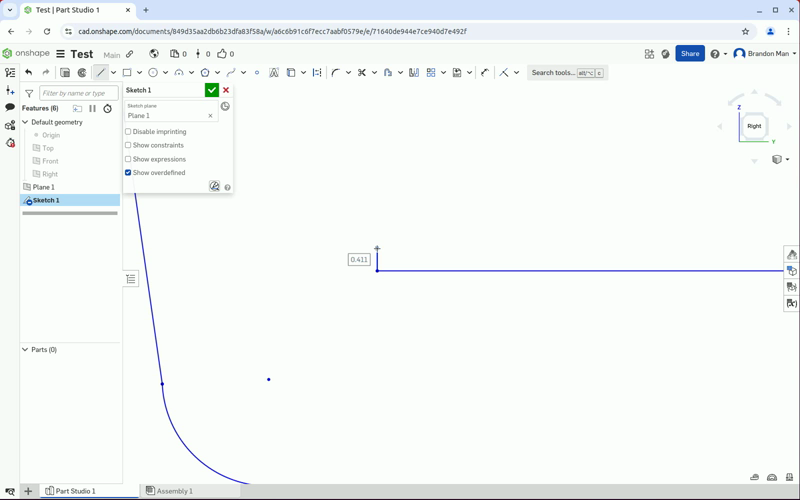
scroll(-6)
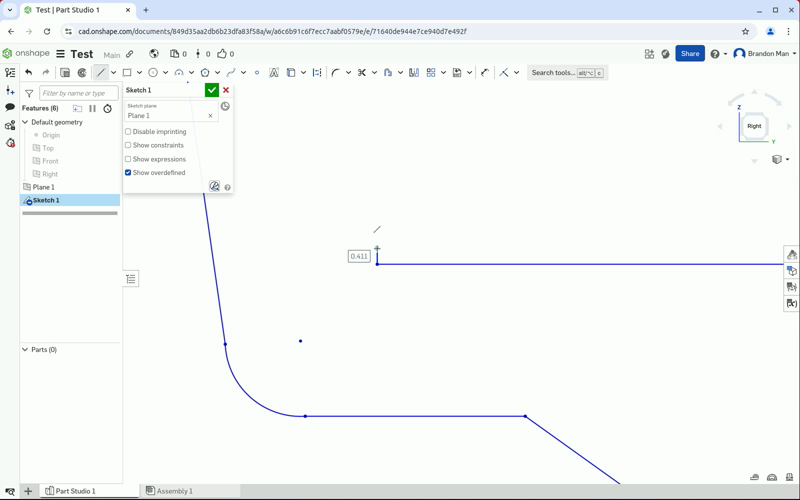
scroll(-6)
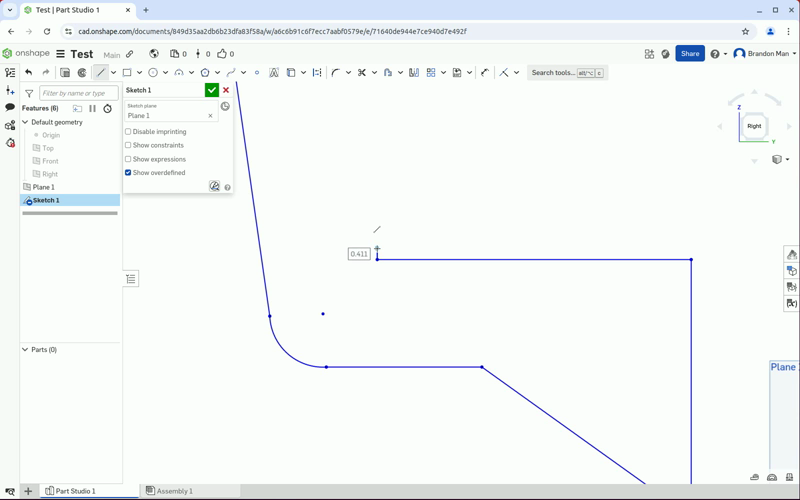
scroll(-6)
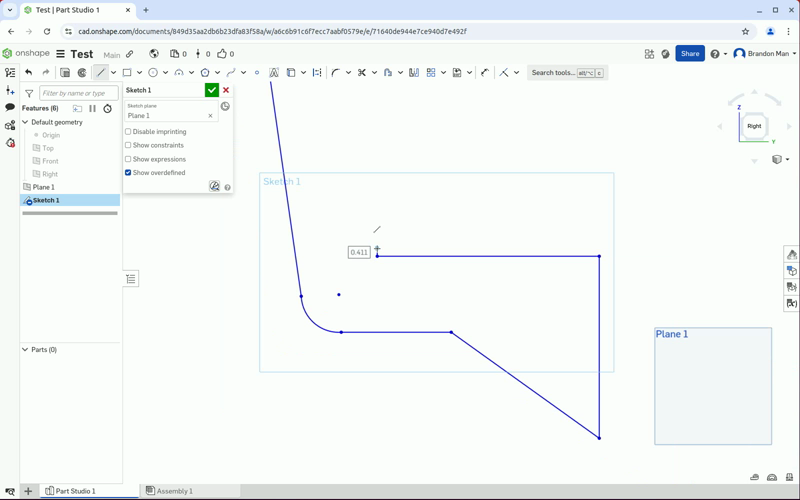
scroll(-6)
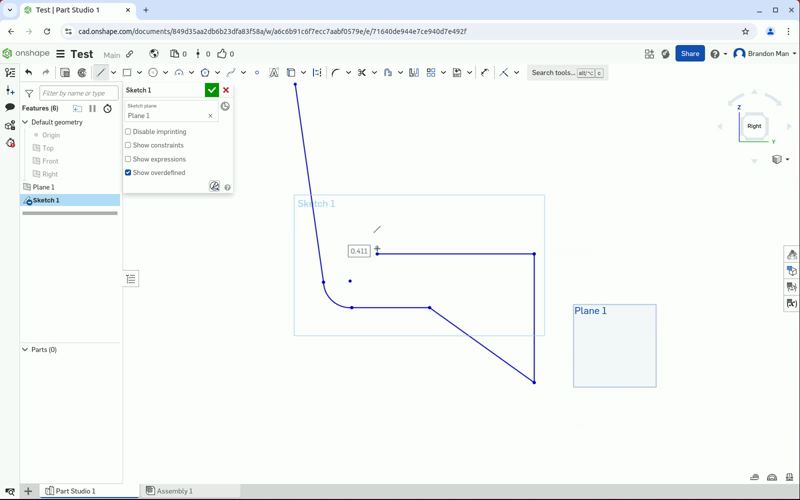
scroll(-6)
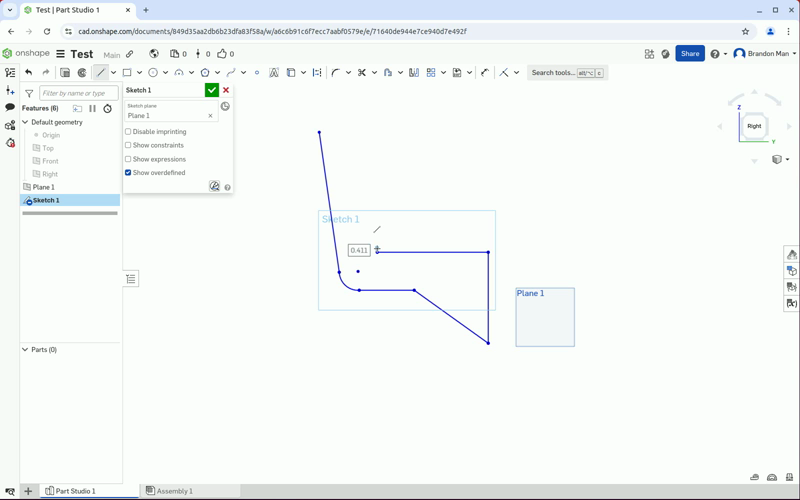
scroll(-6)
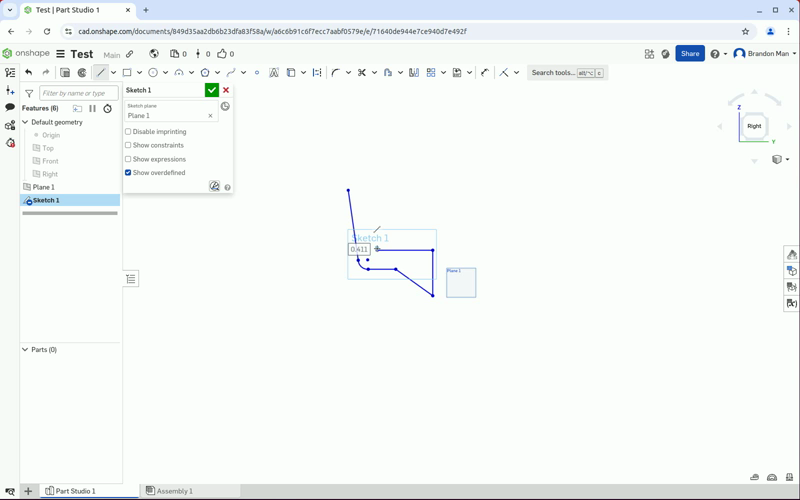
key_up(shift)
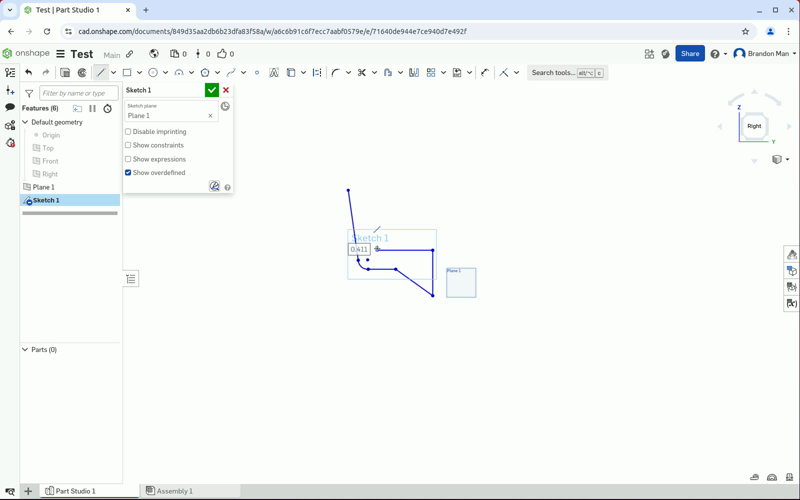
key_down(shift)
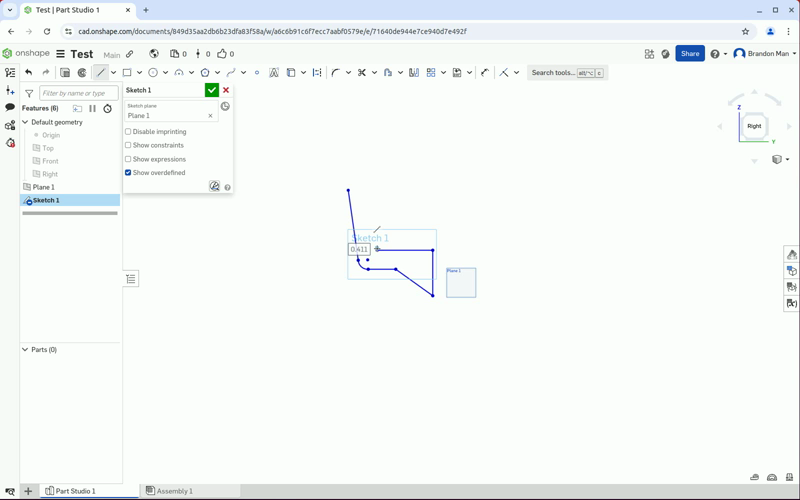
mouse_move(407, 248)
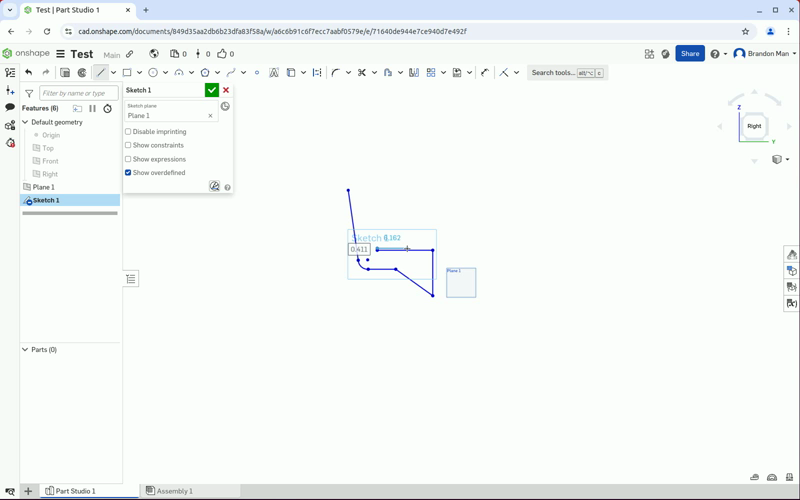
mouse_move(432, 248)
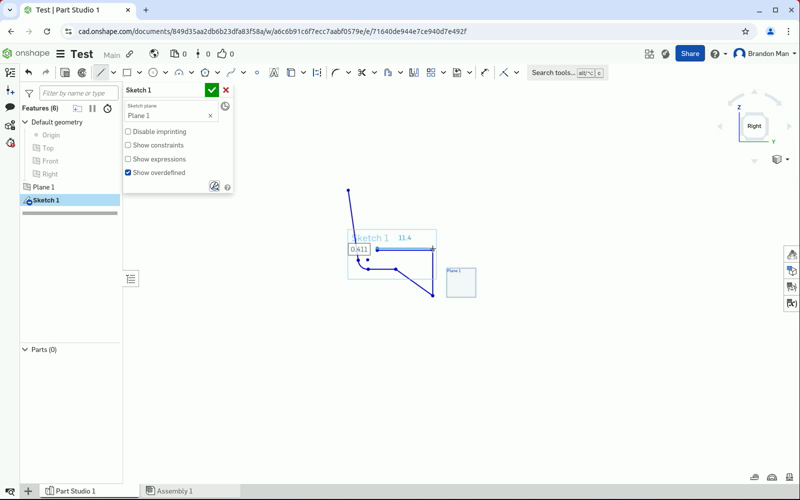
scroll(6)
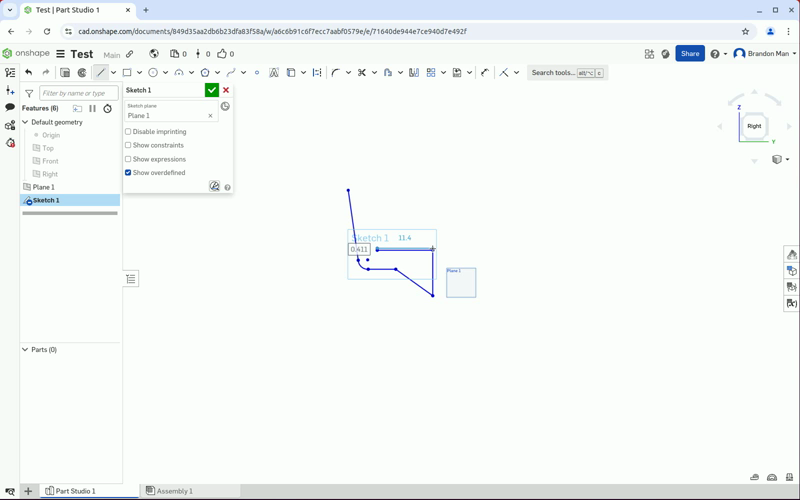
scroll(6)
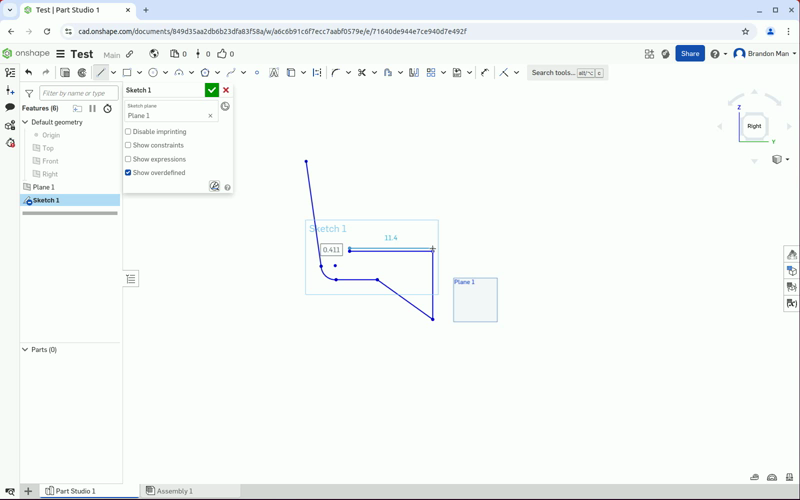
scroll(6)
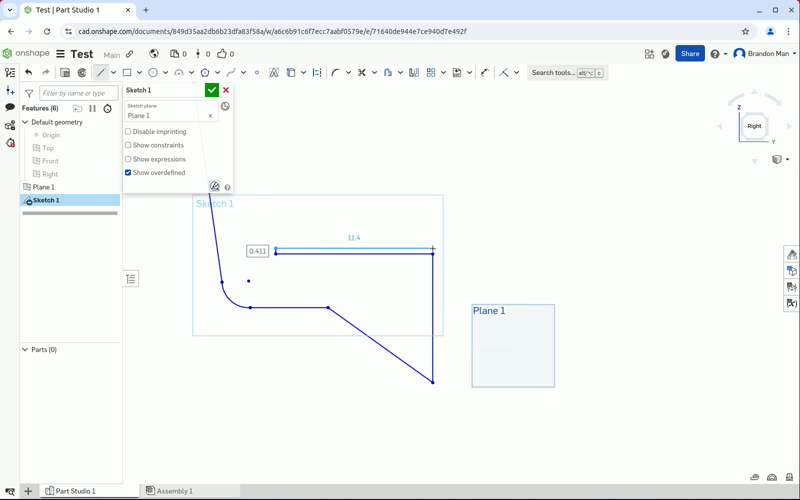
scroll(6)
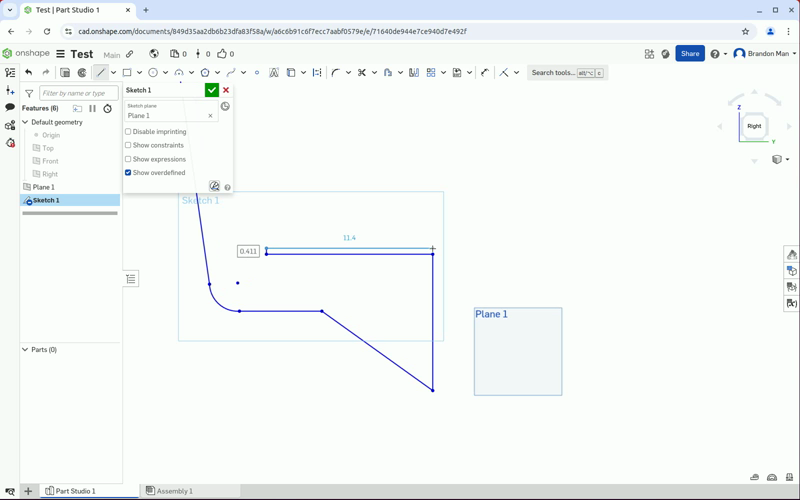
scroll(6)
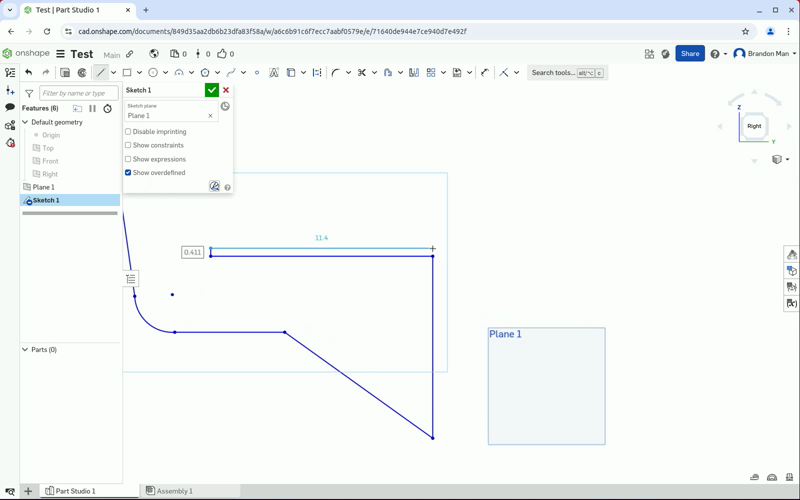
scroll(6)
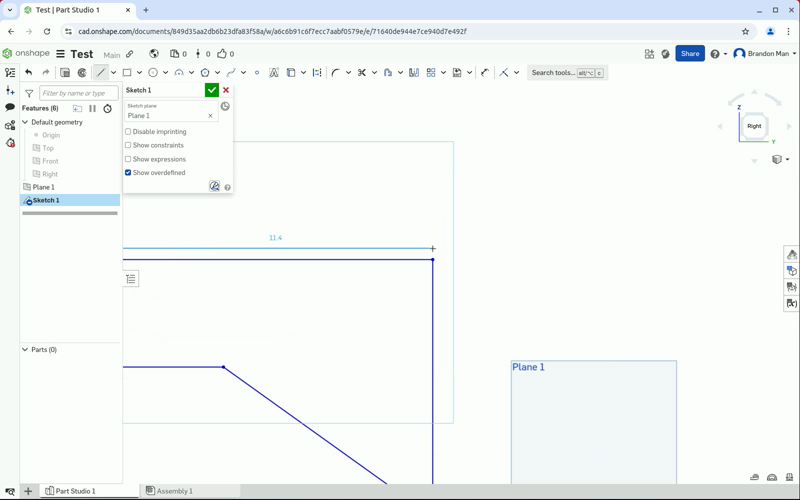
scroll(6)
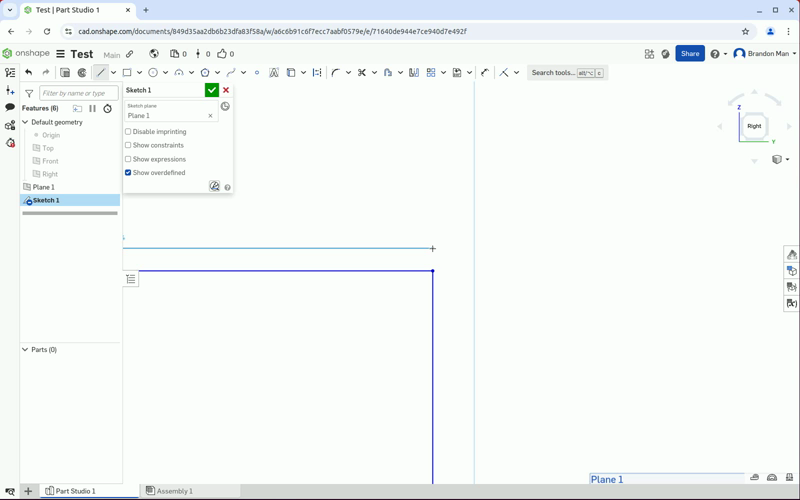
click(432, 248)
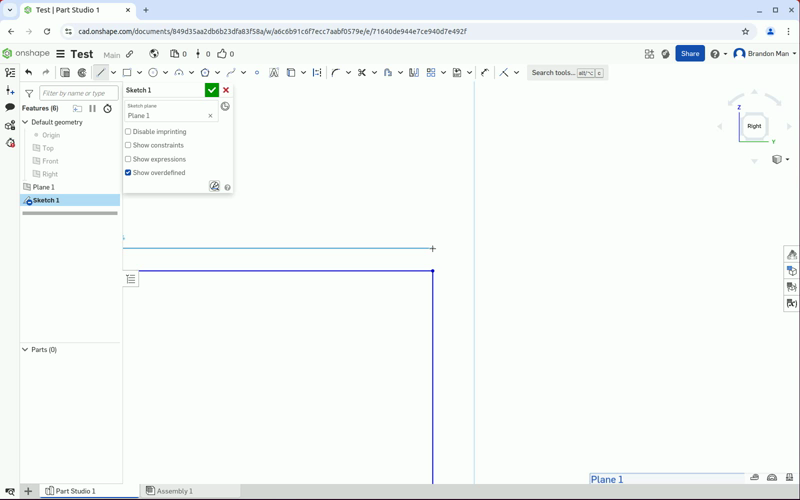
scroll(-6)
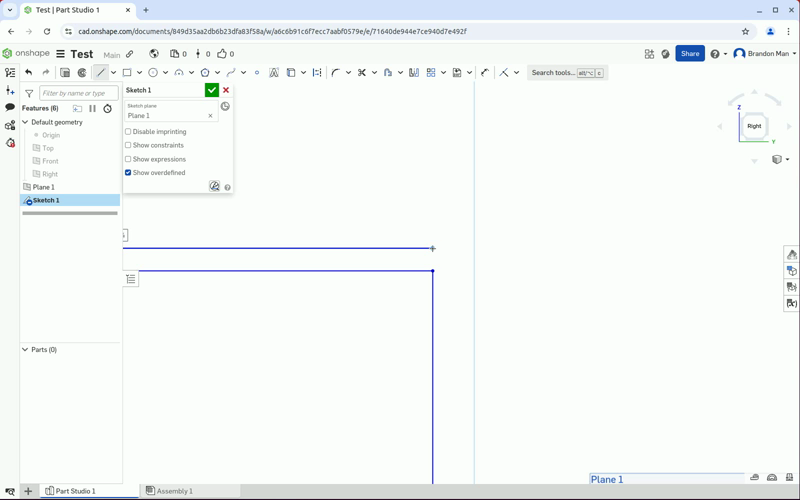
scroll(-6)
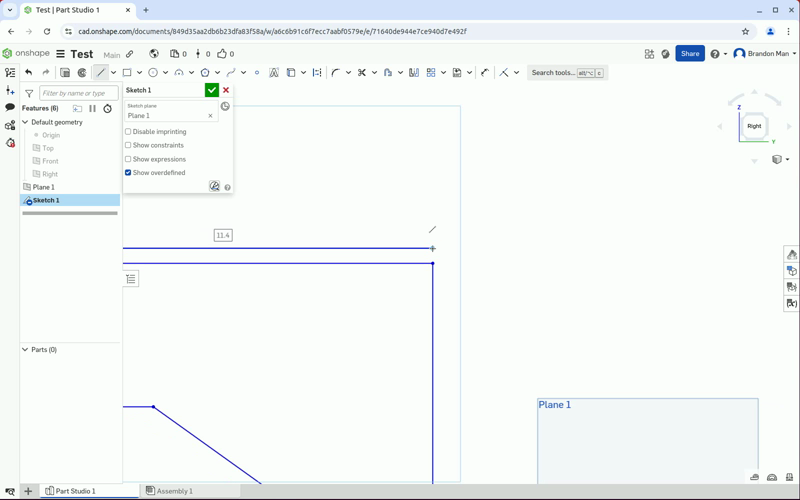
scroll(-6)
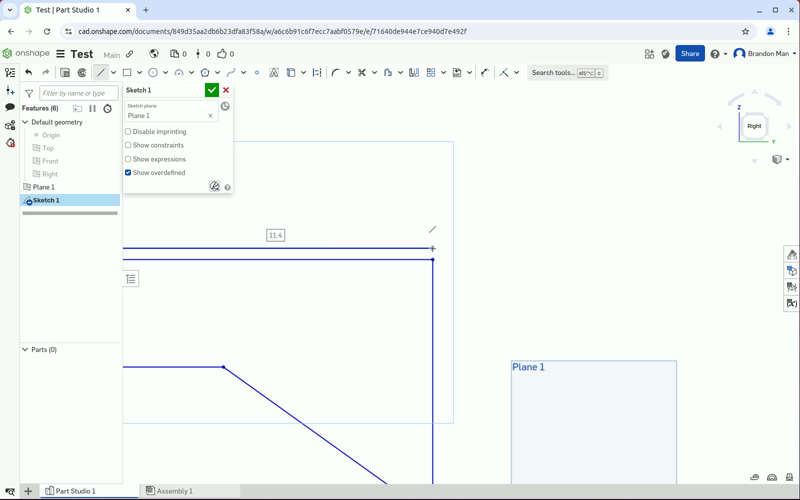
scroll(-6)
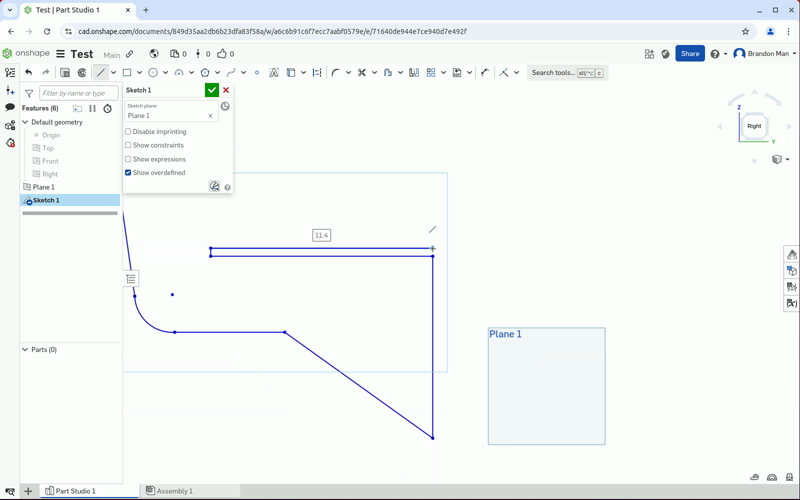
scroll(-6)
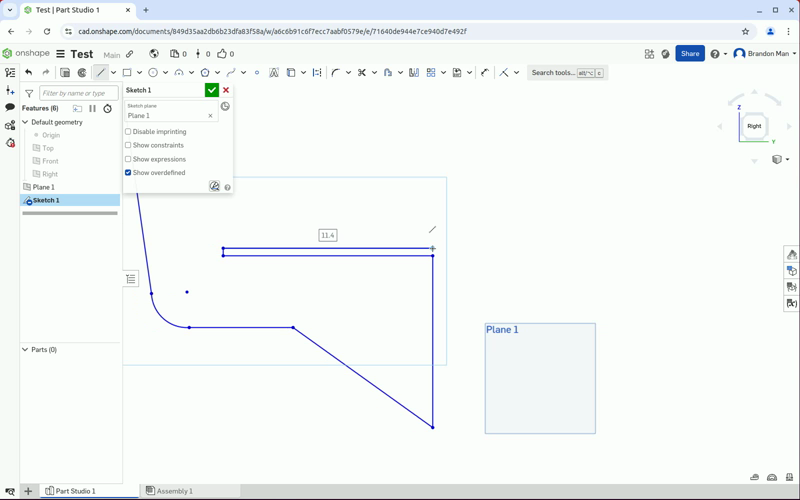
scroll(-6)
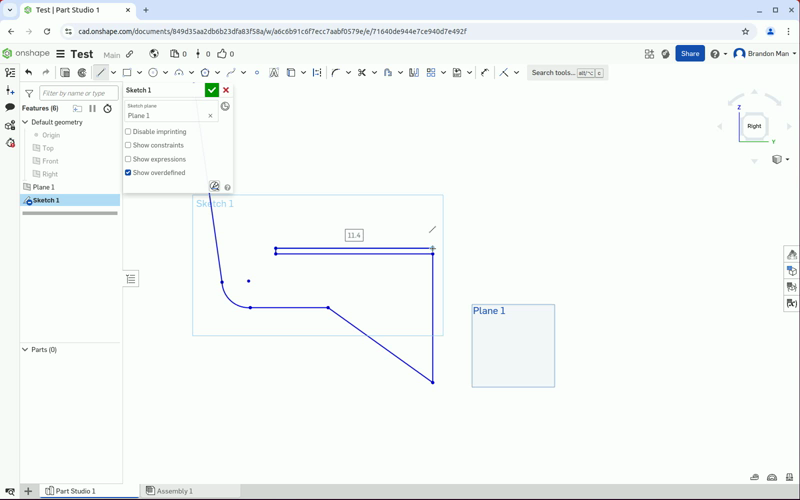
scroll(-6)
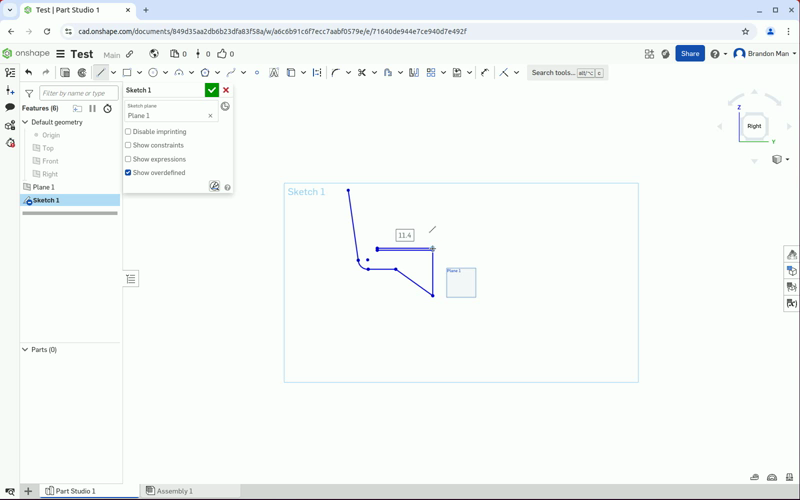
key_up(shift)
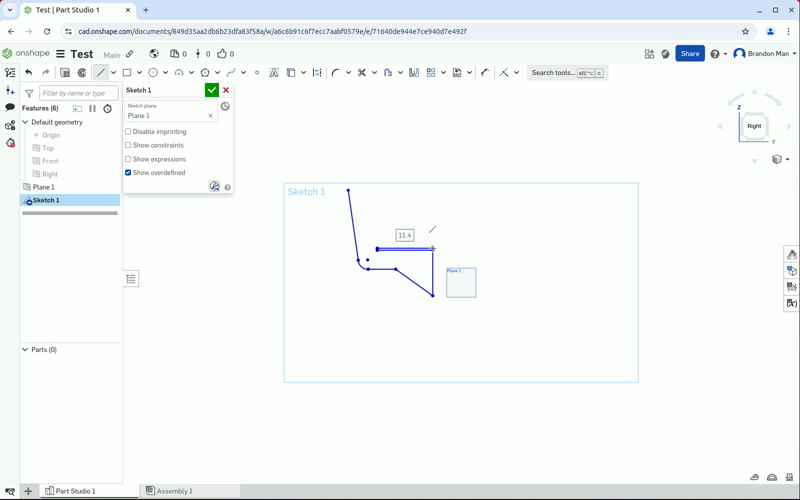
key_down(shift)
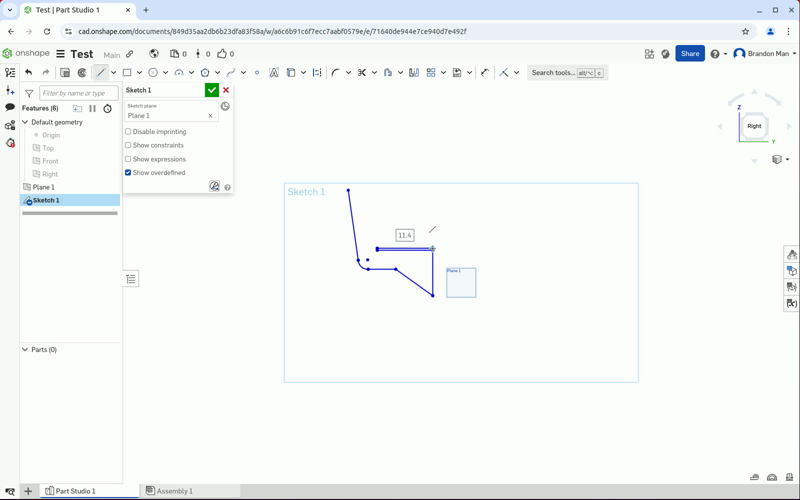
mouse_move(462, 248)
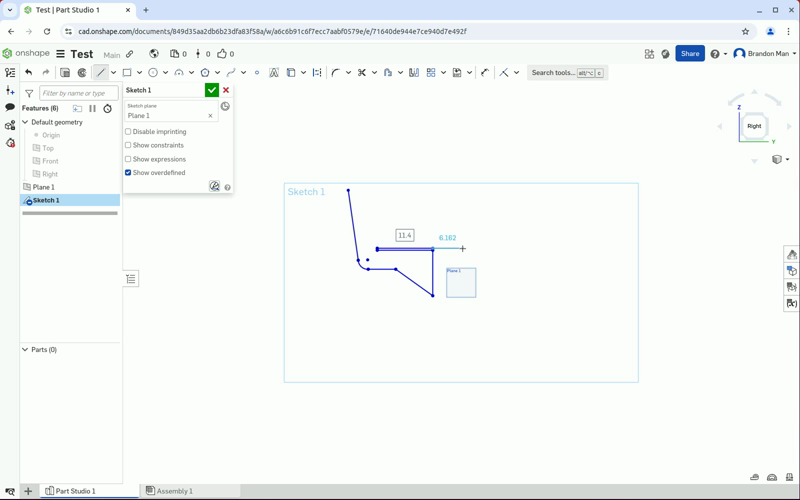
mouse_move(432, 225)
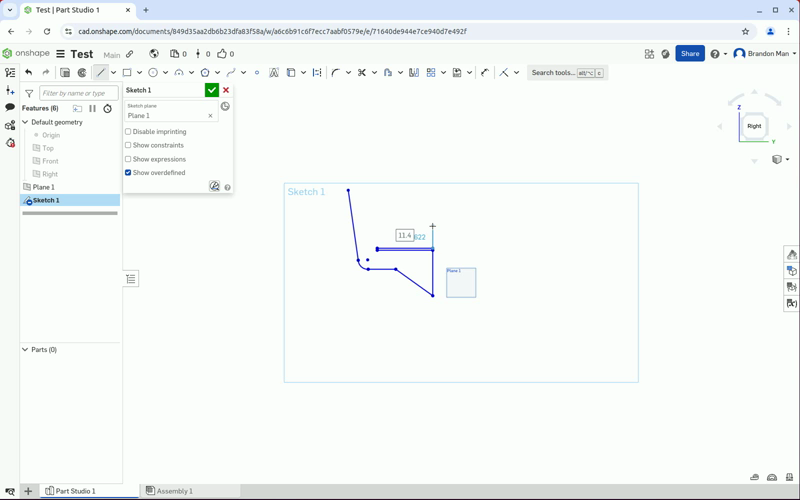
click(432, 225)
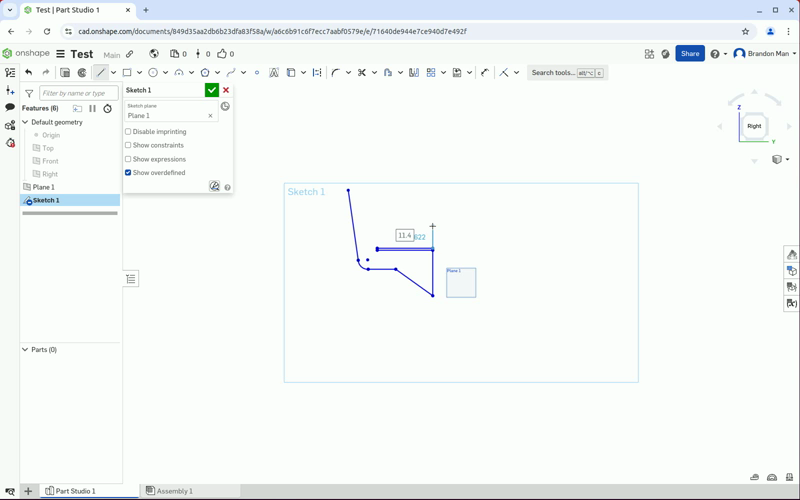
key_up(shift)
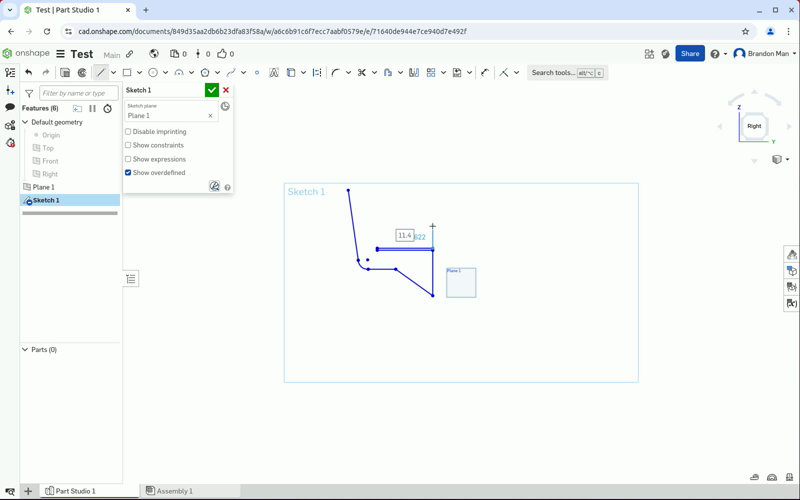
key_down(shift)
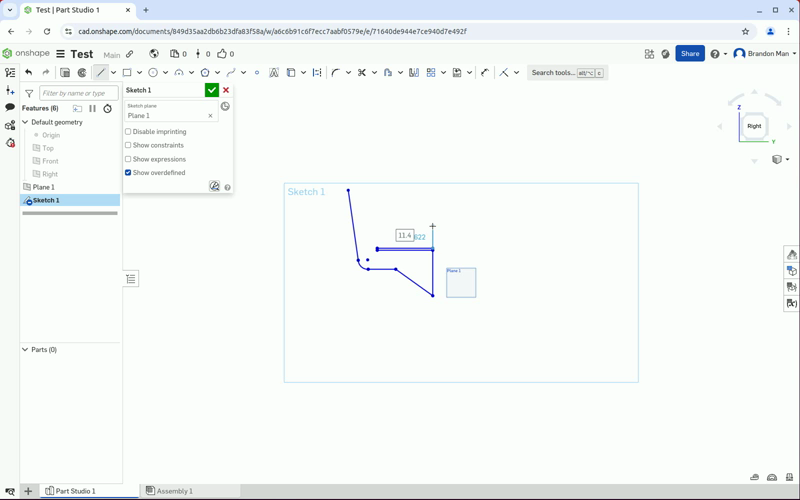
mouse_move(357, 184)
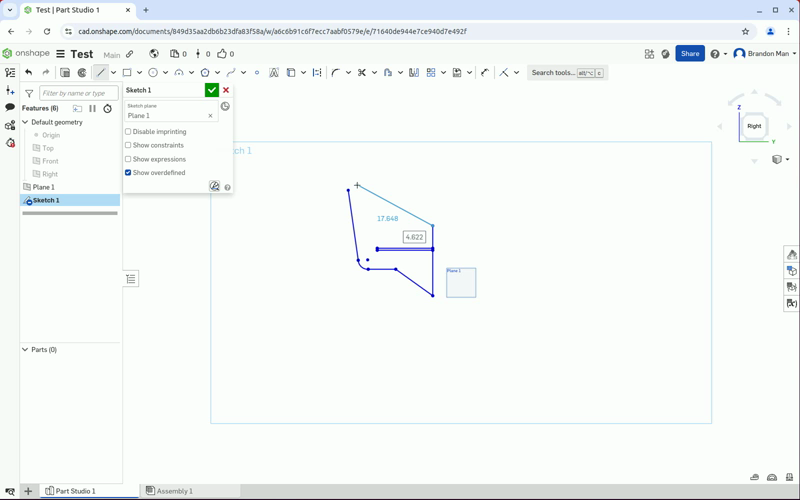
click(357, 184)
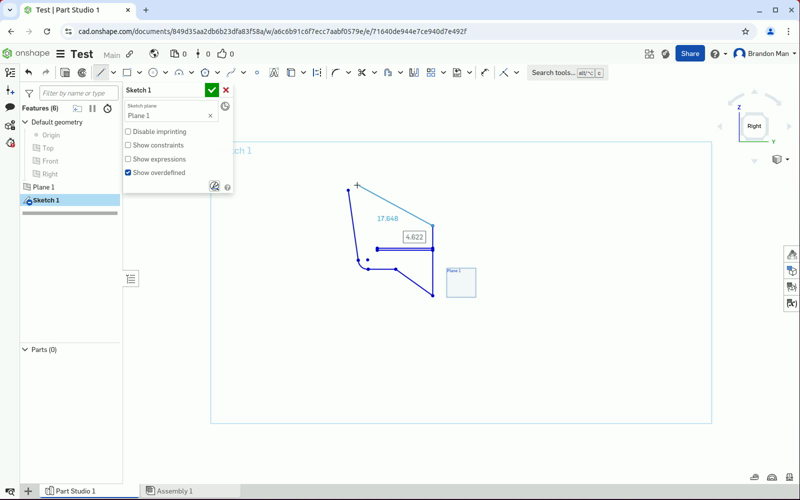
key_up(shift)
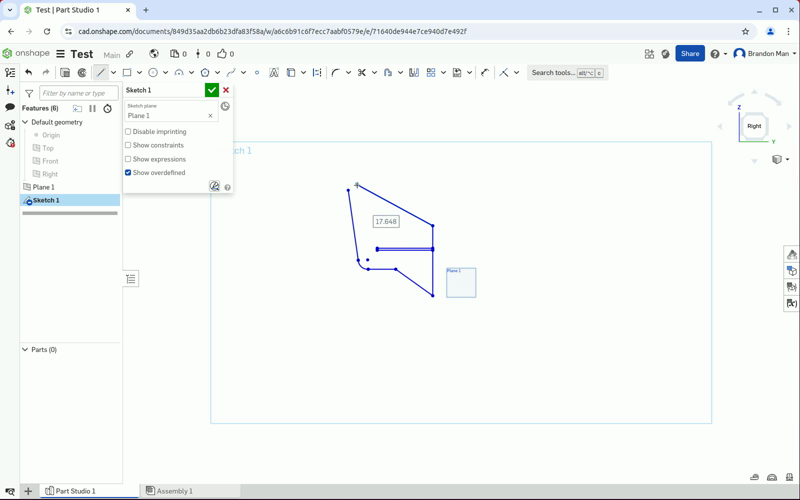
key(esc)
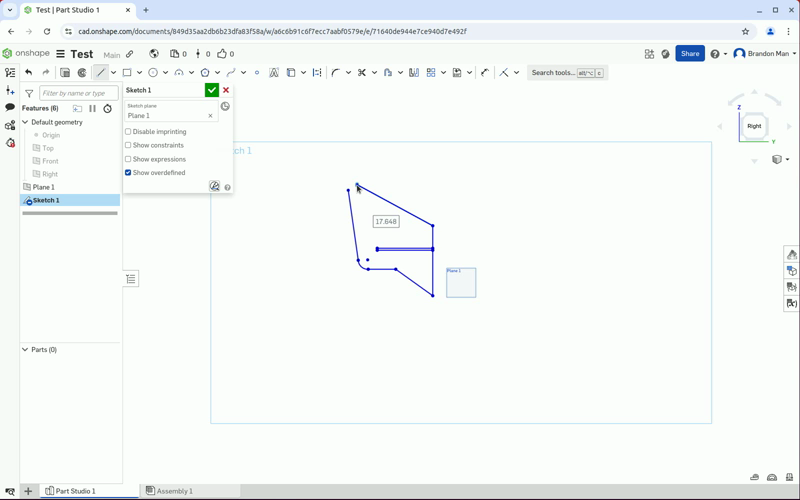
key(a)
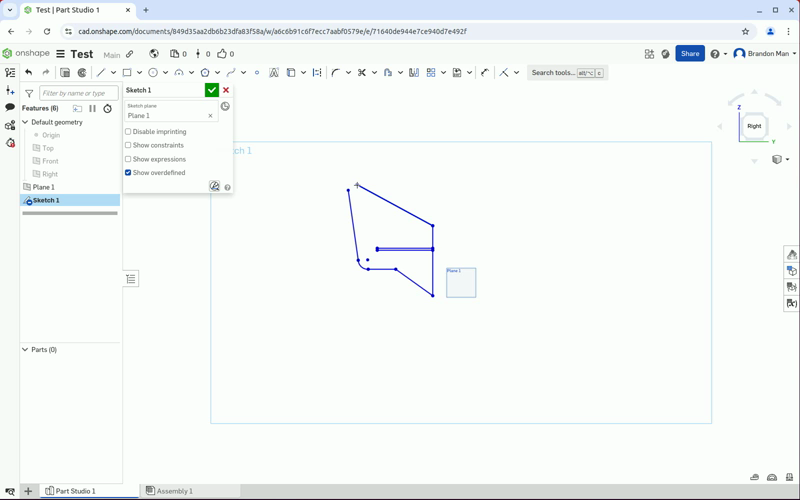
mouse_move(357, 184)
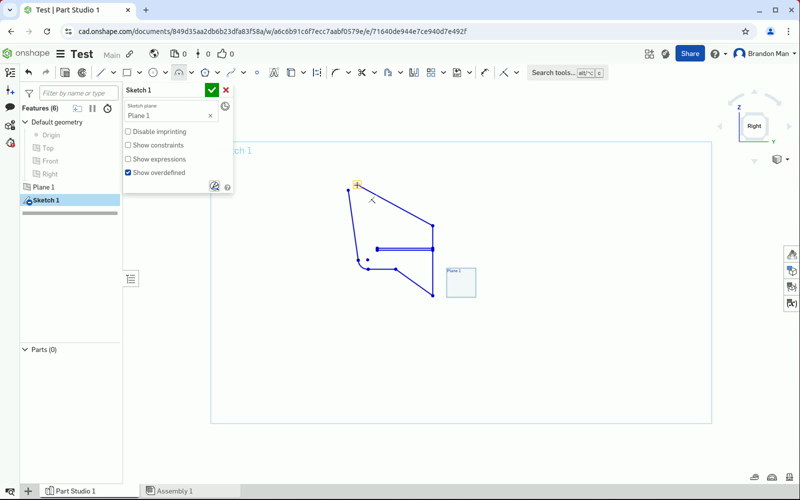
click(357, 184)
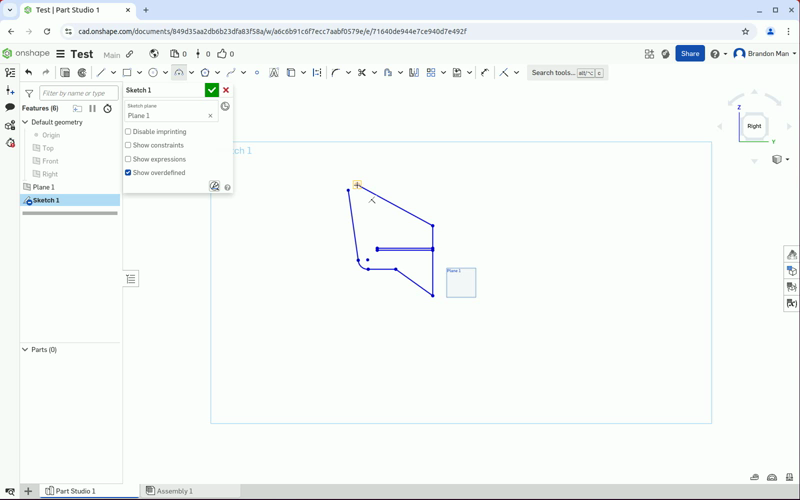
mouse_move(348, 190)
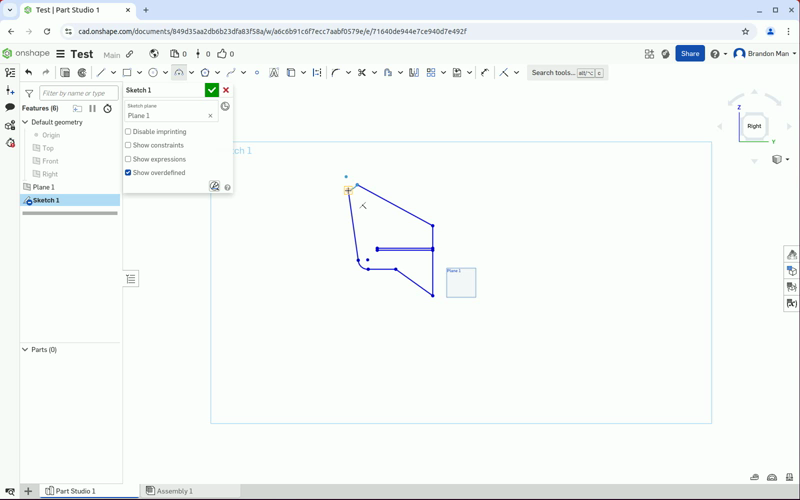
click(348, 190)
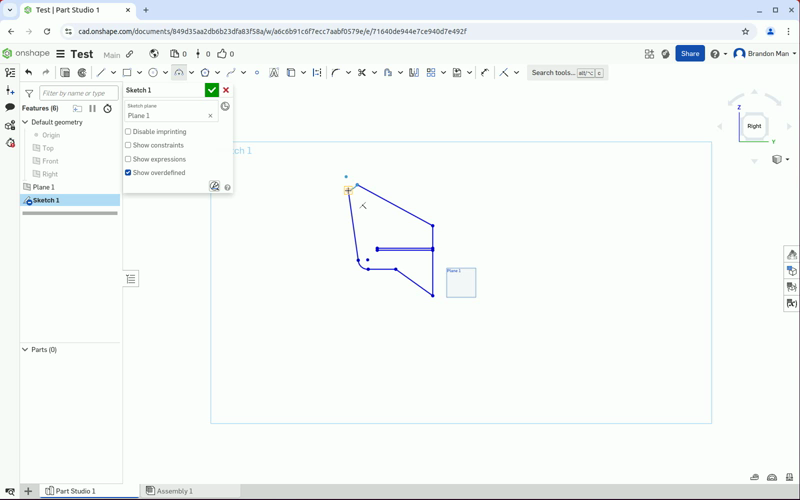
key_down(shift)
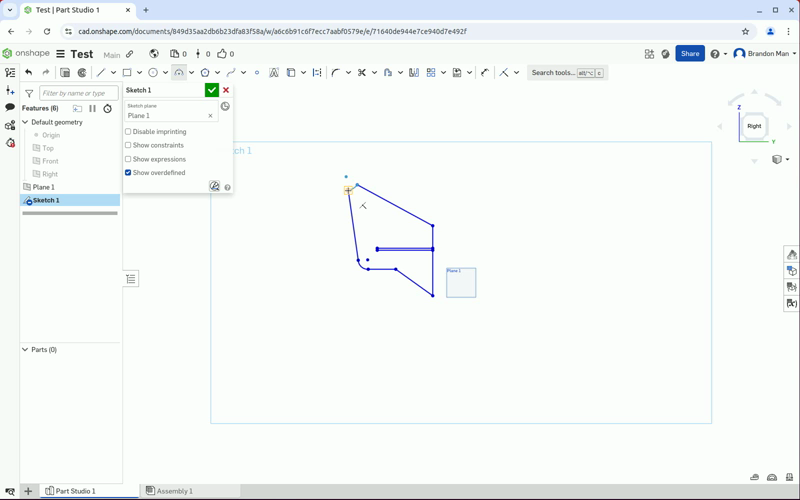
mouse_move(357, 194)
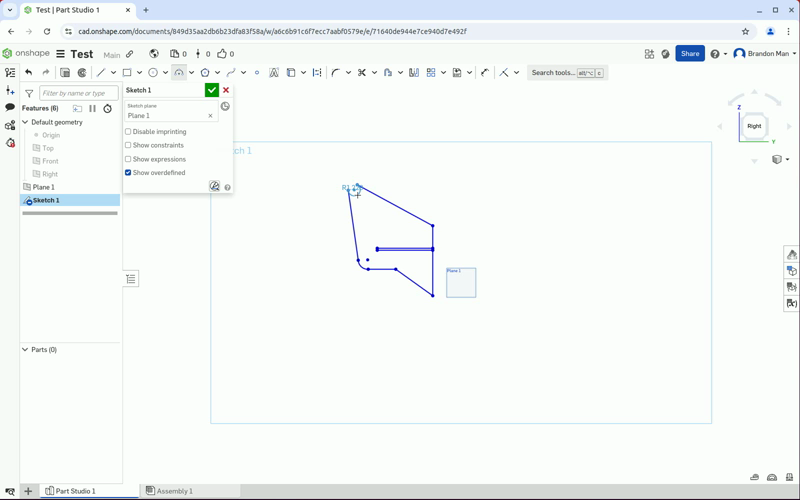
click(357, 194)
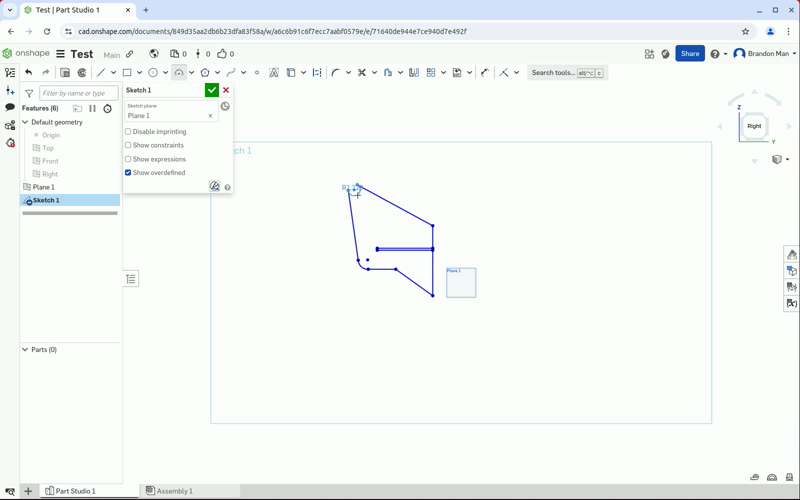
key_up(shift)
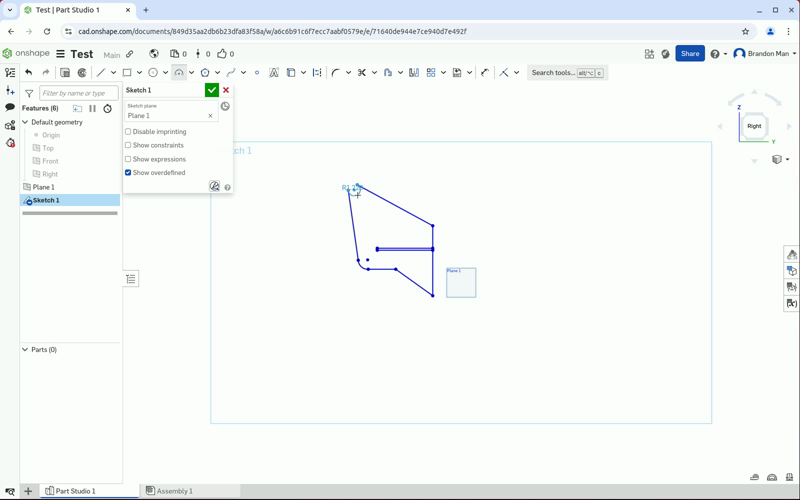
key(esc)
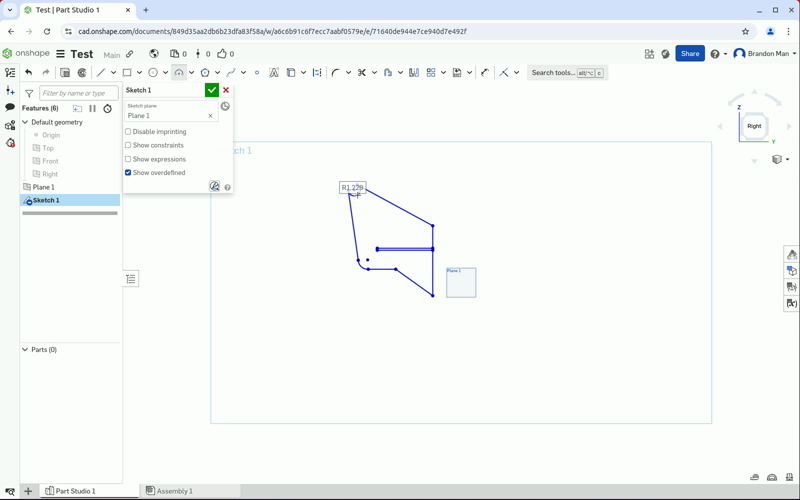
key(c)
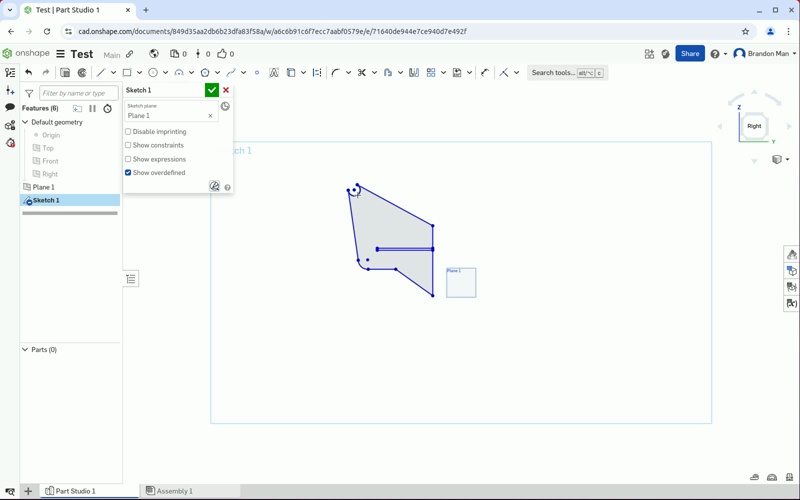
key_down(shift)
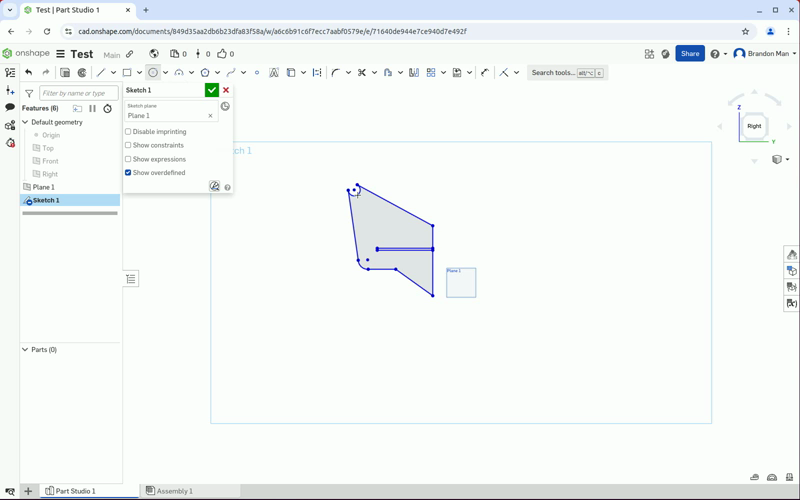
mouse_move(368, 259)
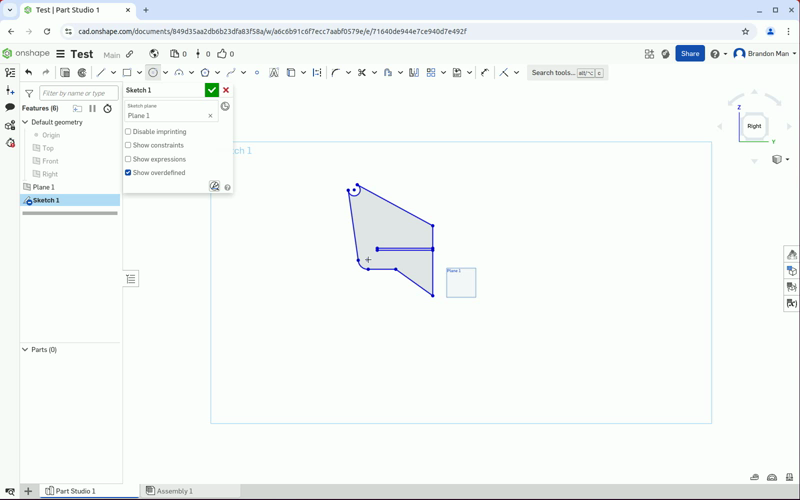
click(368, 259)
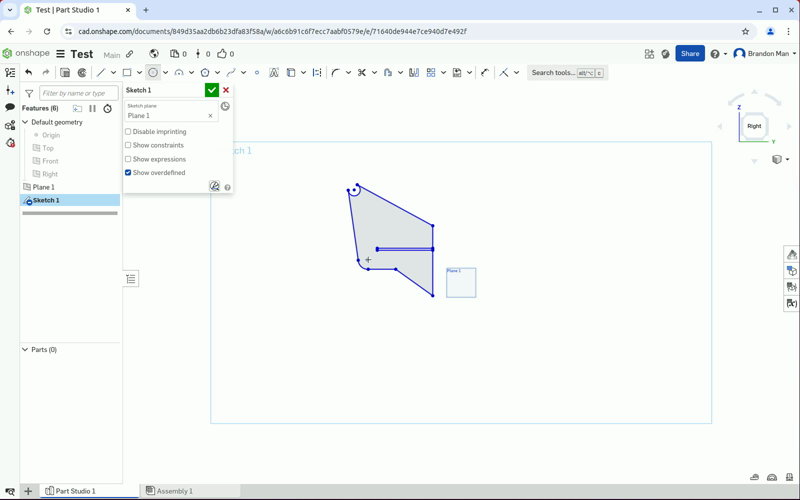
key_up(shift)
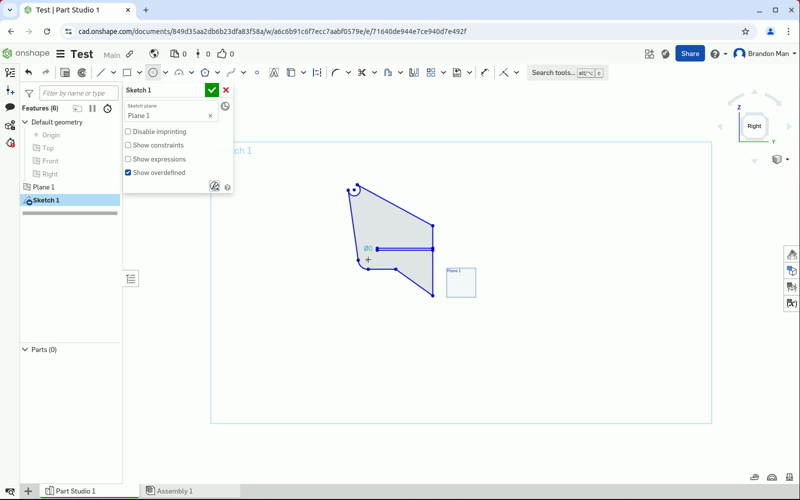
mouse_move(374, 259)
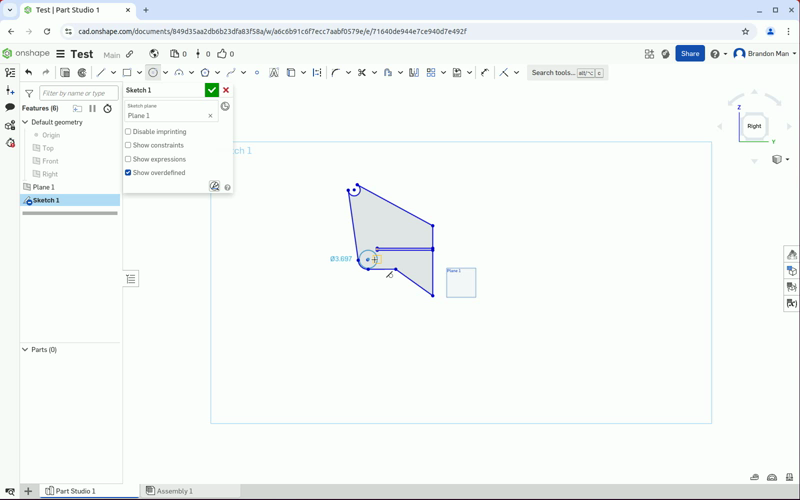
click(374, 259)
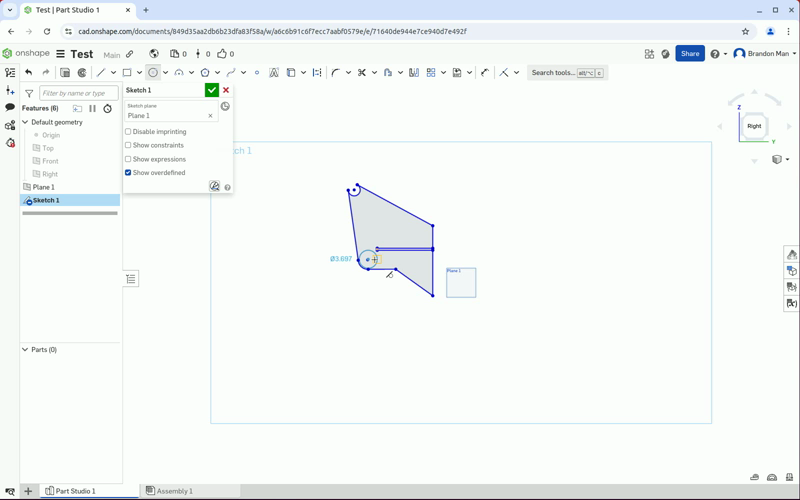
key(esc)
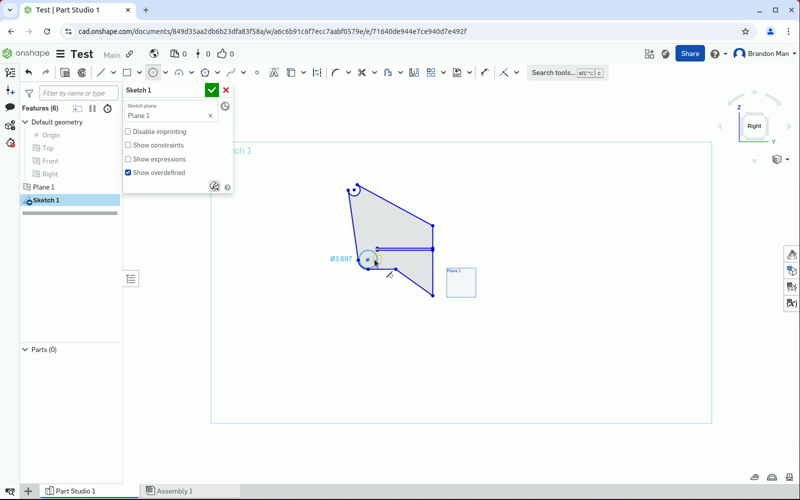
key(l)
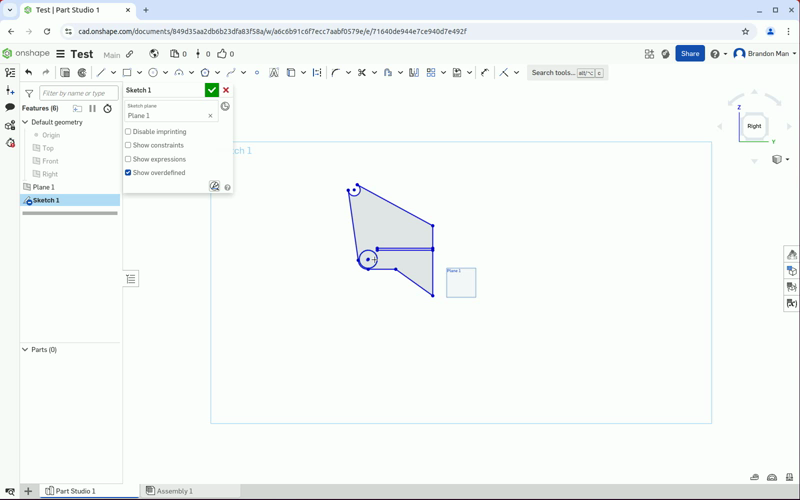
key_down(shift)
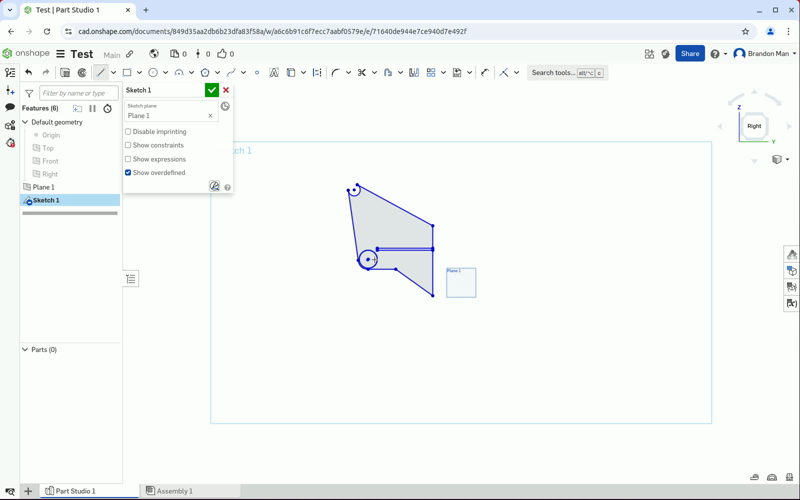
mouse_move(367, 210)
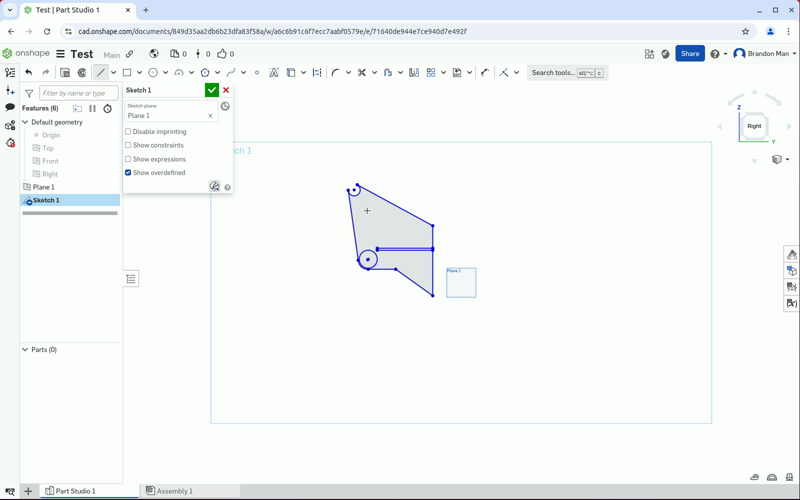
click(367, 210)
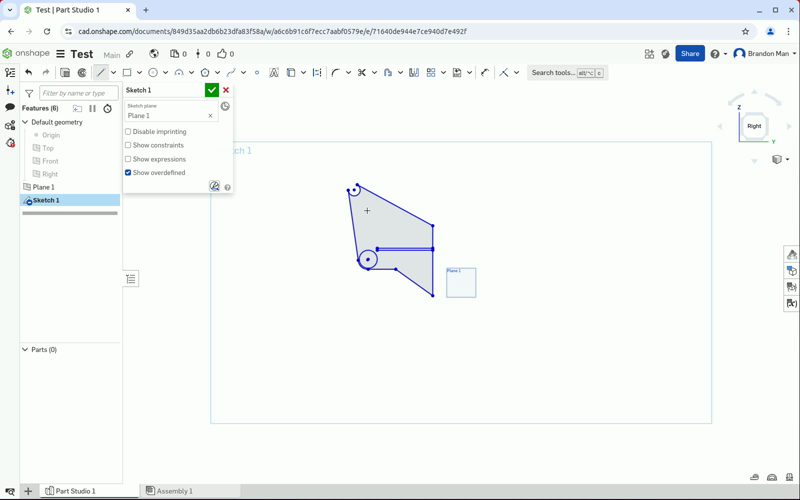
key_up(shift)
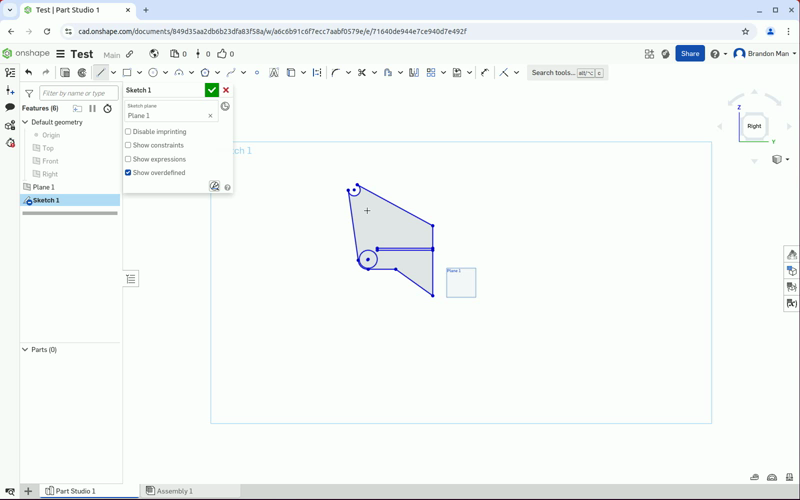
key_down(shift)
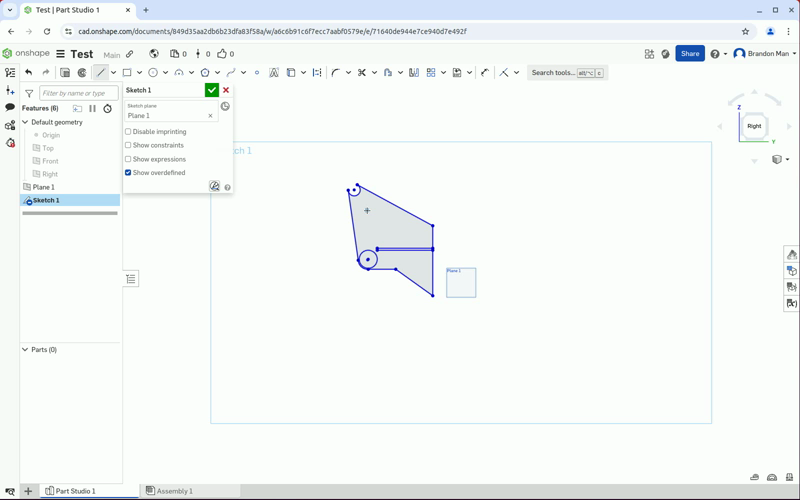
mouse_move(397, 210)
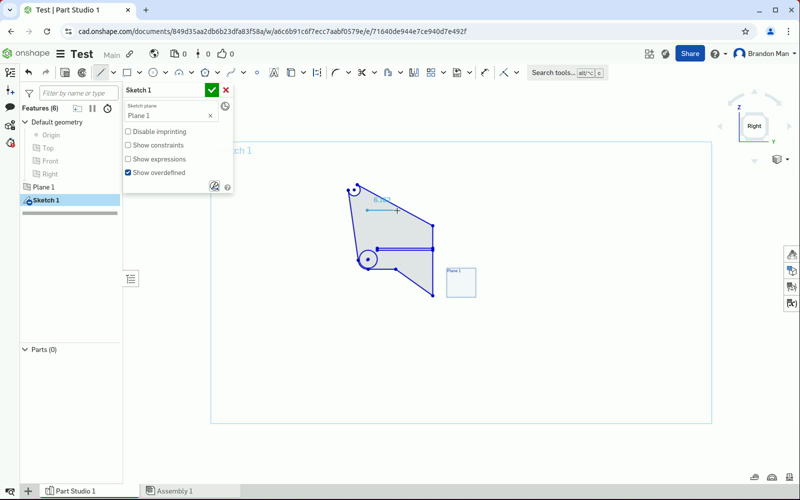
mouse_move(369, 223)
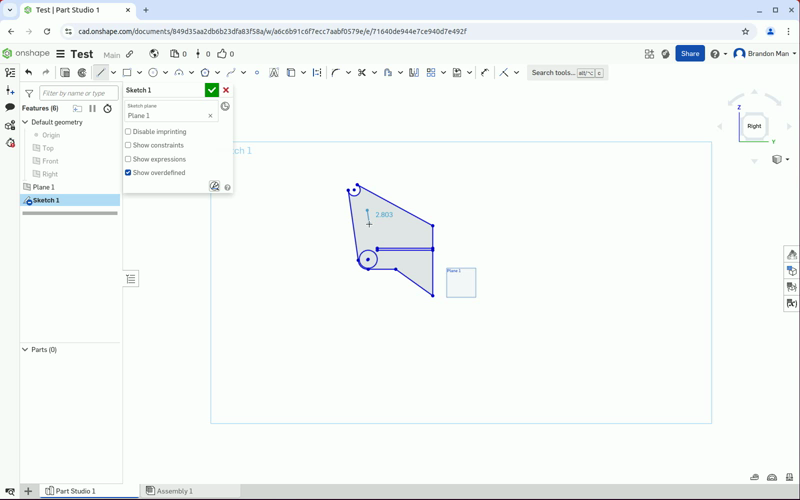
click(369, 223)
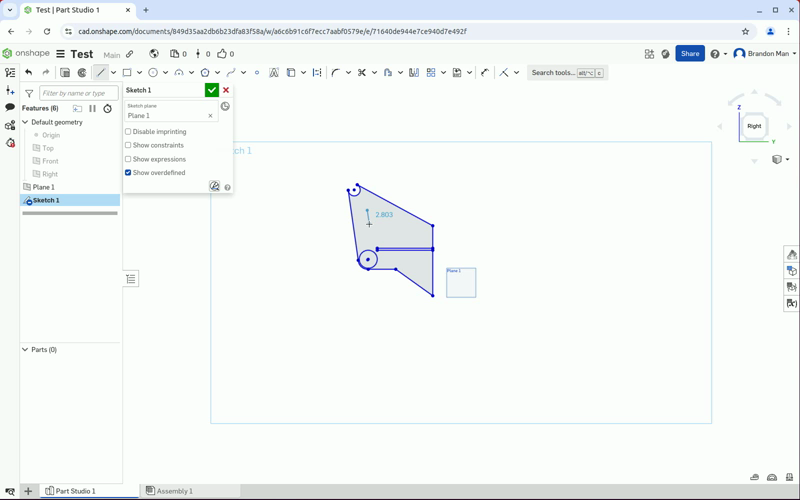
key_up(shift)
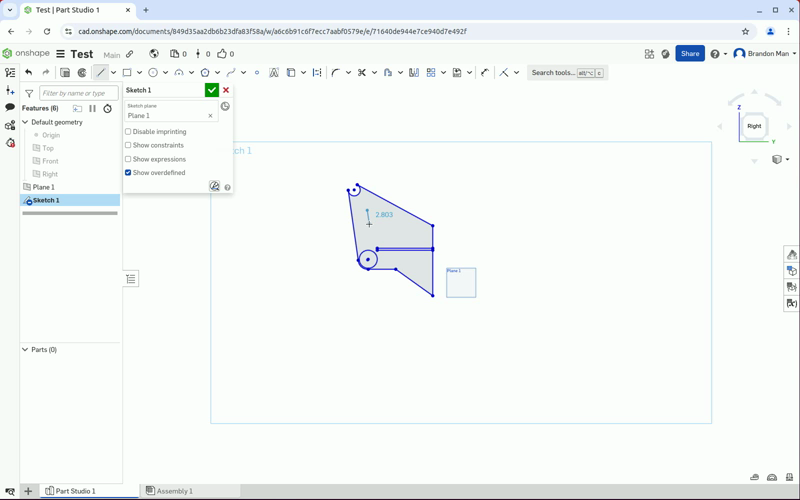
key(esc)
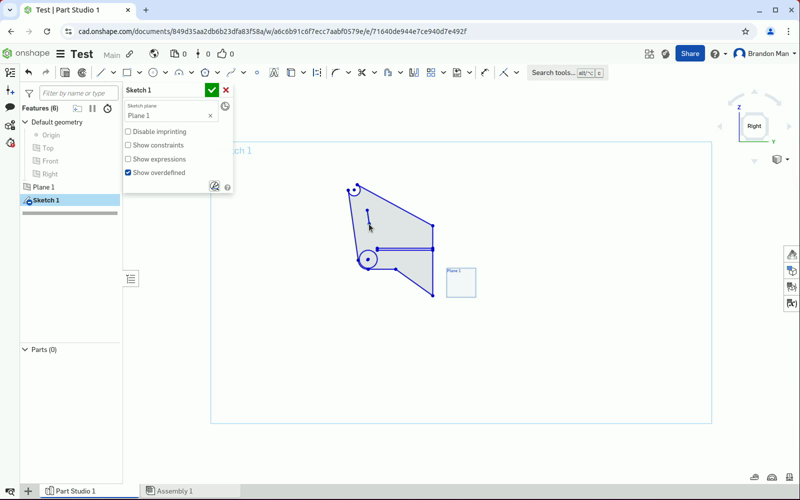
key(a)
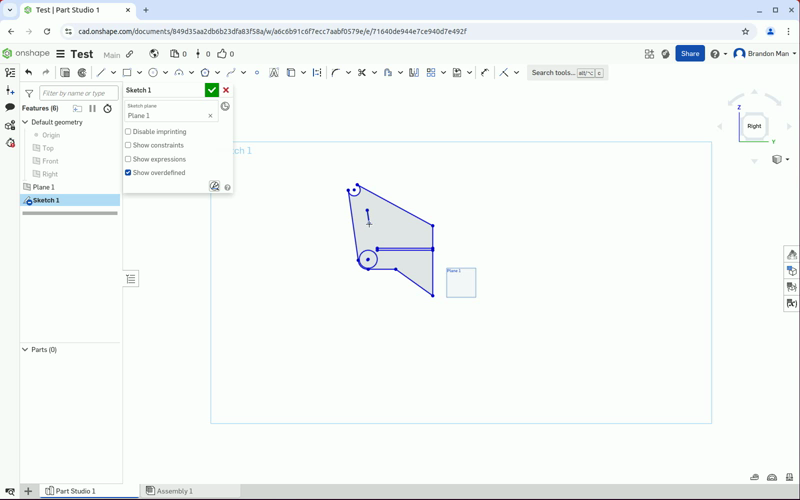
mouse_move(369, 223)
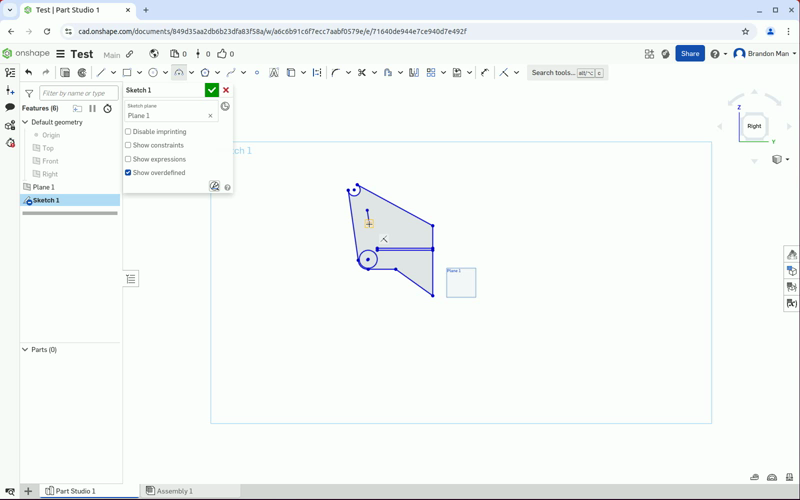
click(369, 223)
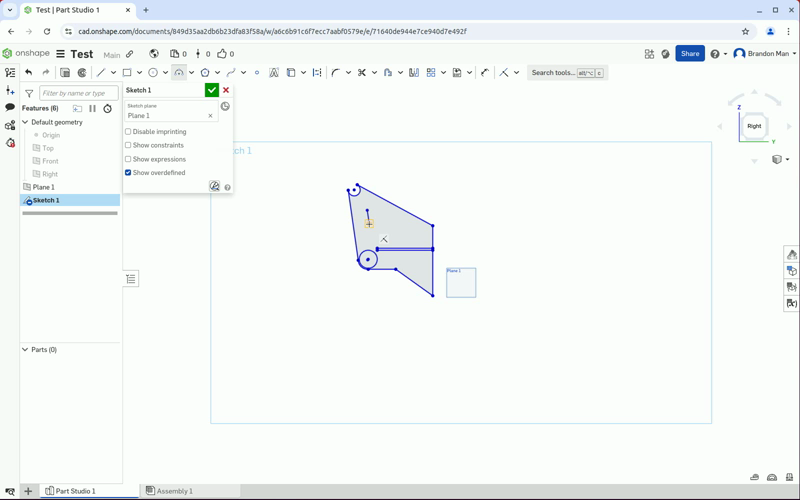
key_down(shift)
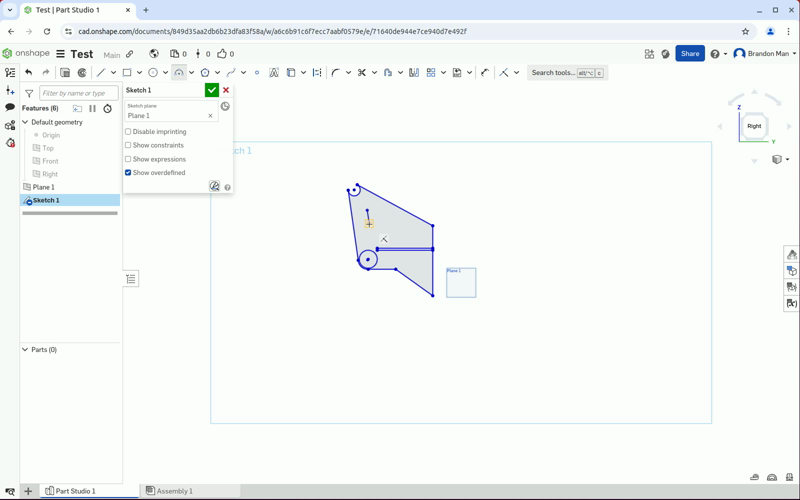
mouse_move(388, 240)
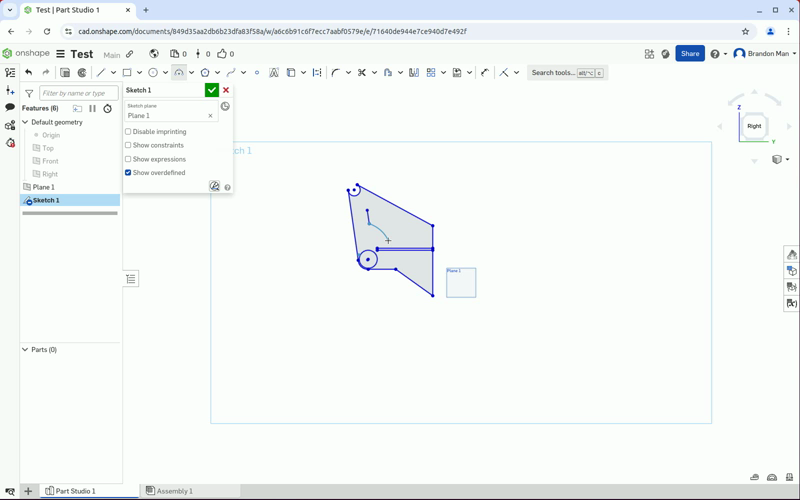
click(388, 240)
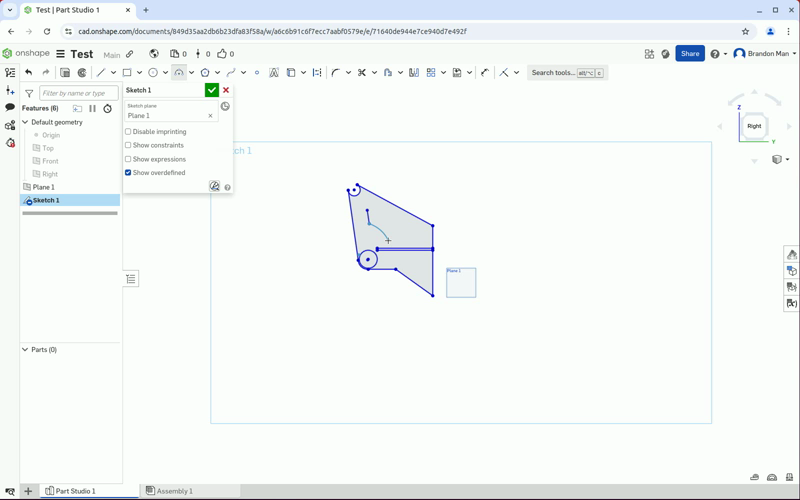
mouse_move(375, 235)
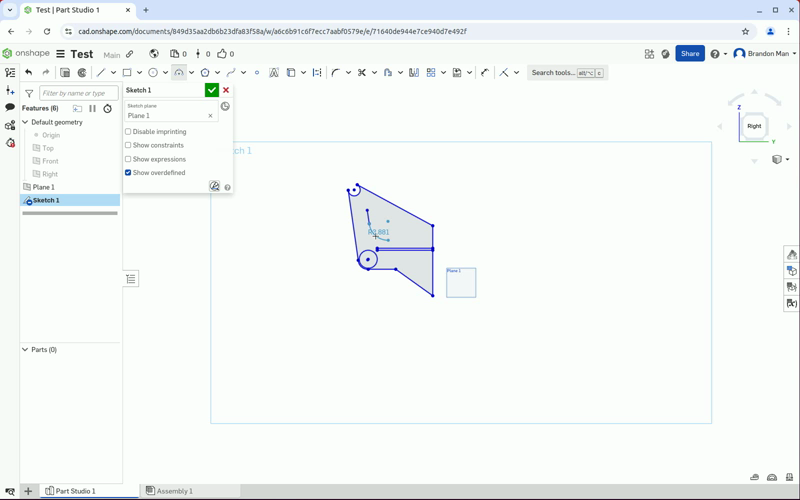
click(375, 235)
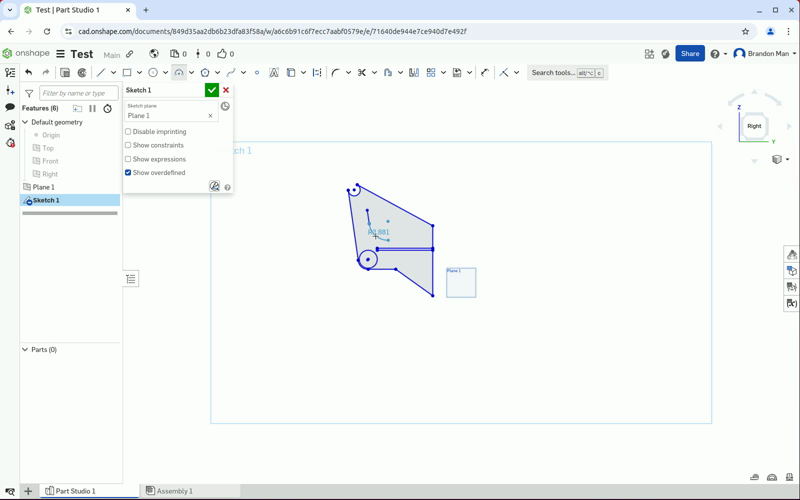
key_up(shift)
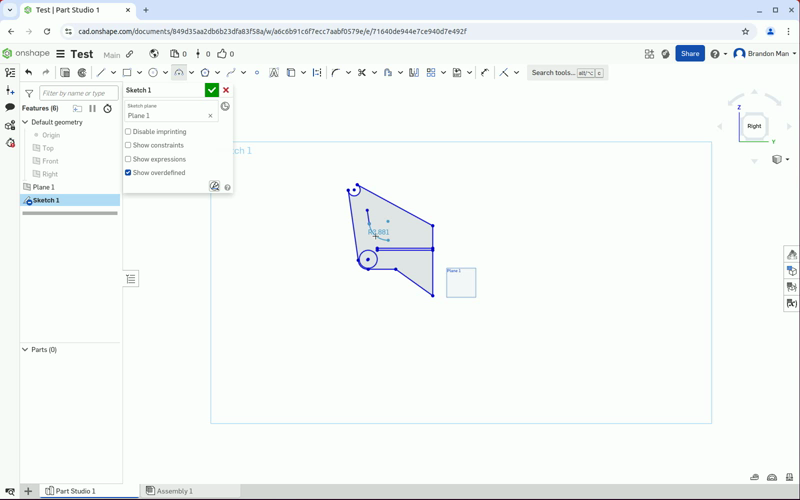
key(esc)
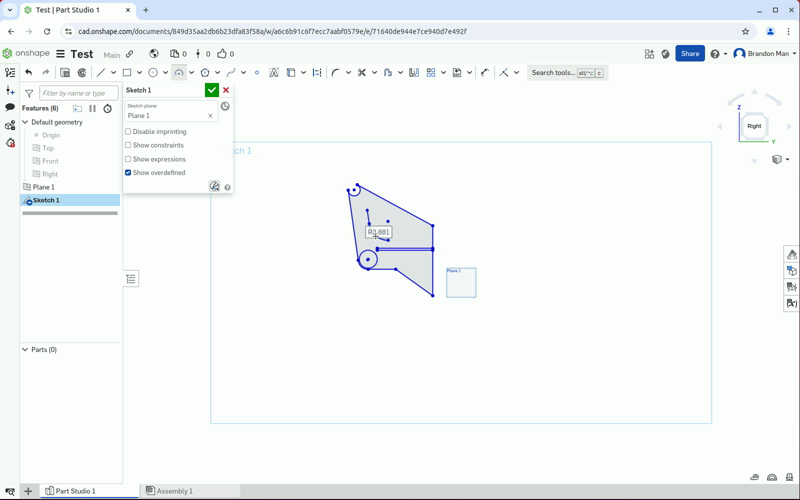
key(l)
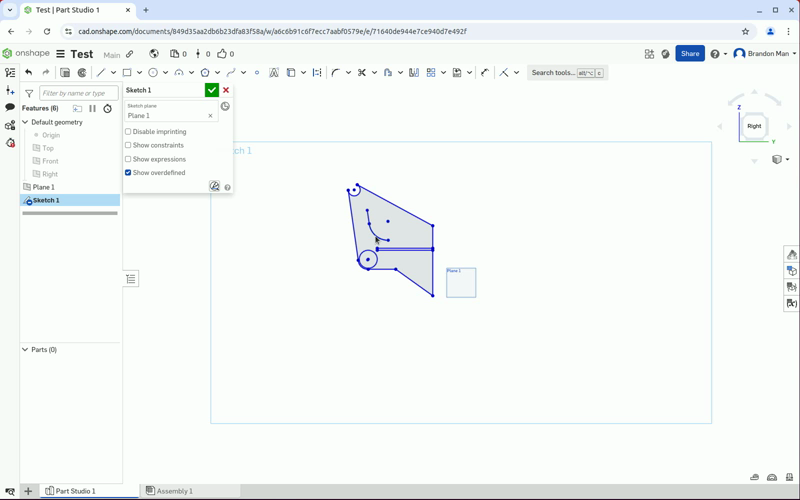
mouse_move(388, 240)
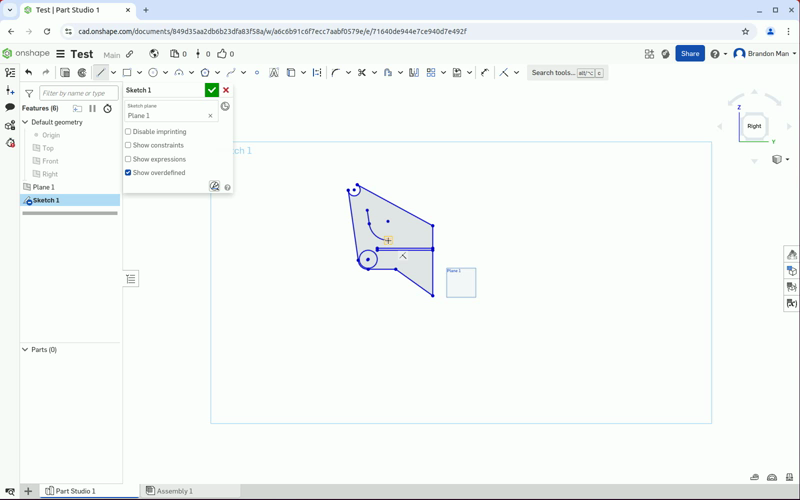
click(388, 240)
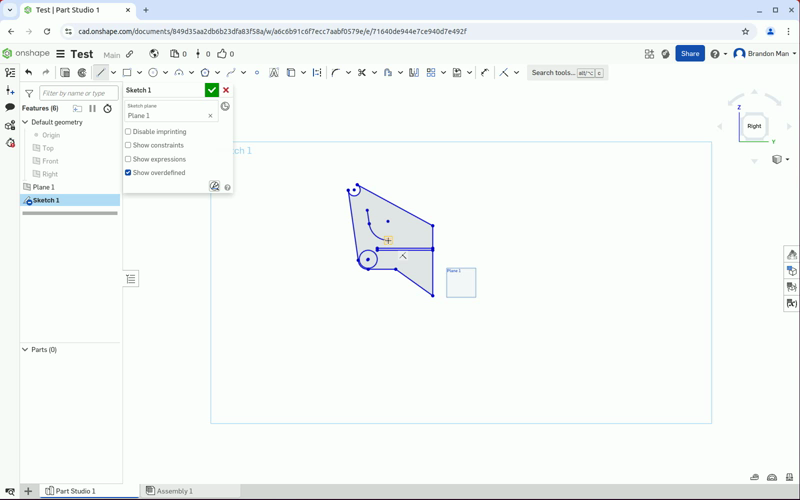
key_down(shift)
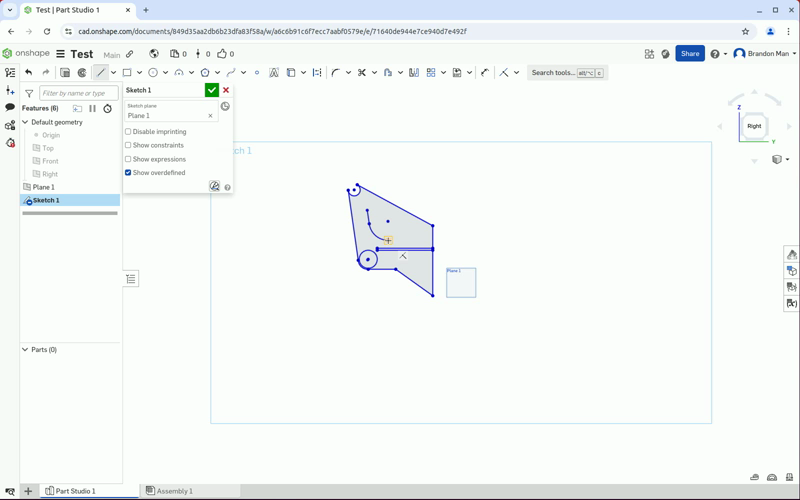
mouse_move(418, 240)
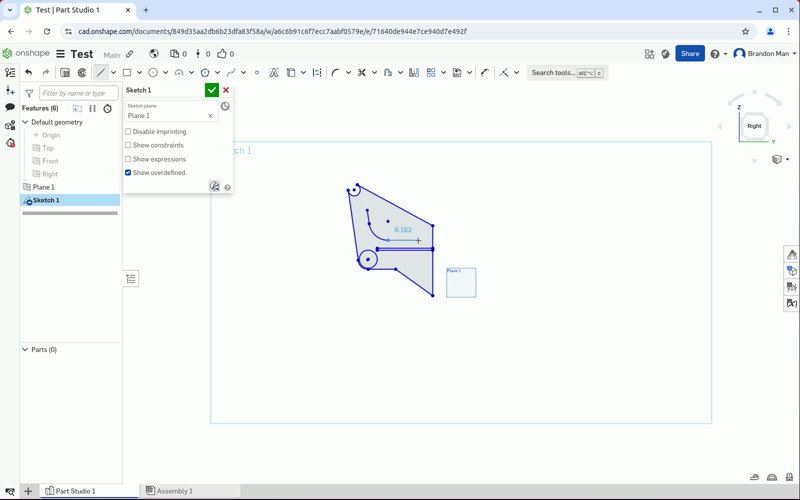
mouse_move(418, 240)
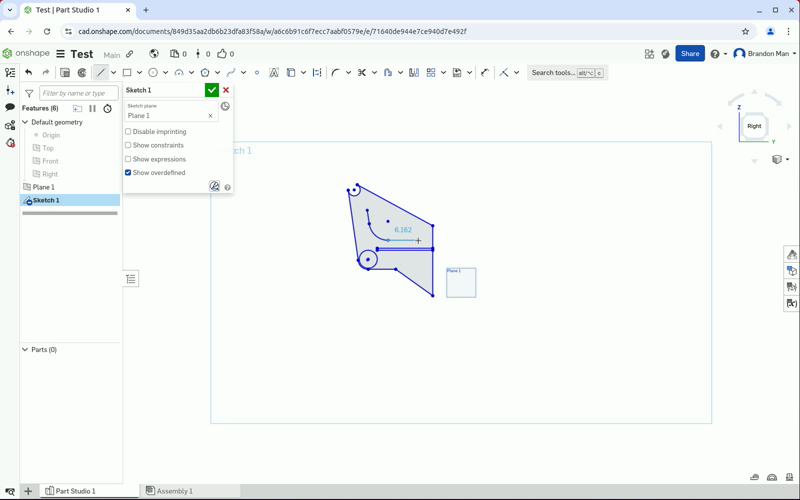
click(418, 240)
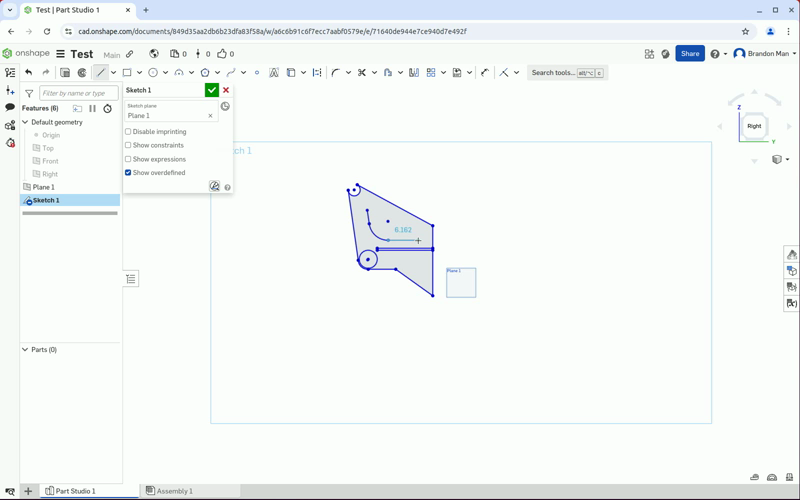
key_up(shift)
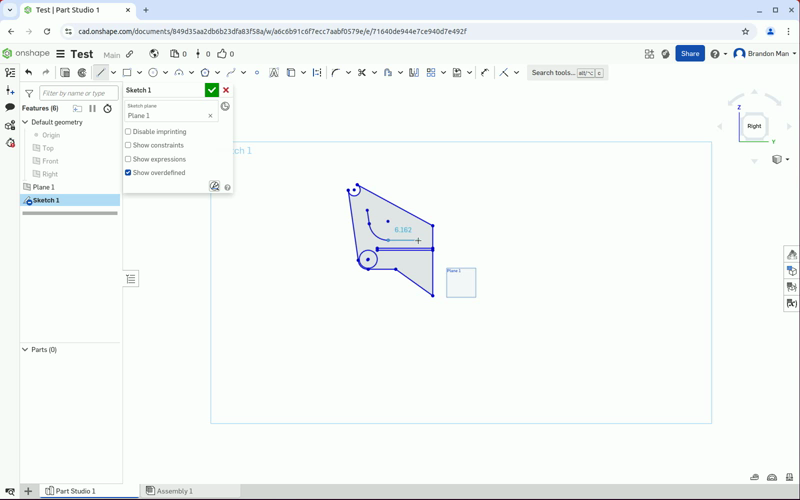
key(esc)
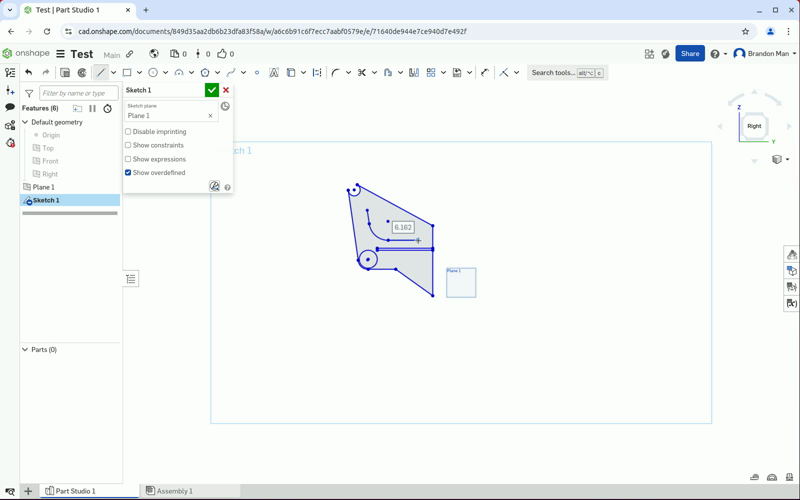
key(a)
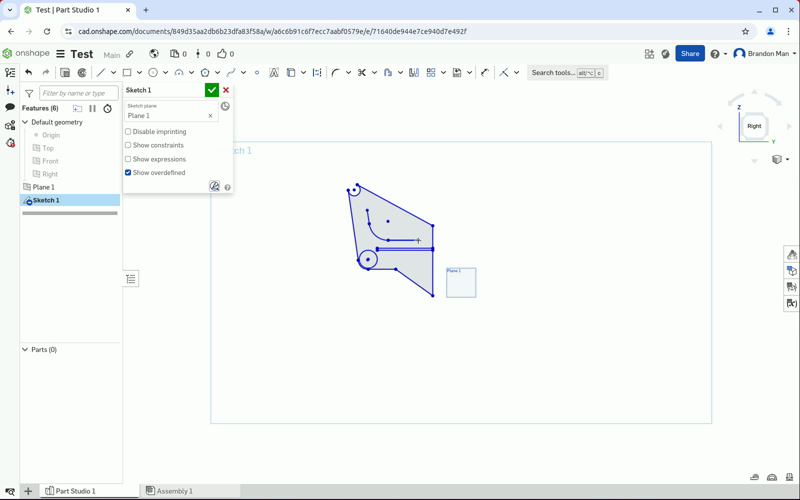
mouse_move(418, 240)
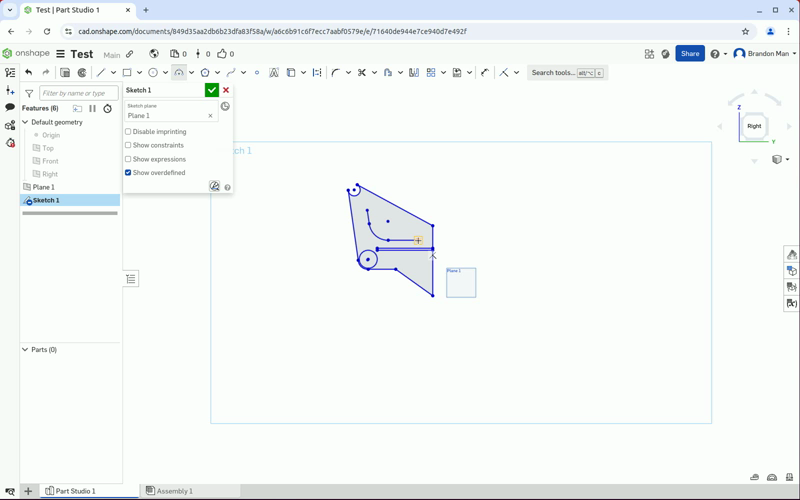
click(418, 240)
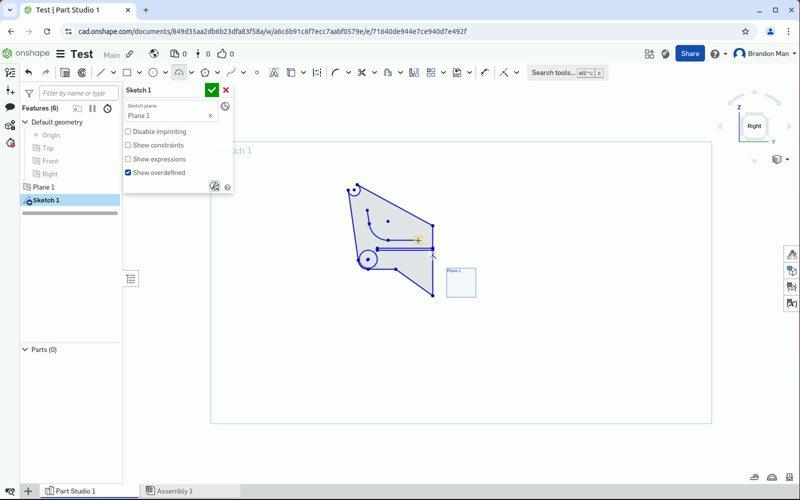
key_down(shift)
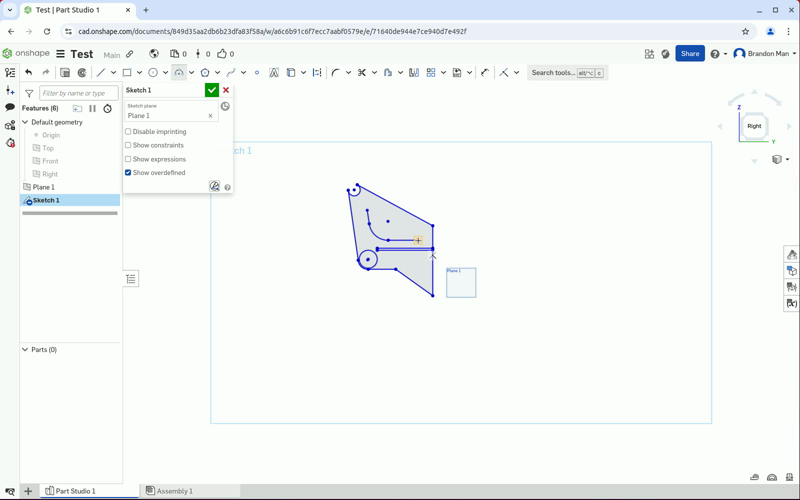
mouse_move(420, 233)
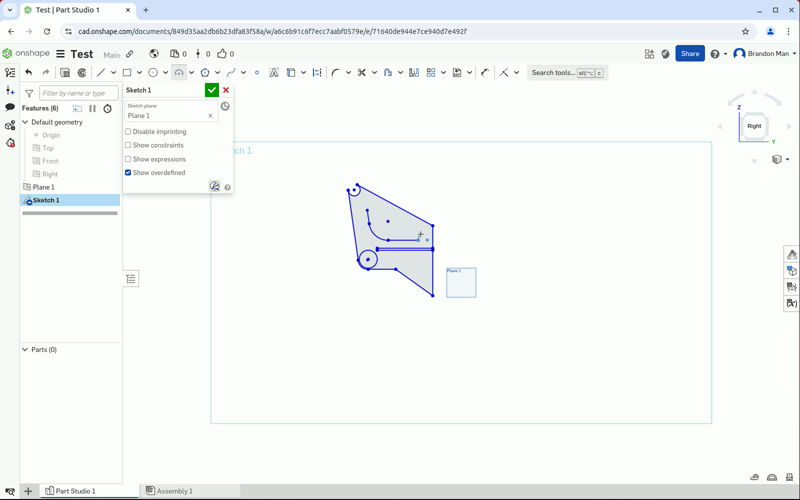
scroll(6)
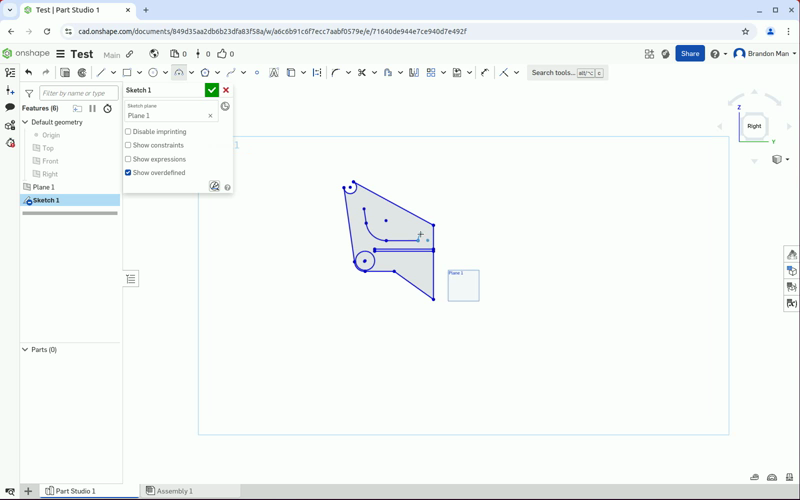
scroll(6)
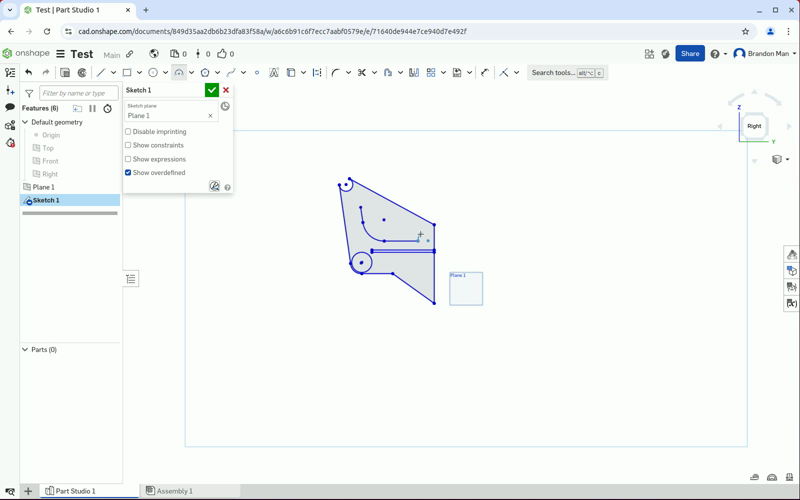
scroll(6)
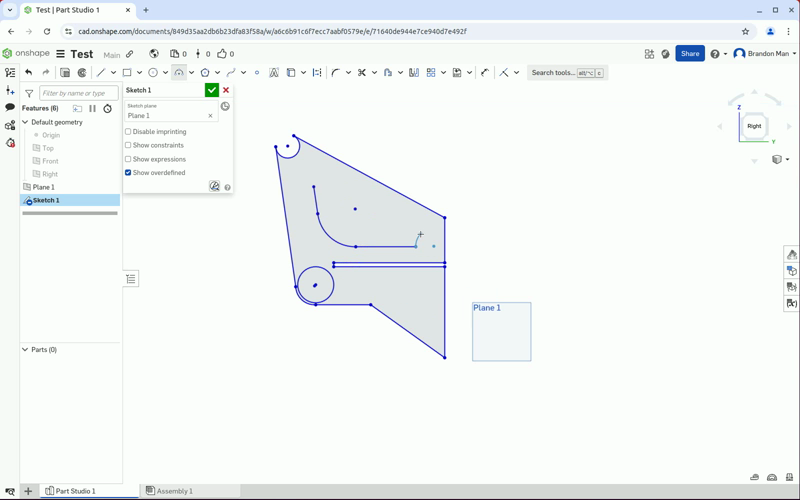
scroll(6)
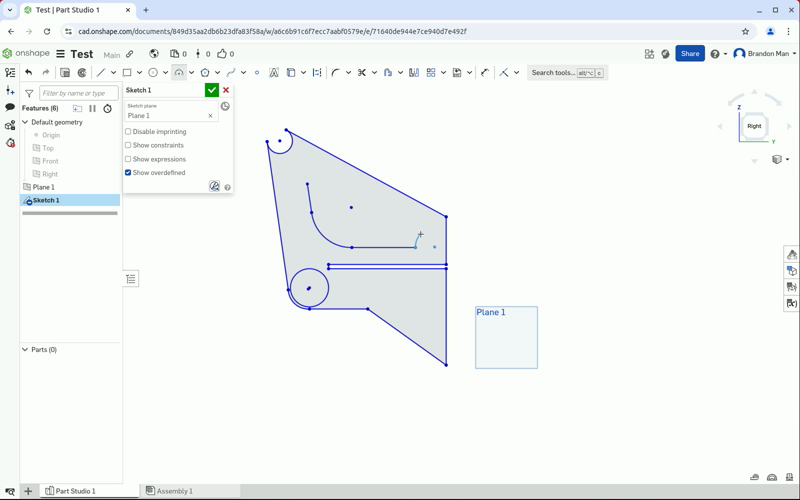
scroll(6)
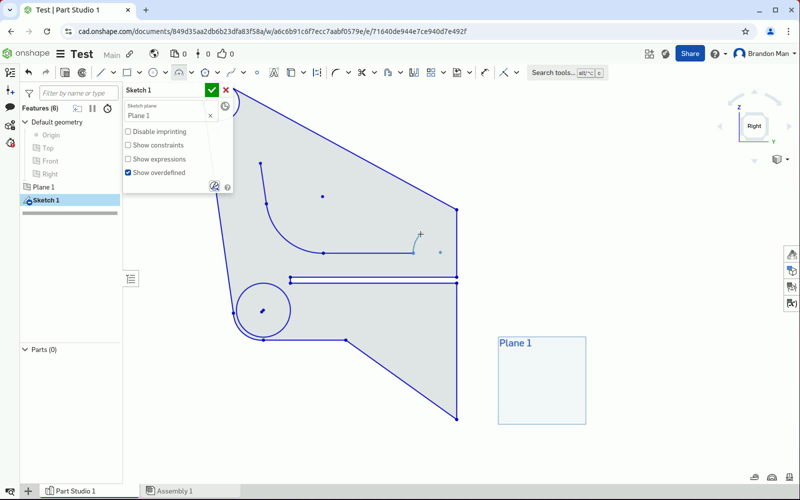
scroll(6)
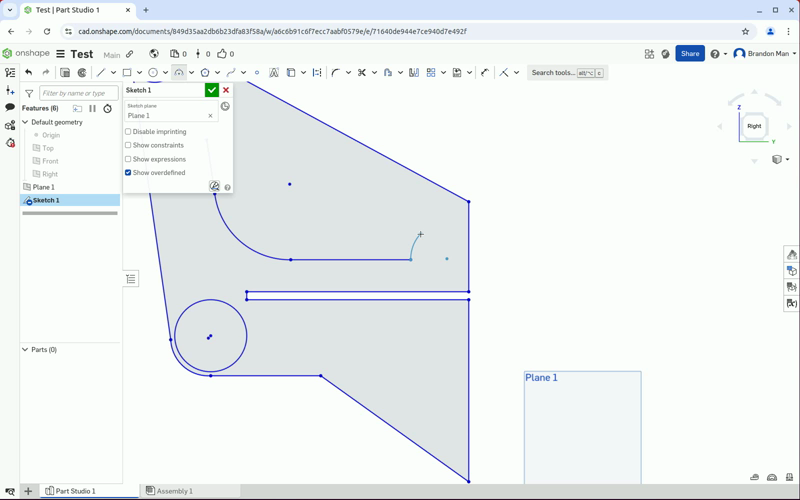
scroll(6)
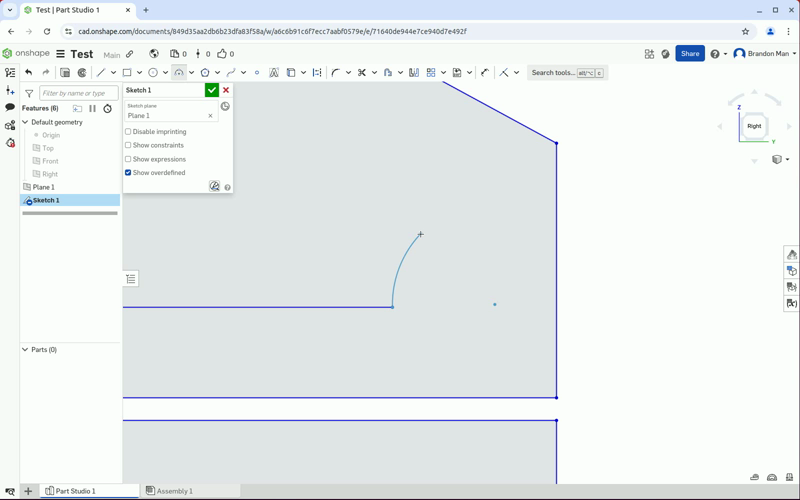
click(420, 233)
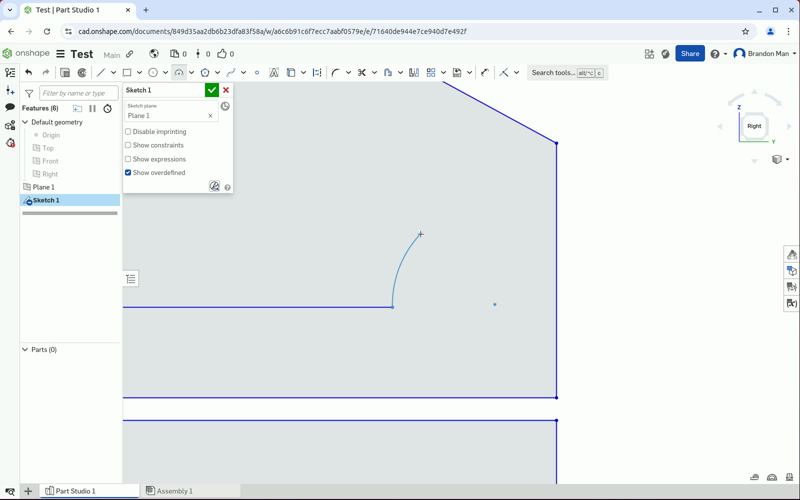
scroll(-6)
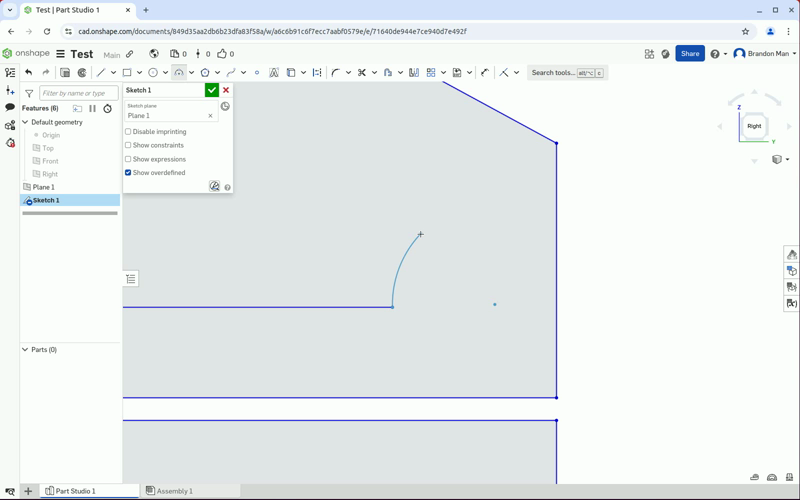
scroll(-6)
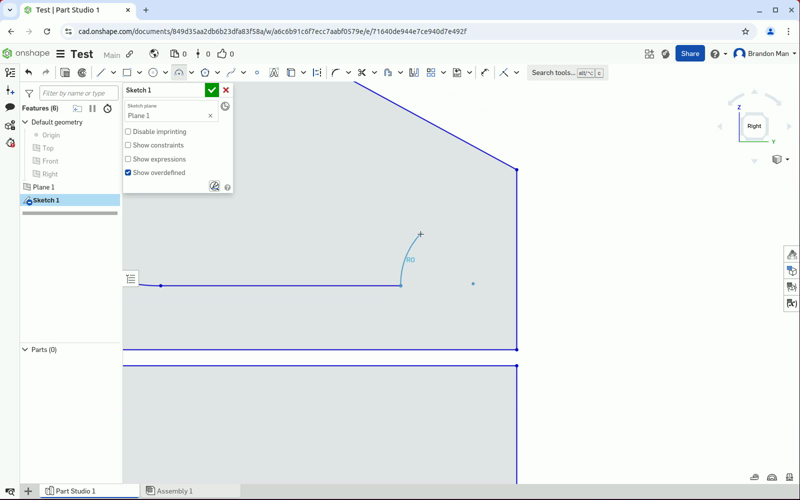
scroll(-6)
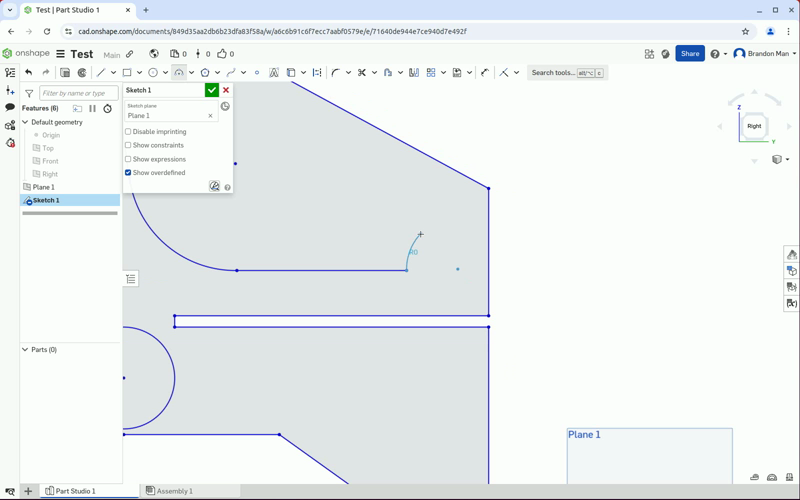
scroll(-6)
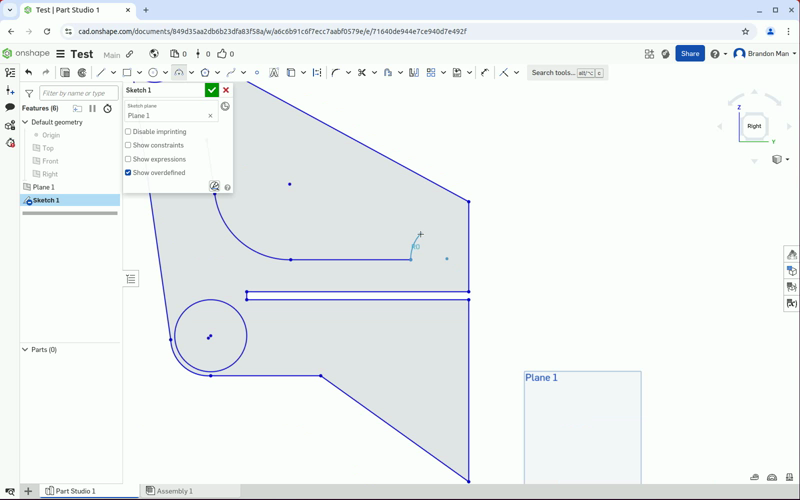
scroll(-6)
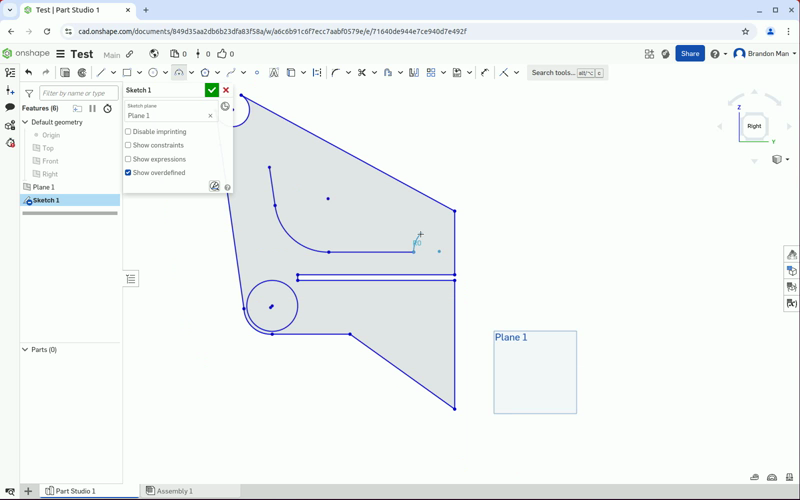
scroll(-6)
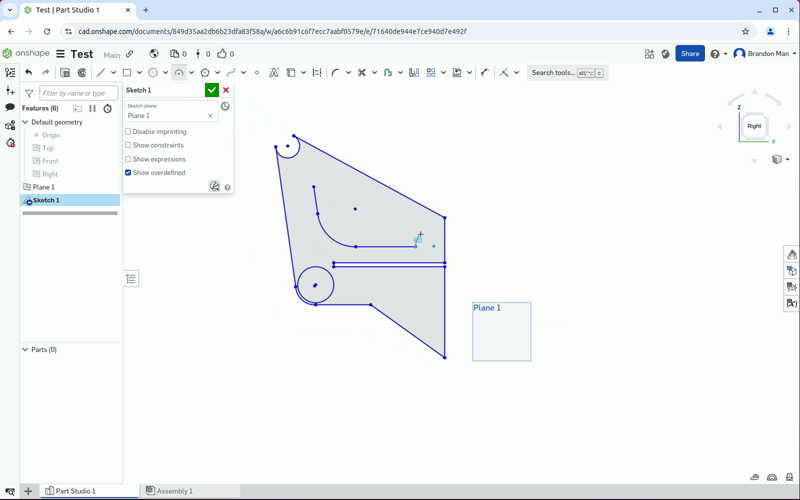
scroll(-6)
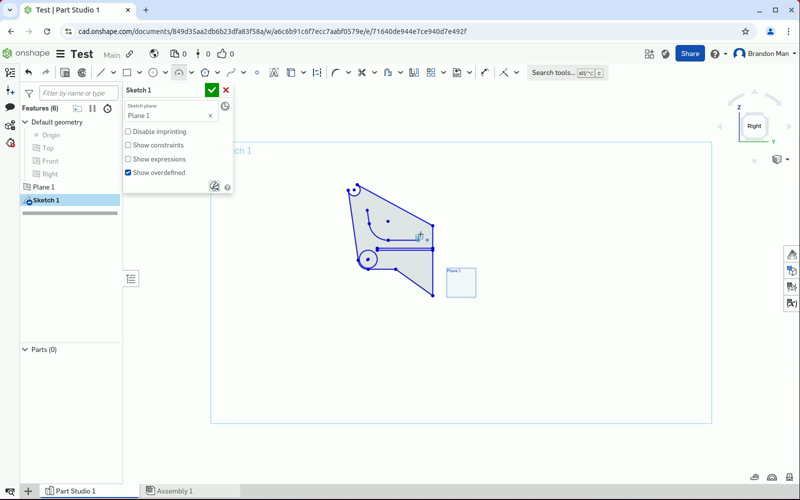
mouse_move(422, 237)
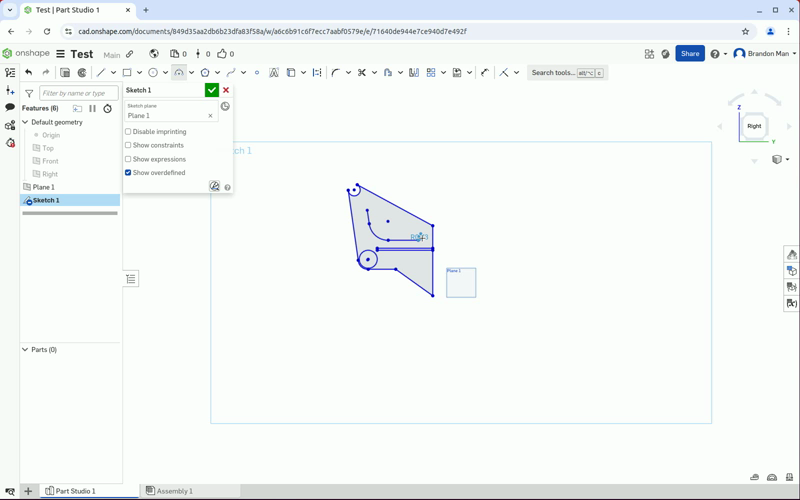
scroll(6)
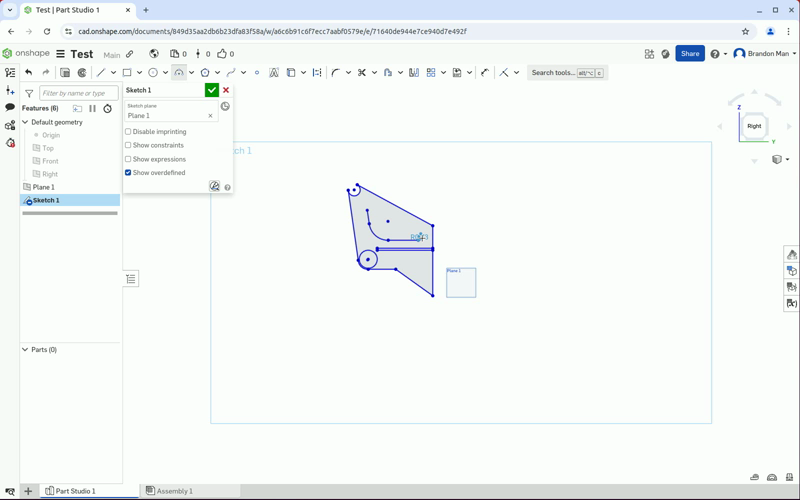
scroll(6)
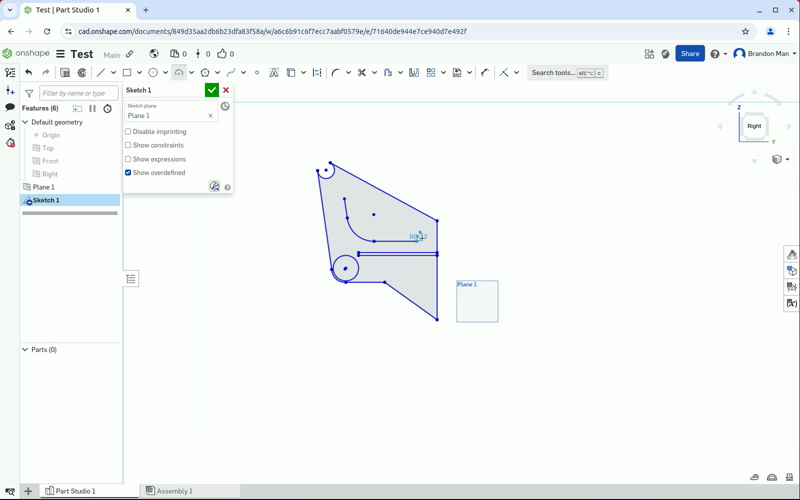
scroll(6)
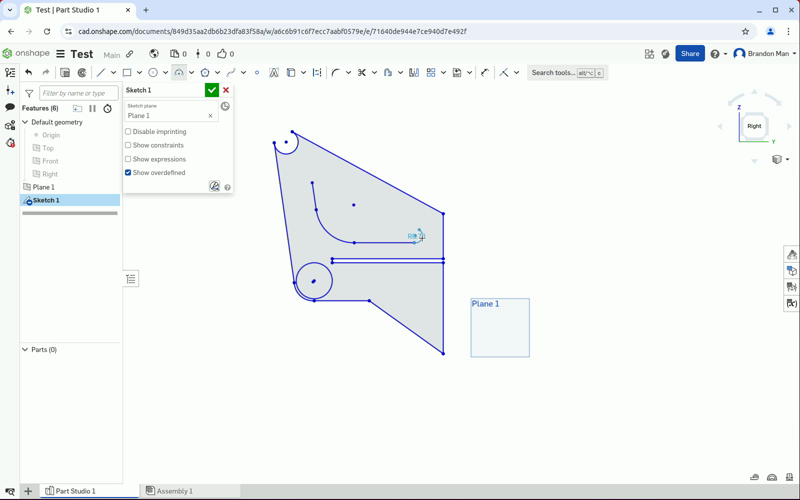
scroll(6)
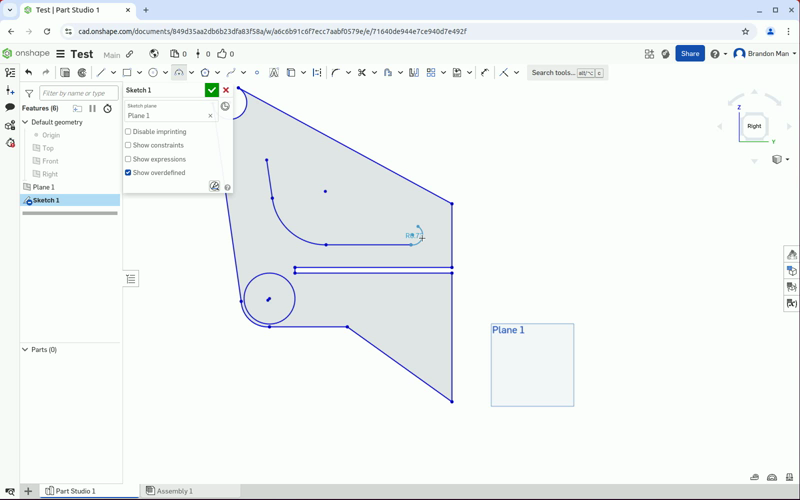
scroll(6)
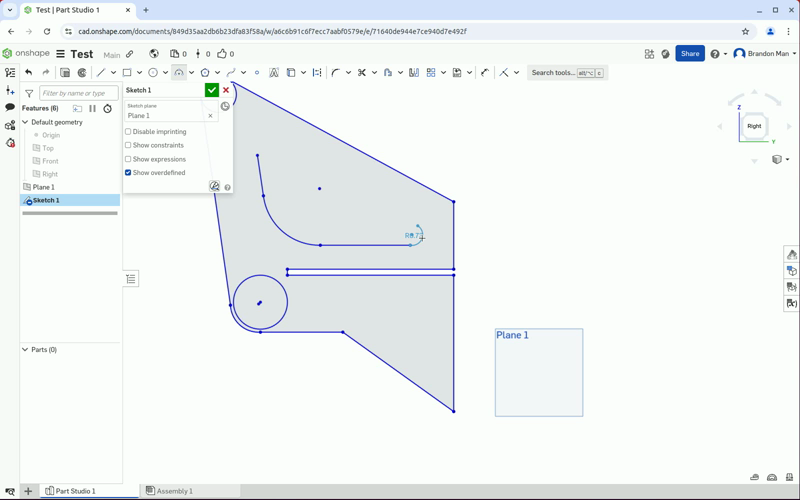
scroll(6)
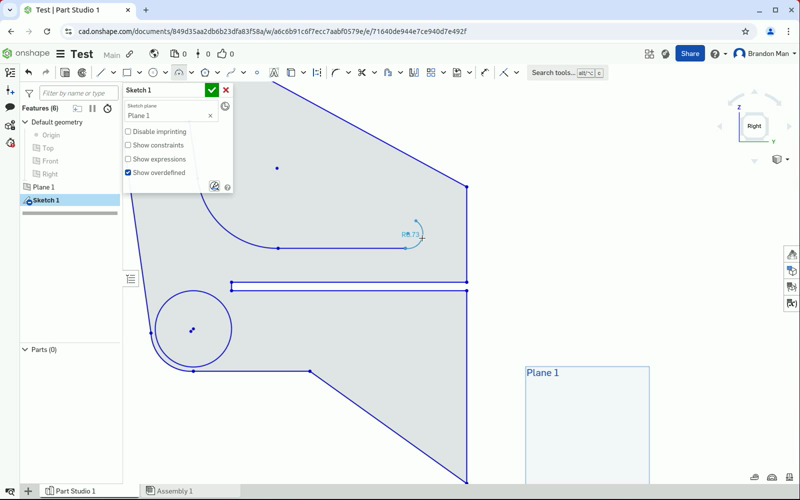
scroll(6)
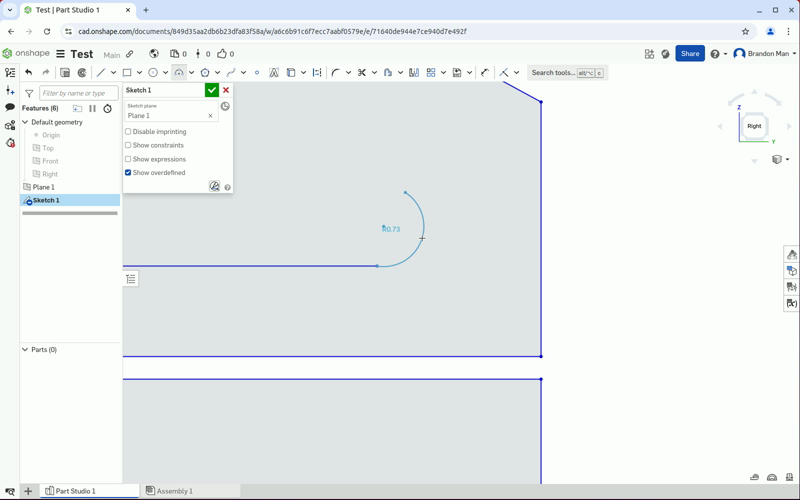
click(422, 237)
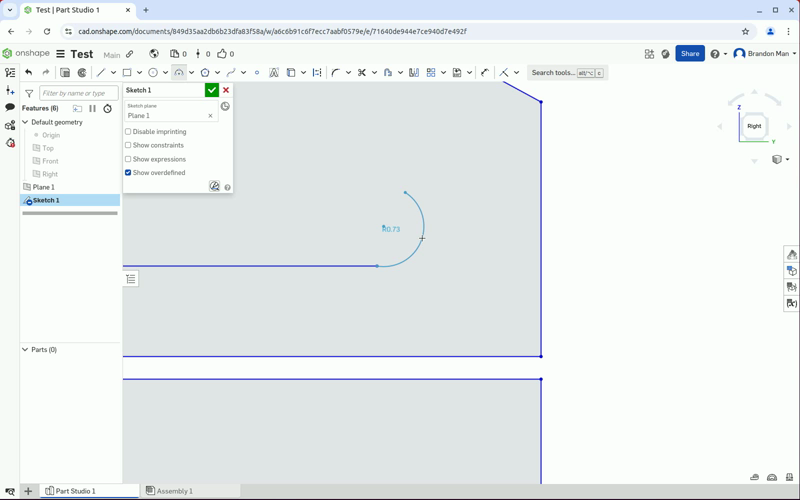
scroll(-6)
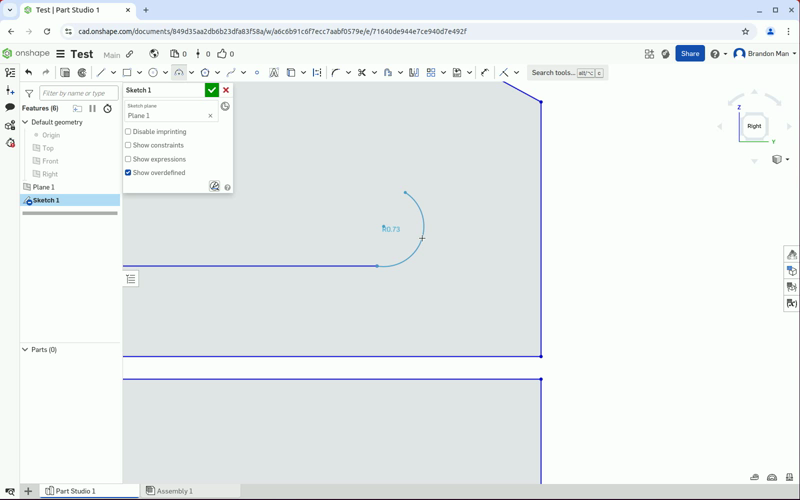
scroll(-6)
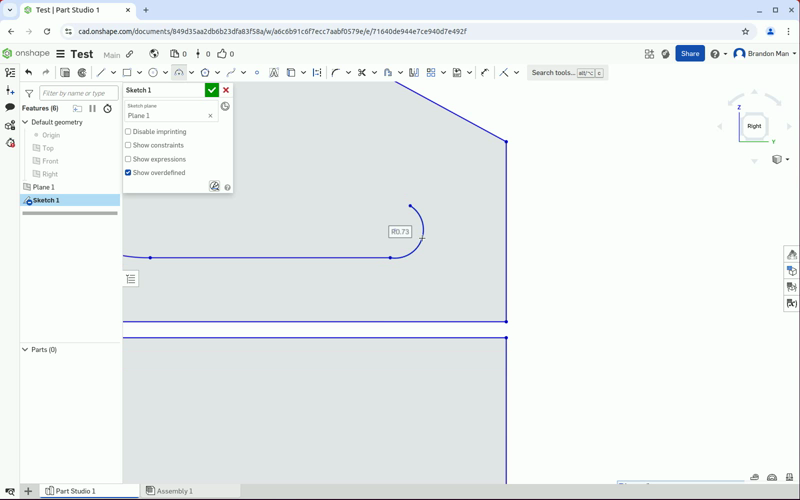
scroll(-6)
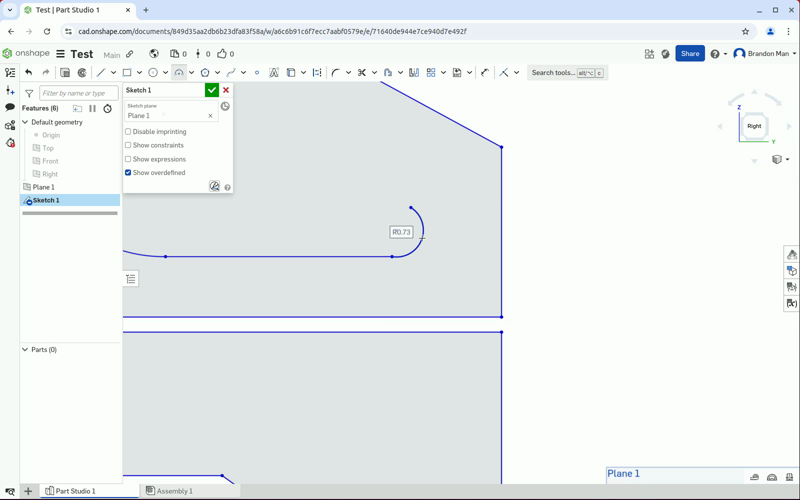
scroll(-6)
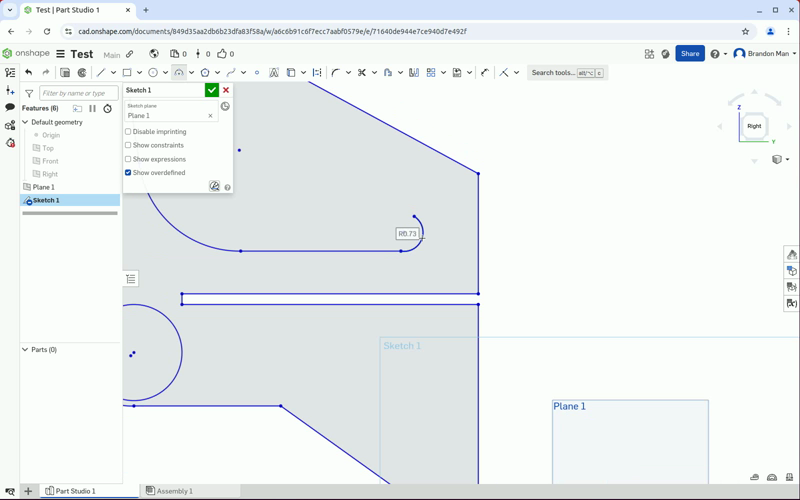
scroll(-6)
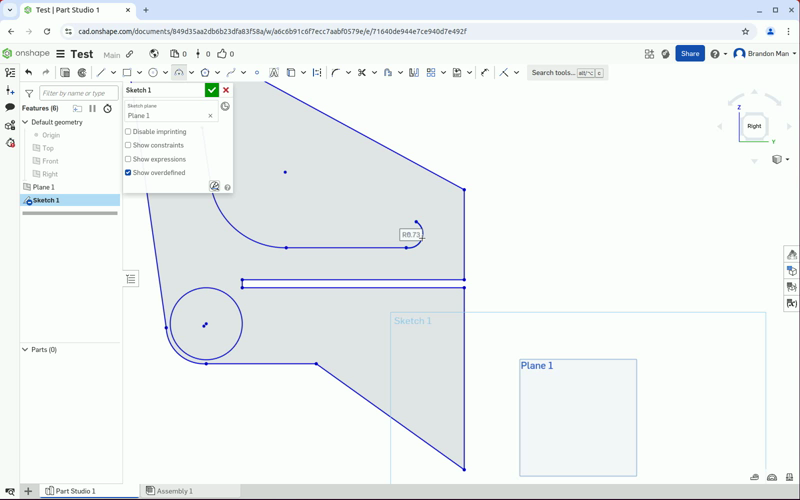
scroll(-6)
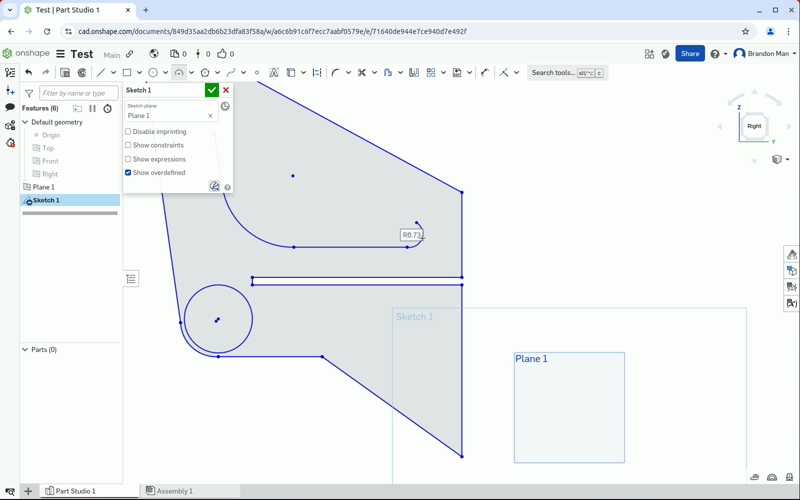
scroll(-6)
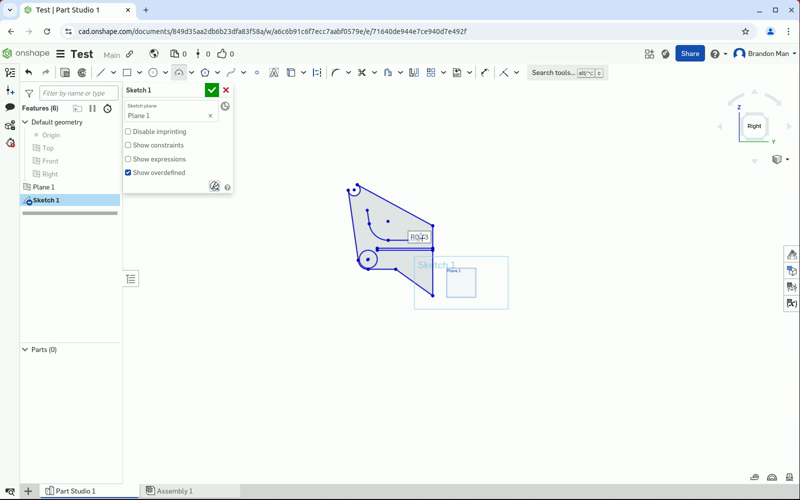
key_up(shift)
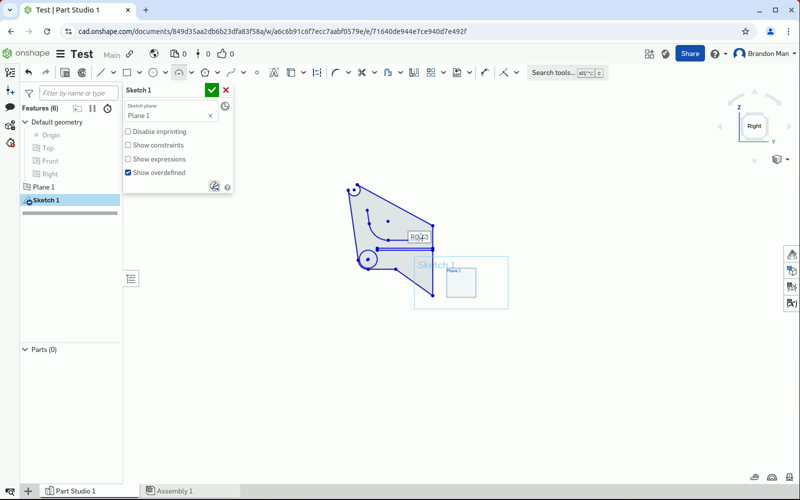
key(esc)
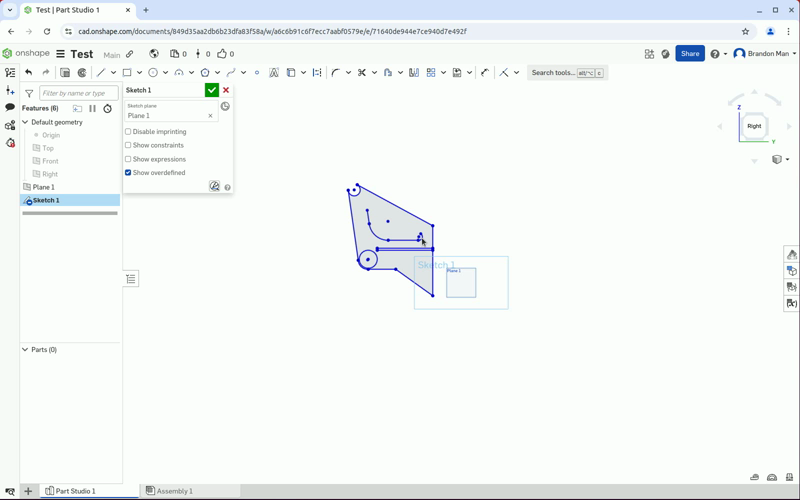
key(l)
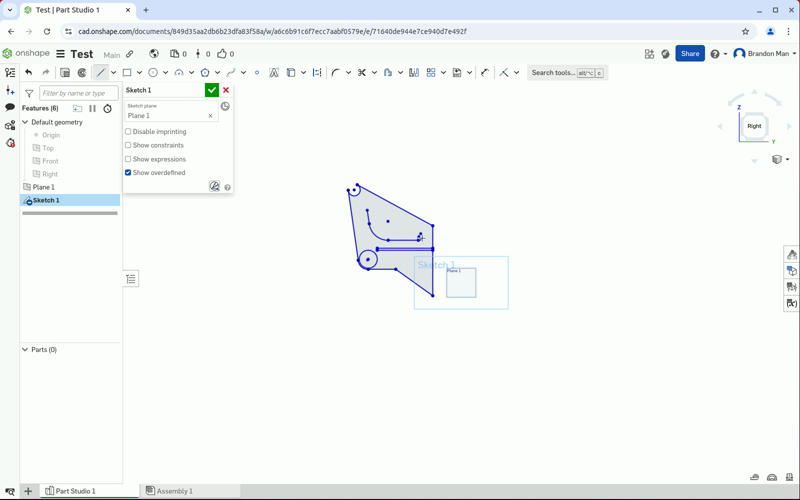
mouse_move(420, 233)
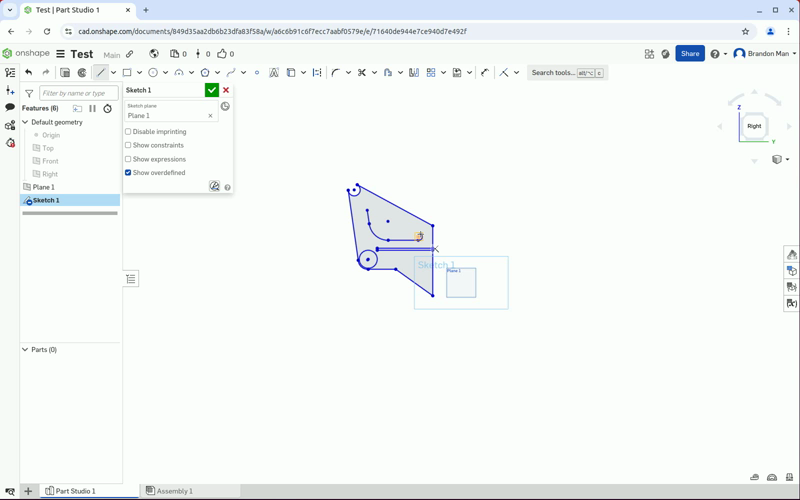
scroll(6)
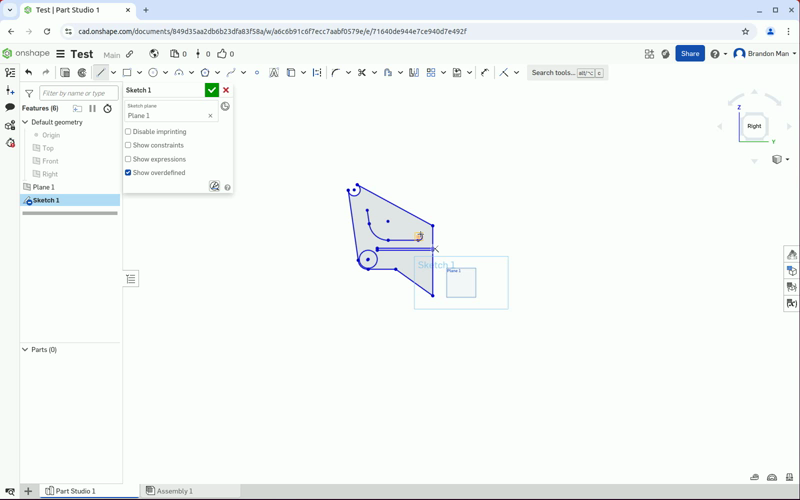
scroll(6)
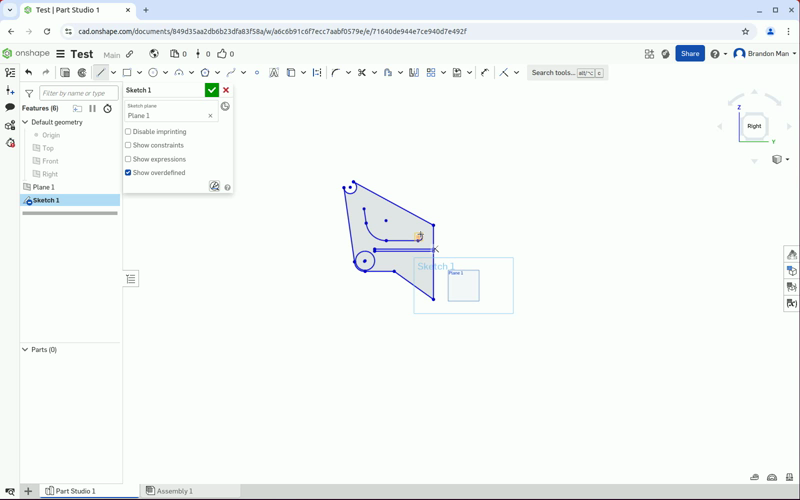
scroll(6)
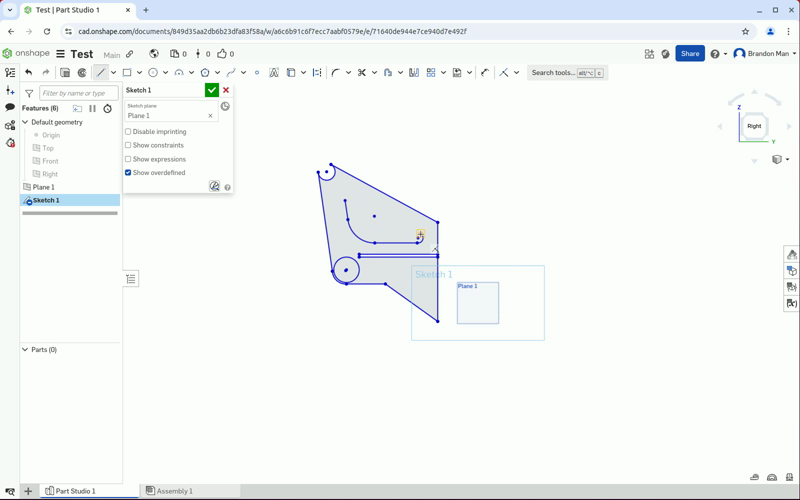
scroll(6)
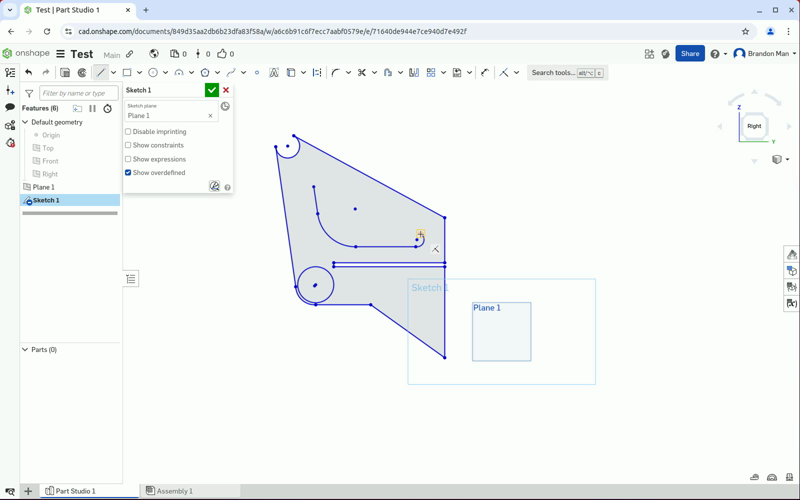
scroll(6)
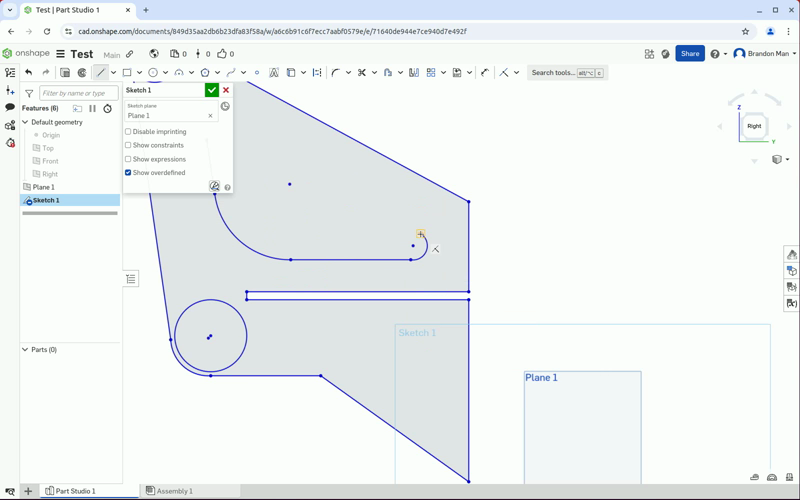
scroll(6)
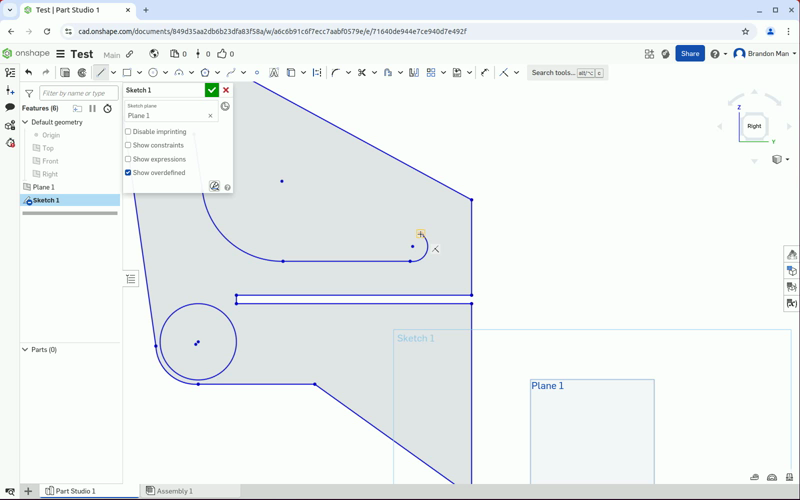
scroll(6)
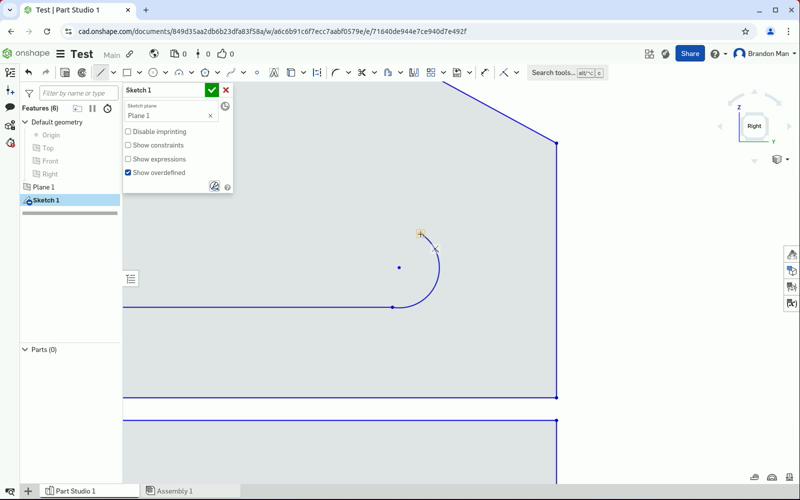
click(420, 233)
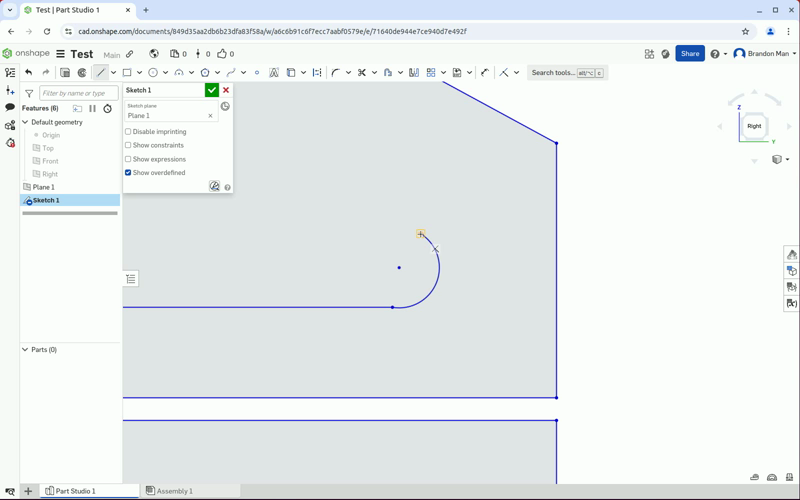
scroll(-6)
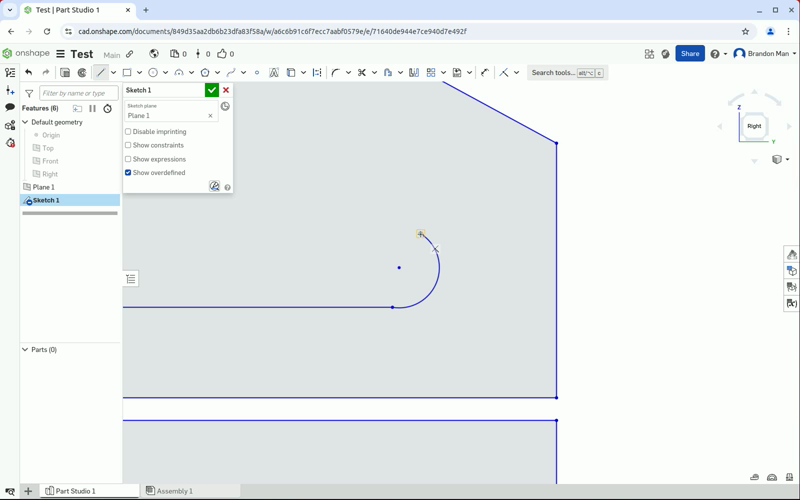
scroll(-6)
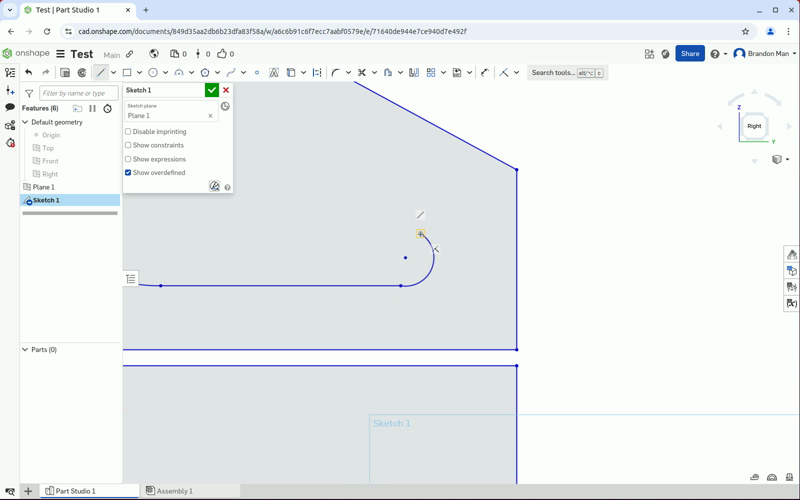
scroll(-6)
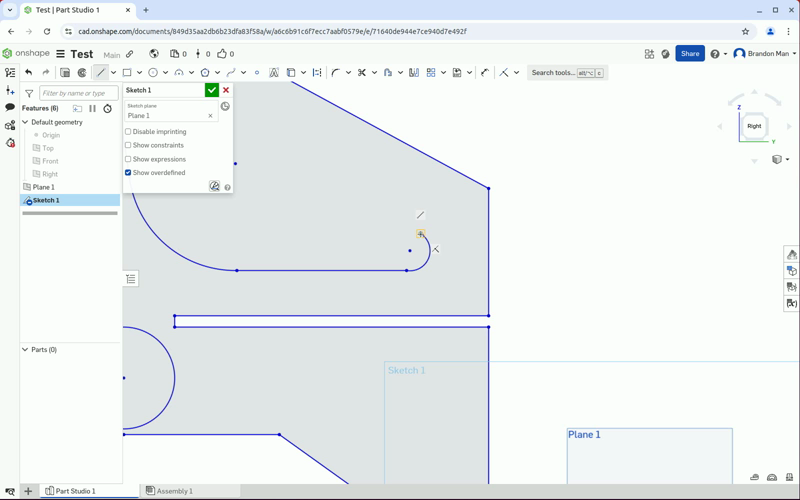
scroll(-6)
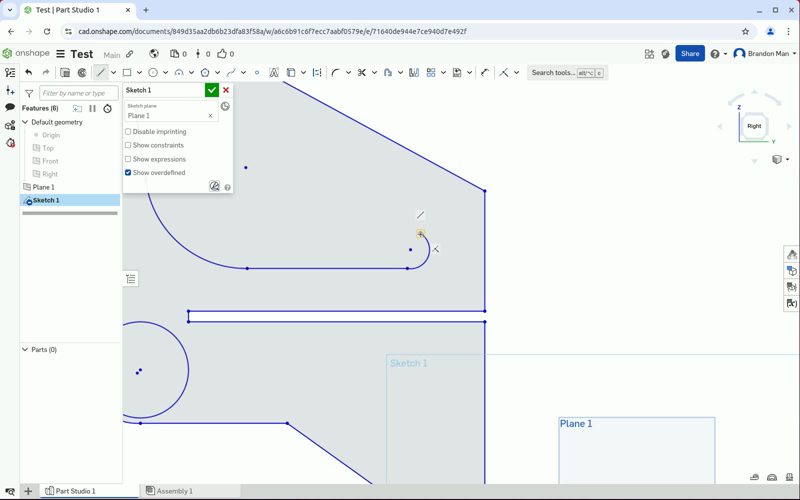
scroll(-6)
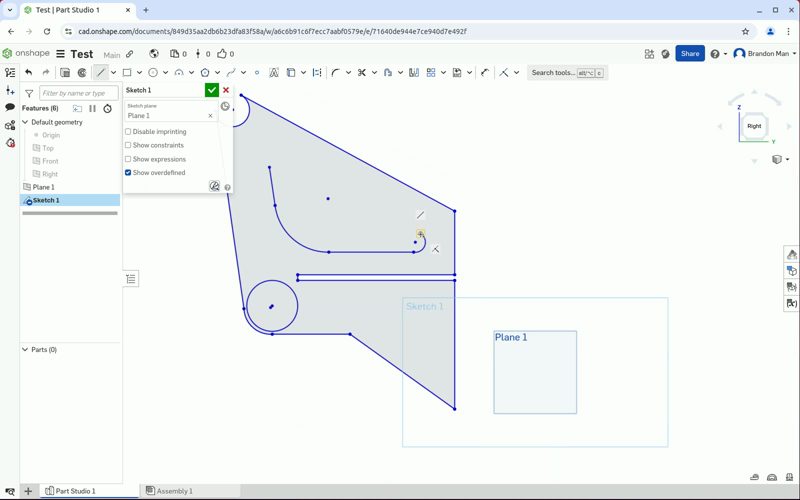
scroll(-6)
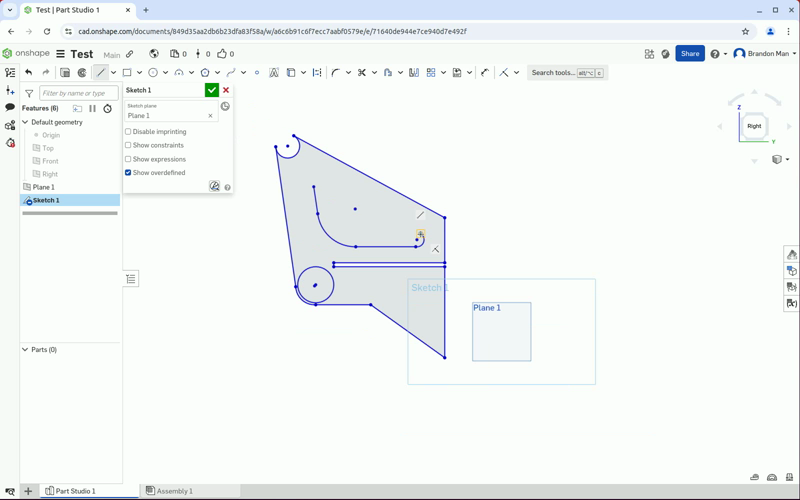
scroll(-6)
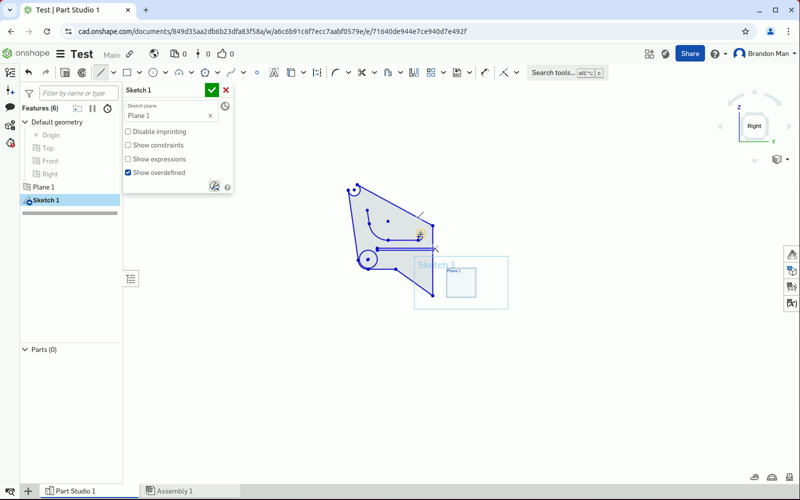
key_down(shift)
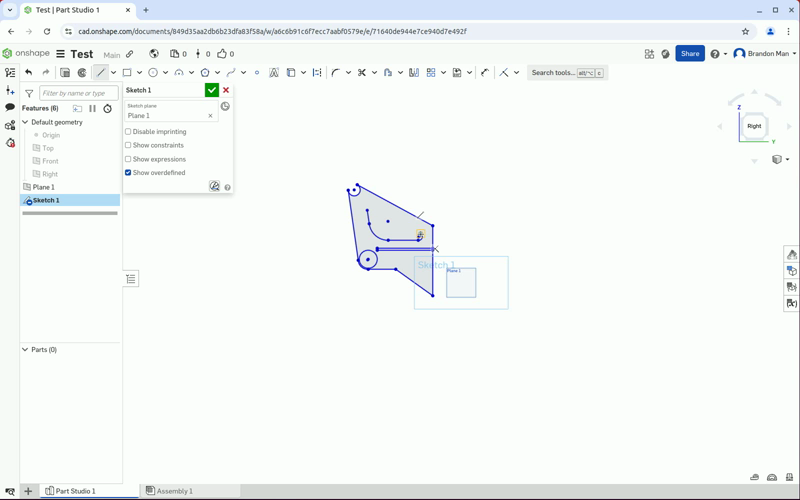
mouse_move(450, 233)
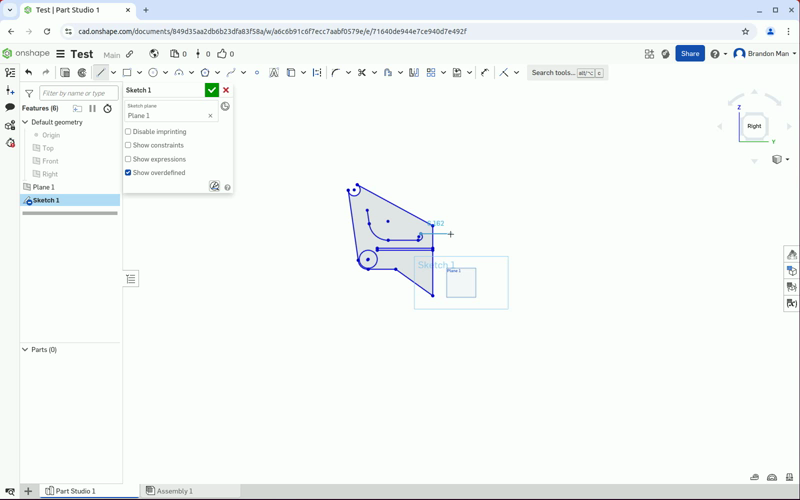
mouse_move(372, 207)
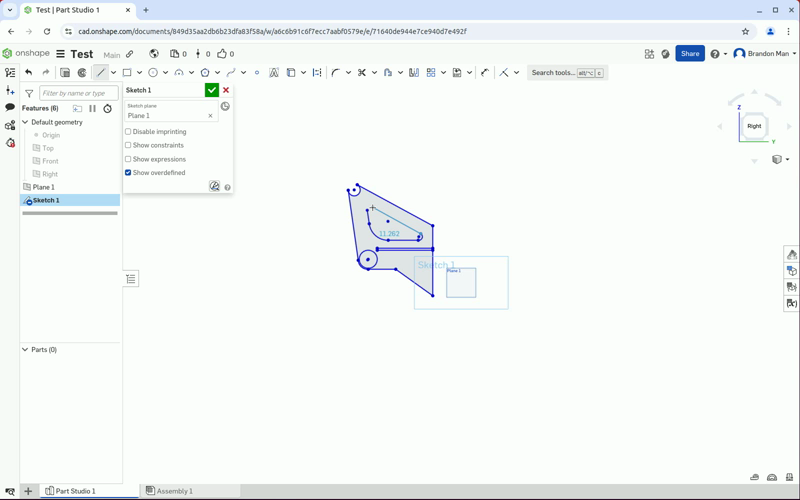
click(372, 207)
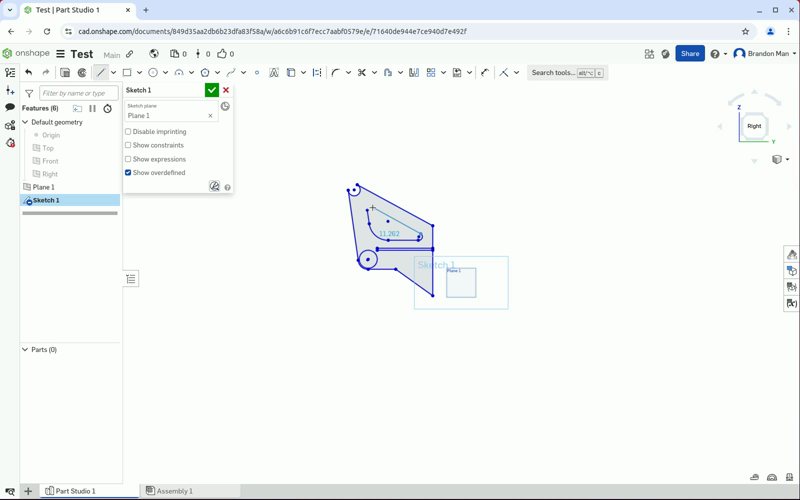
key_up(shift)
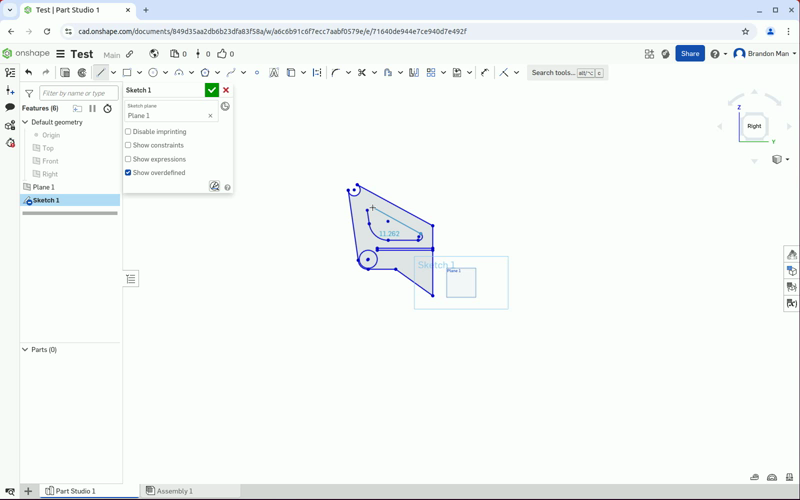
key(esc)
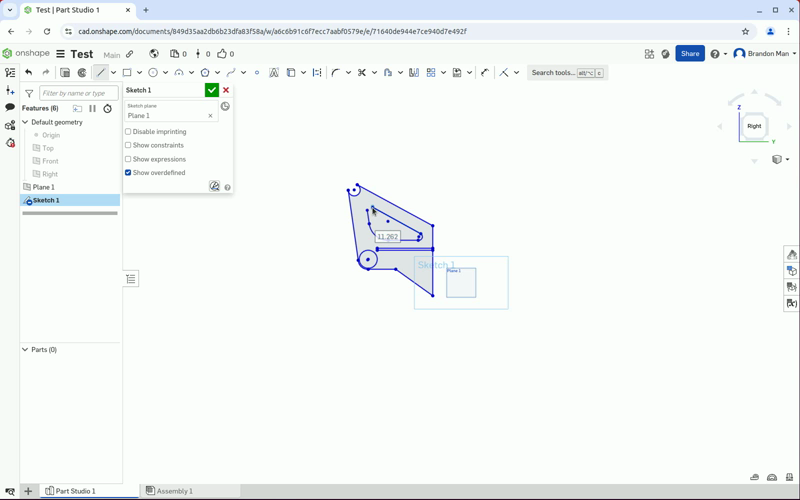
key(a)
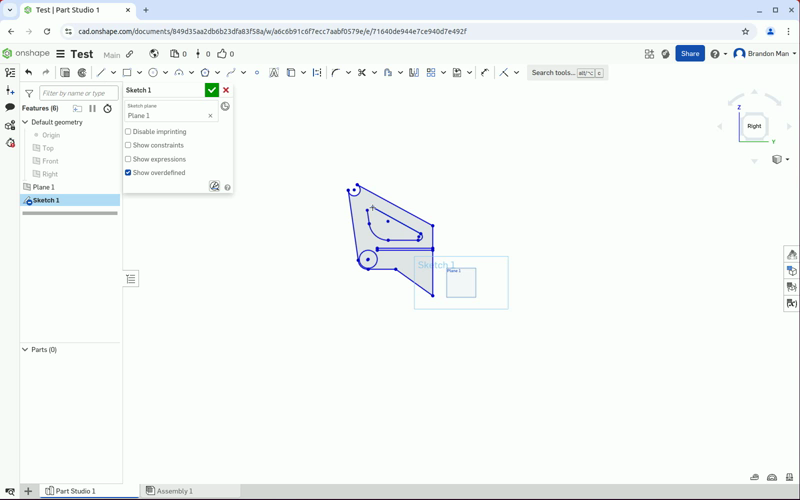
mouse_move(372, 207)
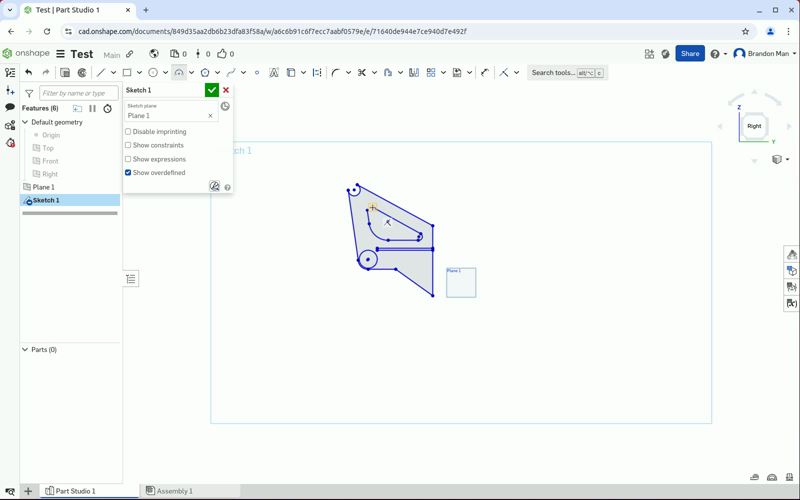
click(372, 207)
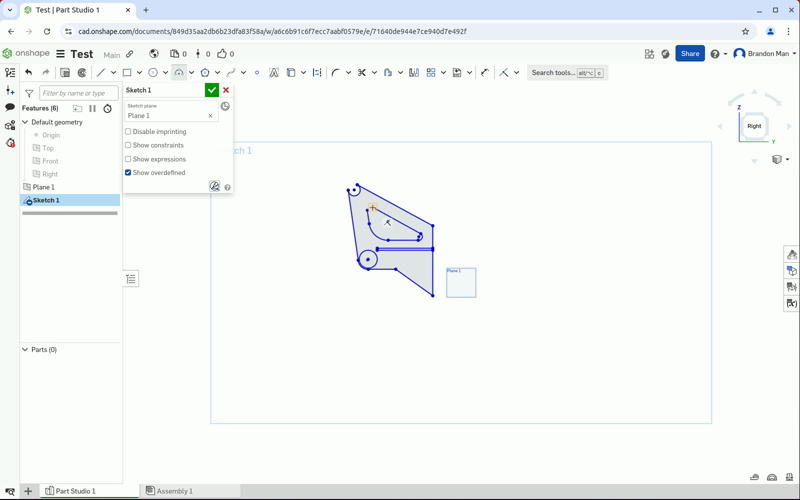
mouse_move(367, 210)
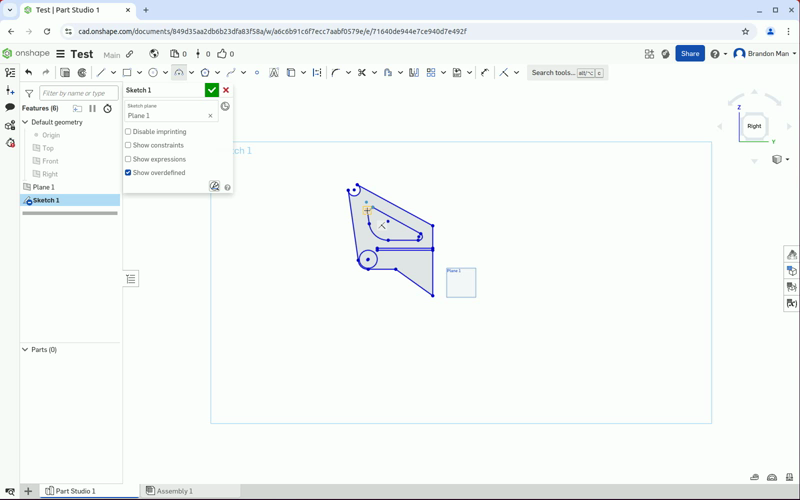
scroll(6)
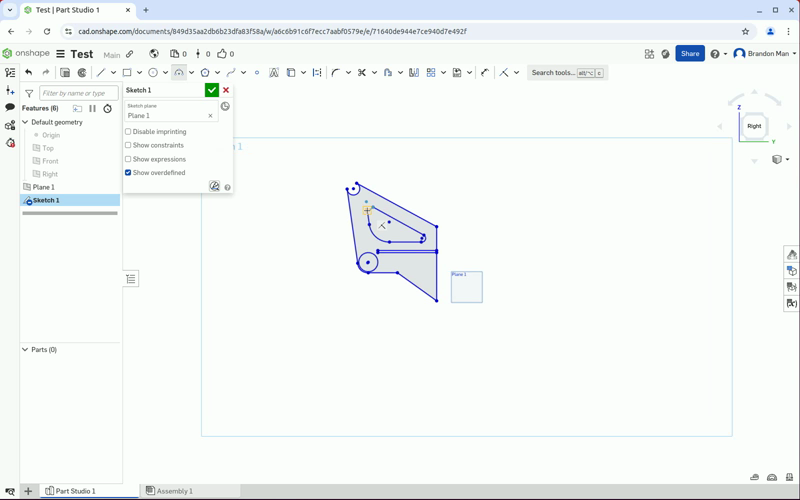
scroll(6)
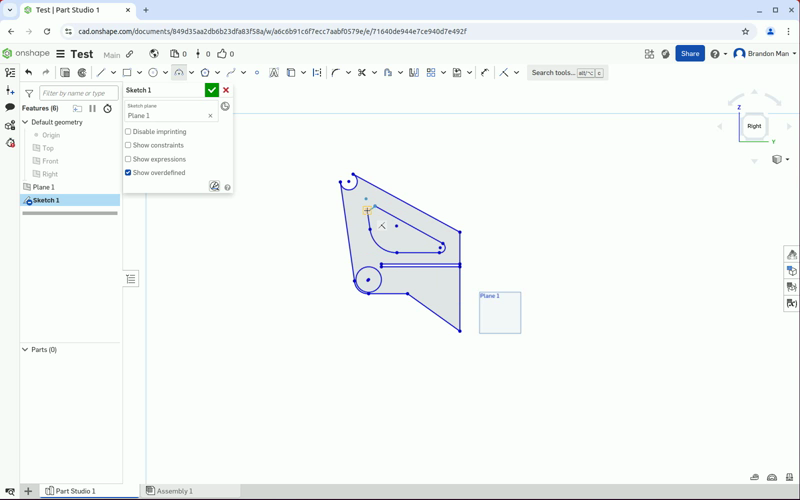
scroll(6)
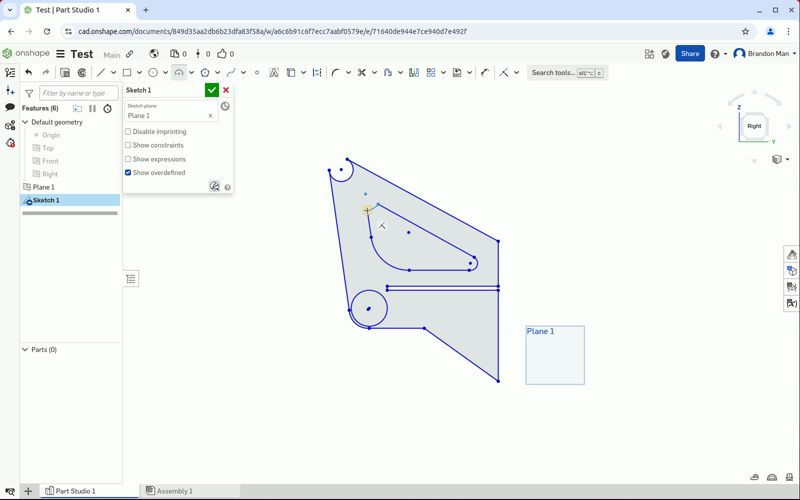
scroll(6)
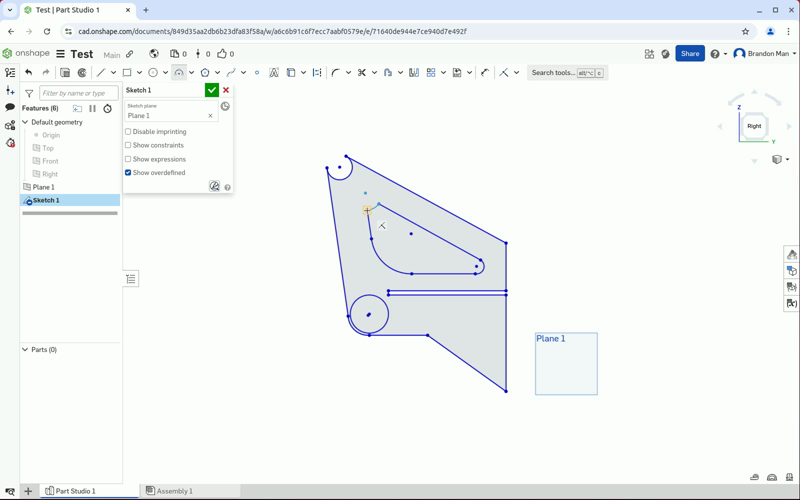
scroll(6)
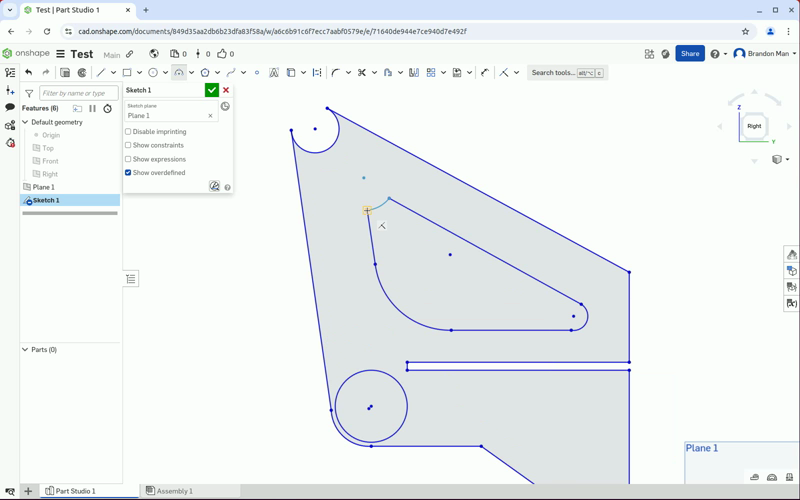
scroll(6)
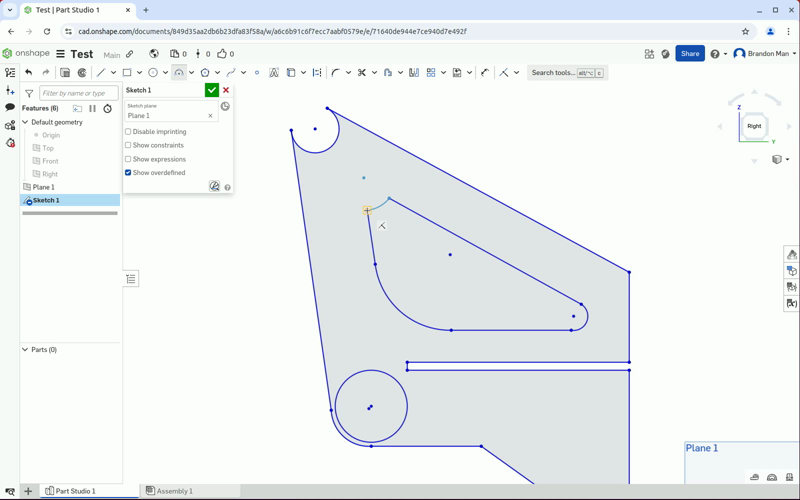
scroll(6)
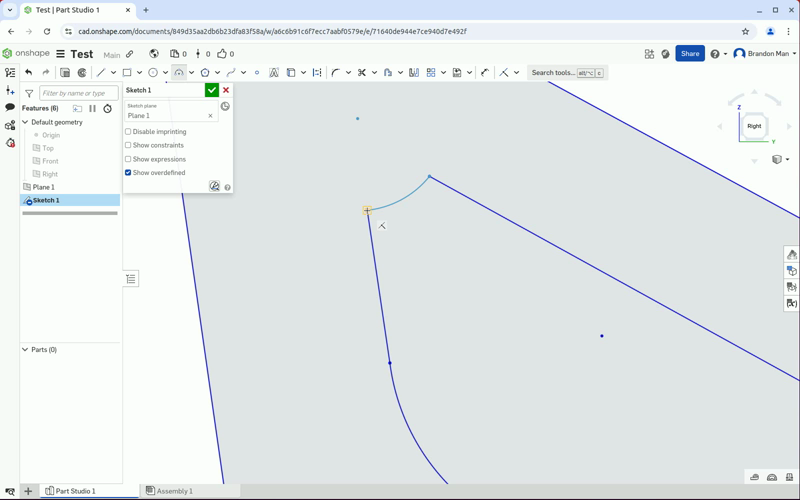
click(367, 210)
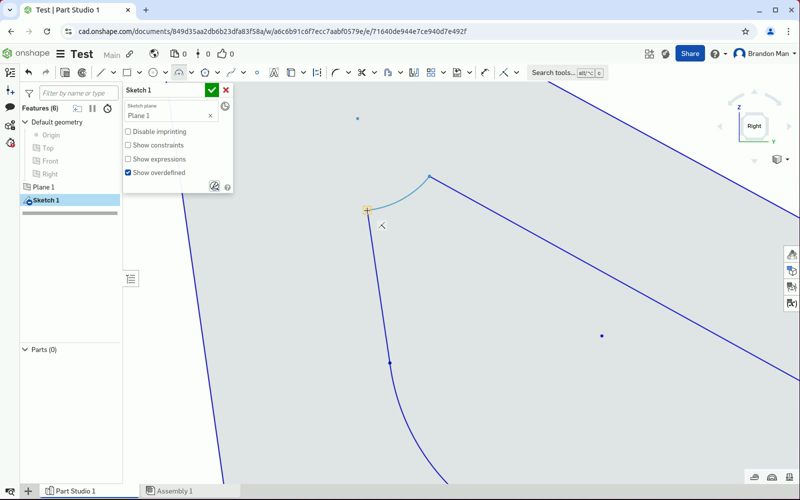
scroll(-6)
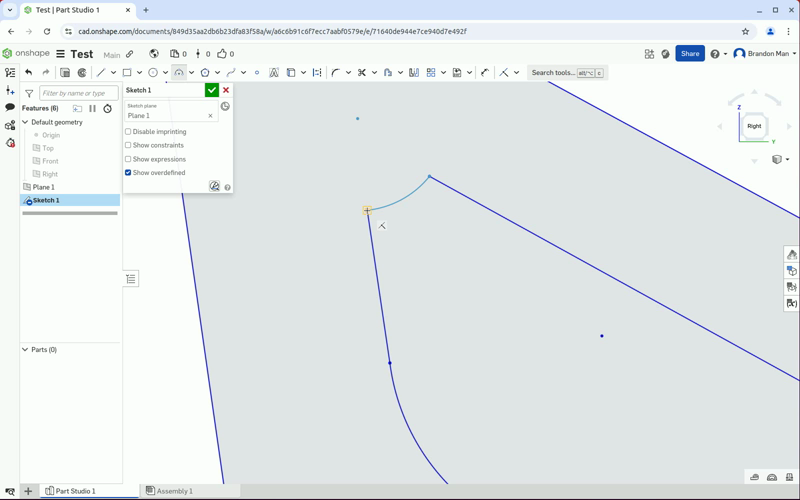
scroll(-6)
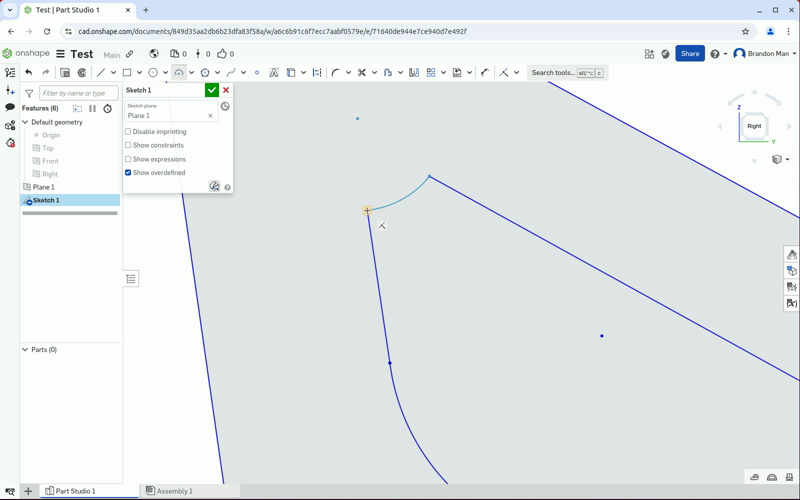
scroll(-6)
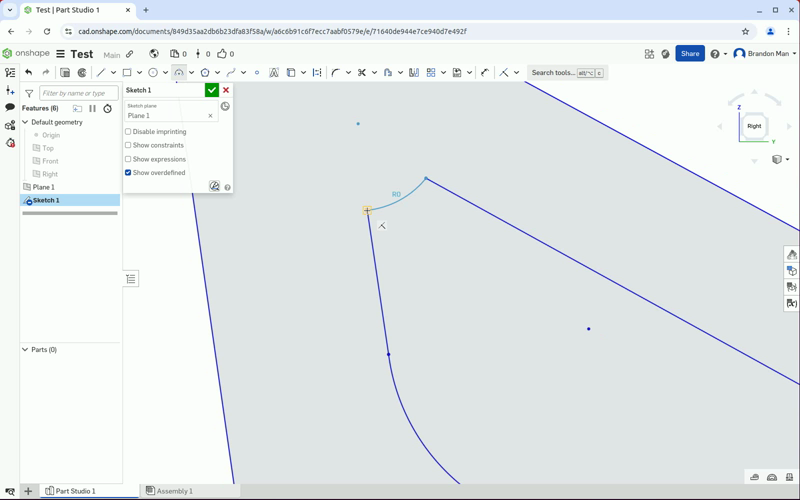
scroll(-6)
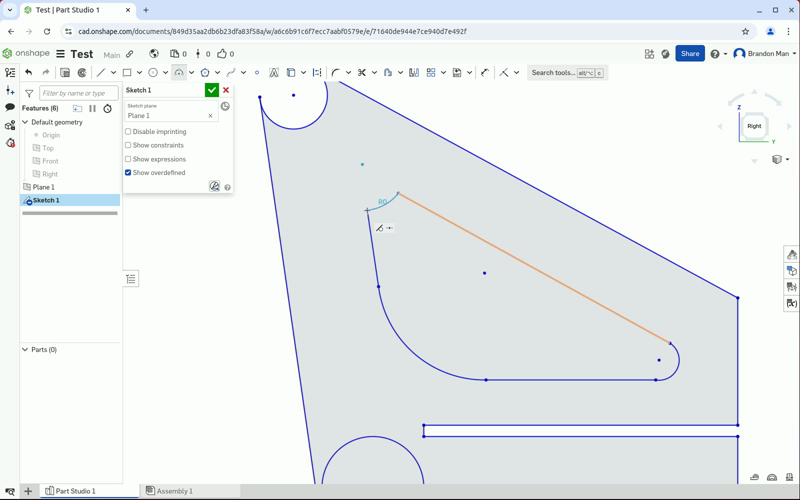
scroll(-6)
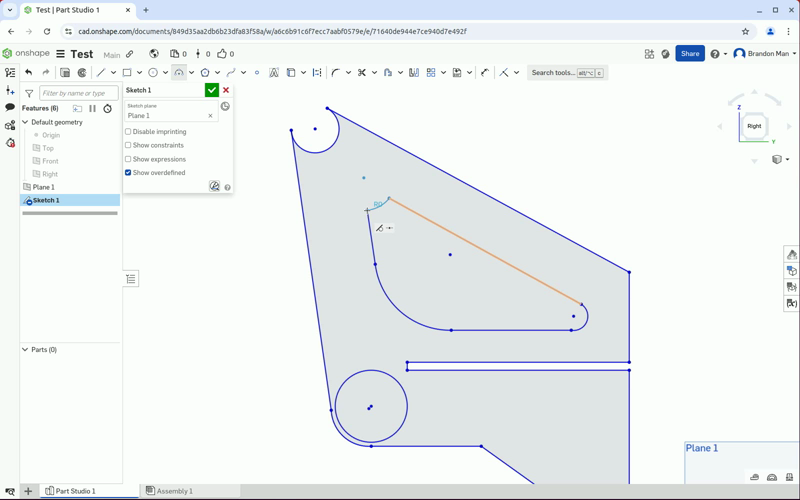
scroll(-6)
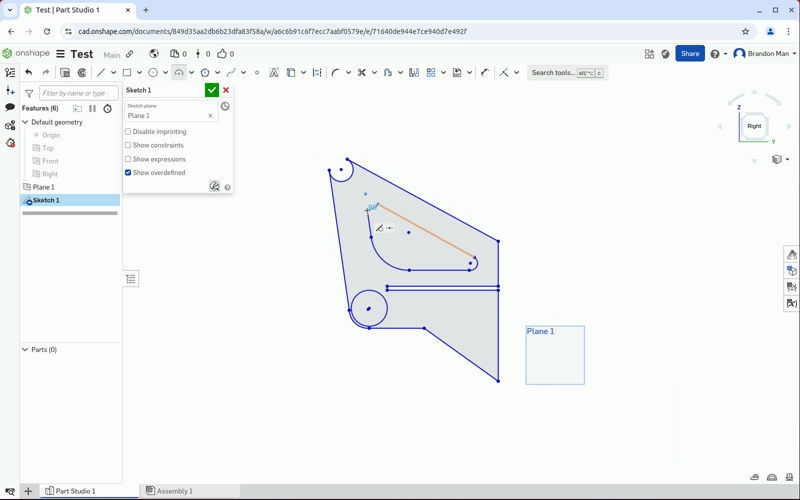
scroll(-6)
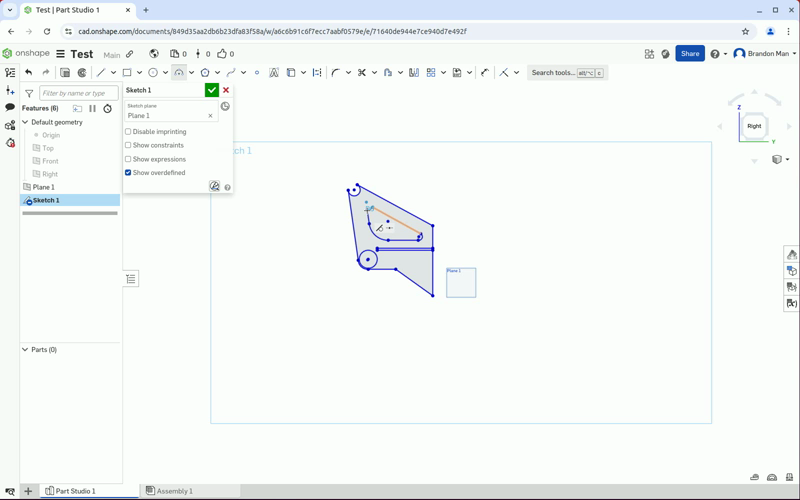
key_down(shift)
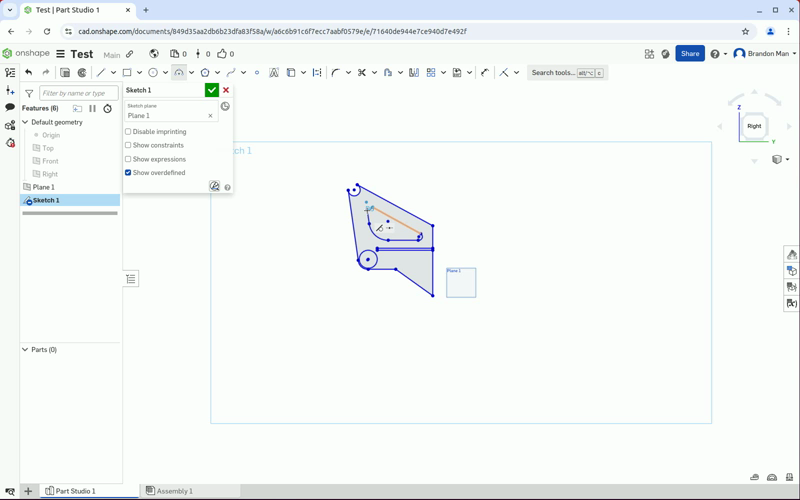
mouse_move(368, 206)
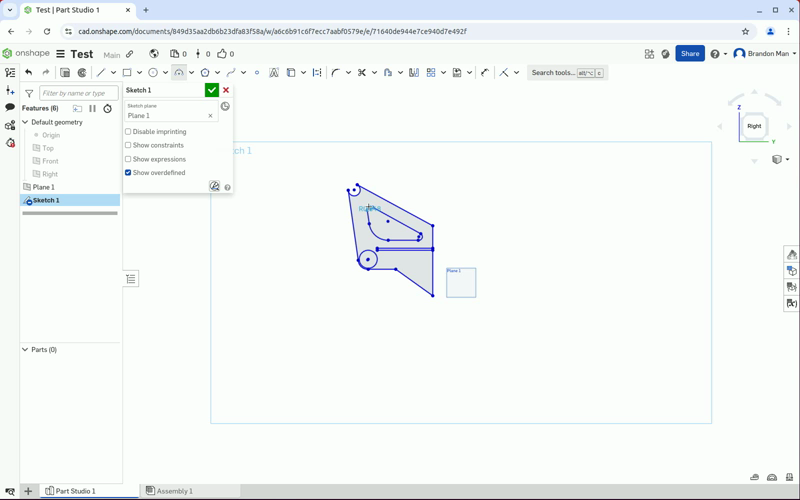
scroll(6)
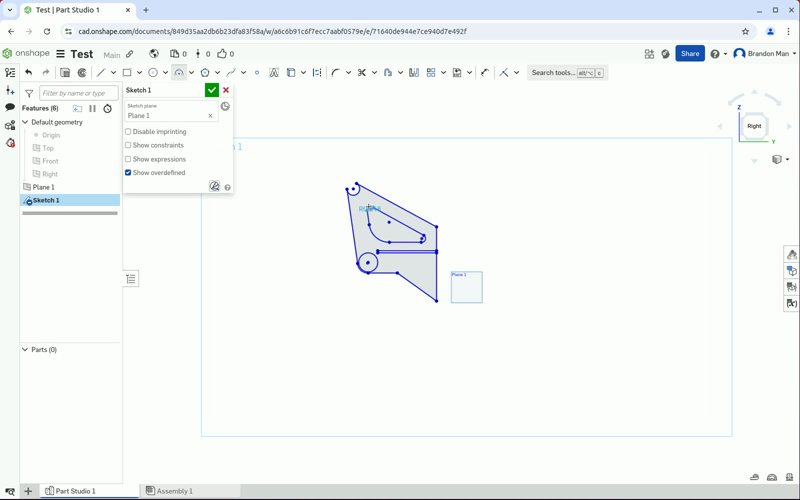
scroll(6)
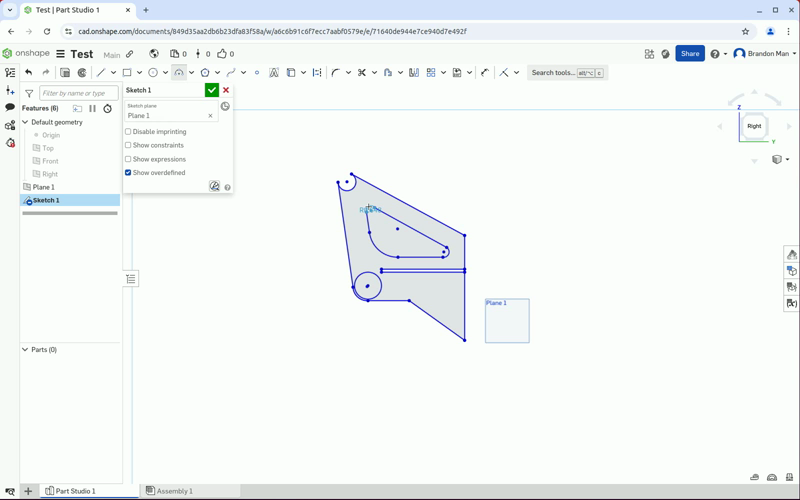
scroll(6)
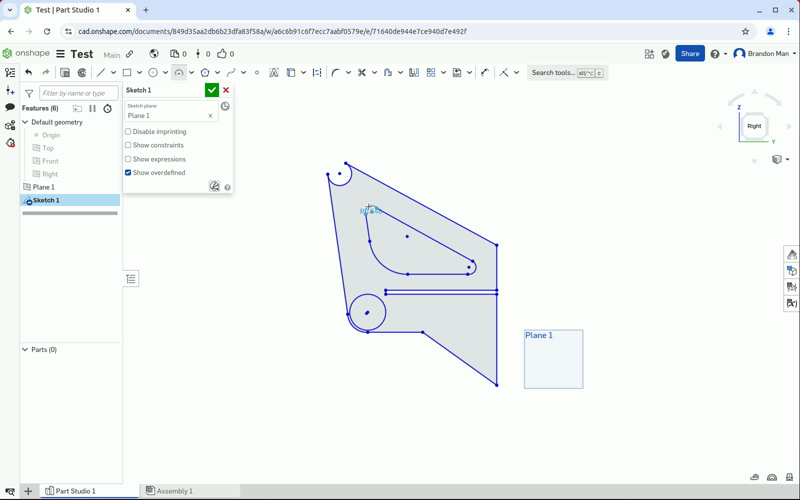
scroll(6)
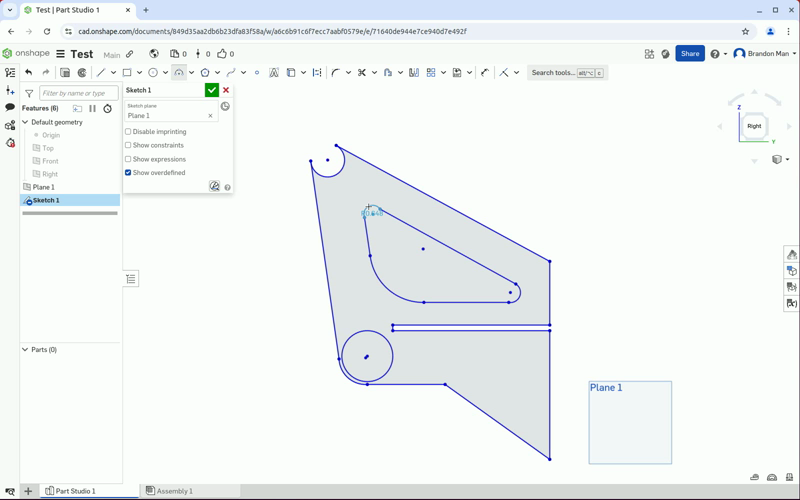
scroll(6)
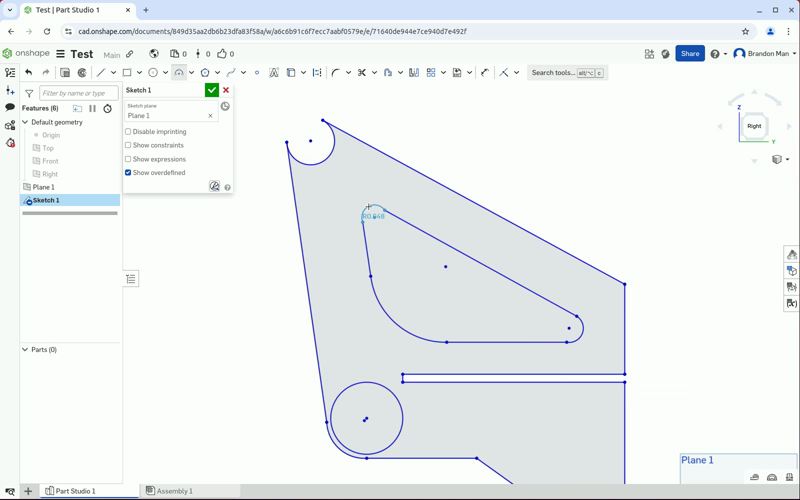
scroll(6)
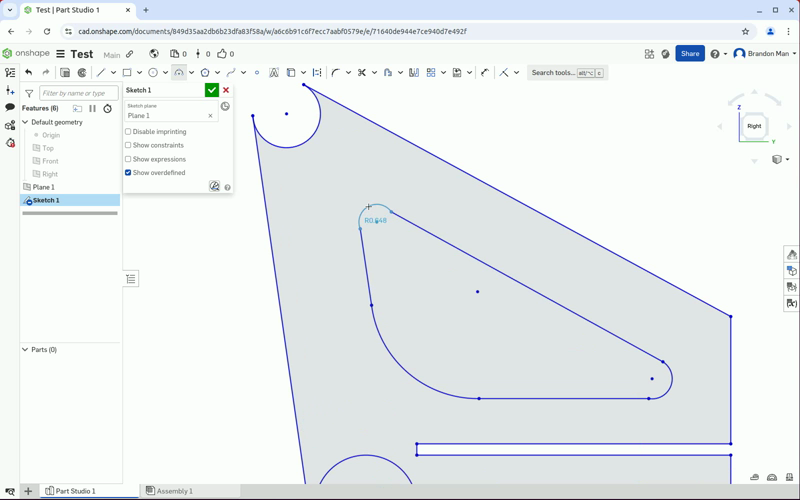
scroll(6)
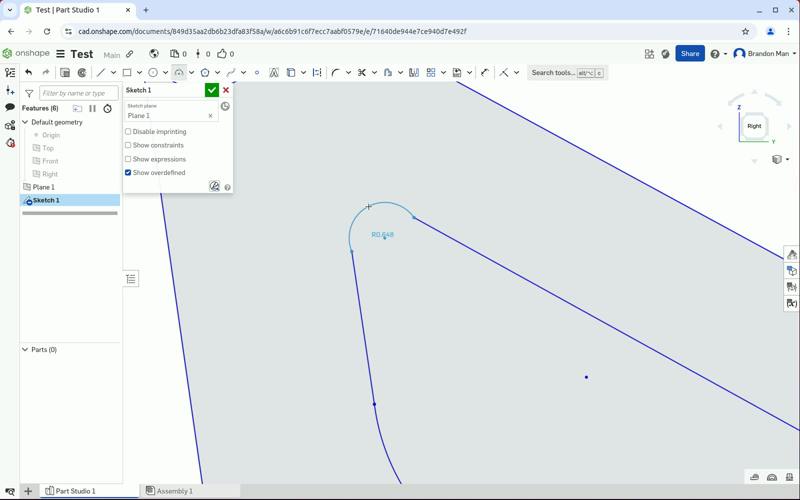
click(368, 206)
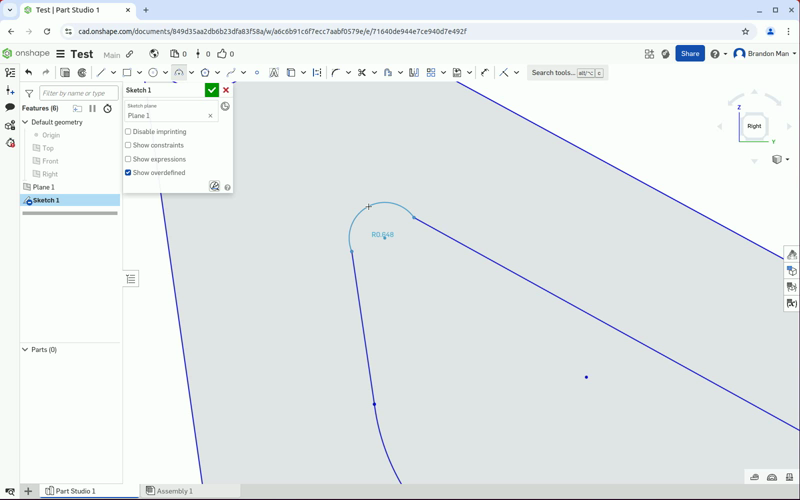
scroll(-6)
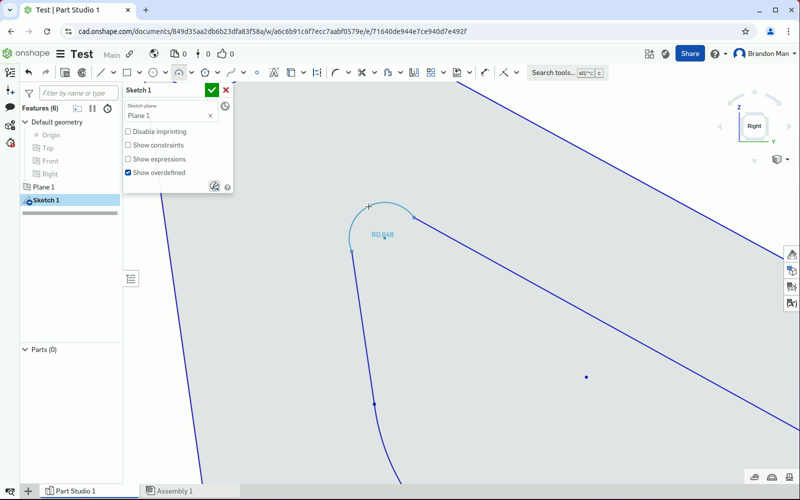
scroll(-6)
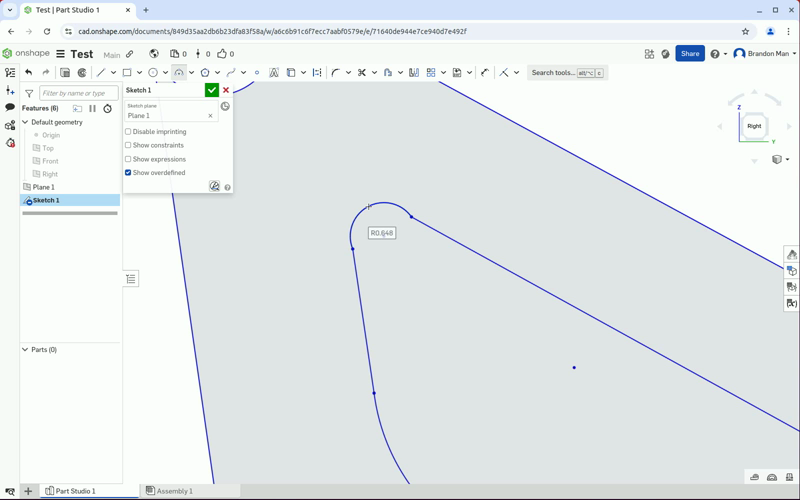
scroll(-6)
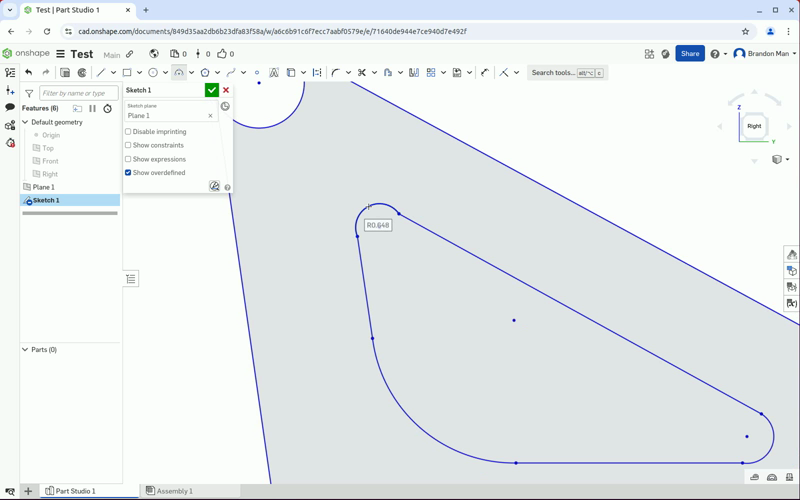
scroll(-6)
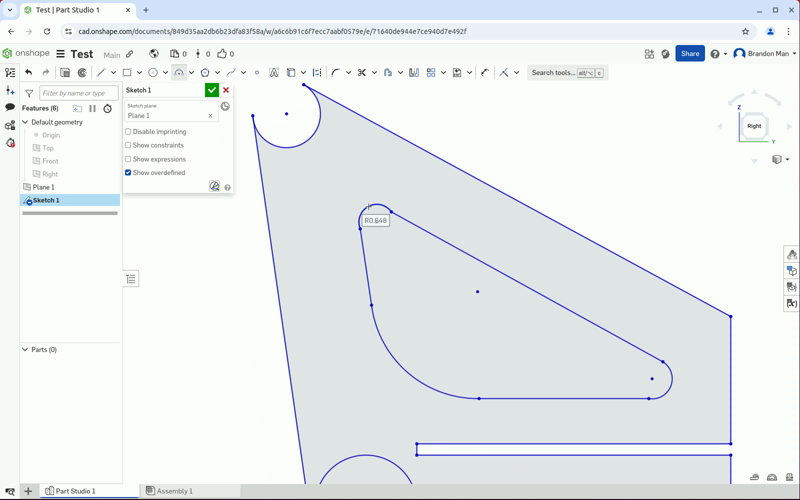
scroll(-6)
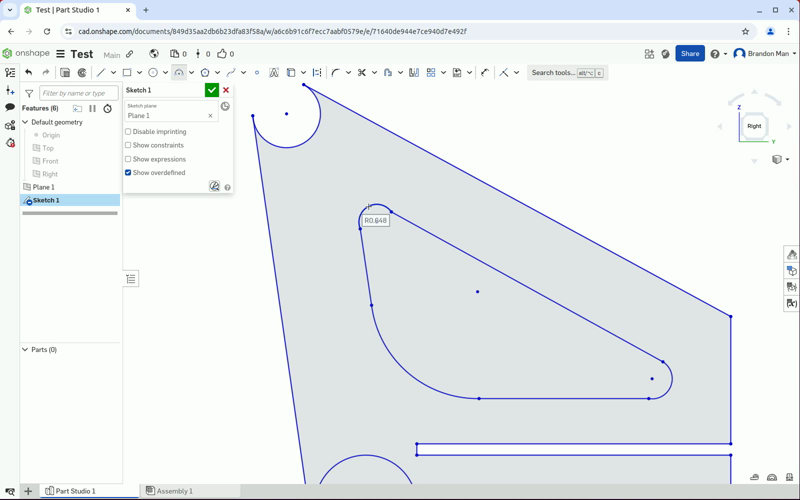
scroll(-6)
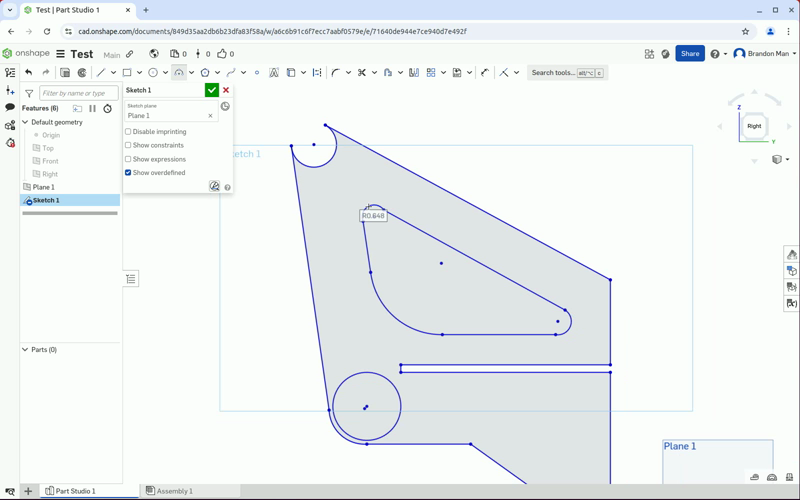
scroll(-6)
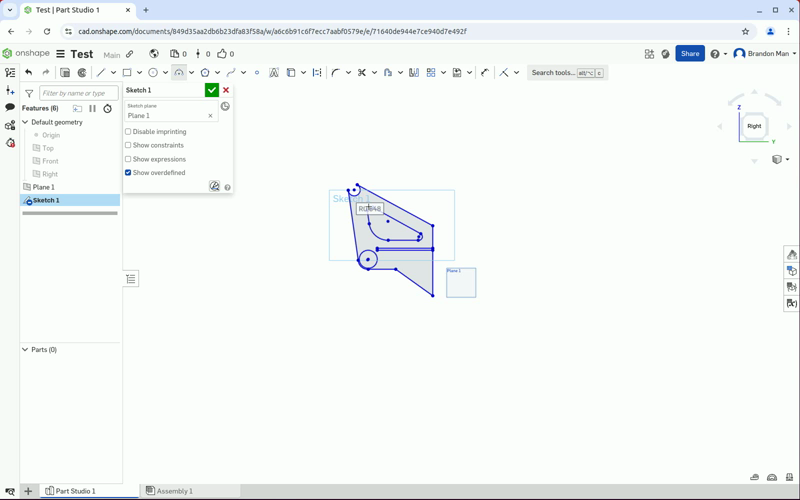
key_up(shift)
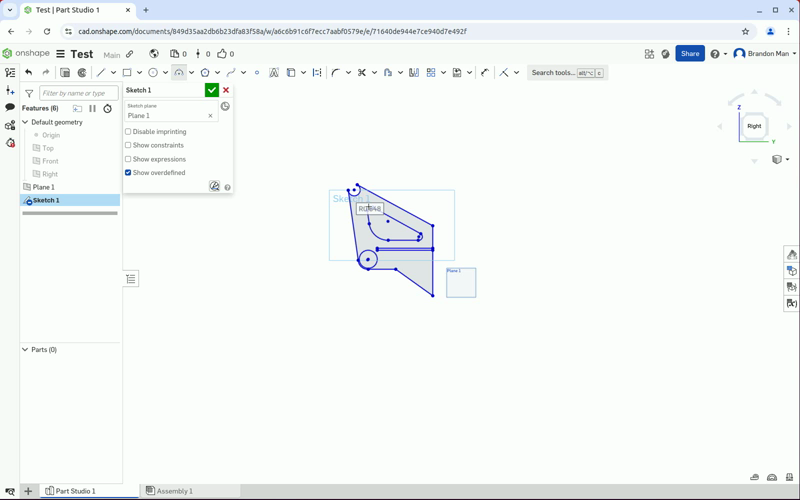
key(esc)
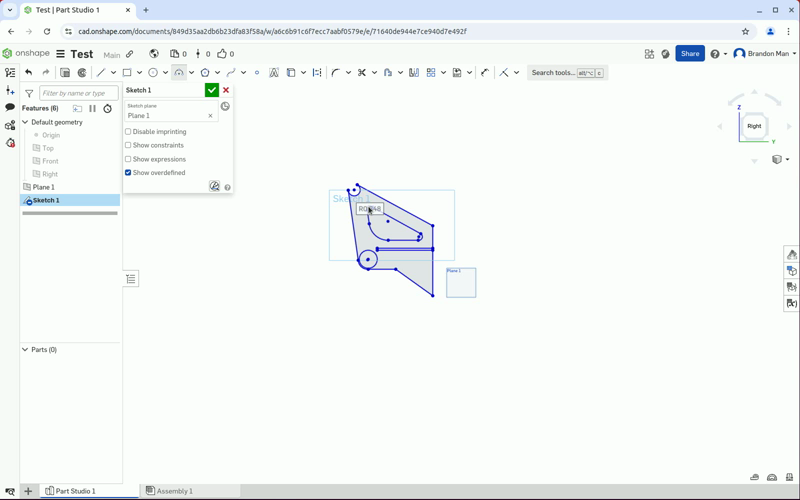
mouse_move(419, 272)
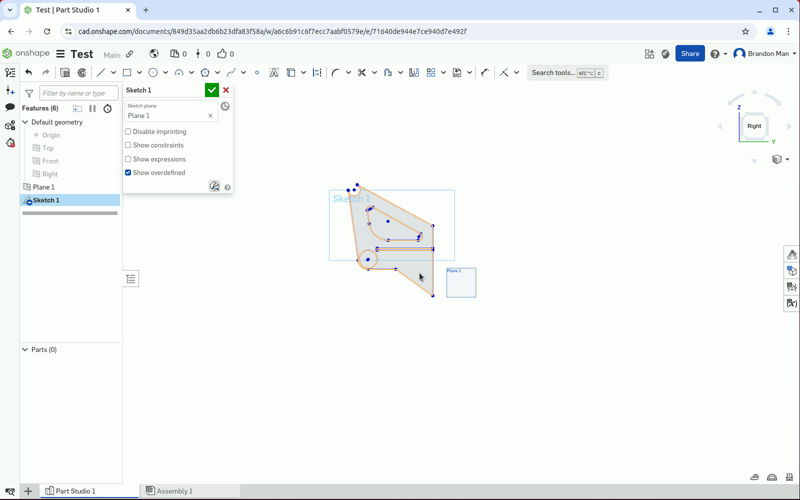
click(419, 272)
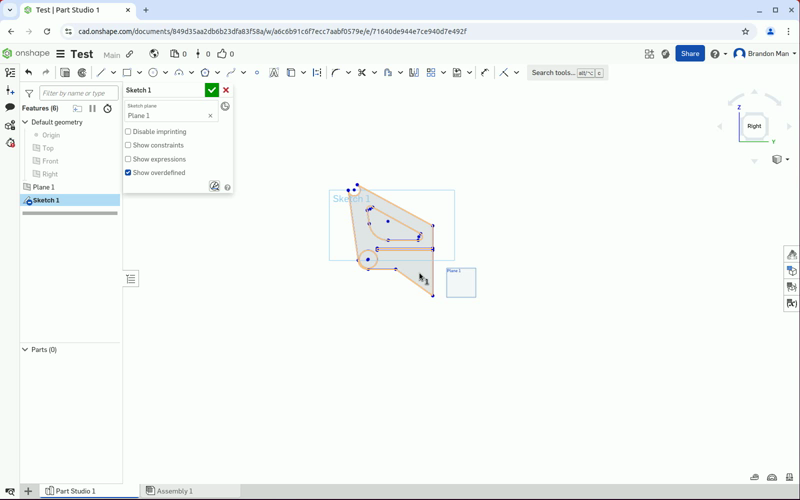
mouse_move(73, 352)
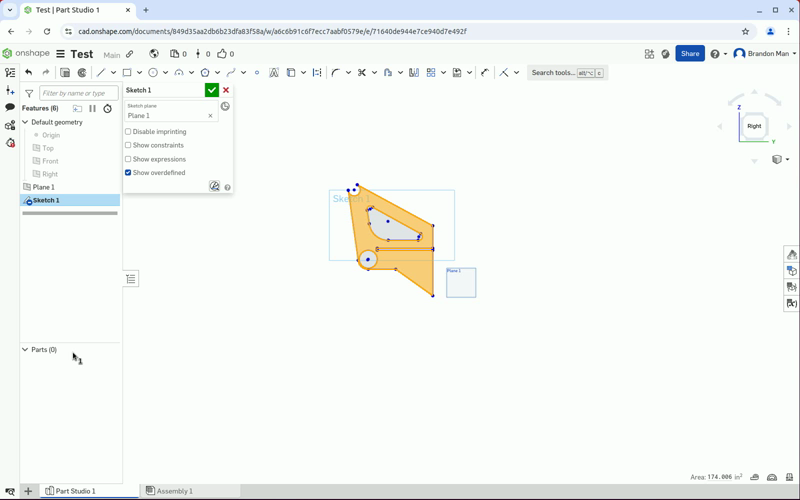
key(shift+y)
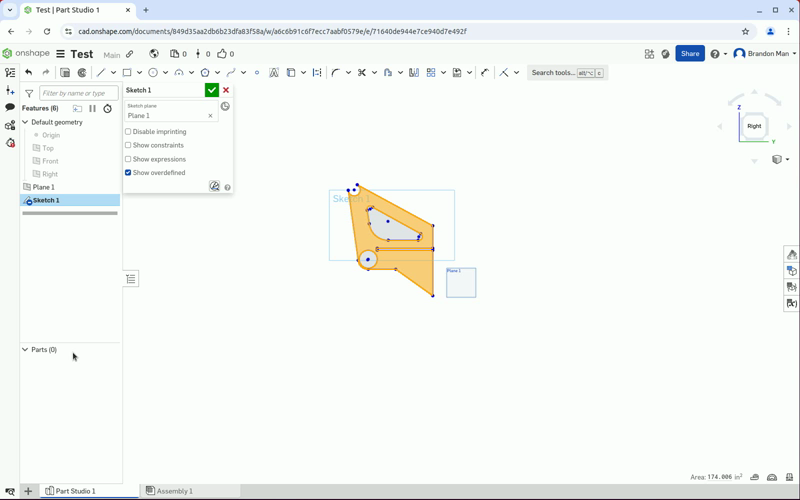
key(shift+e)
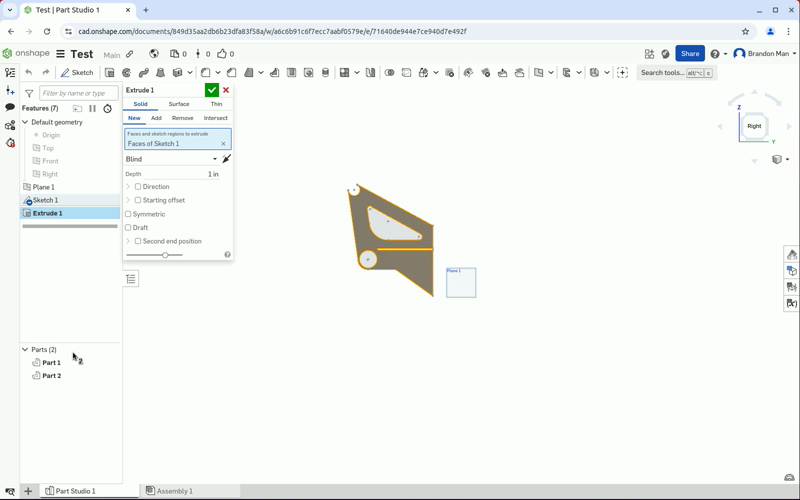
mouse_move(143, 106)
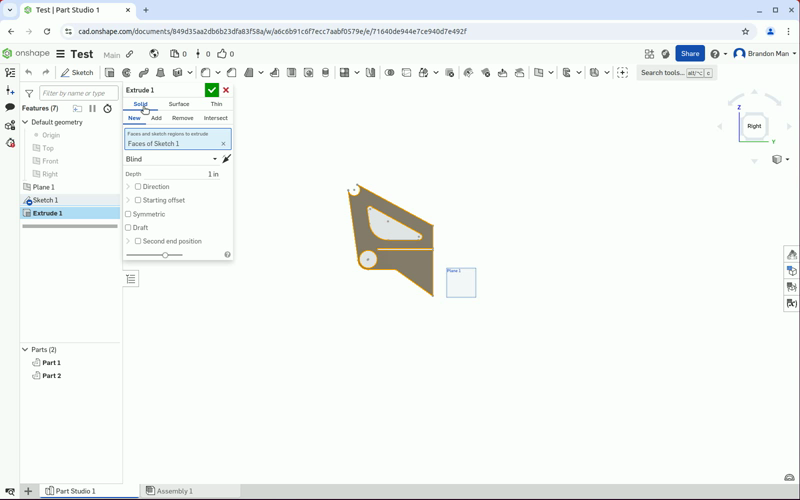
click(143, 106)
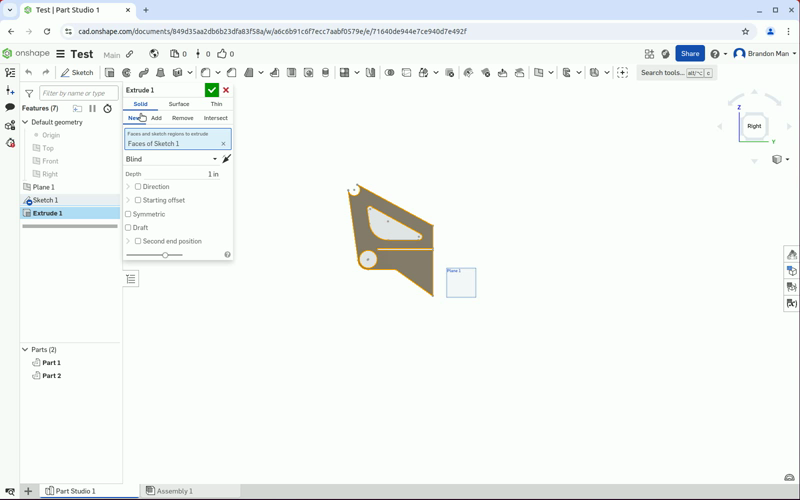
mouse_move(137, 120)
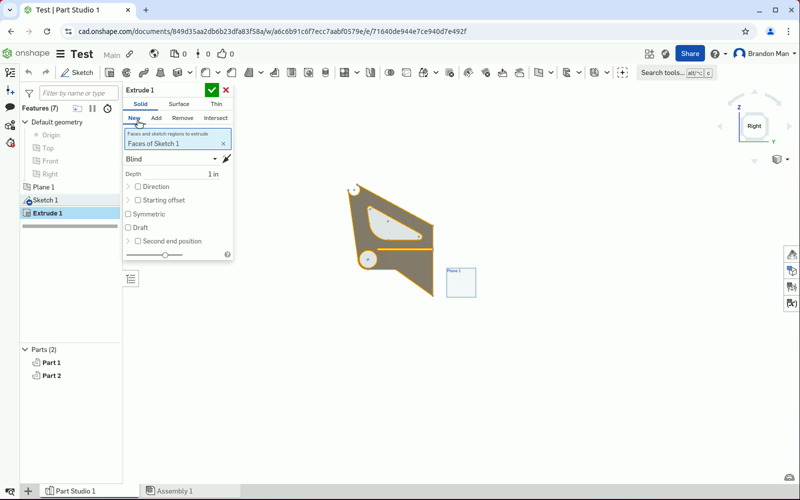
click(137, 120)
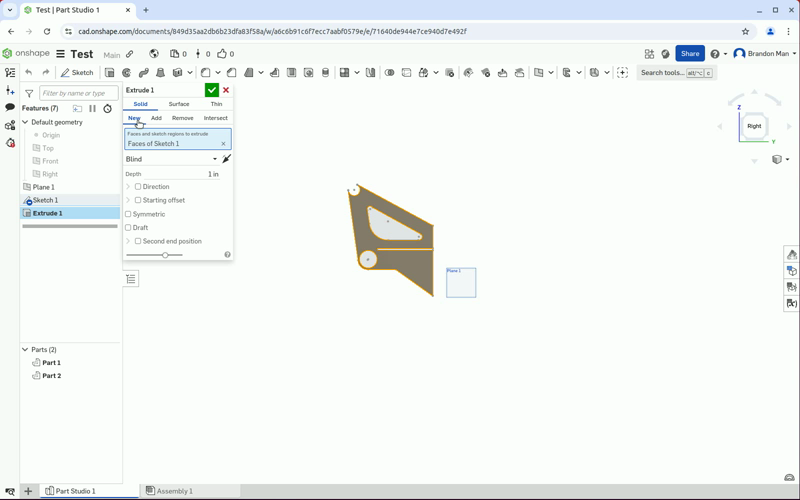
key(tab, 4)
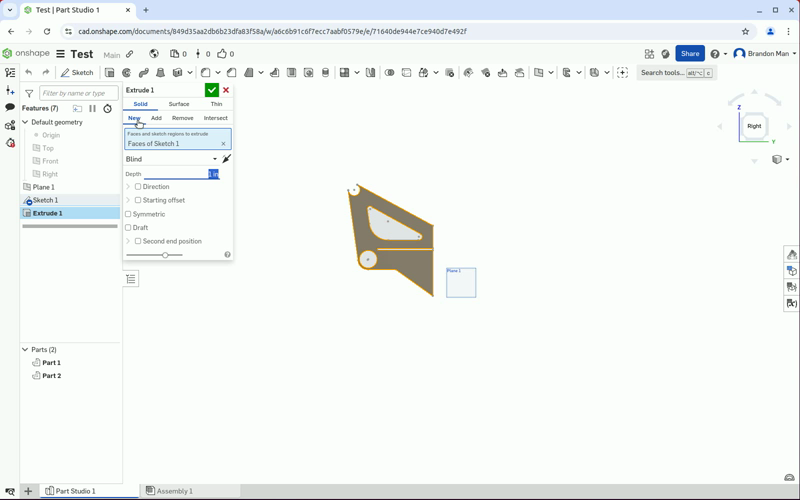
text(0.481)
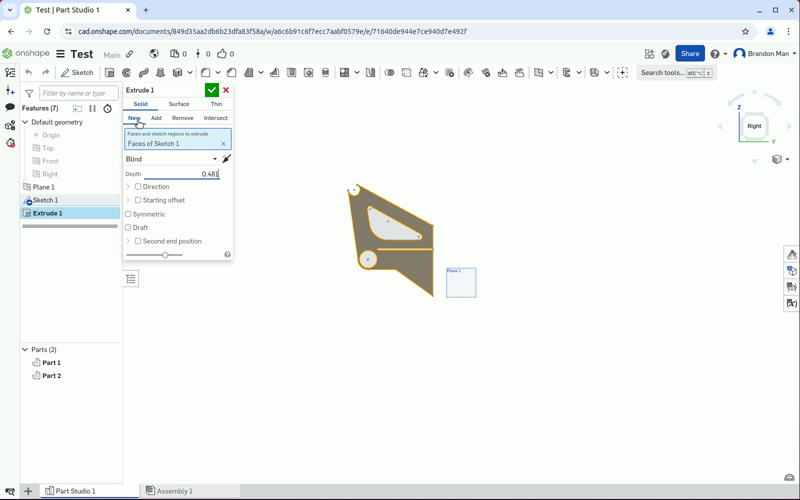
key(enter)
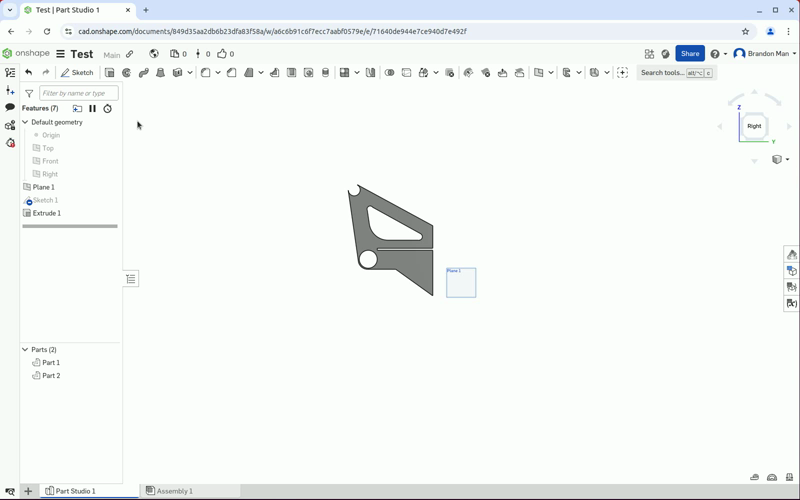
key(shift+h)
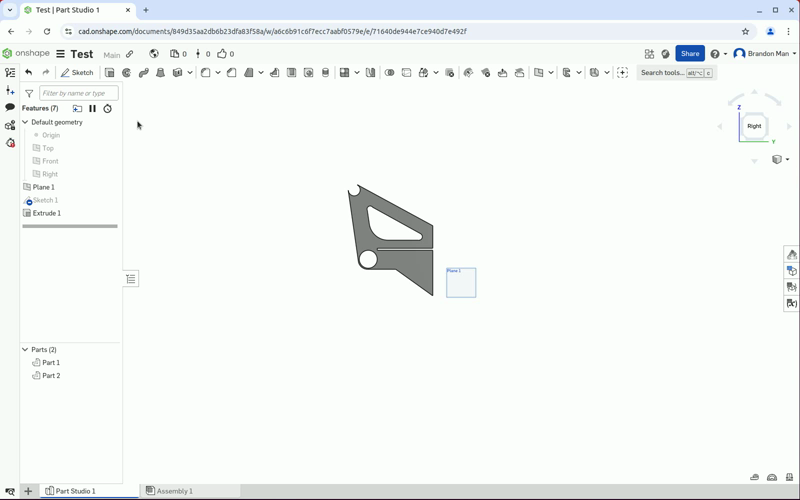
key(shift+h)
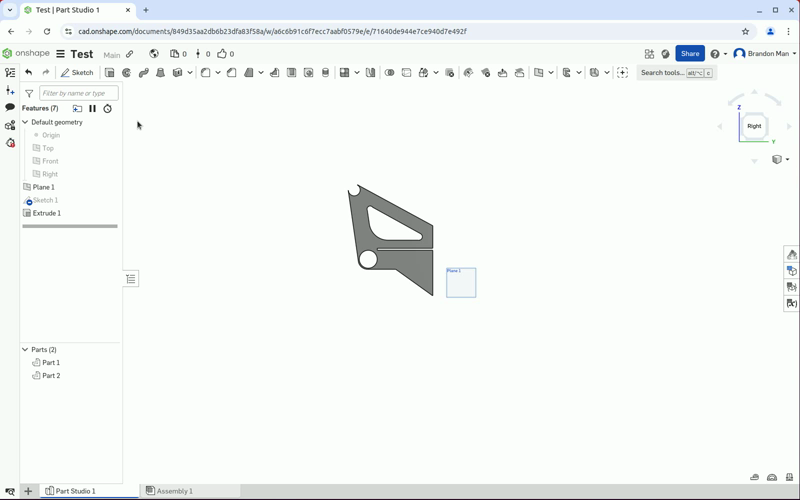
mouse_move(73, 189)
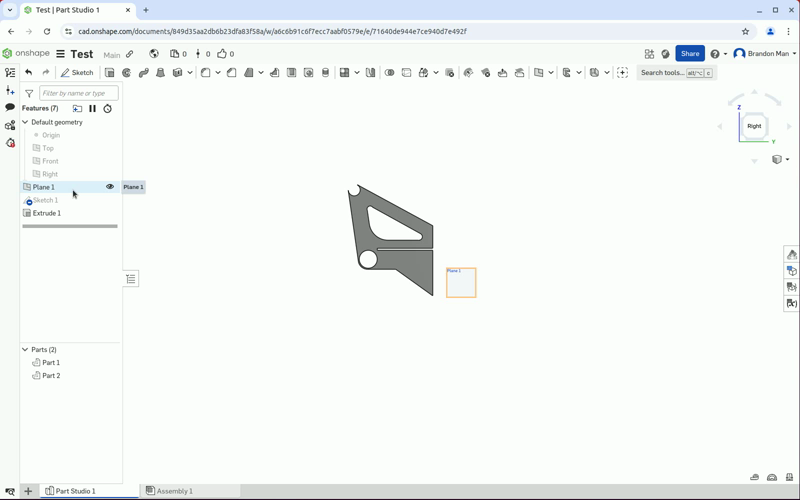
click(73, 189)
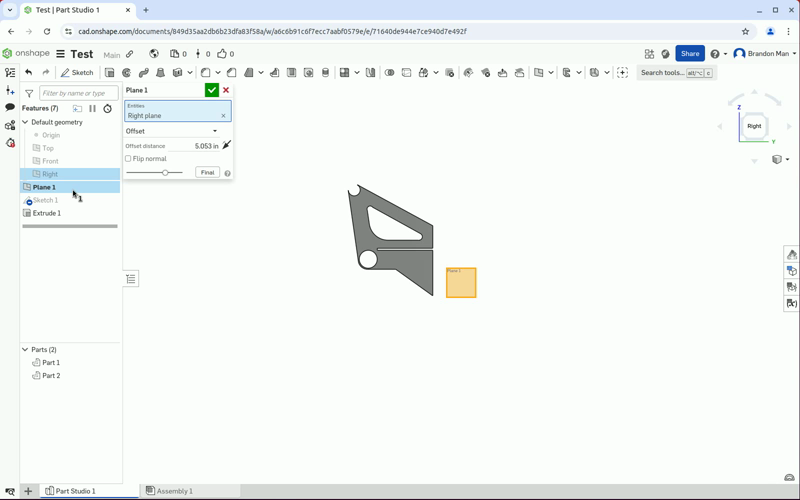
mouse_move(229, 92)
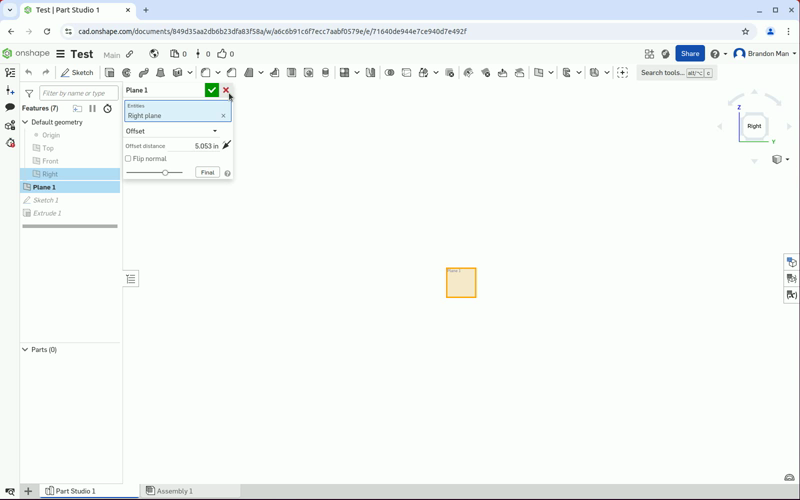
click(229, 92)
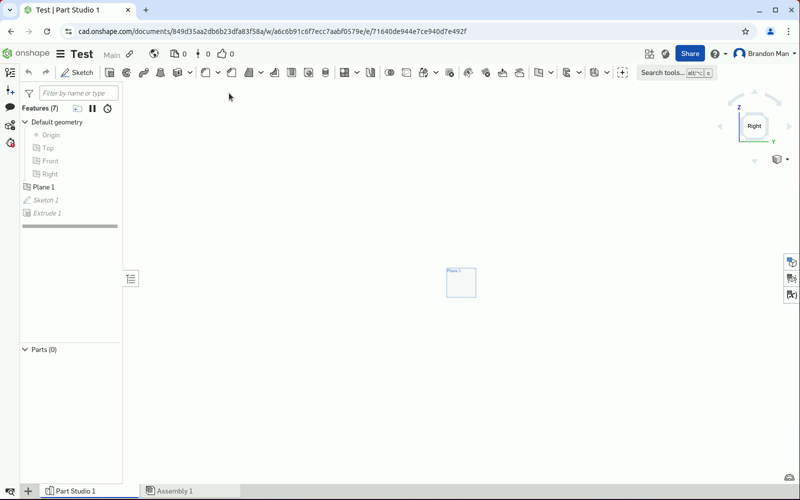
key(shift+s)
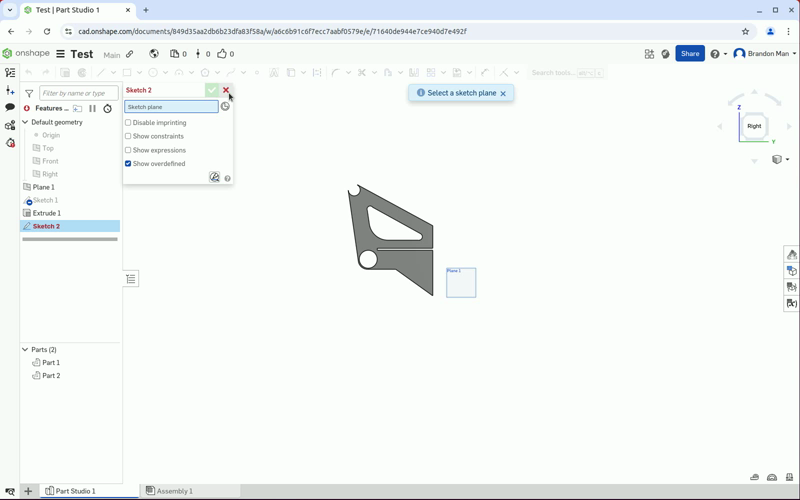
mouse_move(73, 189)
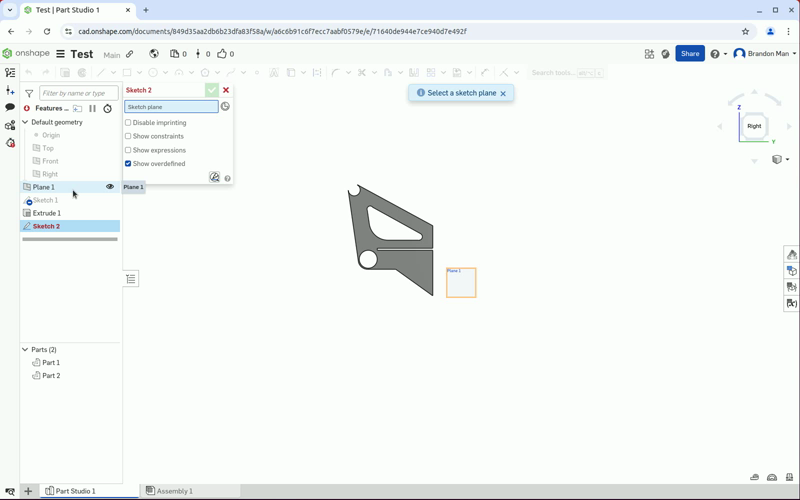
click(73, 189)
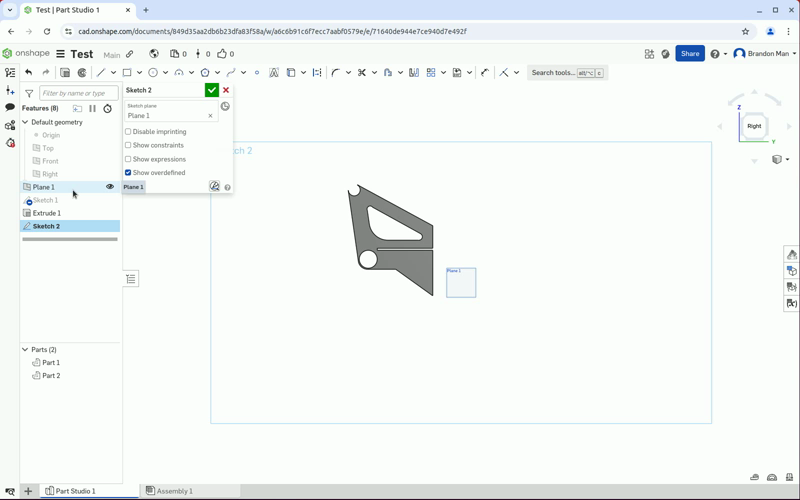
mouse_move(73, 352)
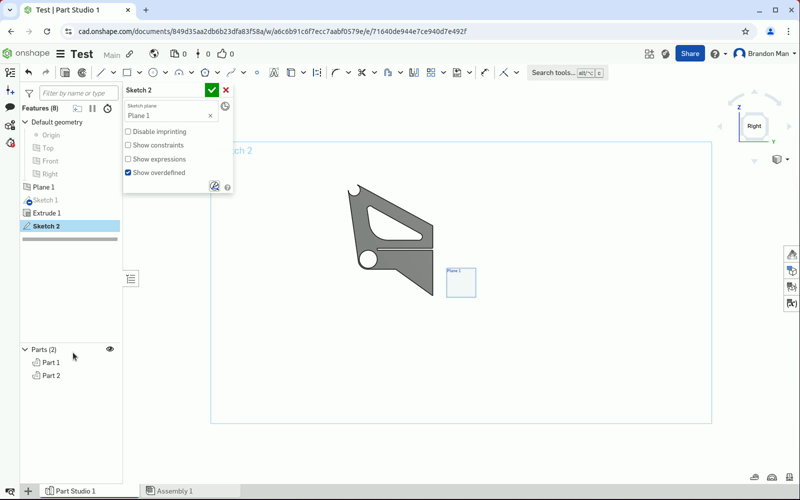
key(y)
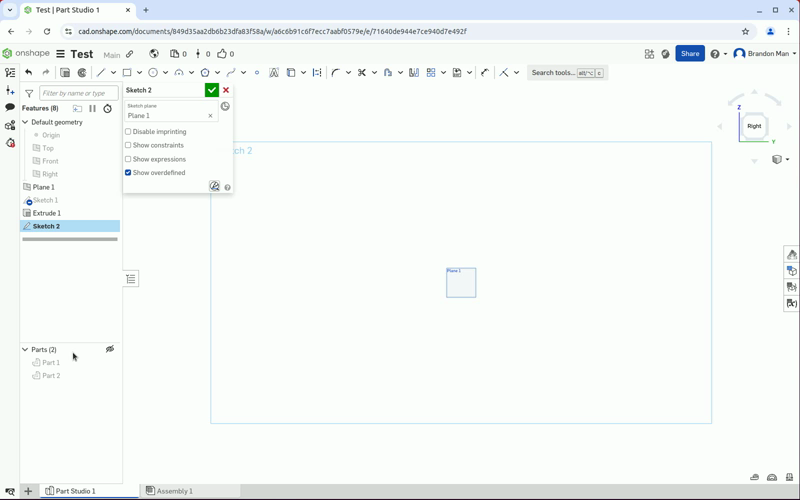
key(l)
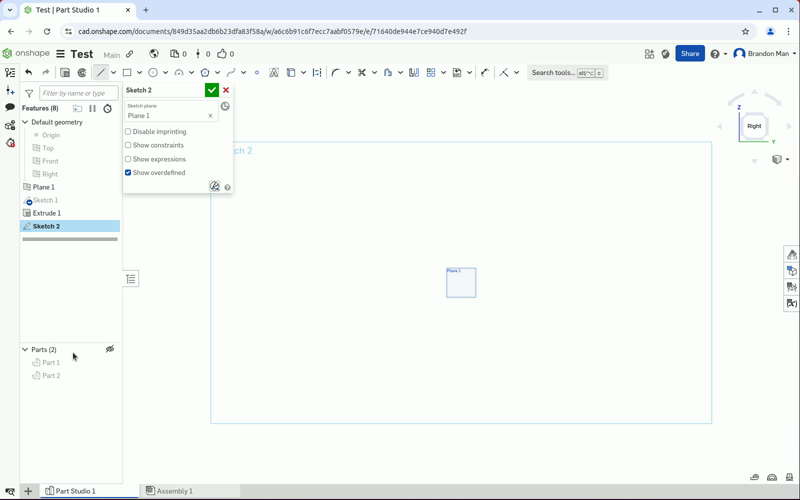
key_down(shift)
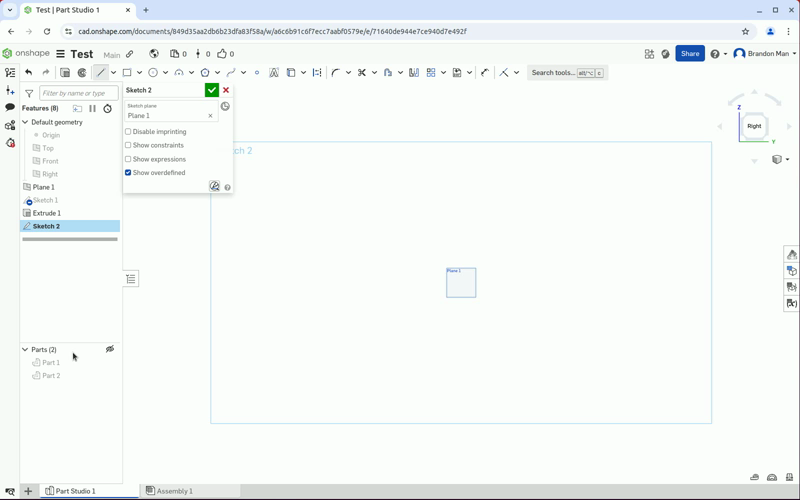
mouse_move(377, 250)
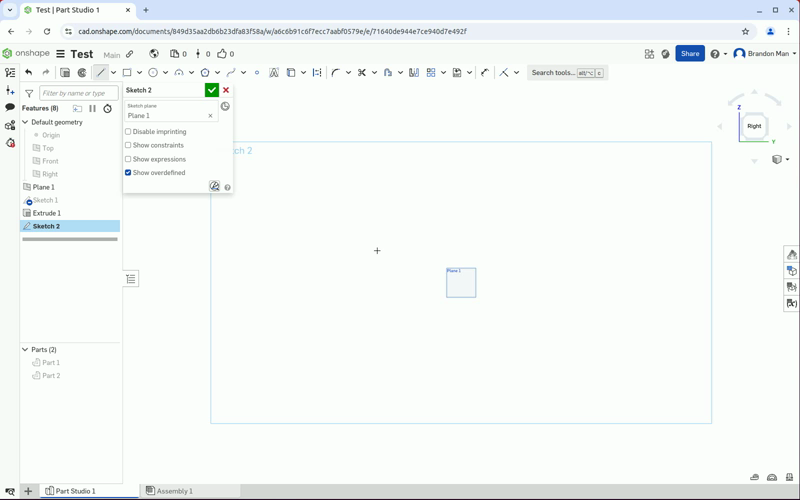
click(377, 250)
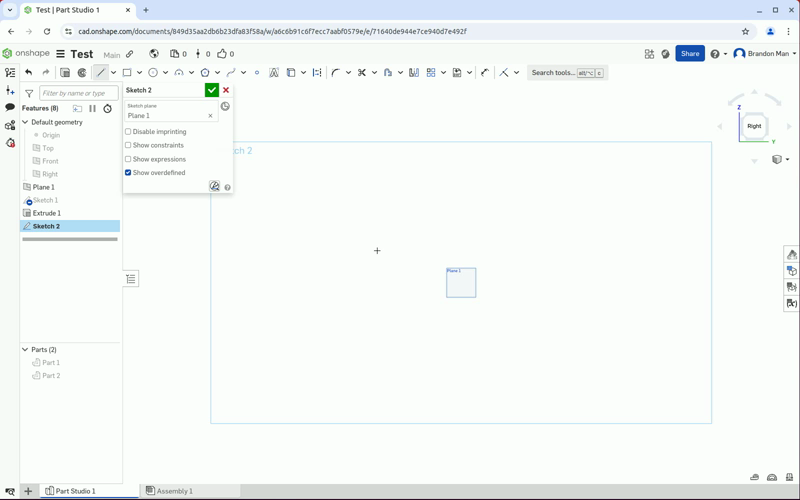
key_up(shift)
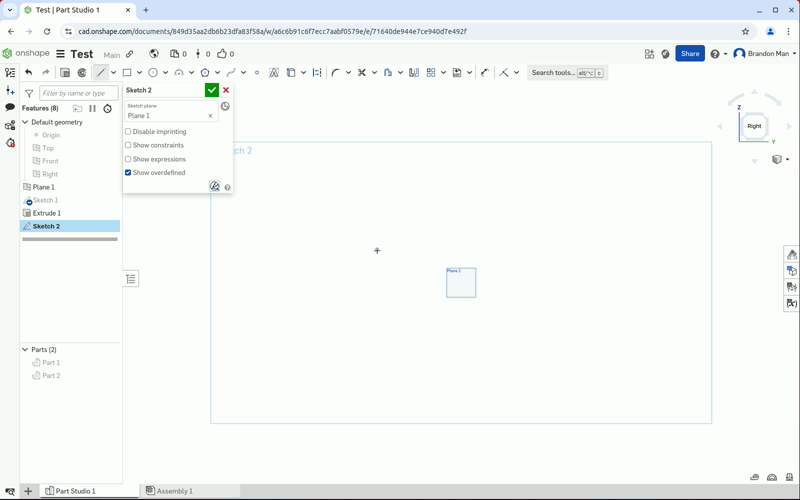
key_down(shift)
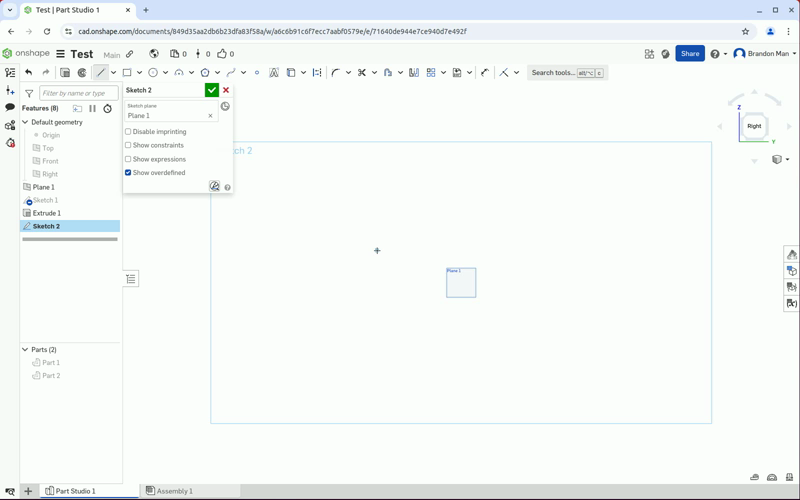
mouse_move(407, 250)
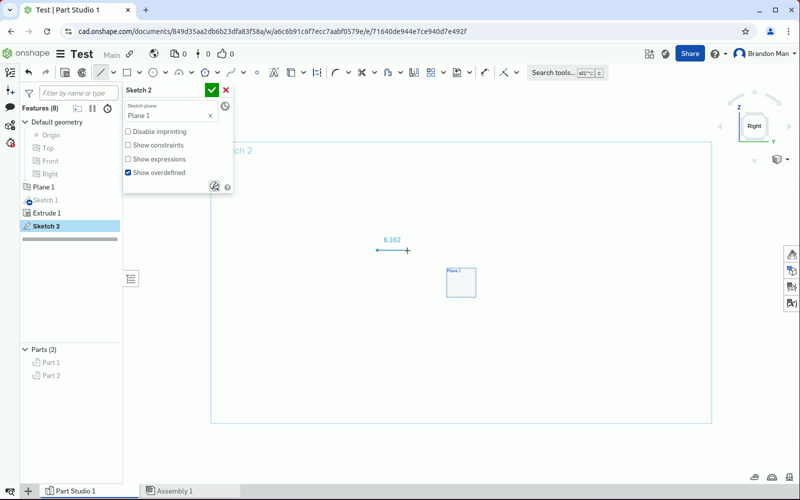
mouse_move(433, 250)
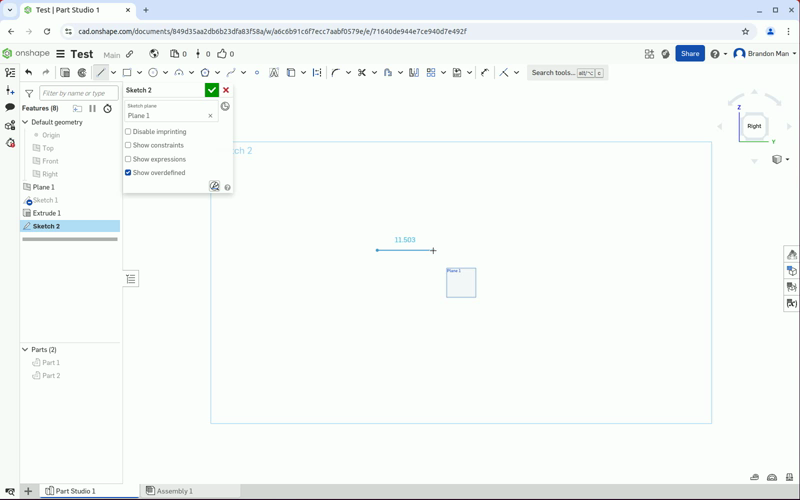
click(433, 250)
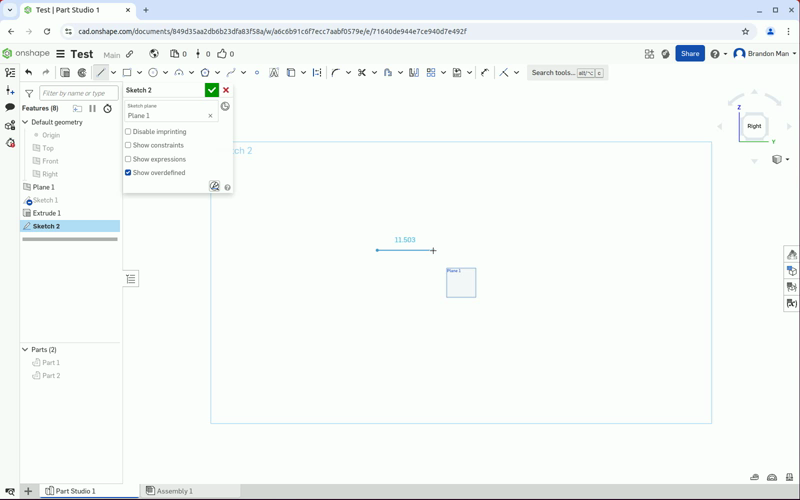
key_up(shift)
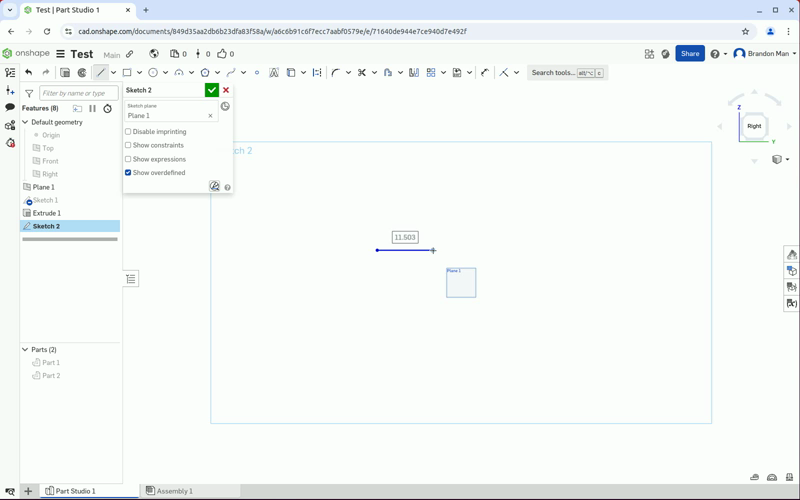
key_down(shift)
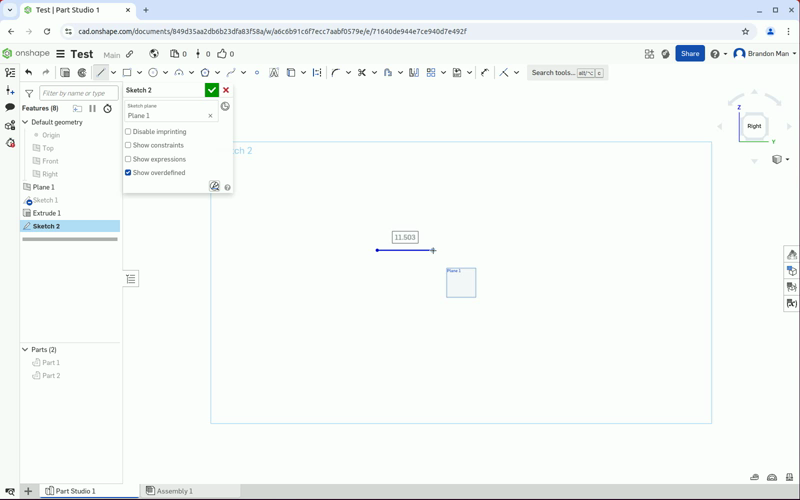
mouse_move(463, 250)
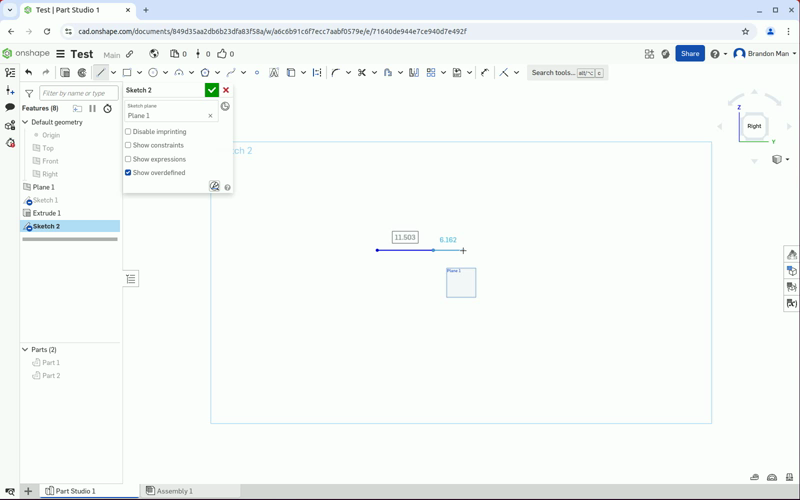
mouse_move(433, 248)
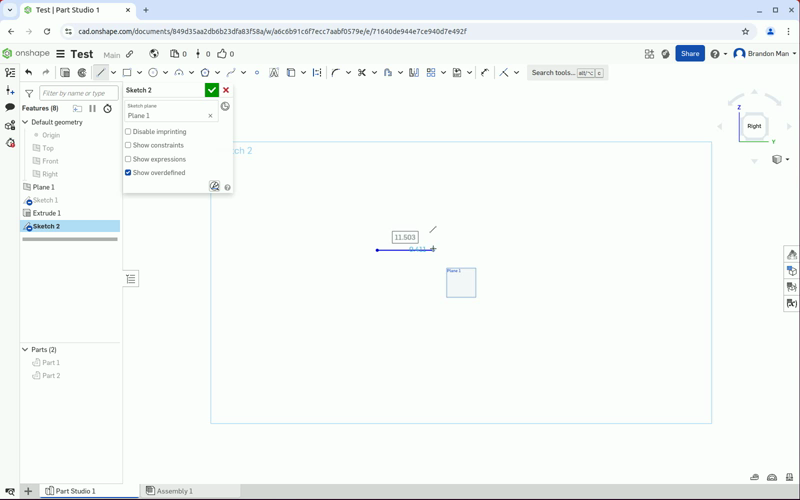
scroll(6)
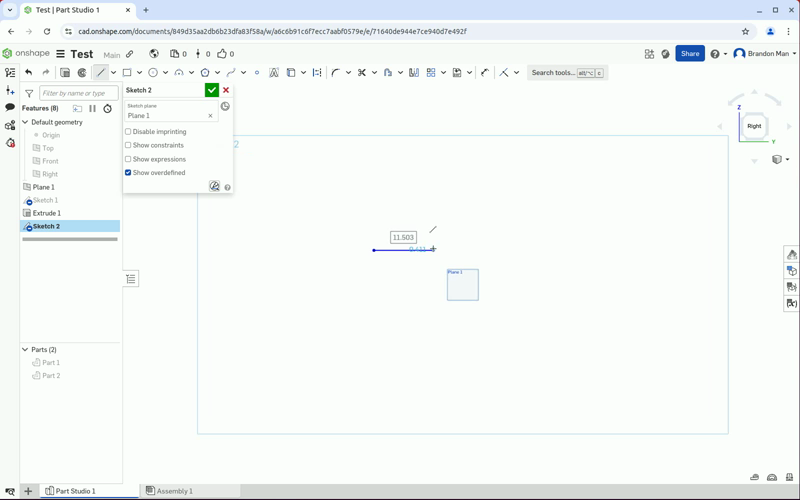
scroll(6)
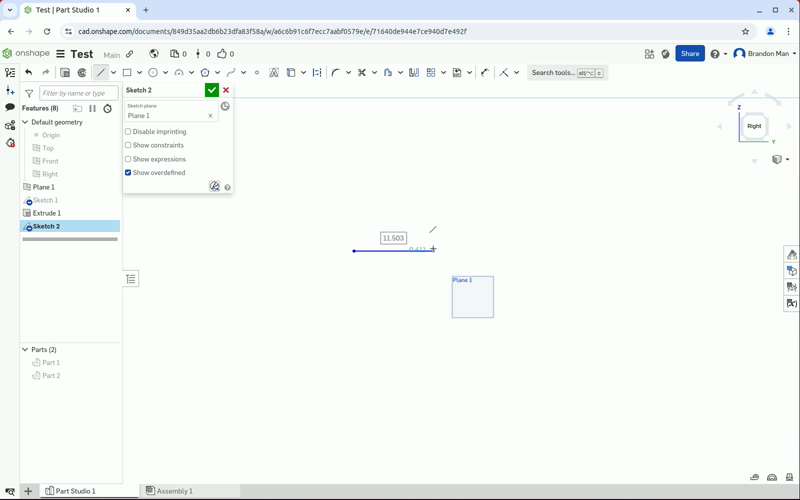
scroll(6)
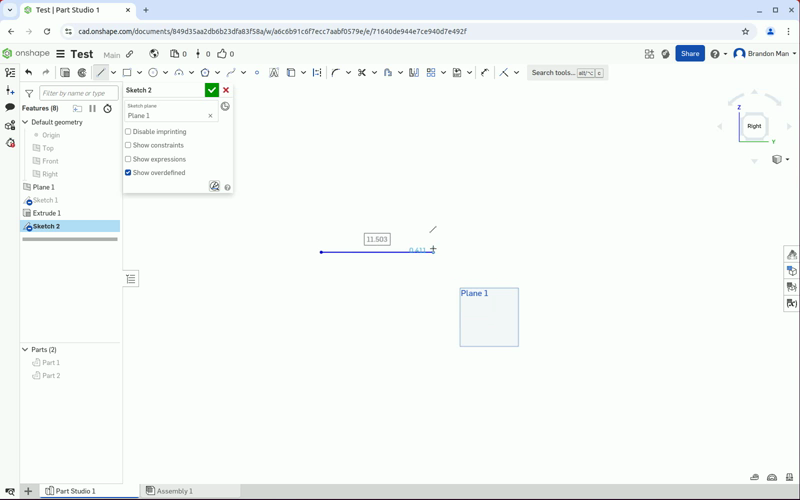
scroll(6)
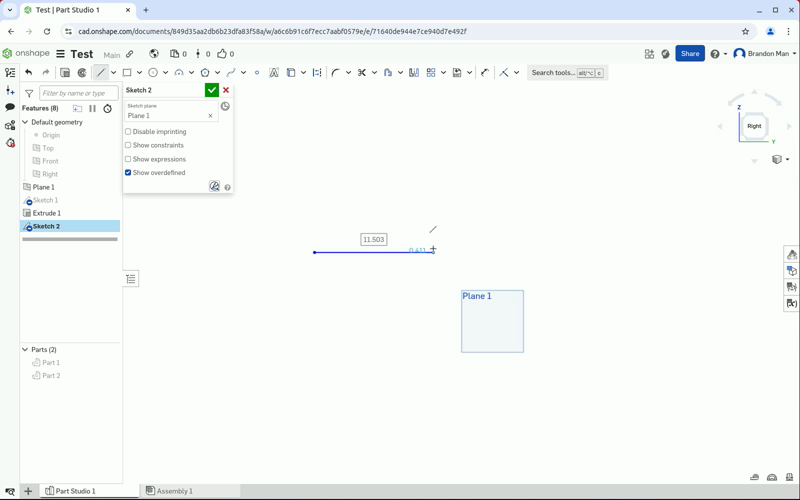
scroll(6)
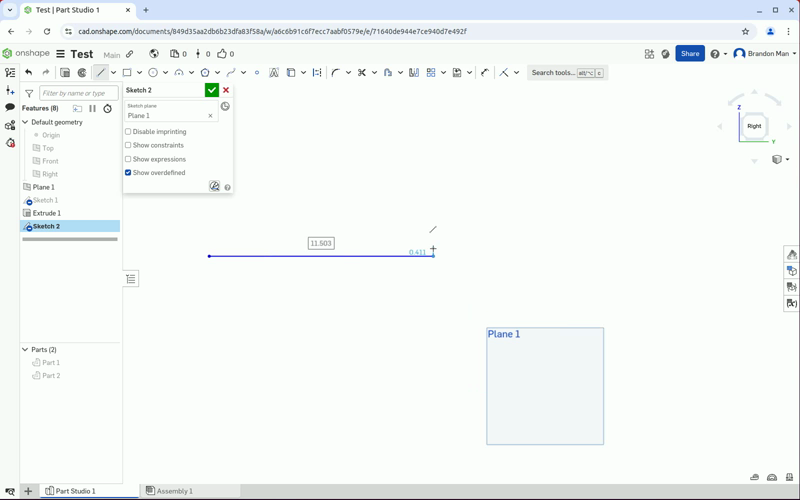
scroll(6)
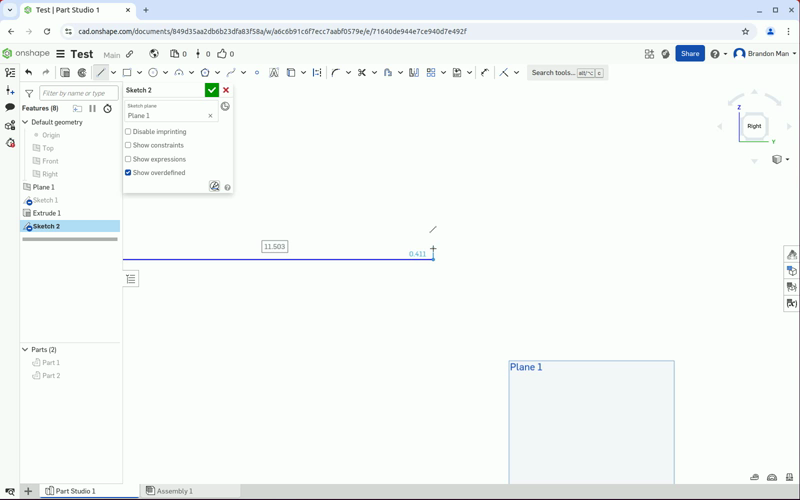
scroll(6)
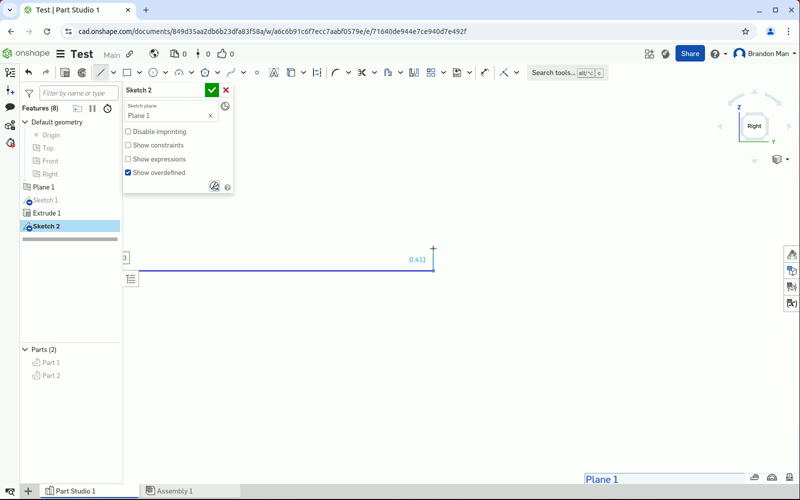
click(433, 248)
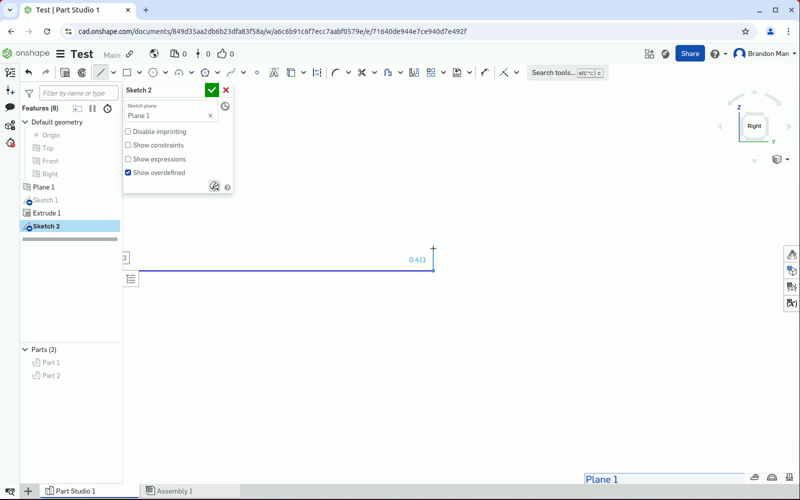
scroll(-6)
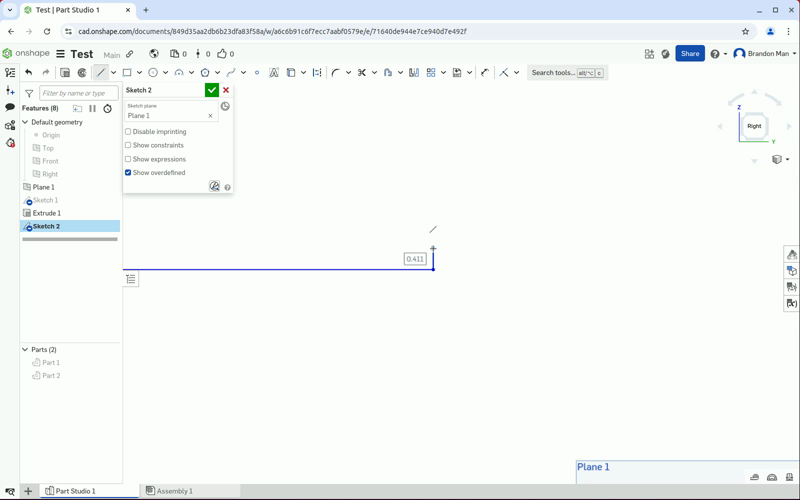
scroll(-6)
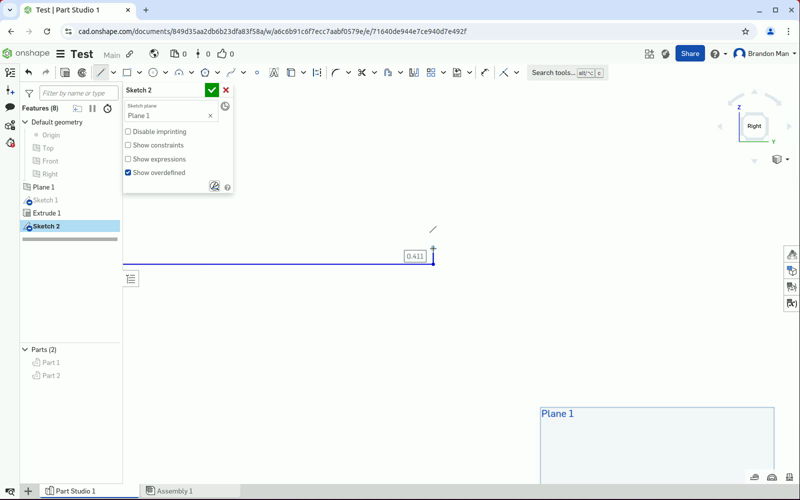
scroll(-6)
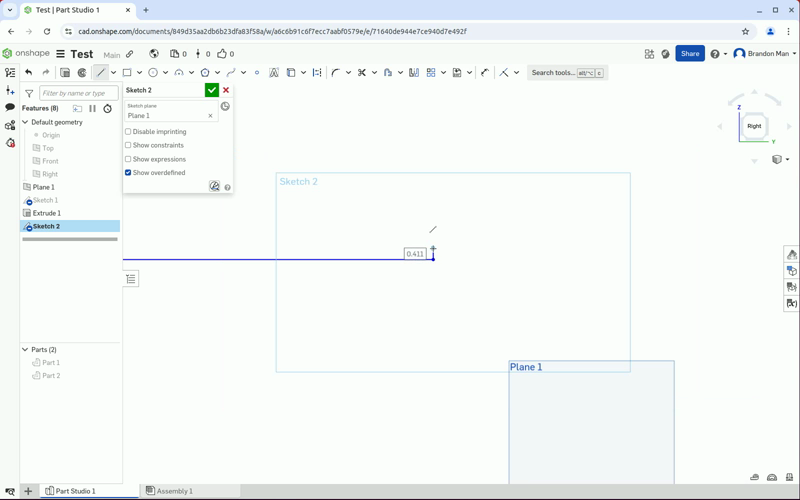
scroll(-6)
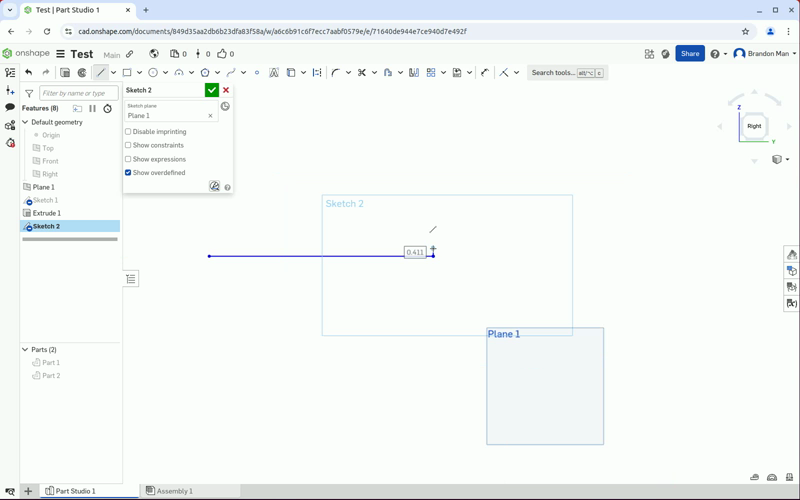
scroll(-6)
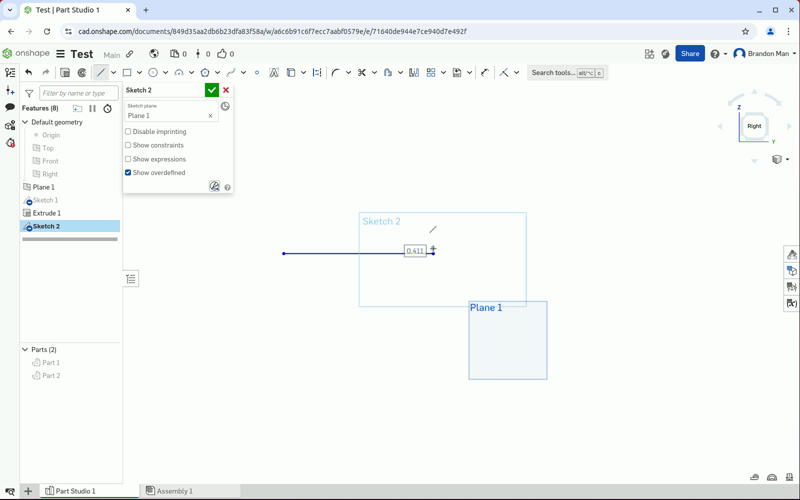
scroll(-6)
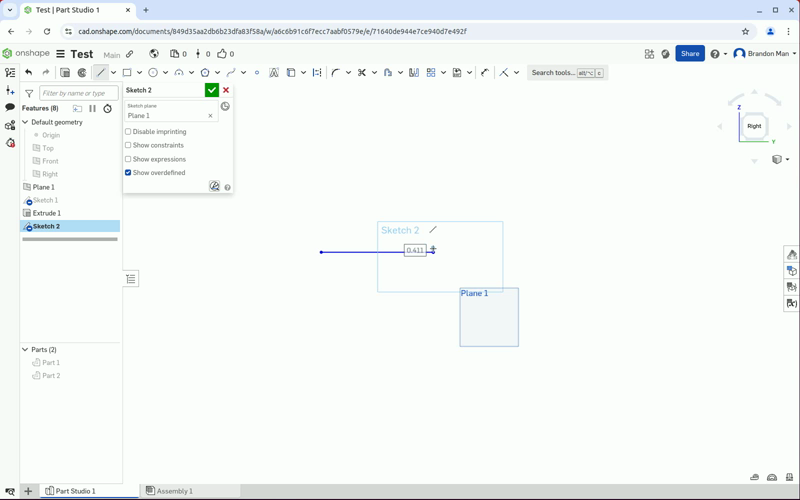
scroll(-6)
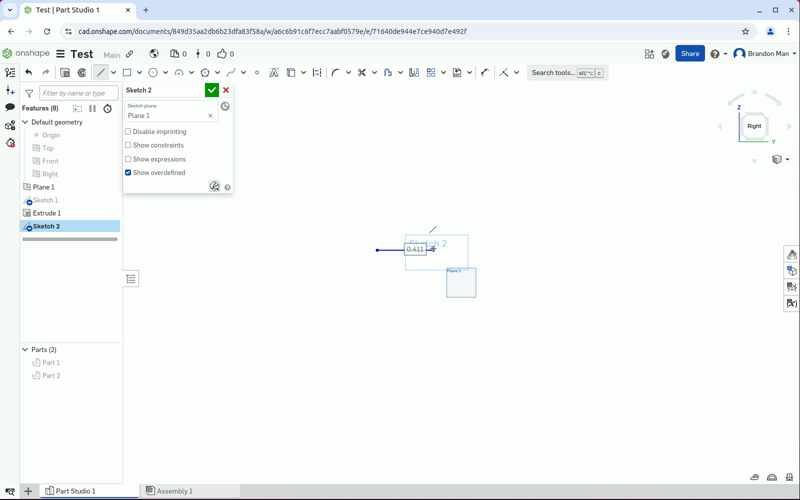
key_up(shift)
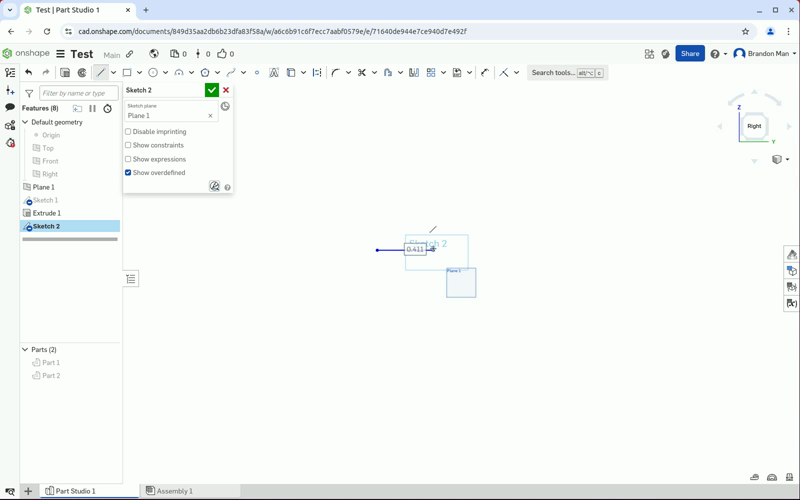
key_down(shift)
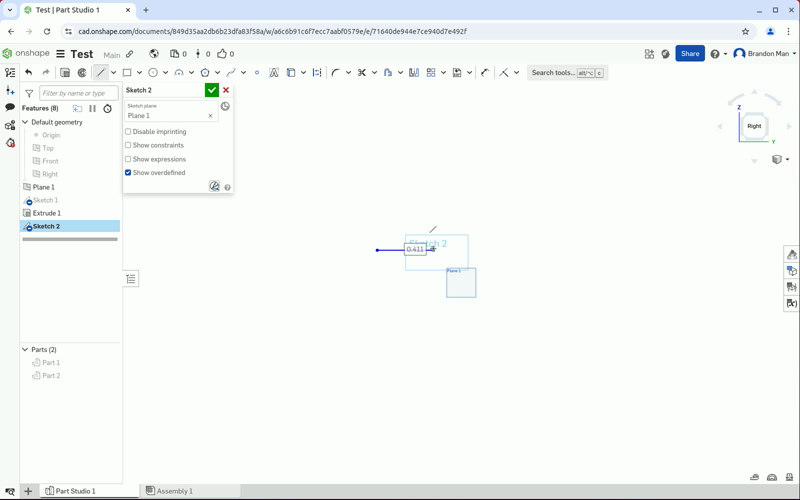
mouse_move(463, 248)
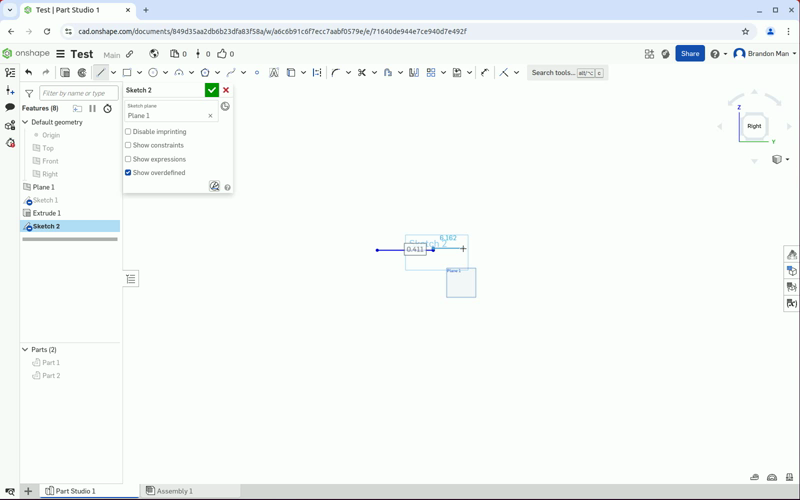
mouse_move(377, 248)
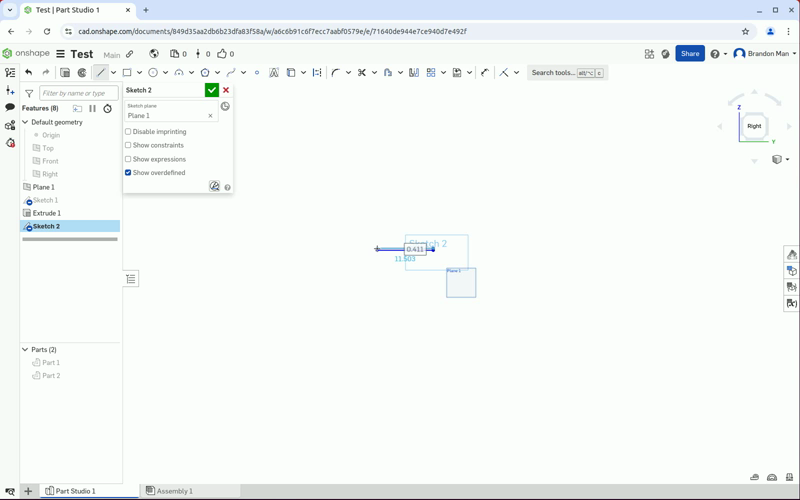
scroll(6)
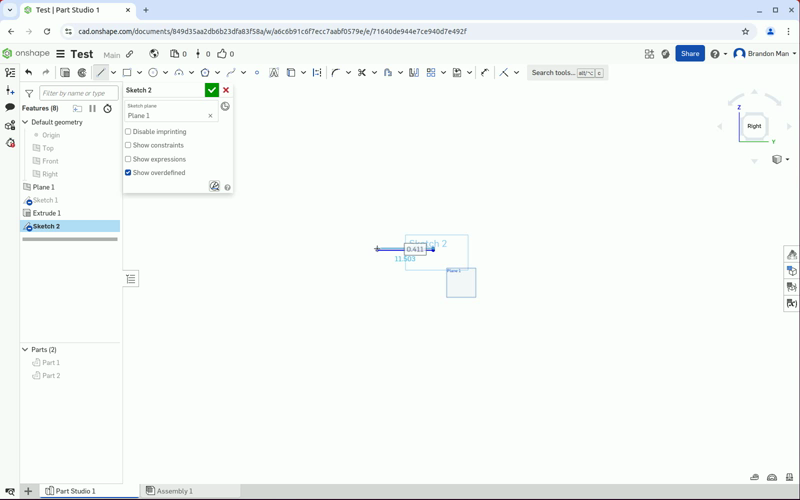
scroll(6)
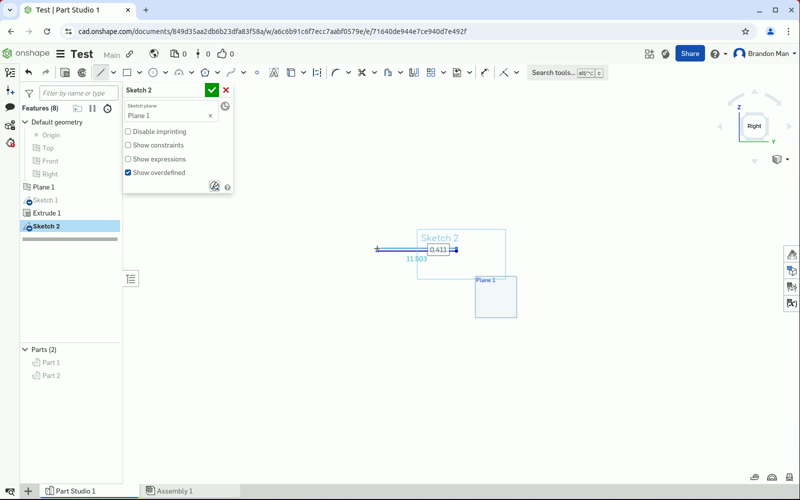
scroll(6)
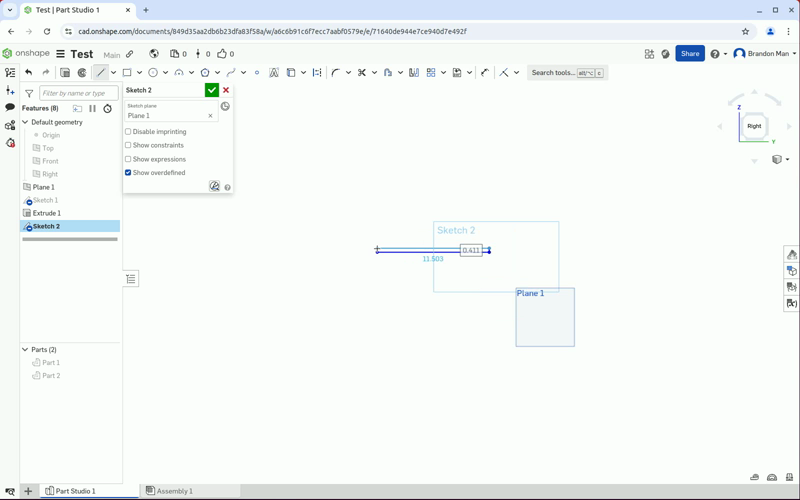
scroll(6)
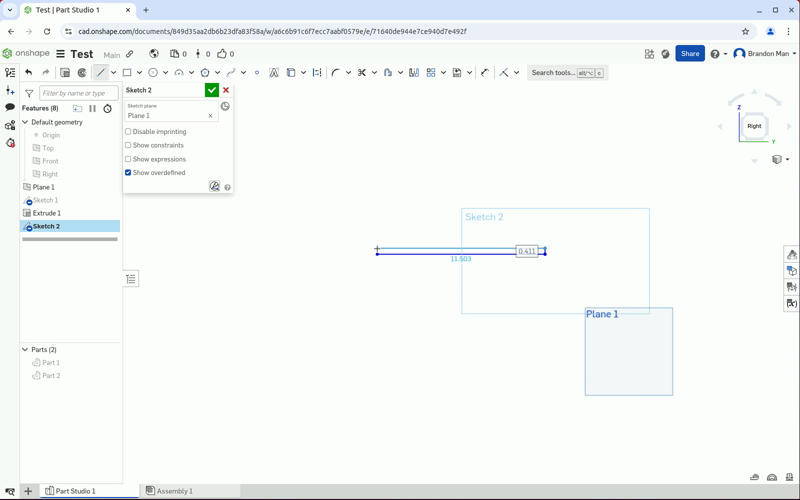
scroll(6)
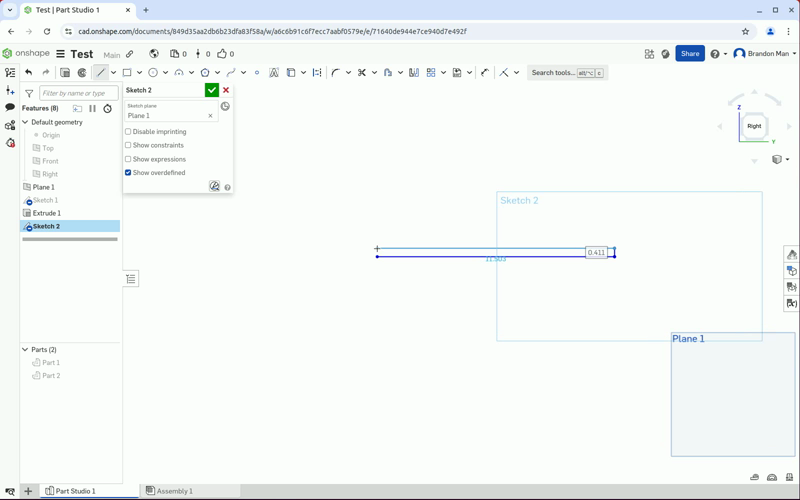
scroll(6)
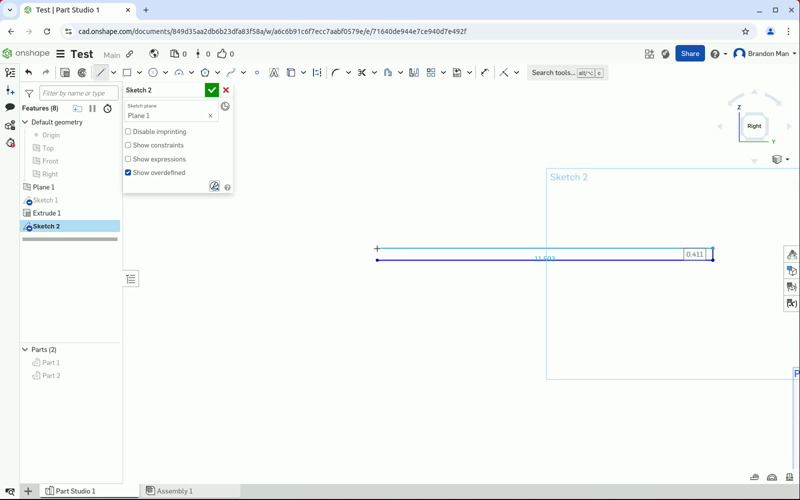
scroll(6)
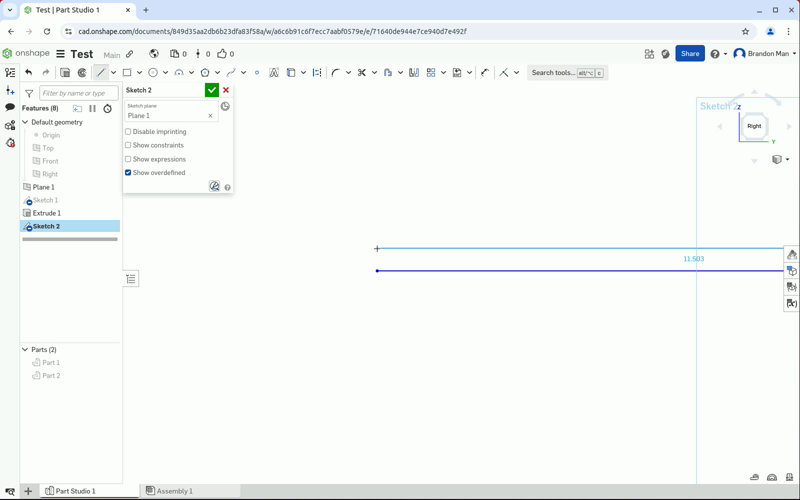
click(377, 248)
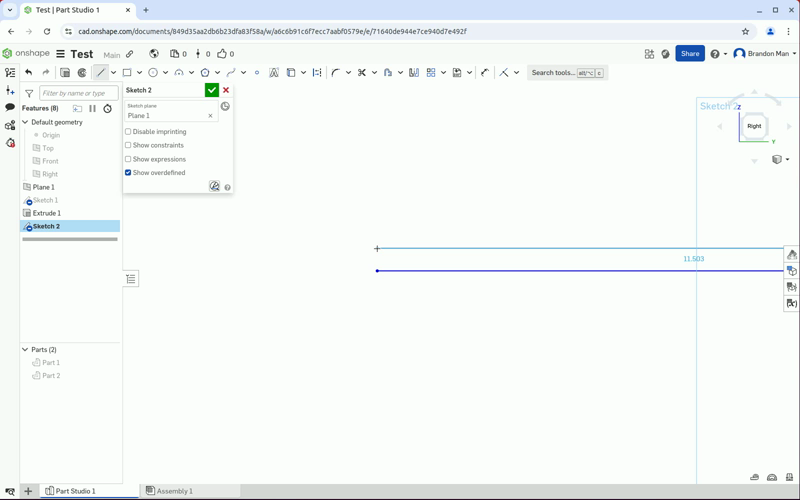
scroll(-6)
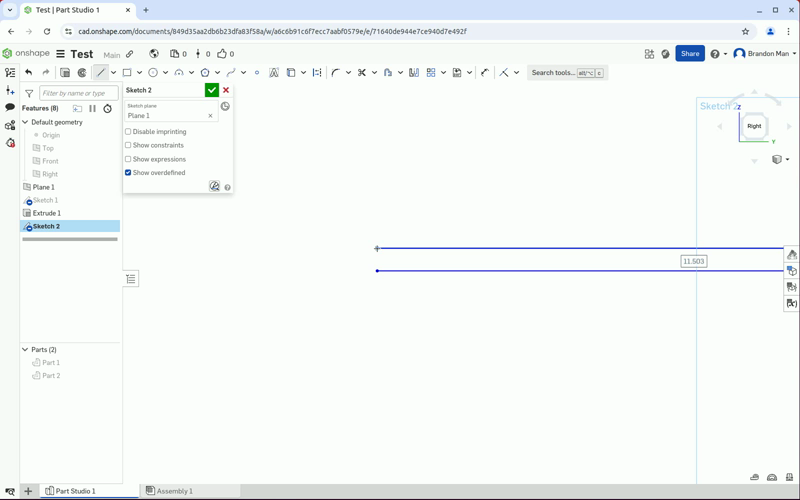
scroll(-6)
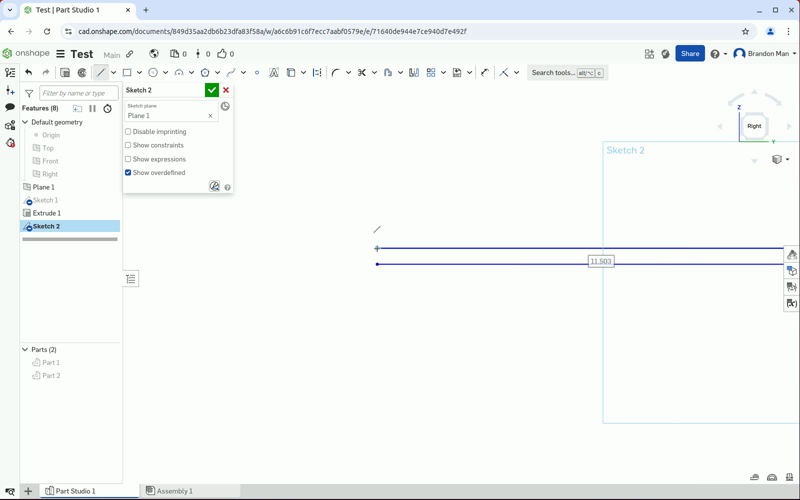
scroll(-6)
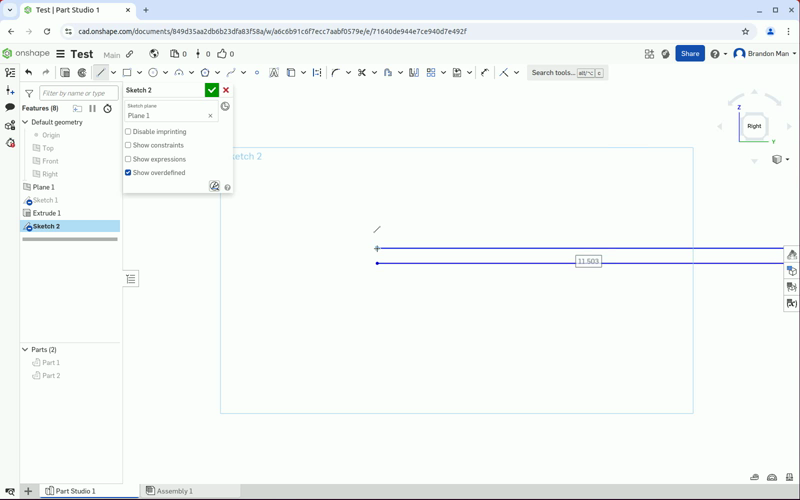
scroll(-6)
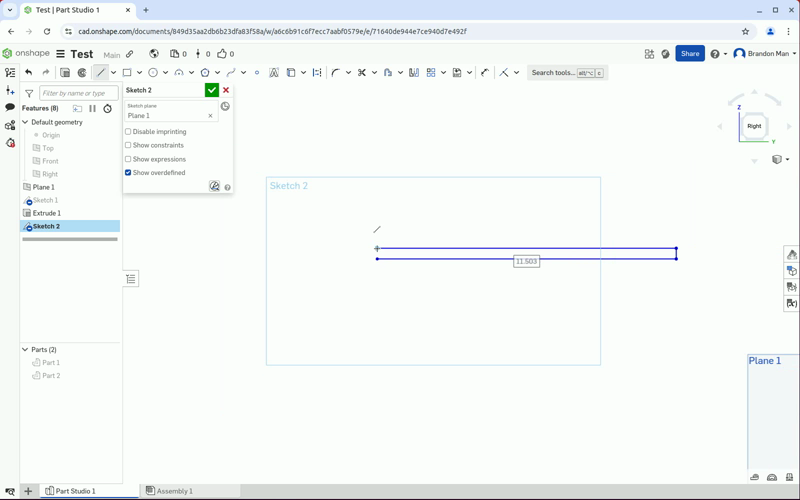
scroll(-6)
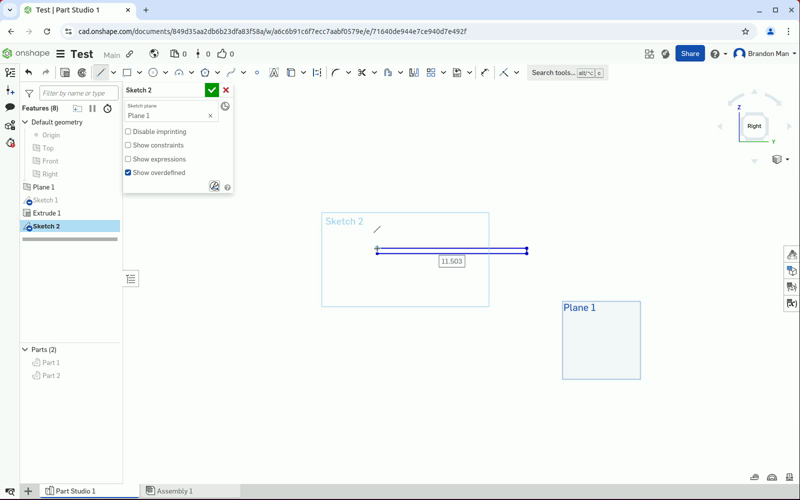
scroll(-6)
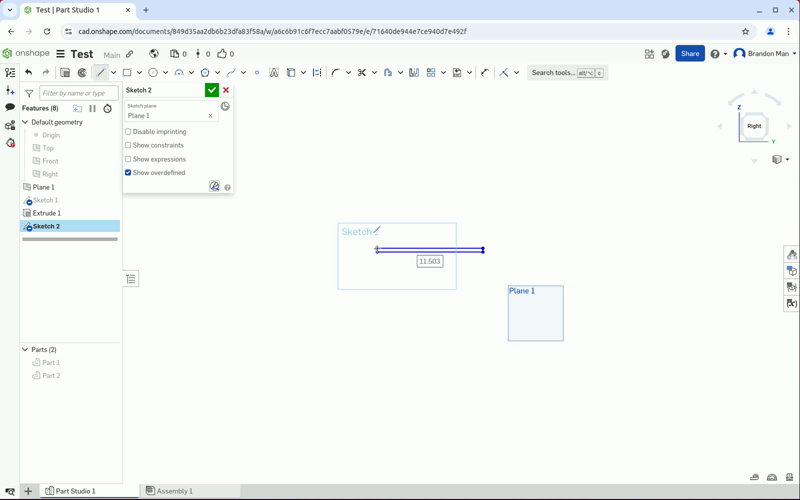
scroll(-6)
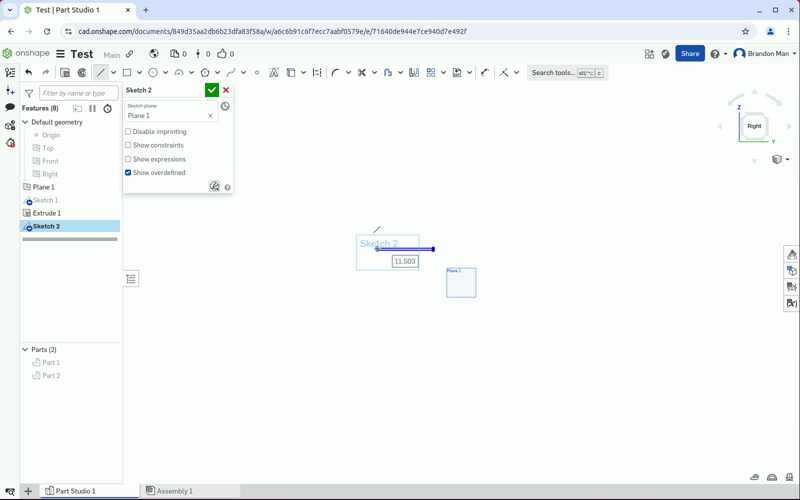
key_up(shift)
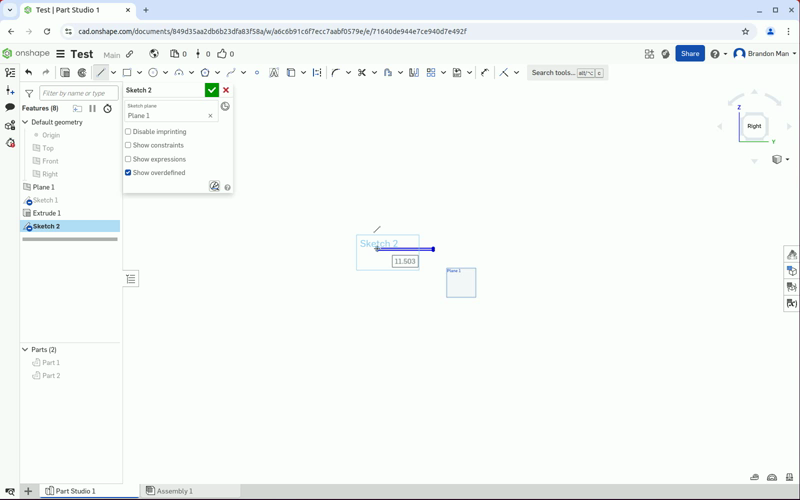
mouse_move(407, 248)
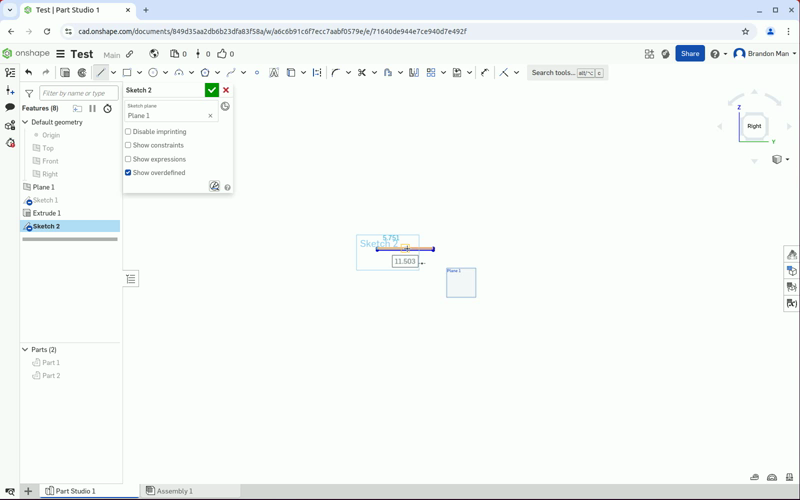
key_down(shift)
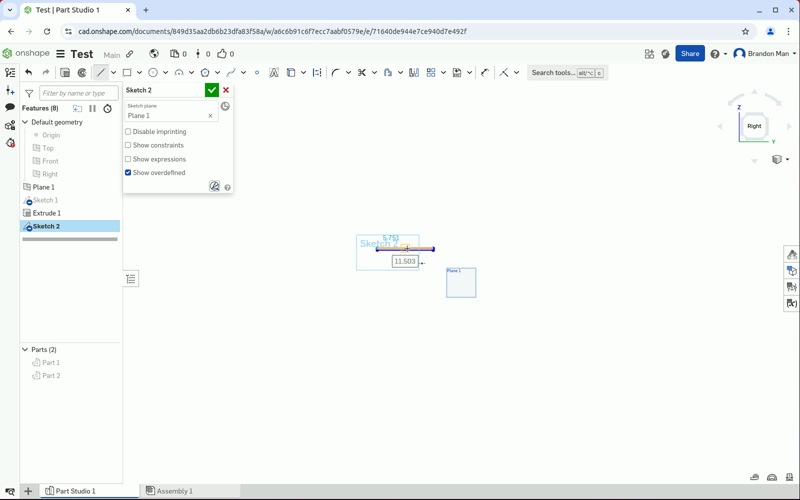
mouse_move(377, 250)
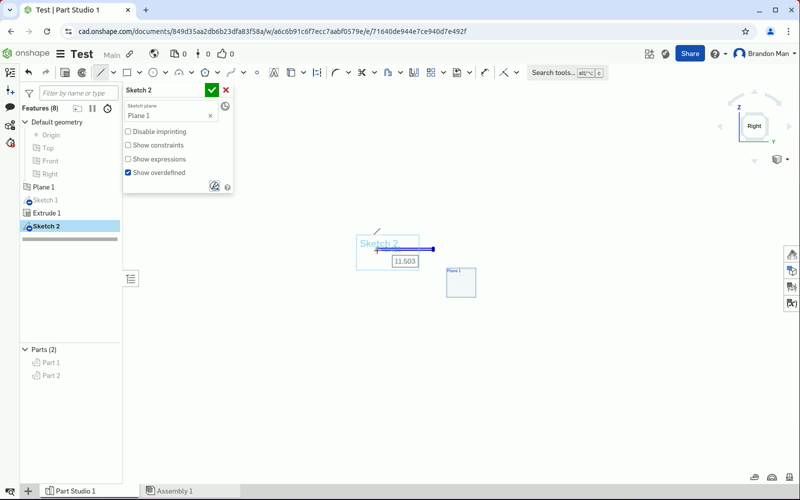
scroll(6)
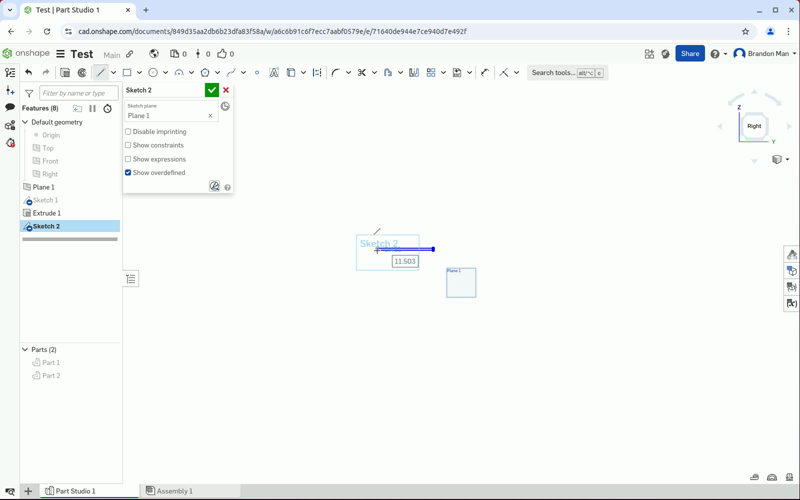
scroll(6)
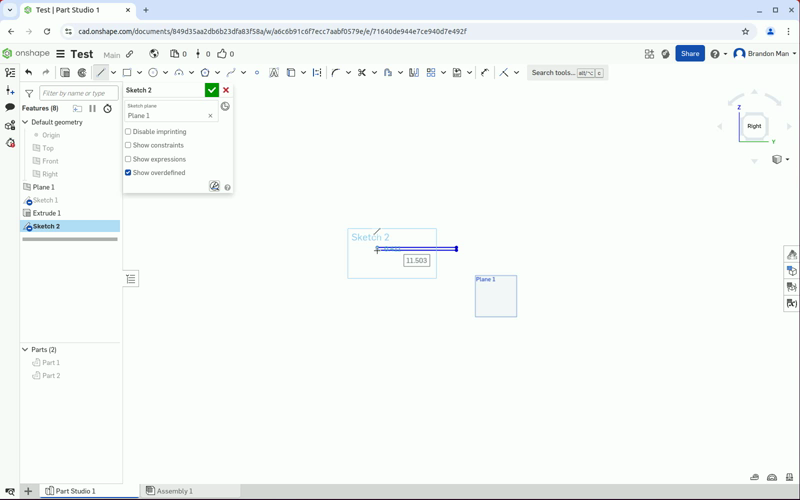
scroll(6)
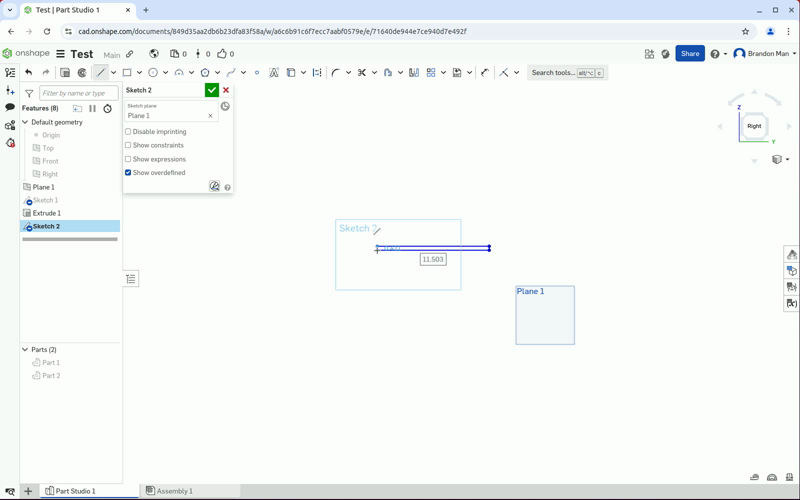
scroll(6)
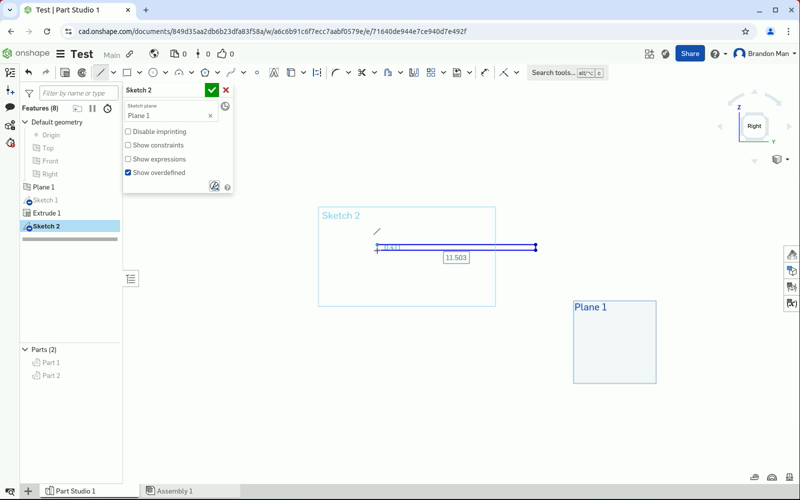
scroll(6)
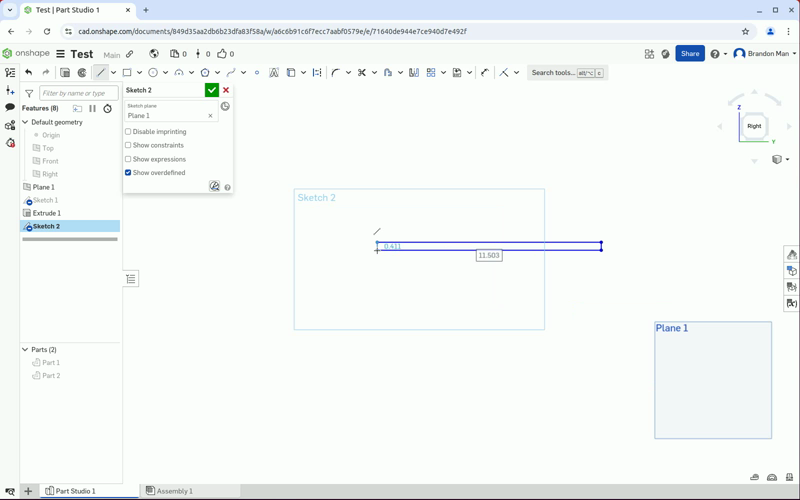
scroll(6)
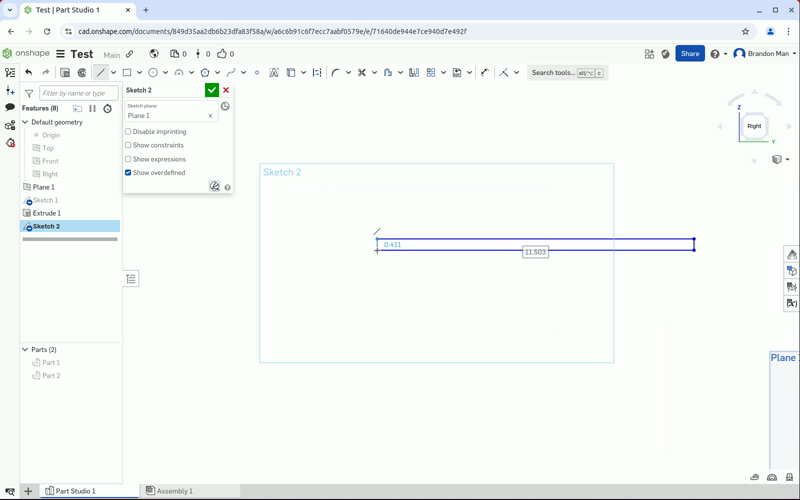
scroll(6)
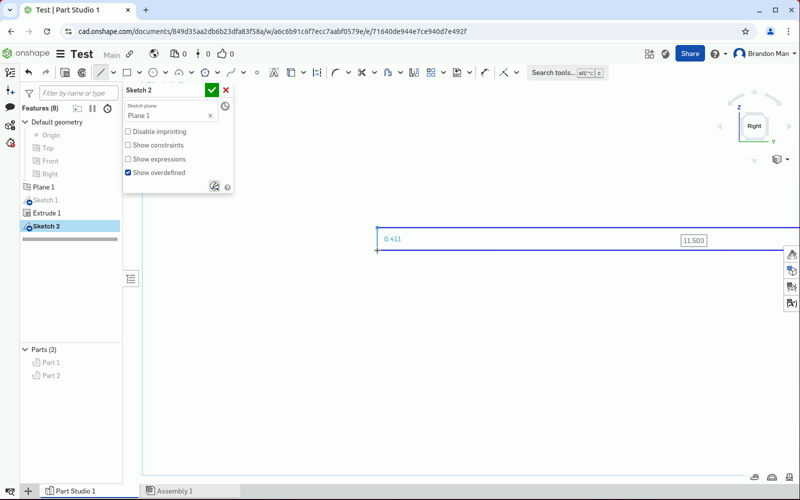
key_up(shift)
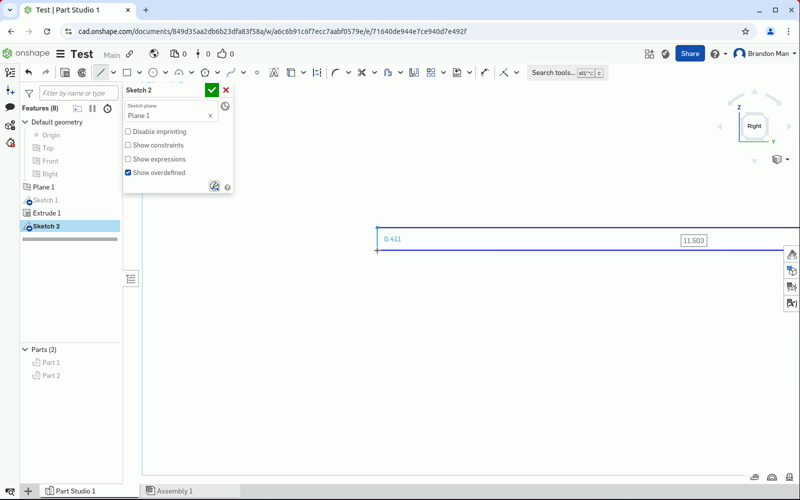
click(377, 250)
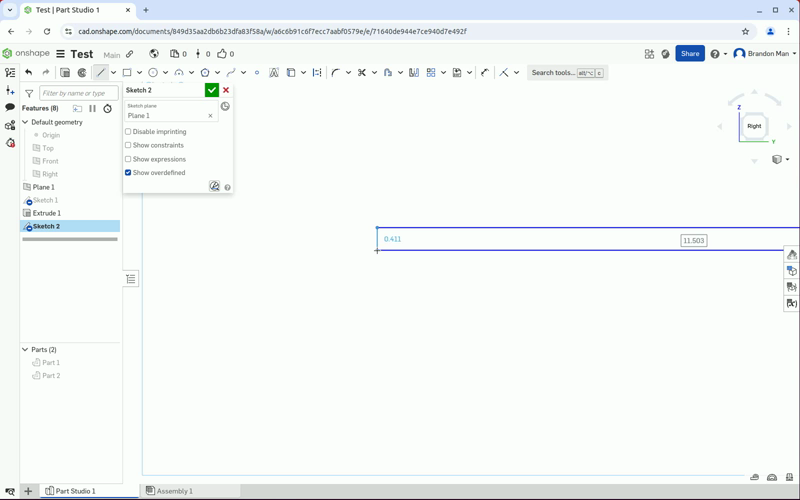
scroll(-6)
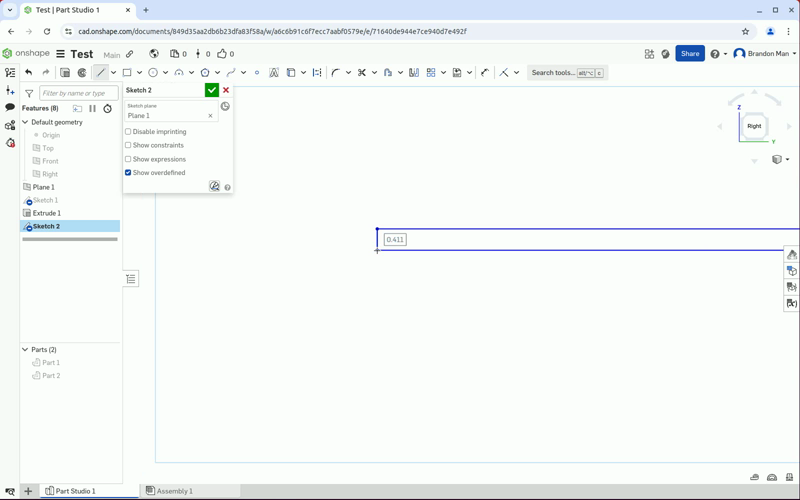
scroll(-6)
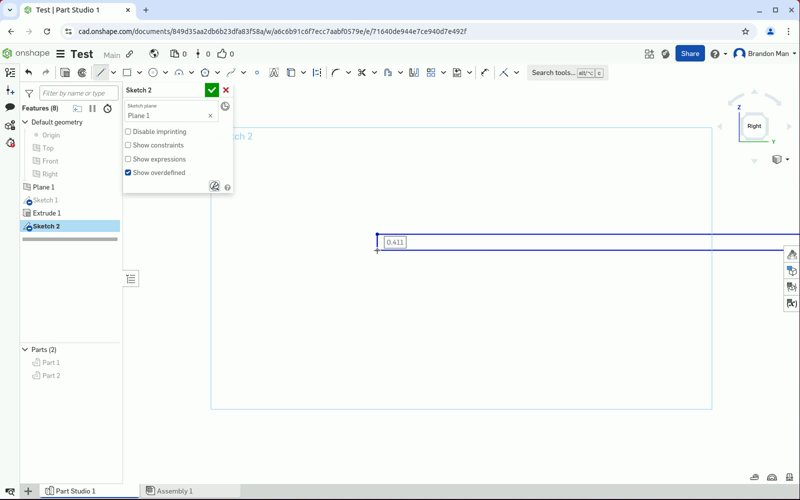
scroll(-6)
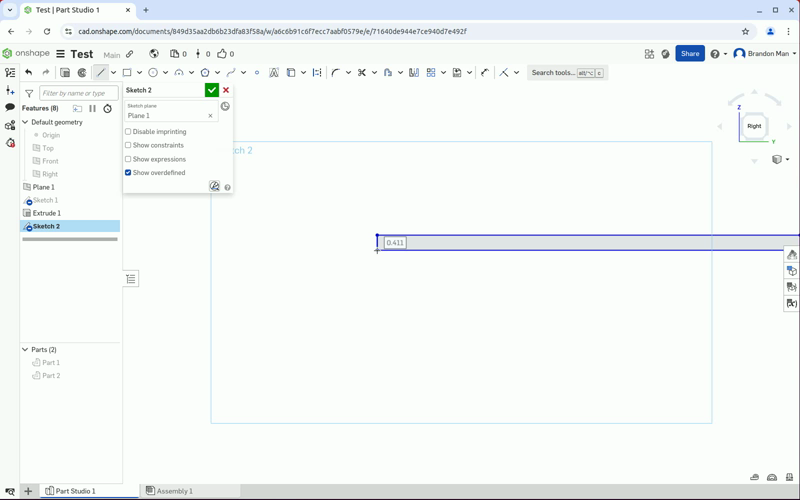
scroll(-6)
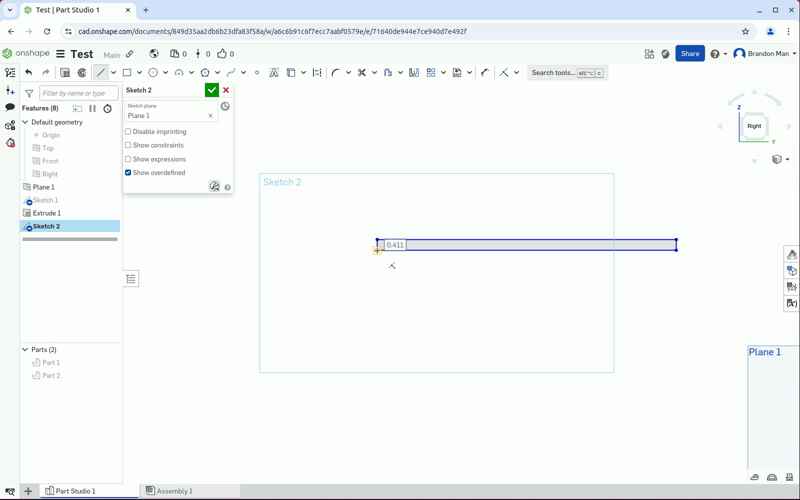
scroll(-6)
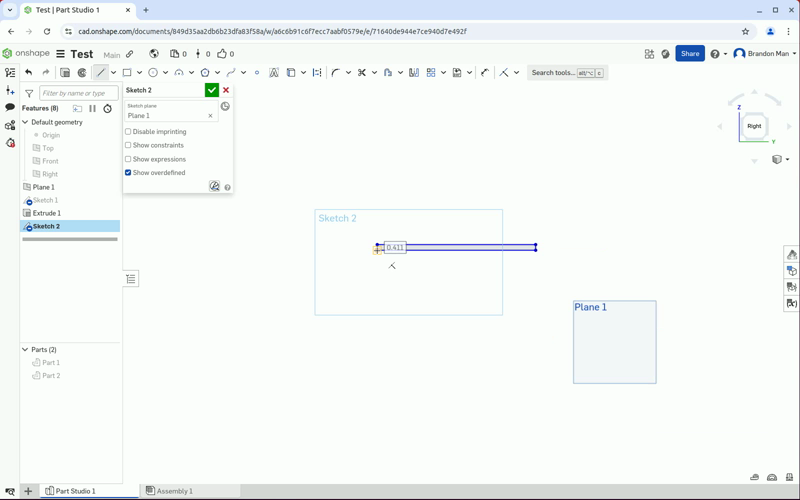
scroll(-6)
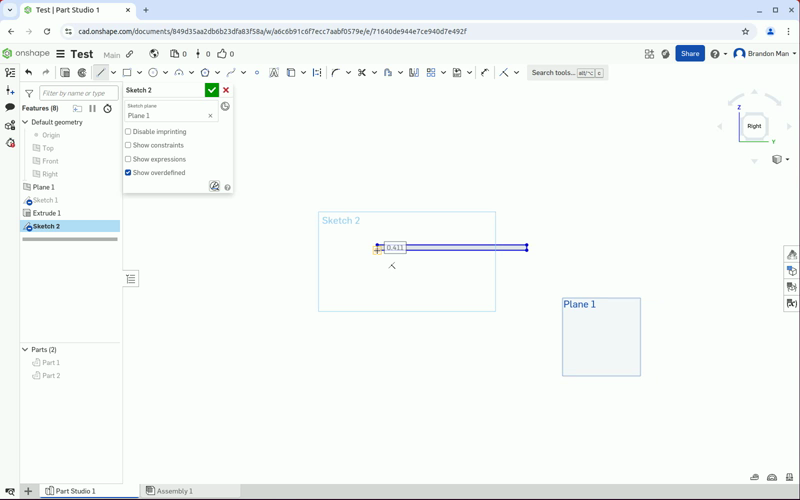
scroll(-6)
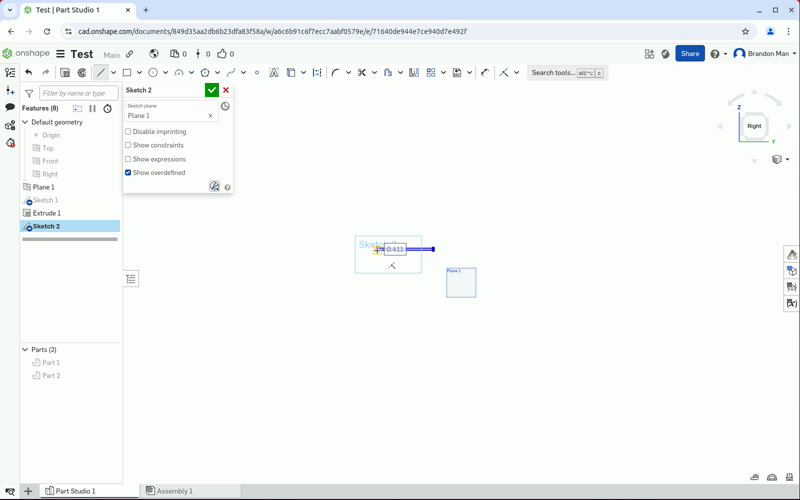
key(esc)
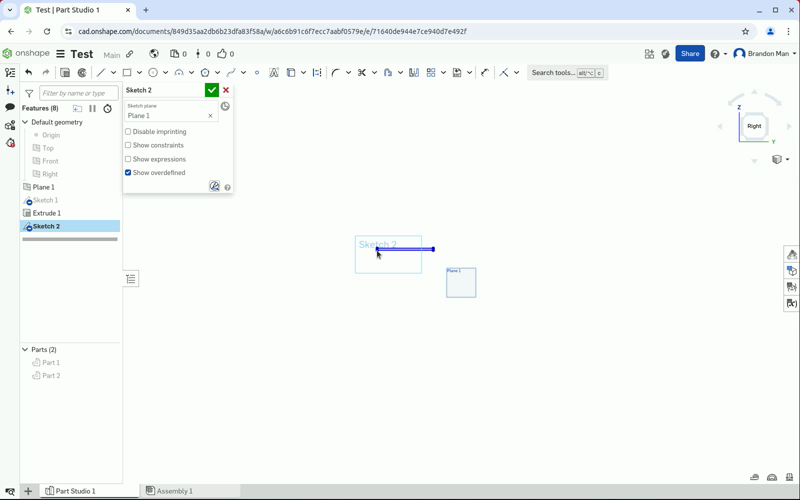
mouse_move(415, 250)
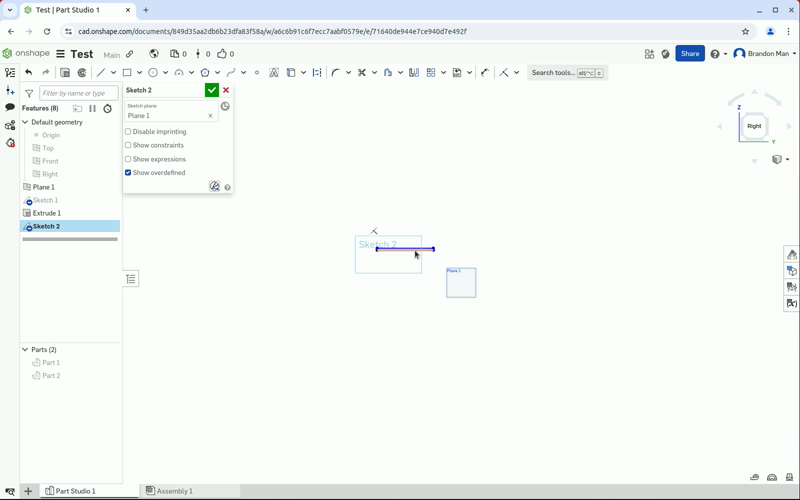
scroll(6)
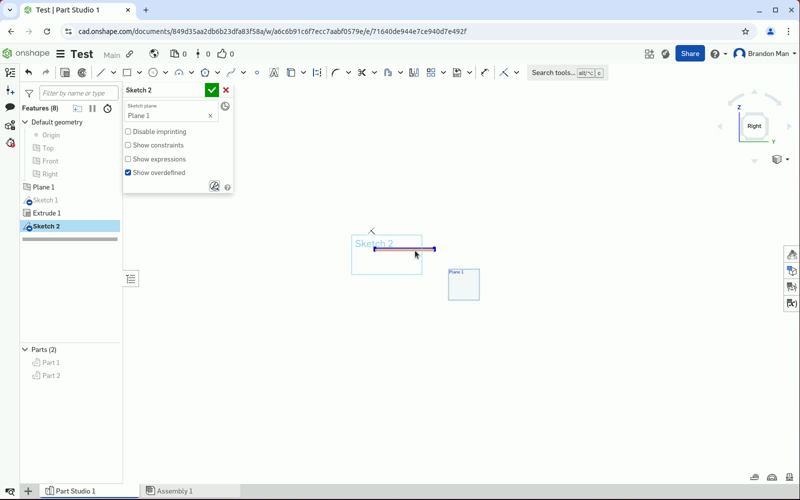
scroll(6)
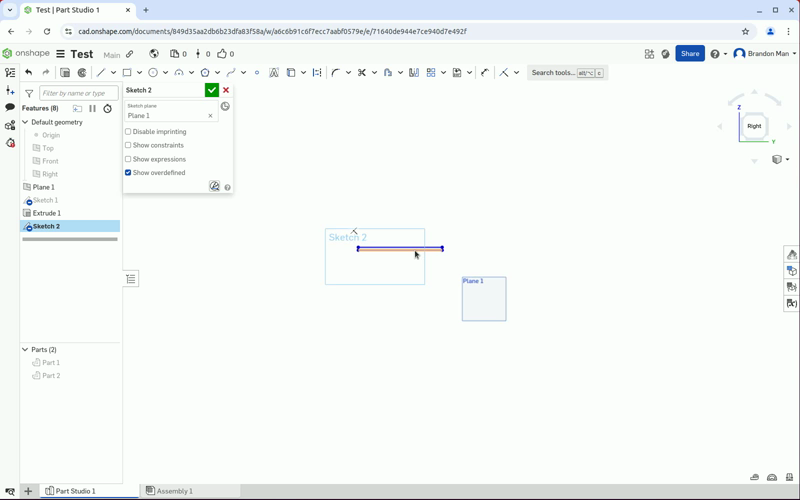
scroll(6)
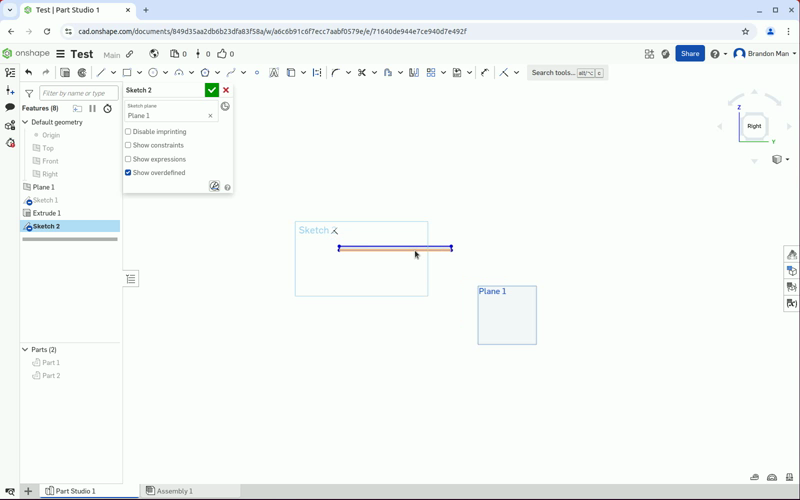
scroll(6)
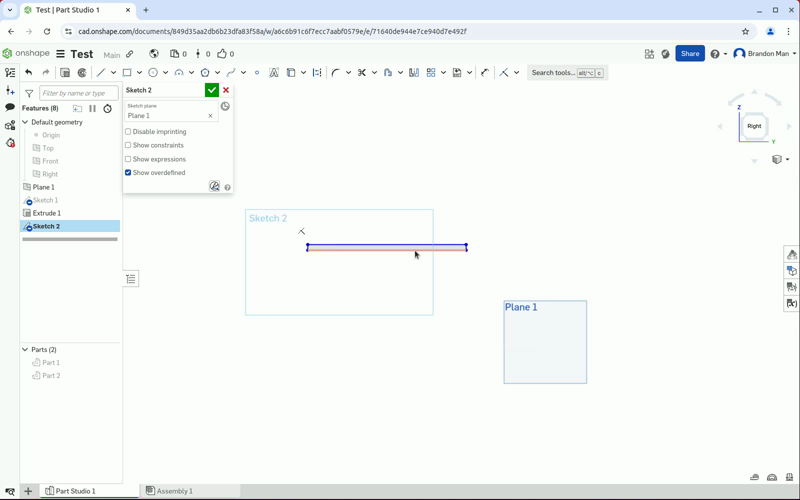
scroll(6)
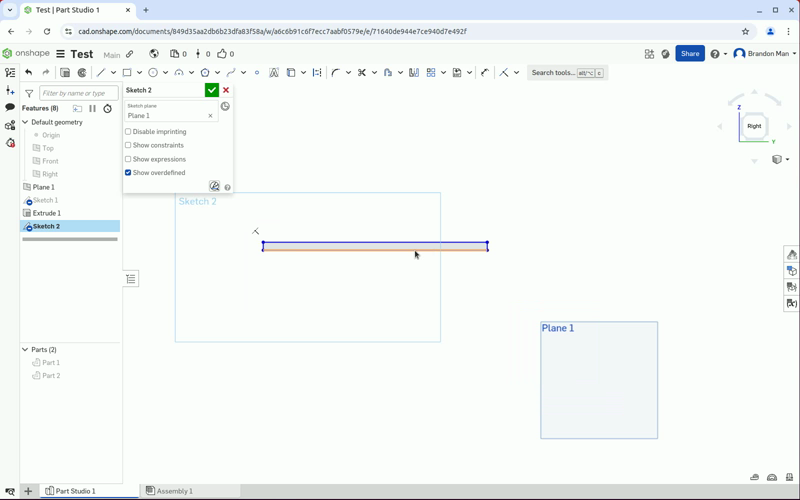
scroll(6)
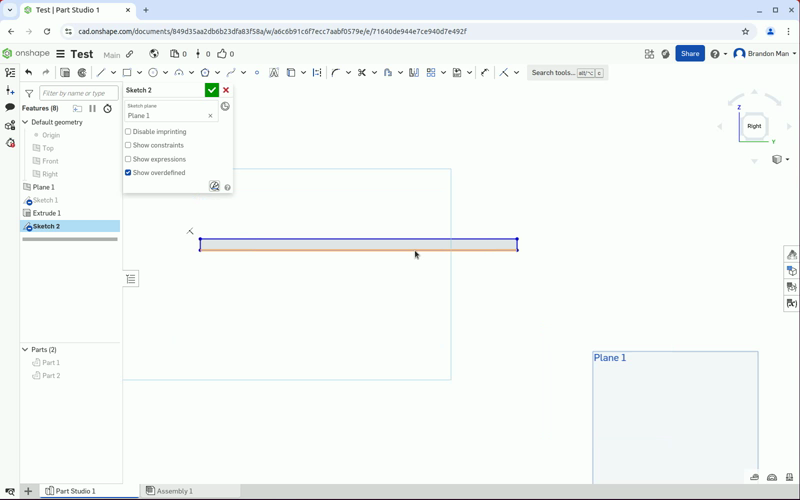
scroll(6)
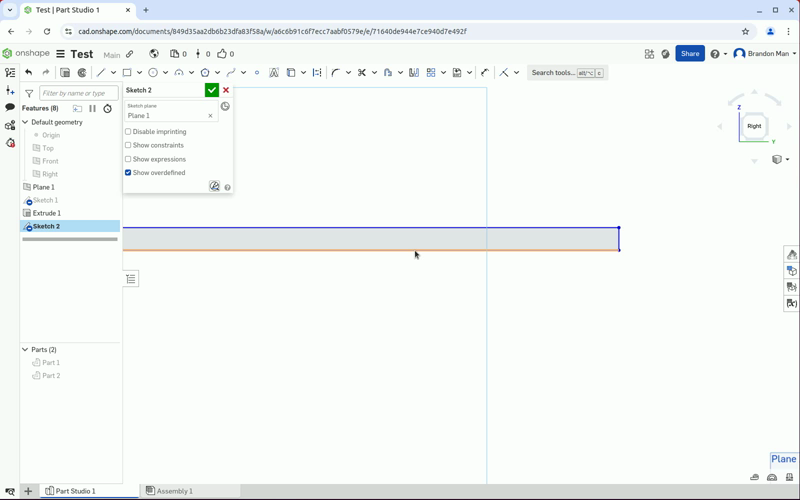
click(415, 250)
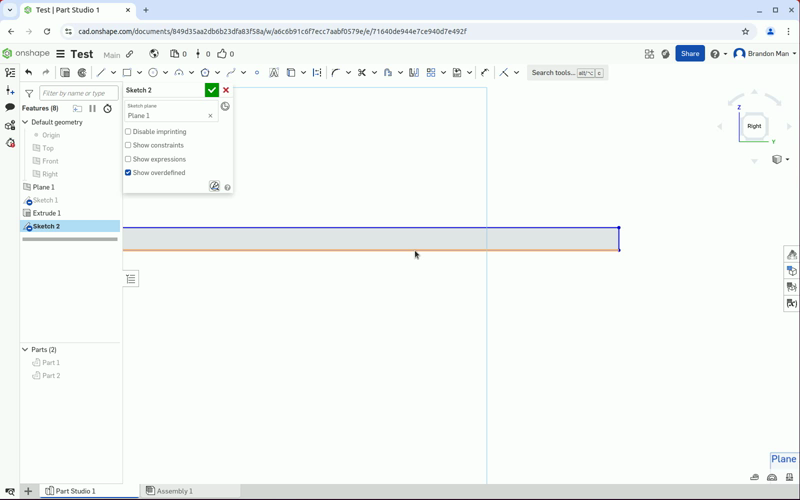
scroll(-6)
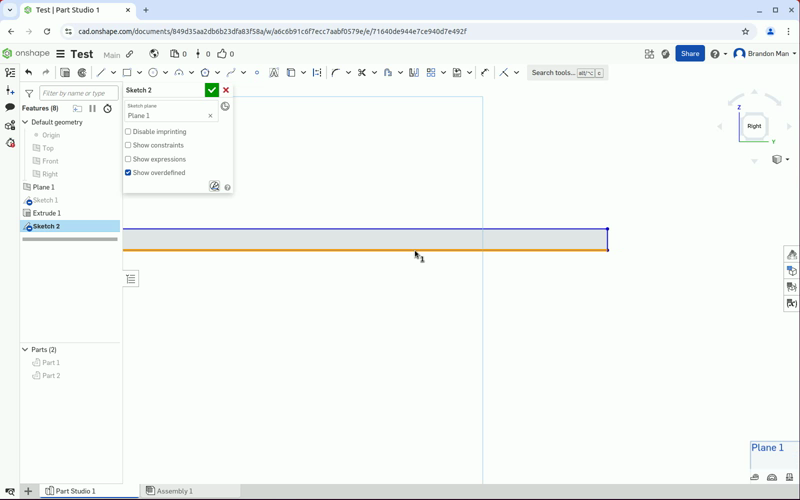
scroll(-6)
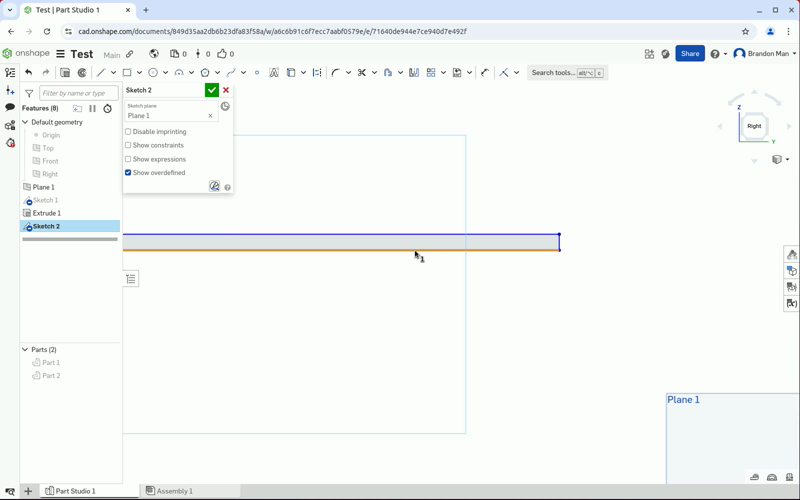
scroll(-6)
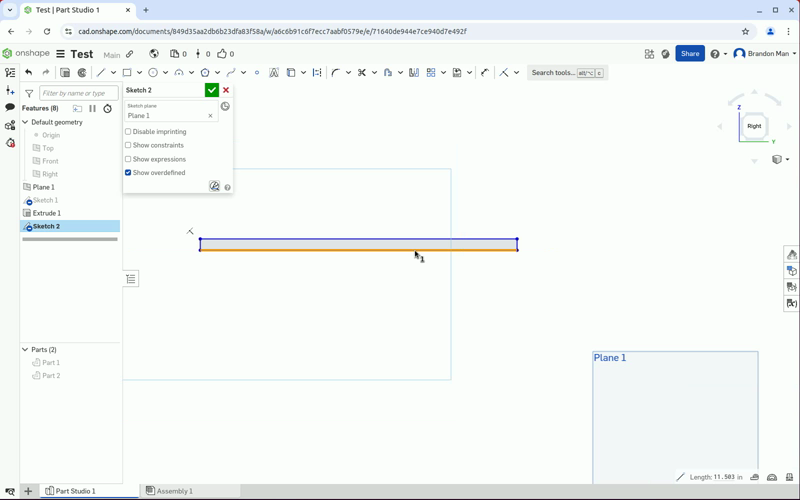
scroll(-6)
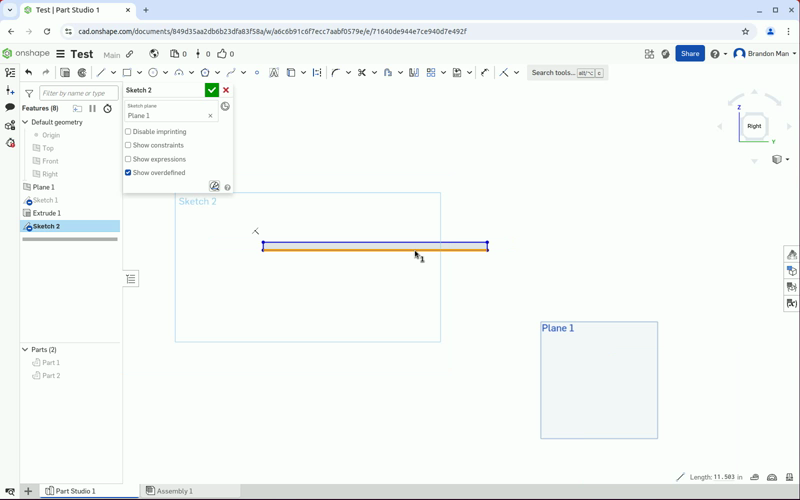
scroll(-6)
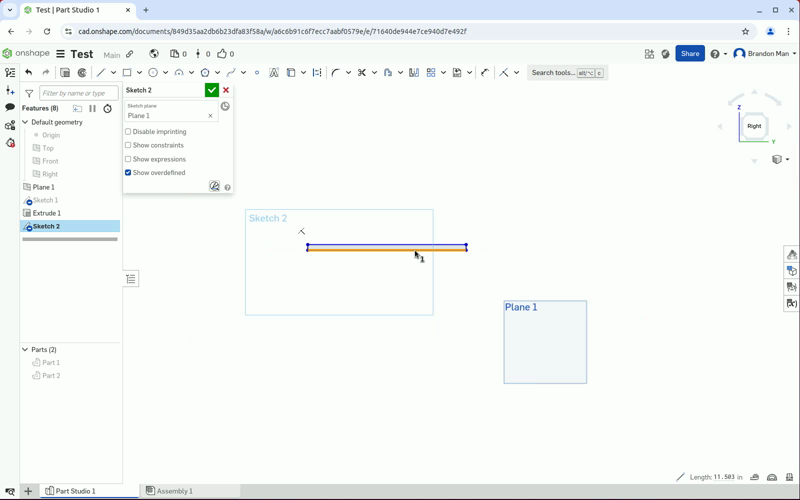
scroll(-6)
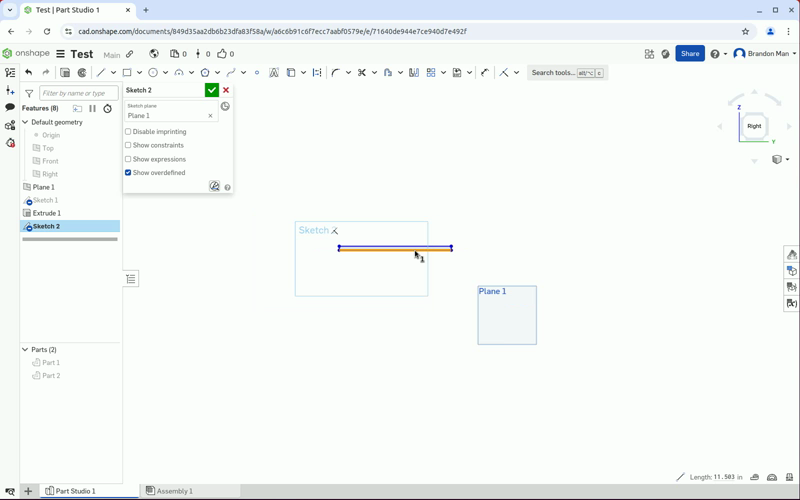
scroll(-6)
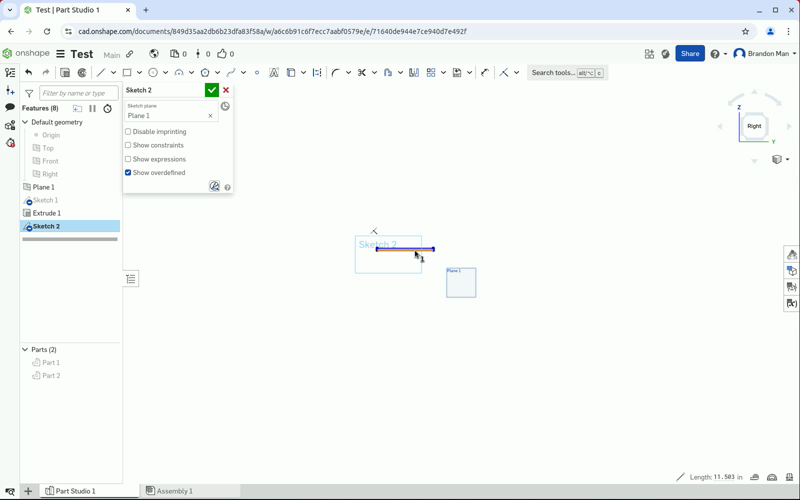
mouse_move(73, 352)
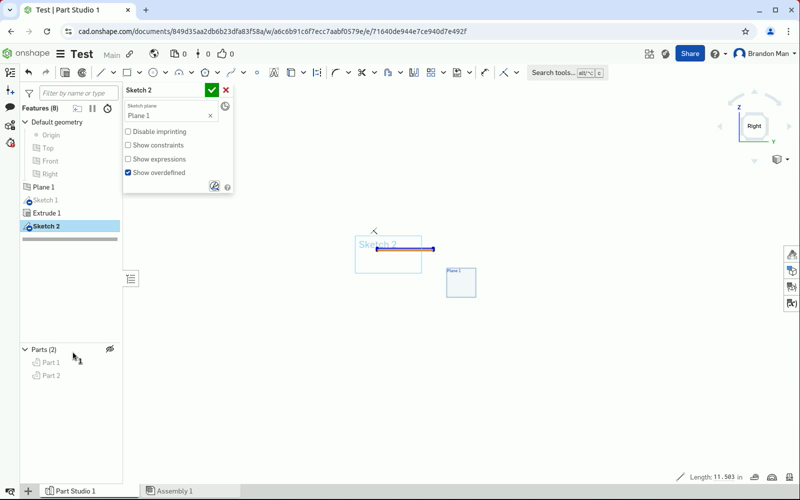
key(shift+y)
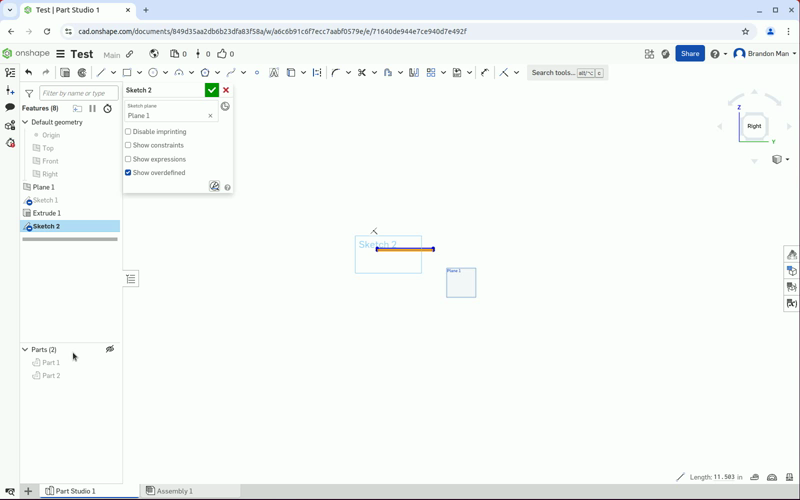
key(shift+e)
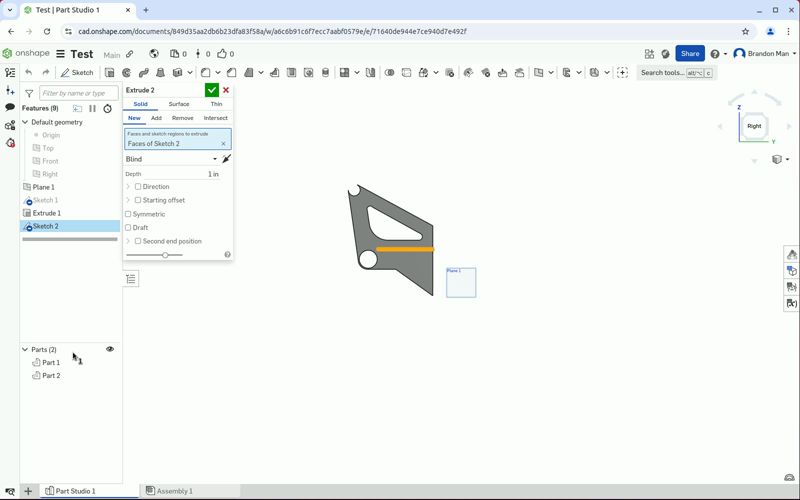
mouse_move(143, 106)
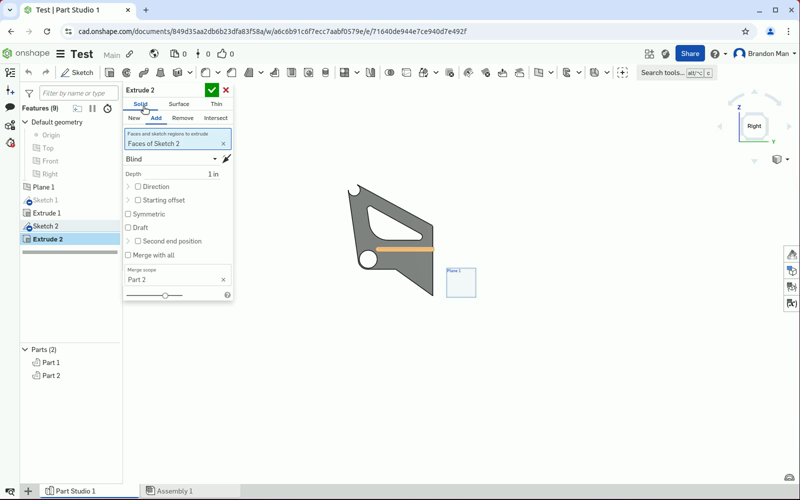
click(143, 106)
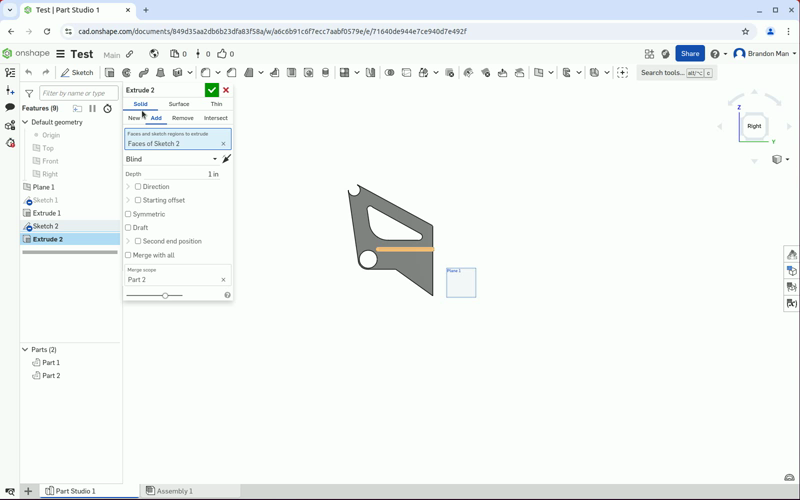
mouse_move(137, 120)
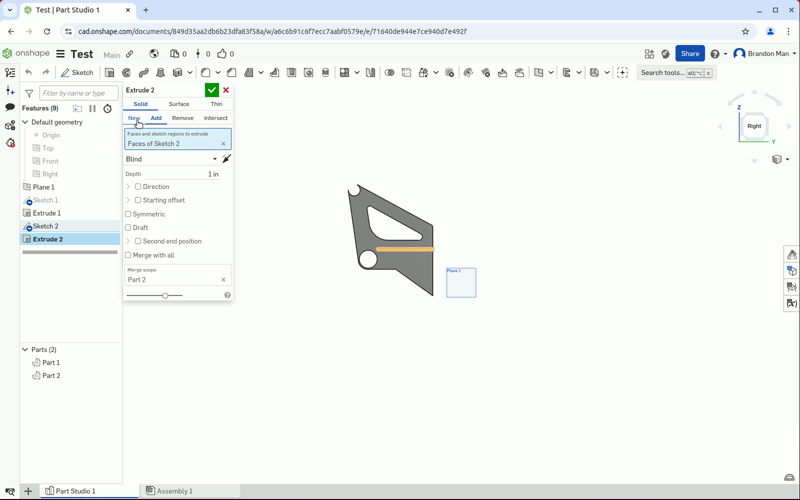
click(137, 120)
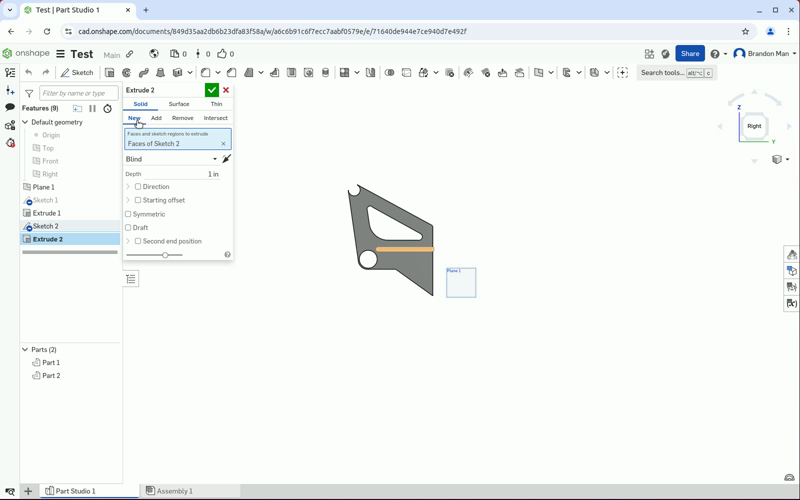
key(tab, 4)
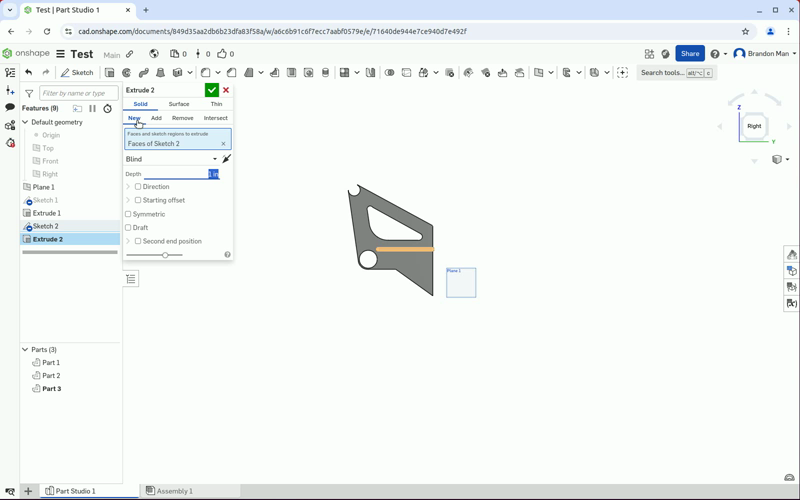
text(0.481)
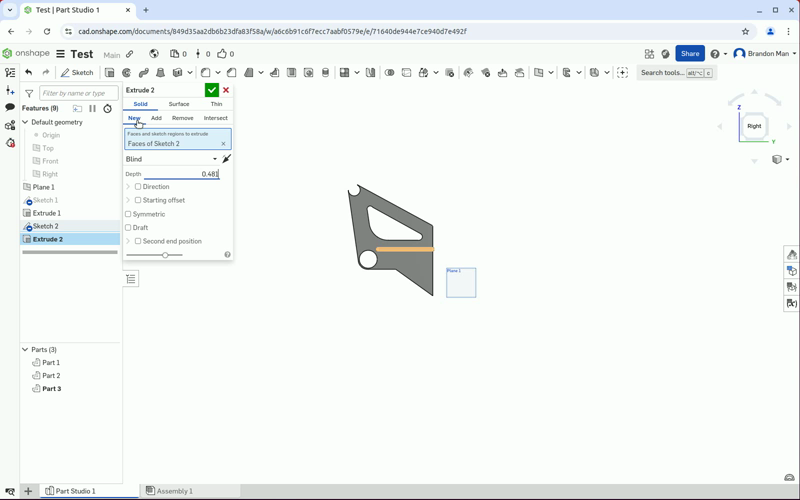
key(enter)
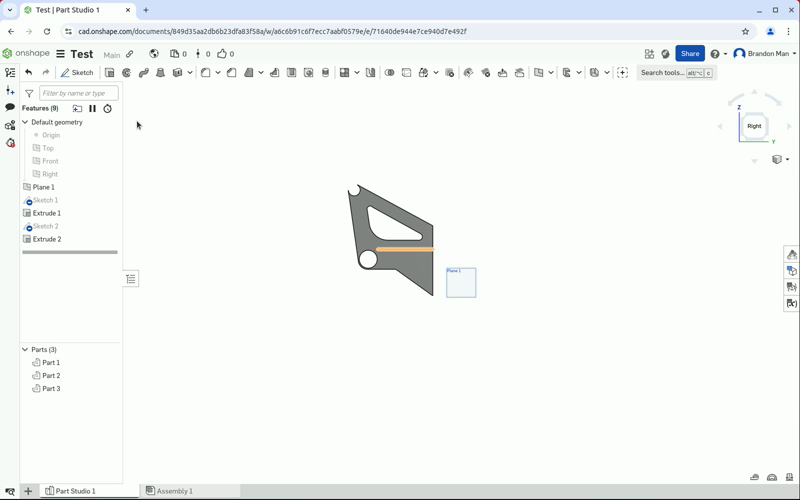
key(shift+h)
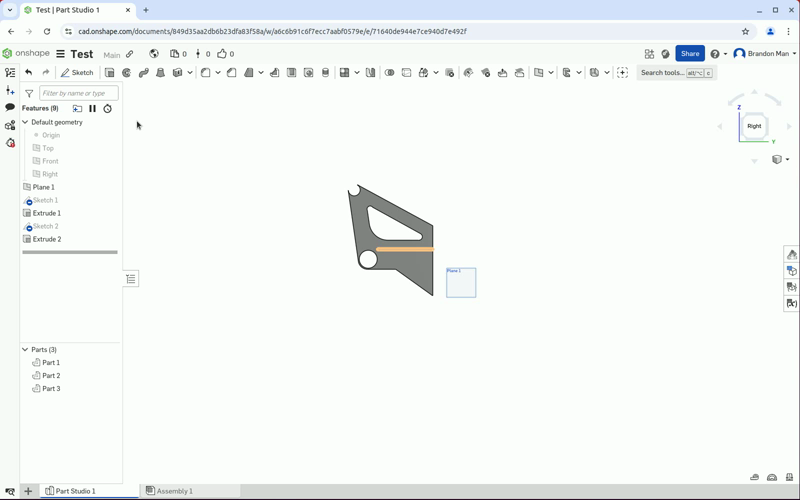
key(shift+h)
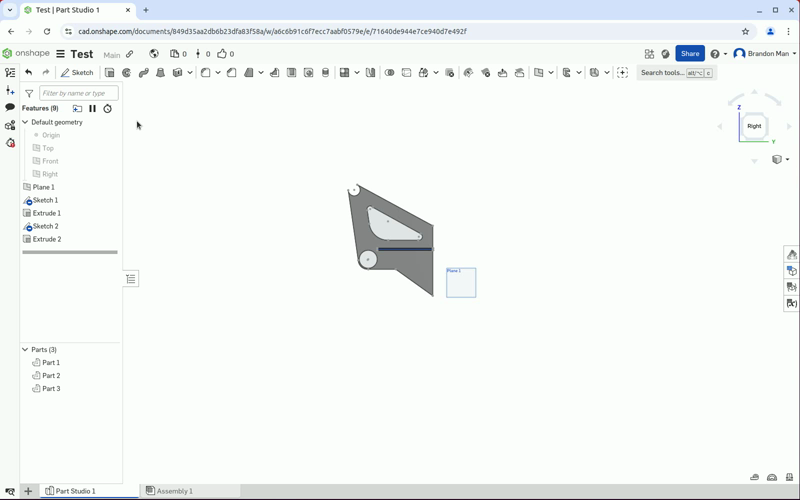
key(shift+7)
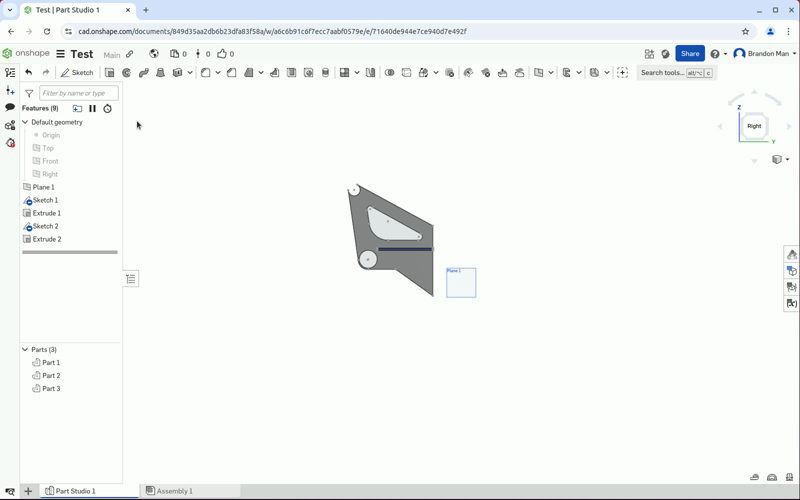
key(right, 2)
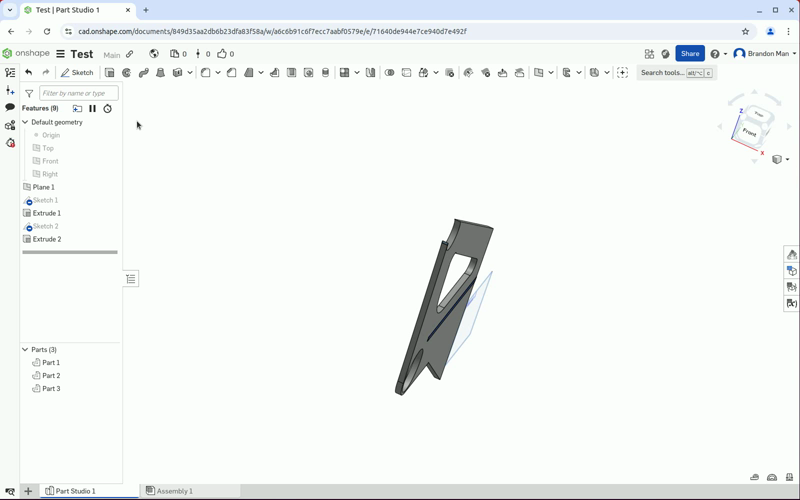
key(down, 2)
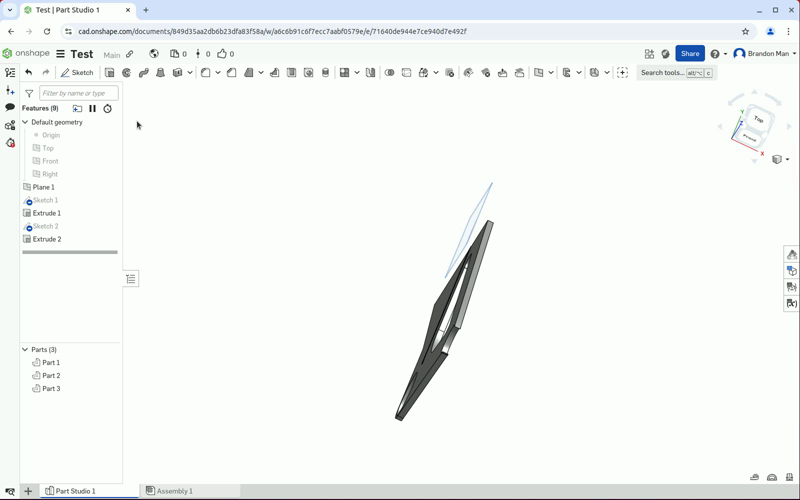
key(up, 2)
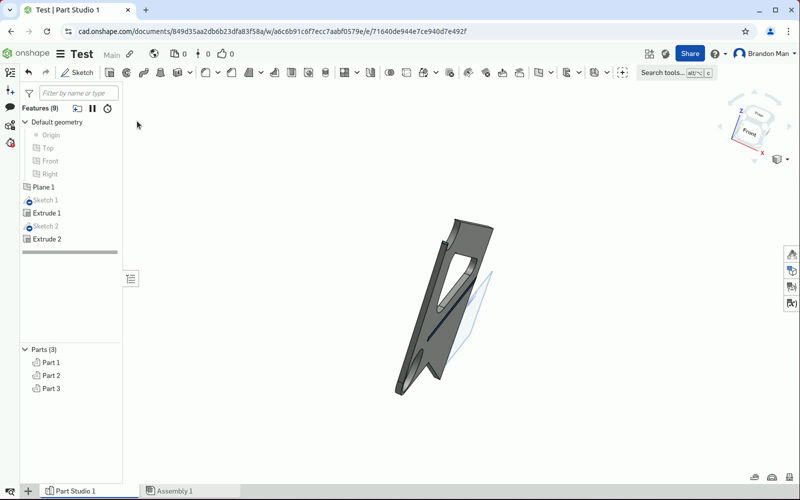
key(left, 2)
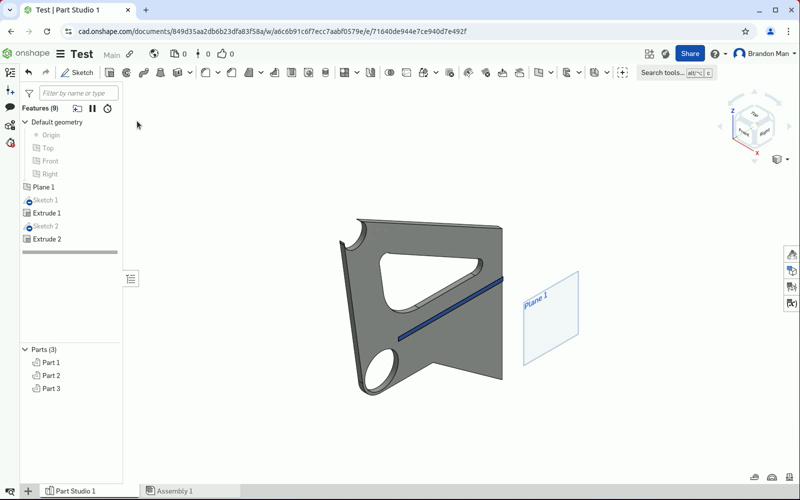
mouse_move(73, 189)
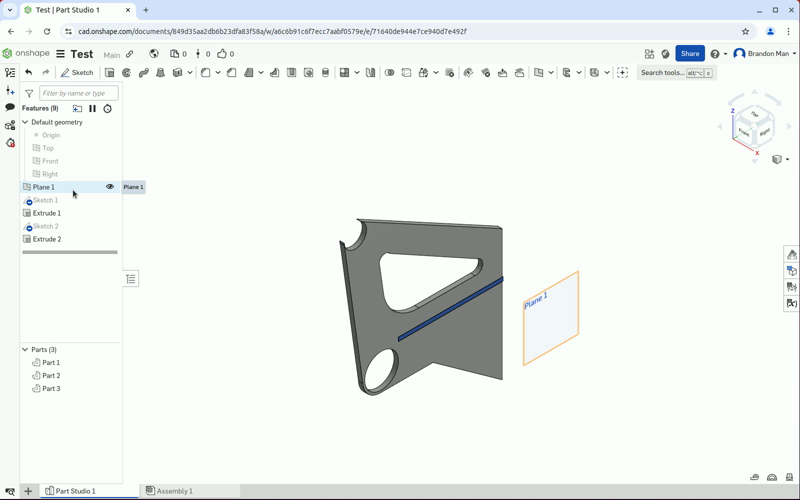
click(73, 189)